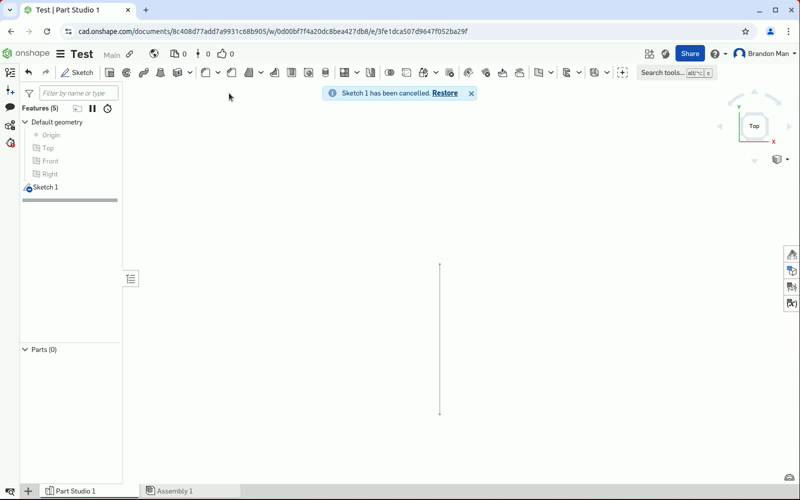
key(shift+h)
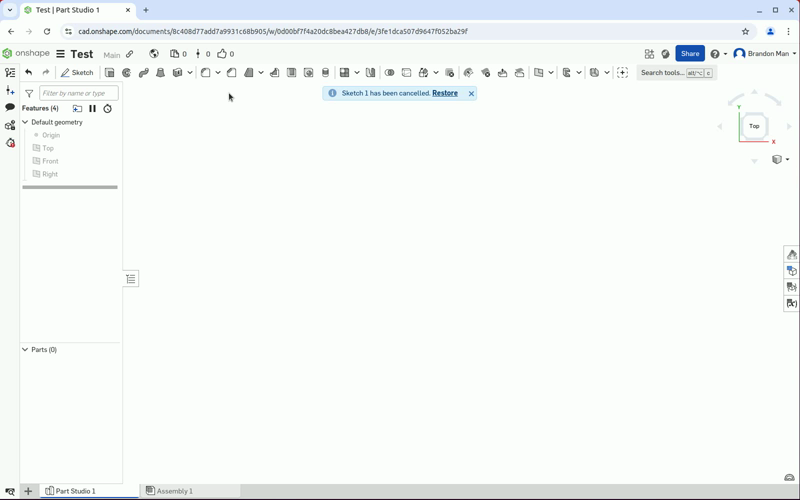
mouse_move(73, 352)
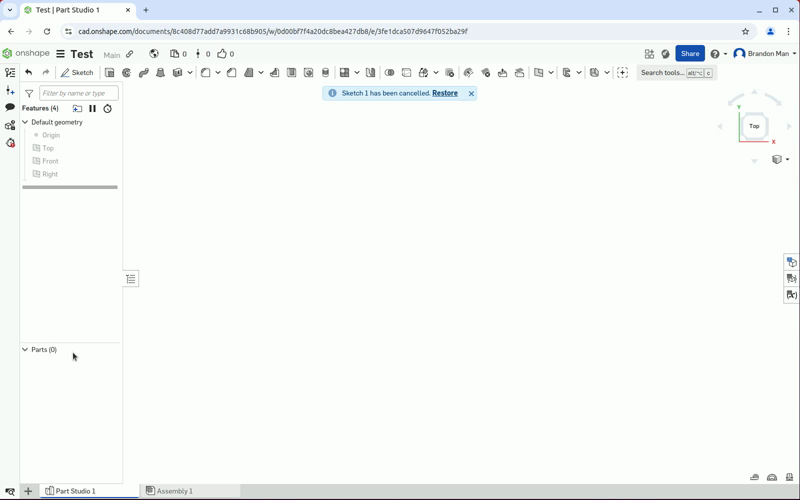
key(y)
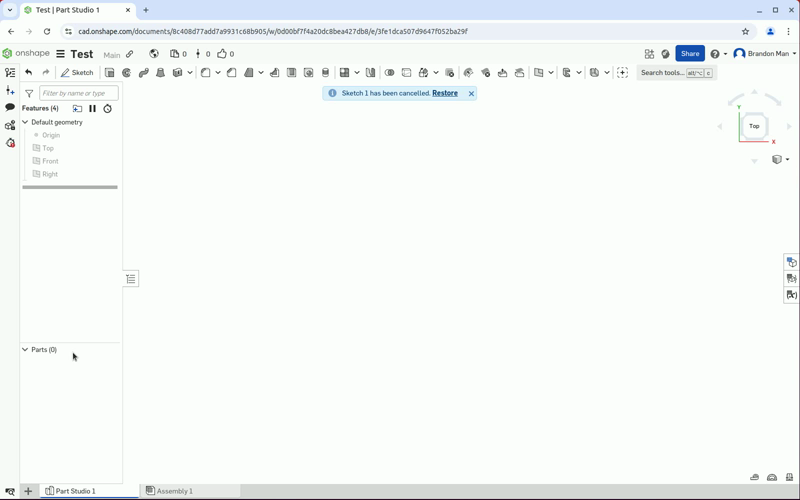
key(shift+p)
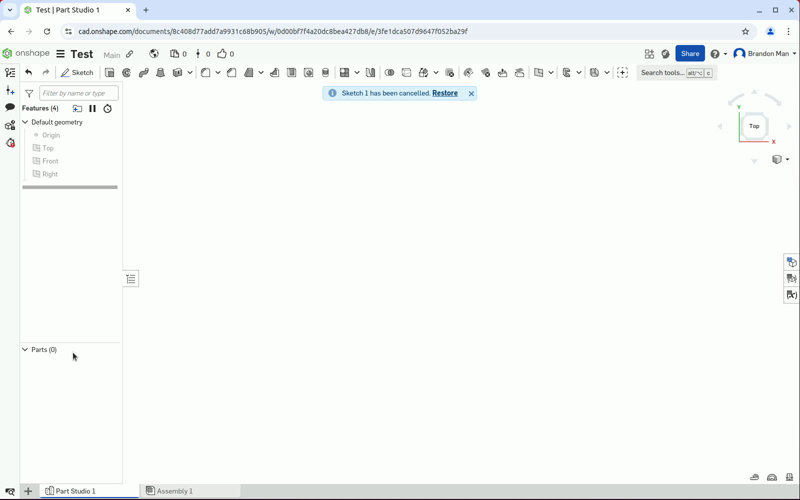
key(space)
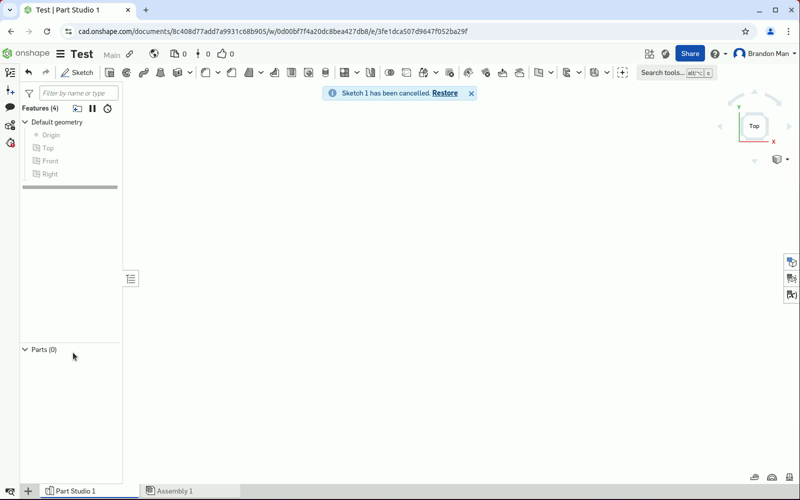
key_down(shift)
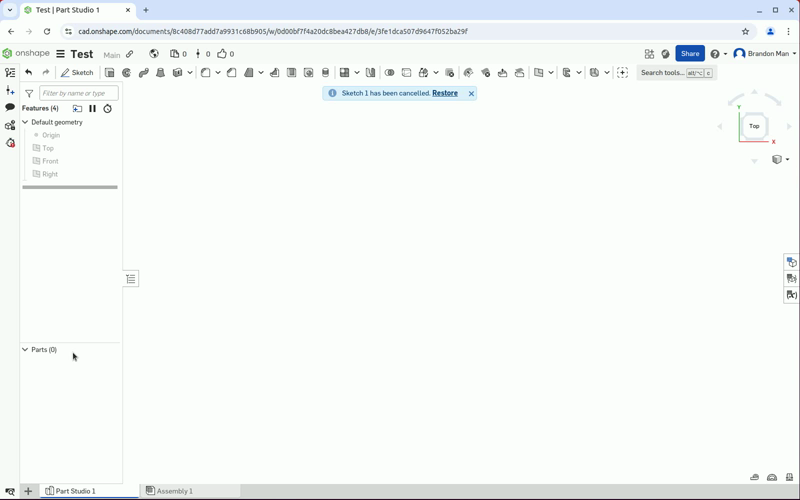
key(up)
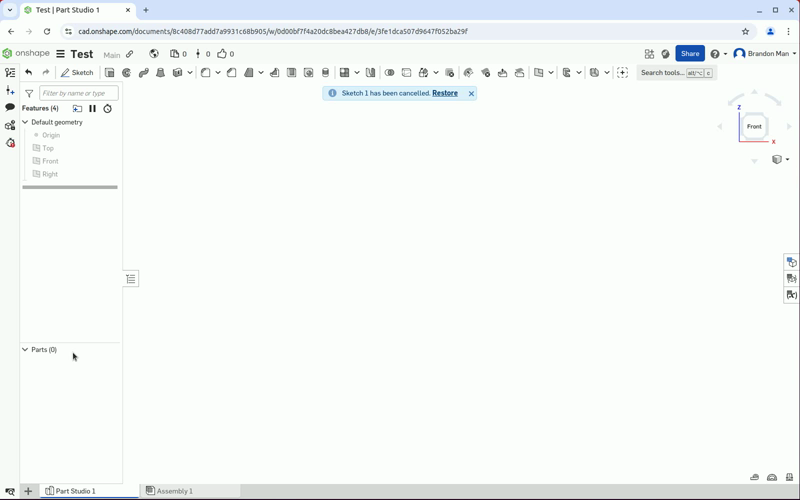
key_up(shift)
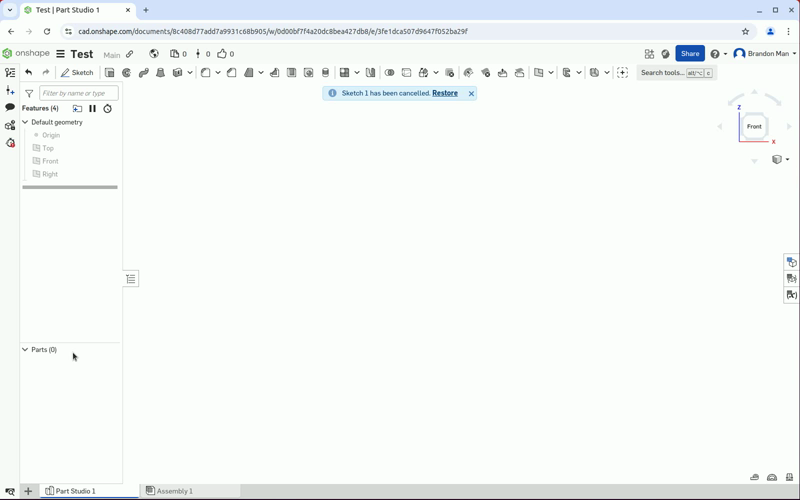
mouse_move(73, 352)
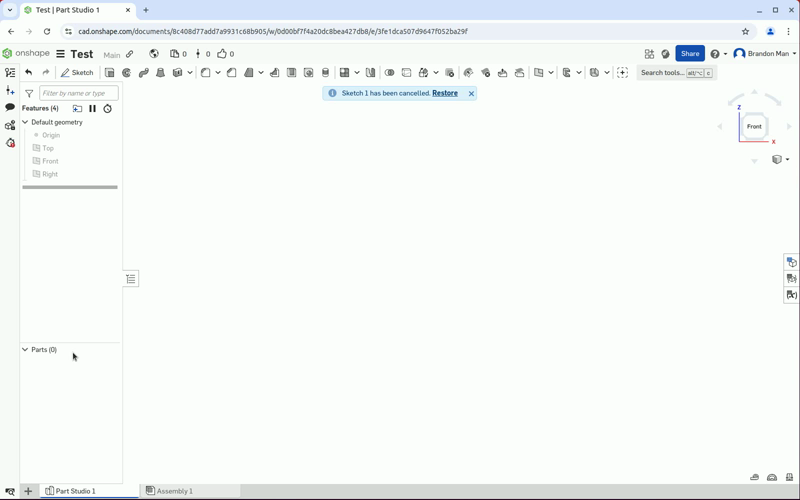
key(shift+y)
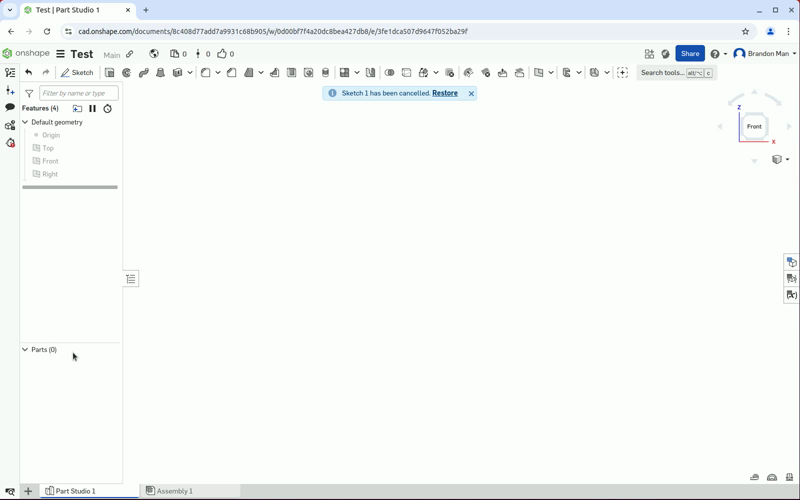
key(shift+s)
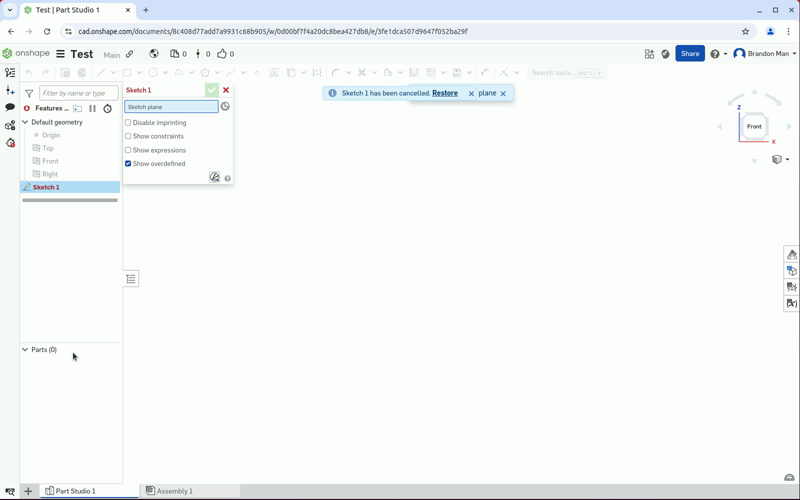
mouse_move(73, 163)
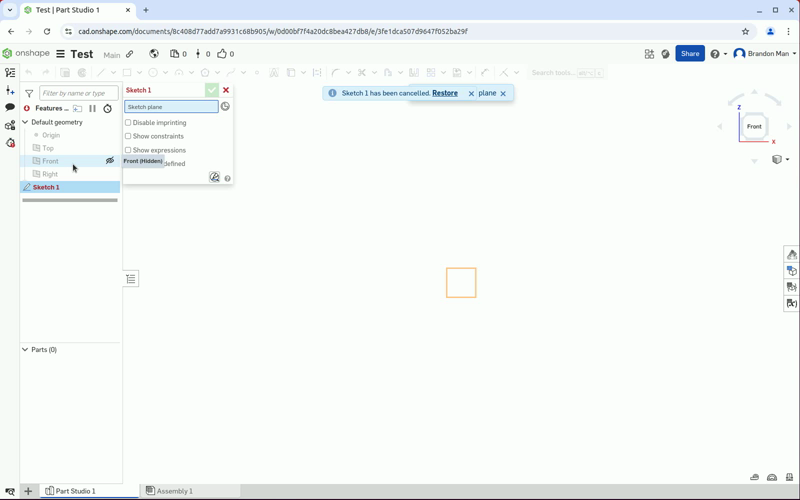
click(73, 163)
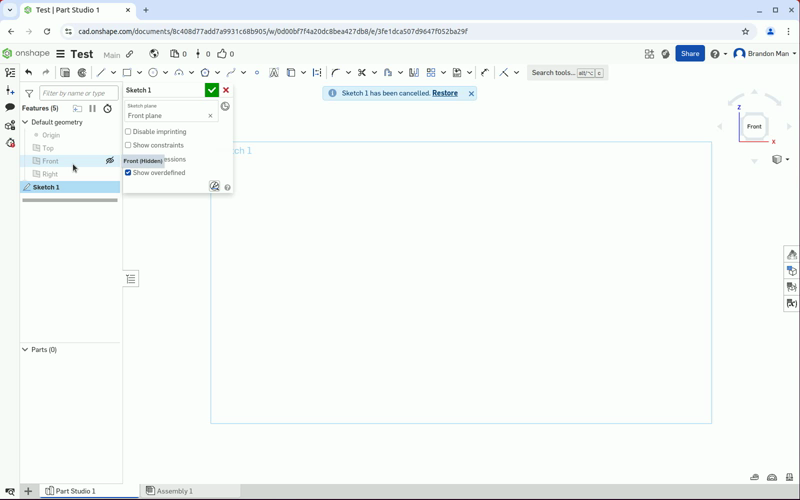
mouse_move(73, 352)
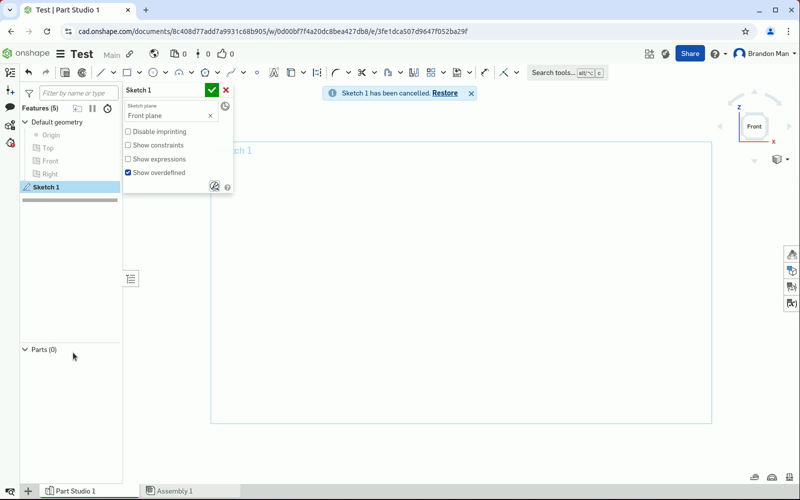
key(y)
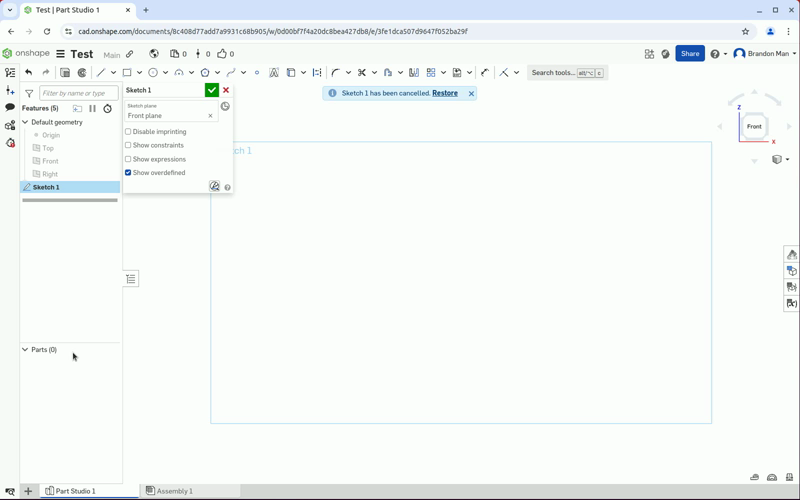
key(l)
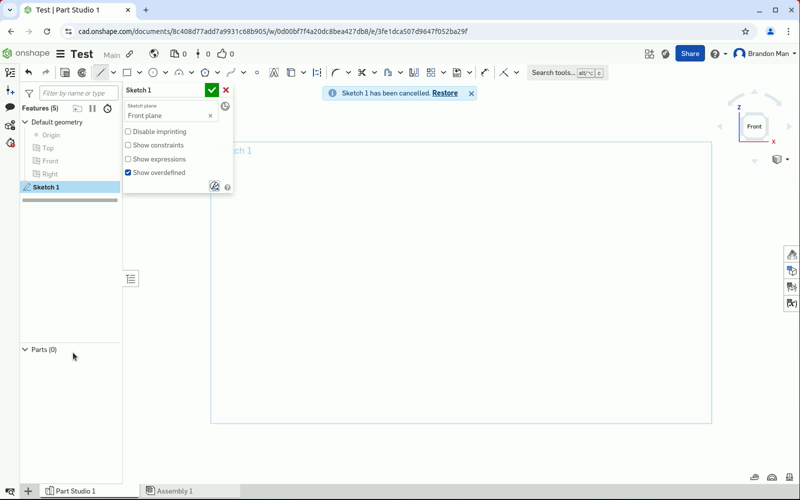
key_down(shift)
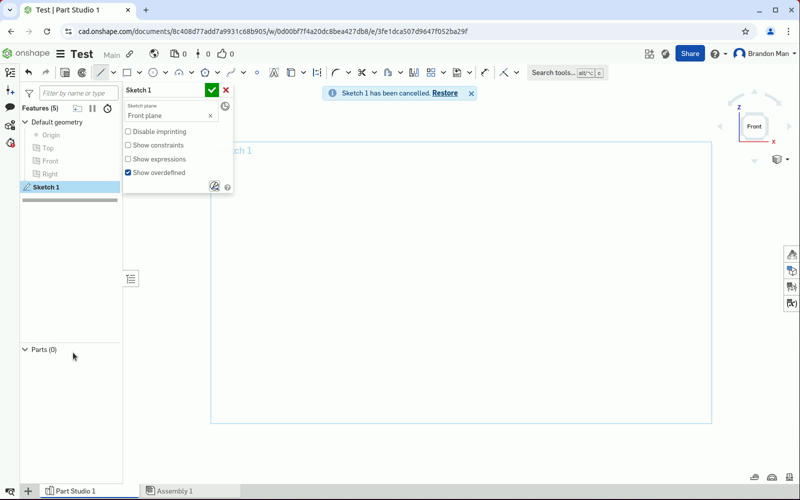
mouse_move(349, 394)
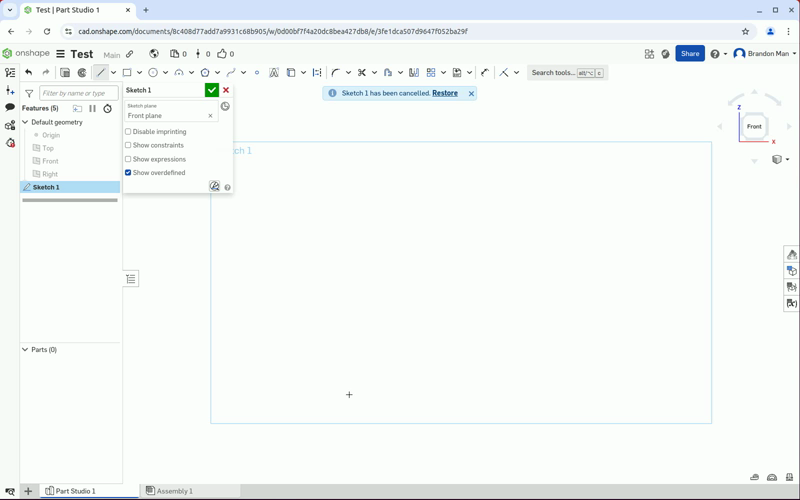
click(349, 394)
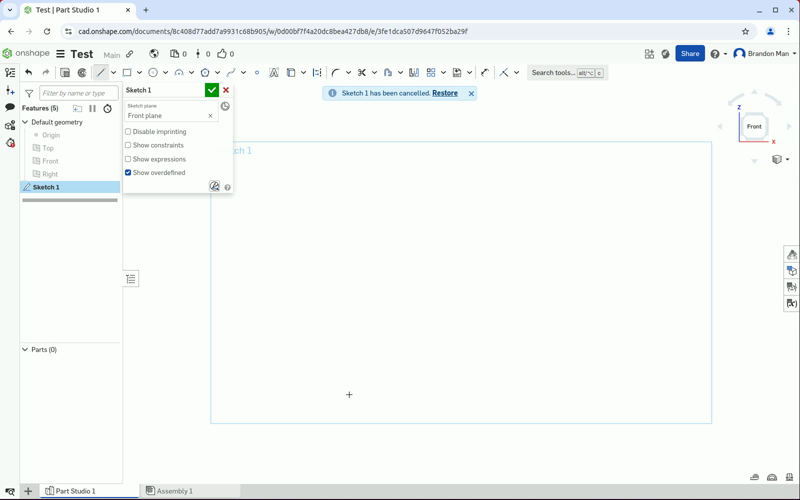
key_up(shift)
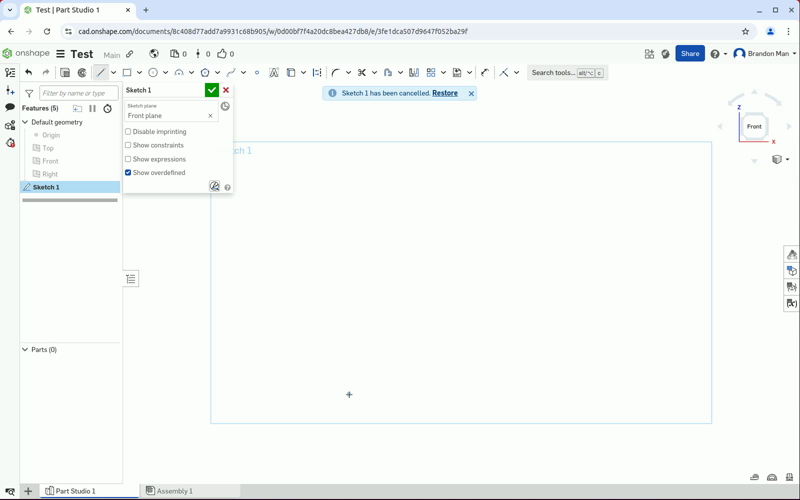
key_down(shift)
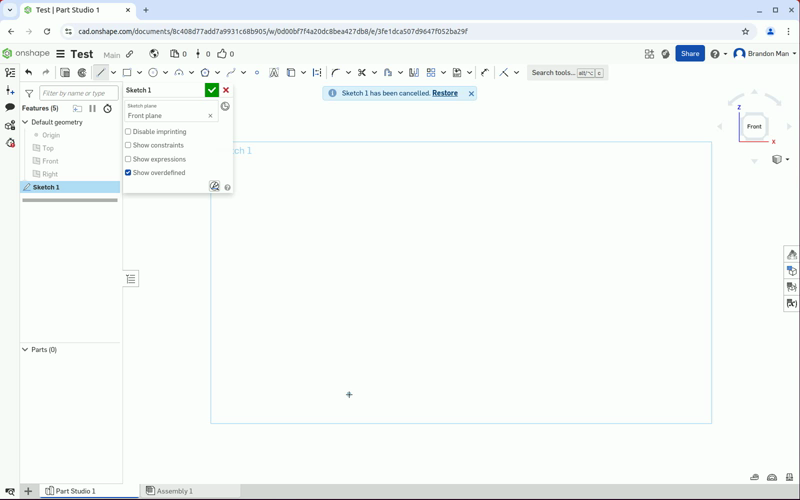
mouse_move(570, 394)
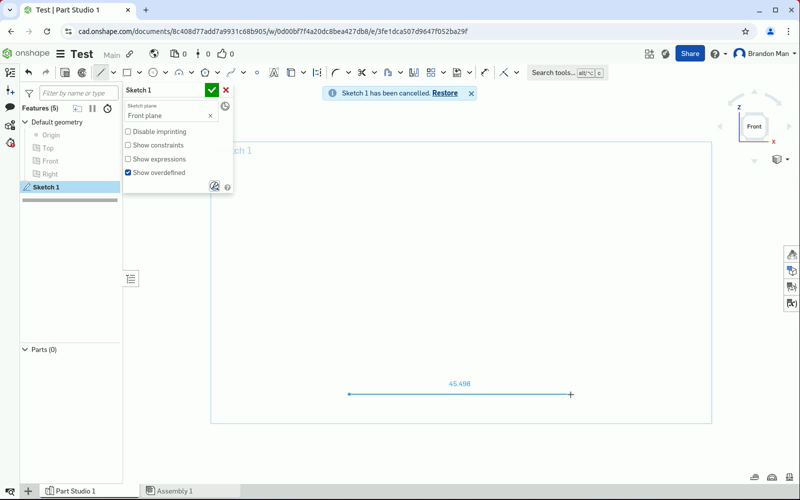
click(570, 394)
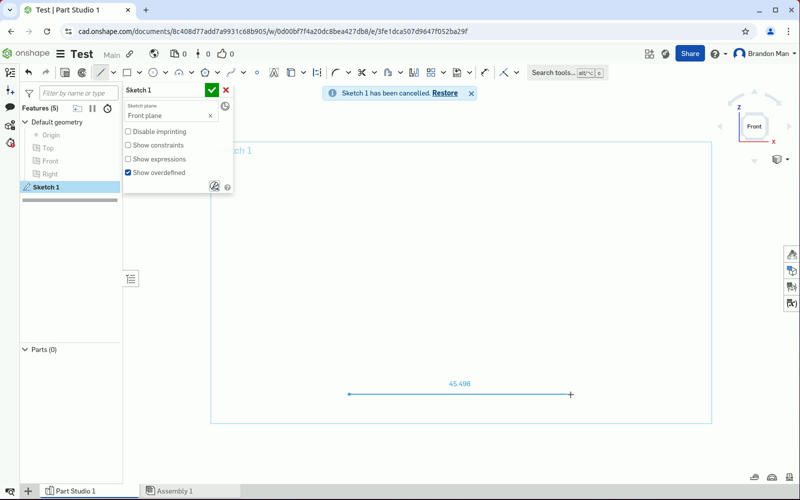
key_up(shift)
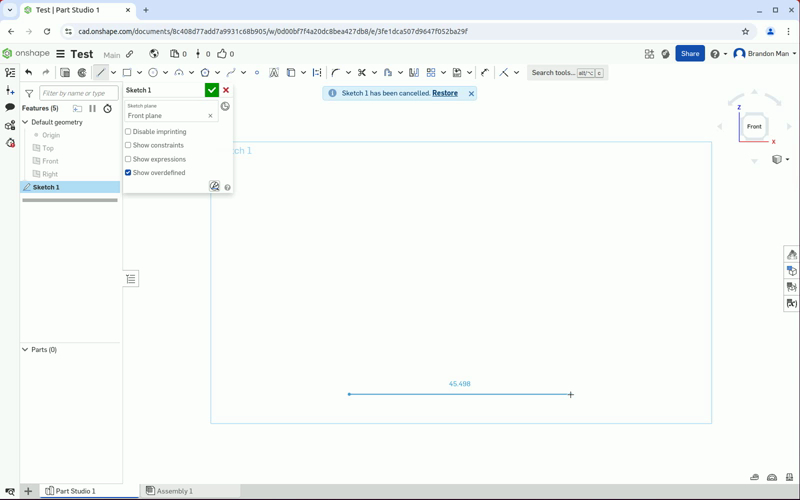
key_down(shift)
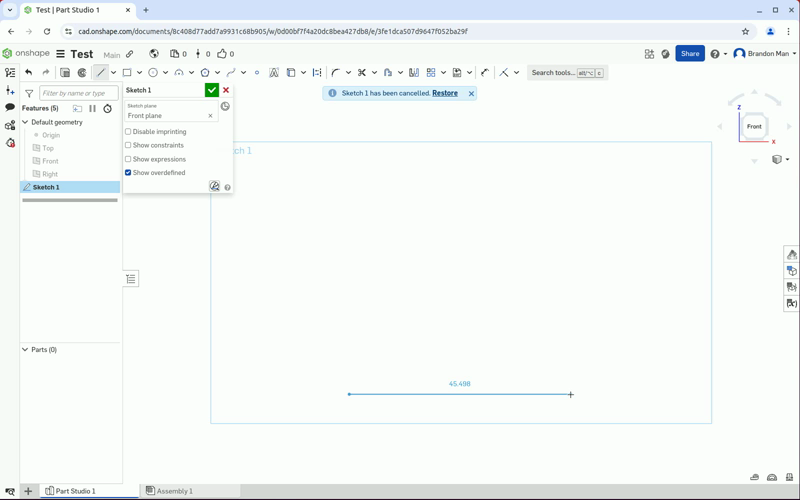
mouse_move(570, 172)
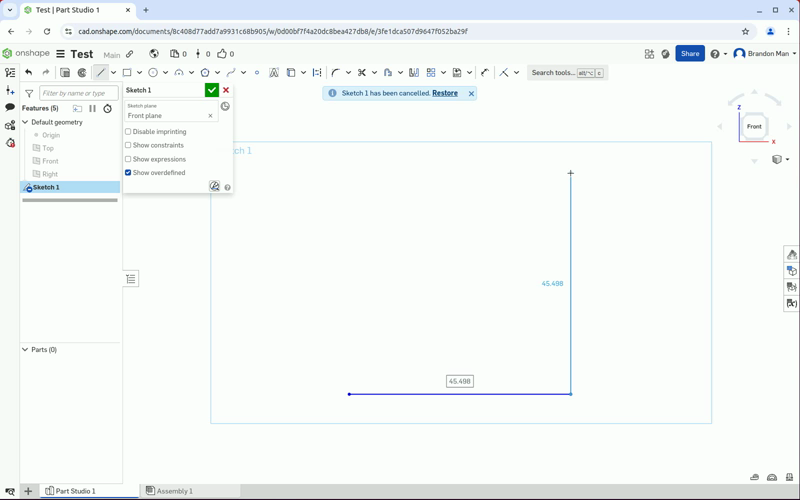
click(570, 172)
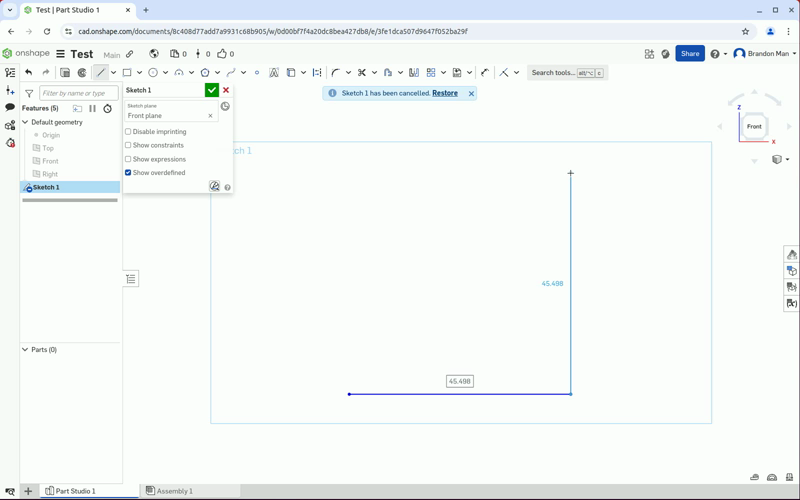
key_up(shift)
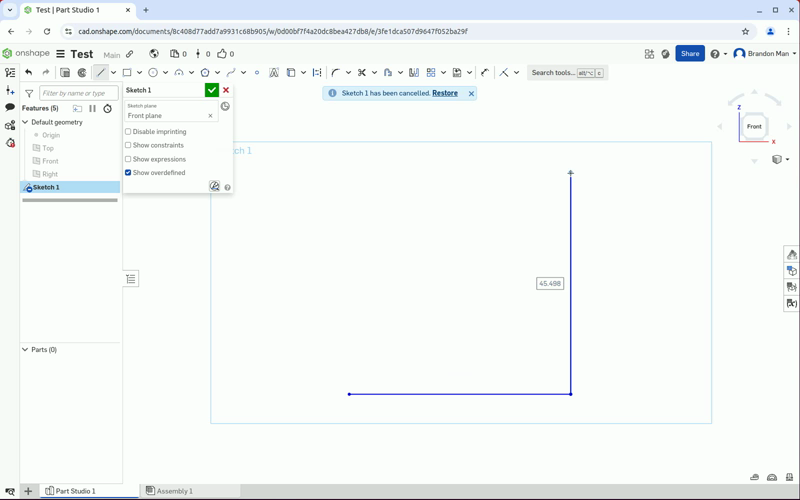
key_down(shift)
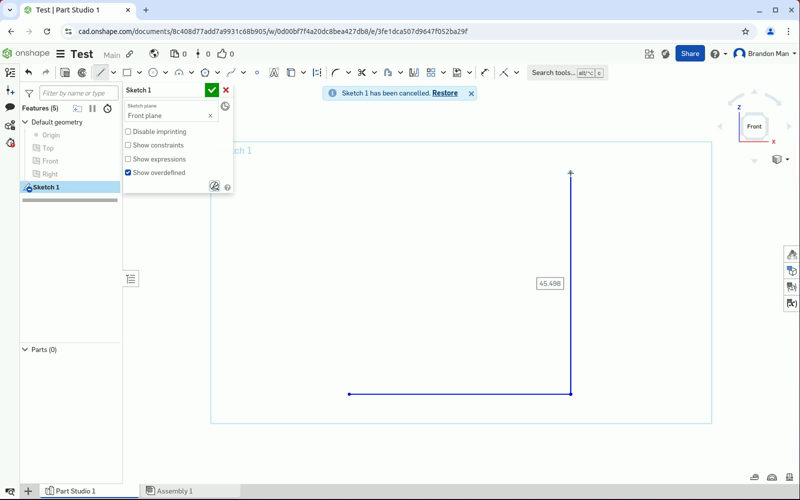
mouse_move(349, 172)
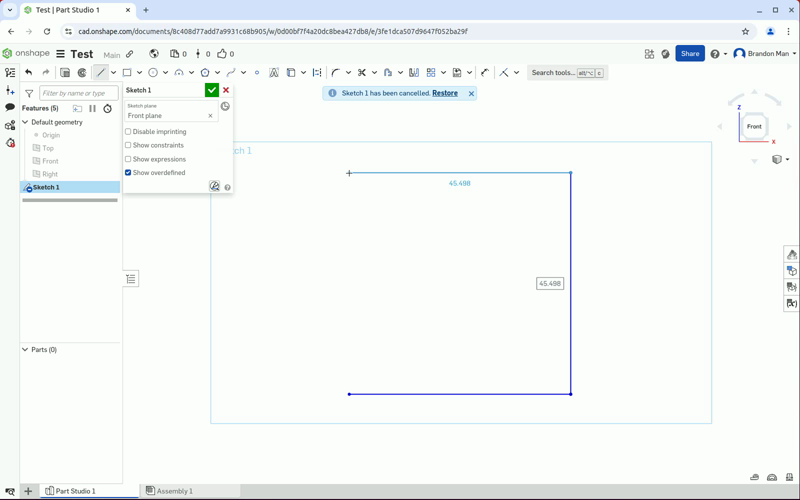
click(349, 172)
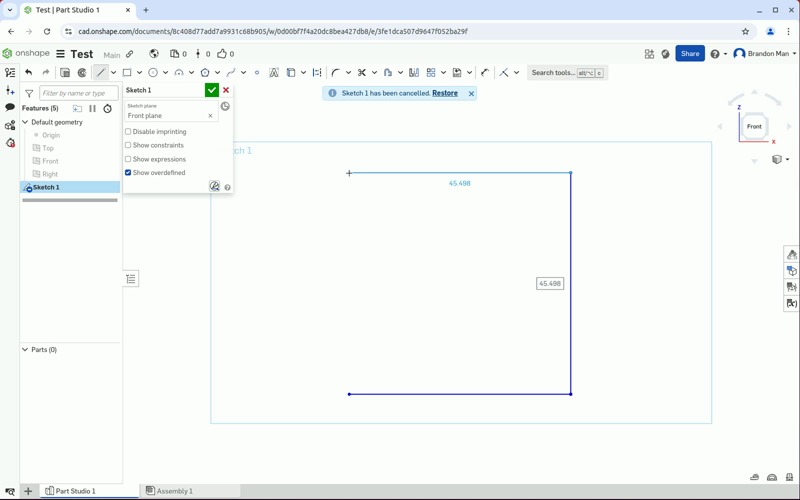
key_up(shift)
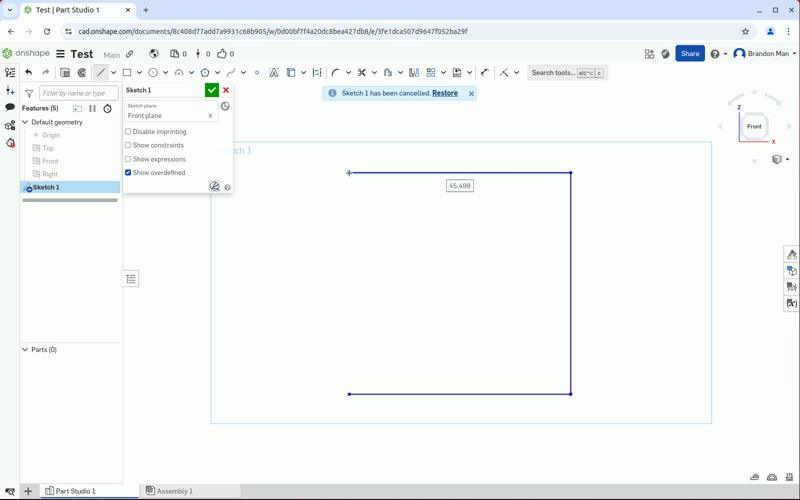
key_down(shift)
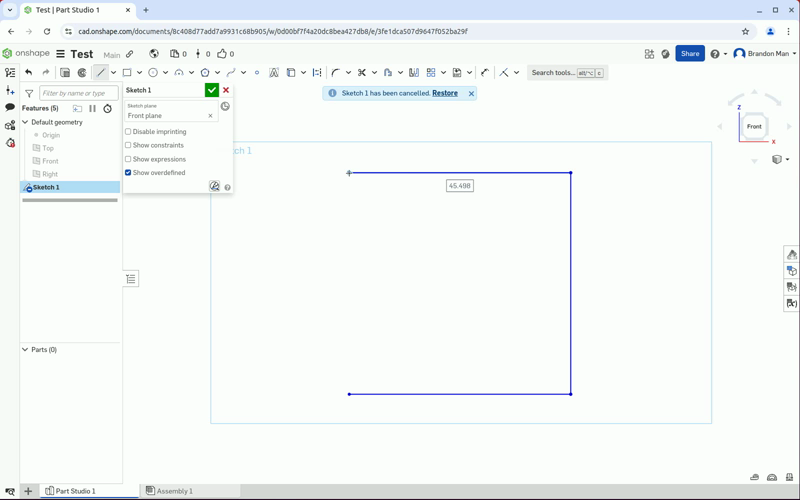
mouse_move(349, 394)
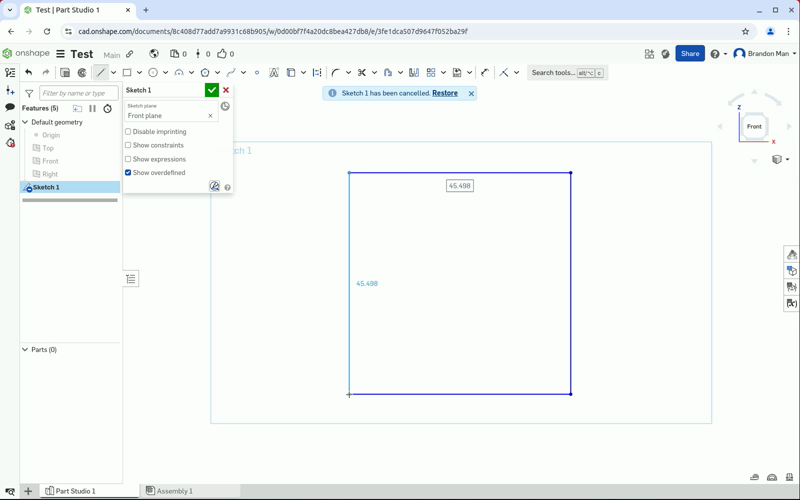
key_up(shift)
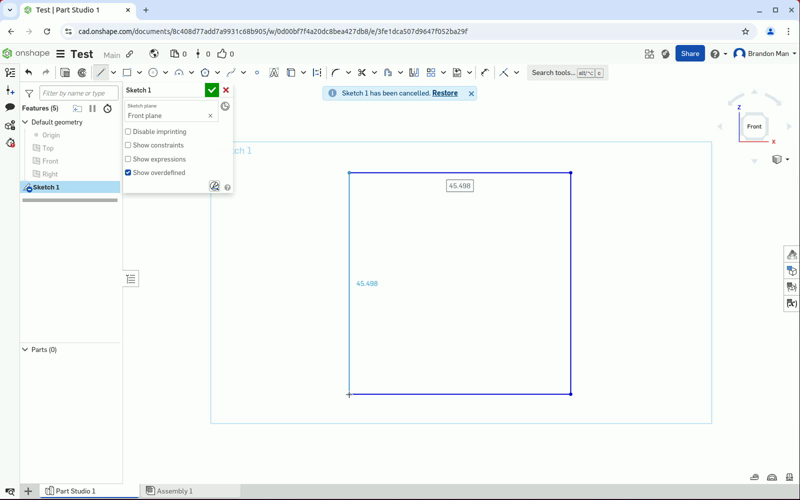
click(349, 394)
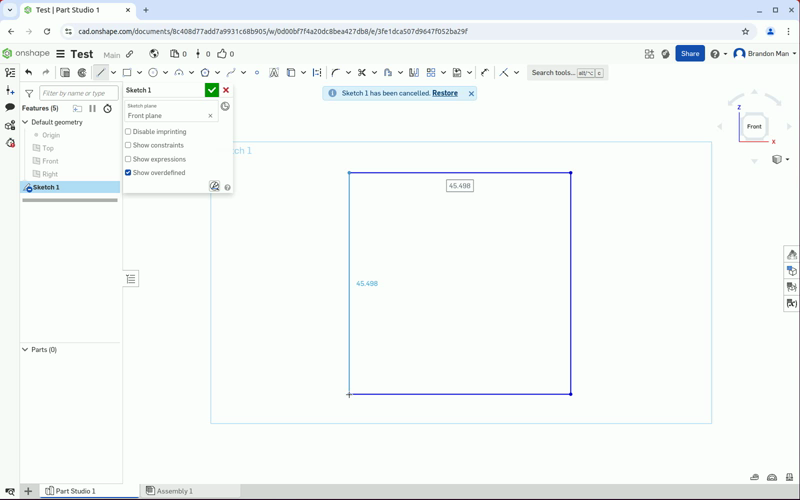
key(esc)
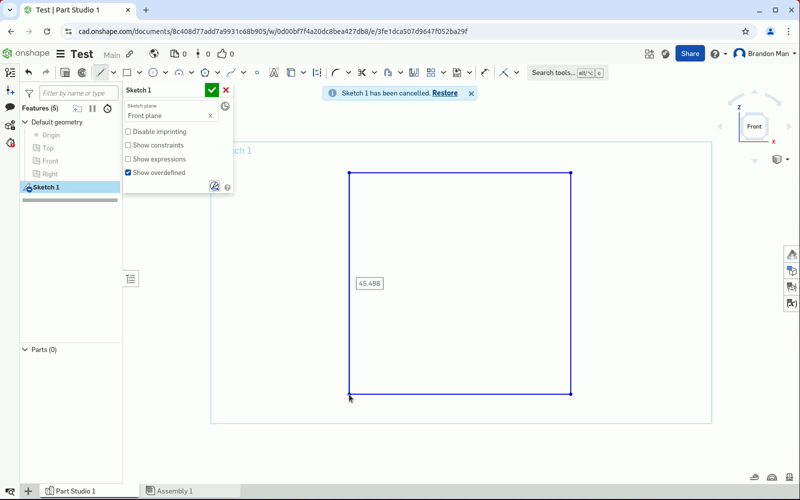
key(l)
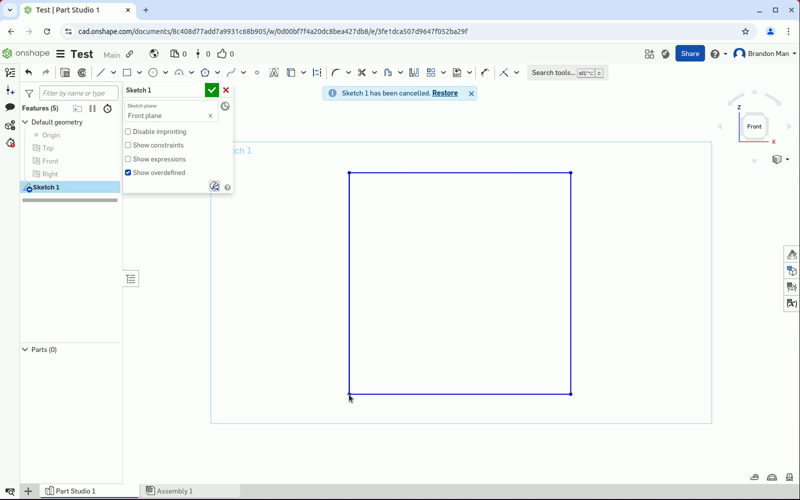
key_down(shift)
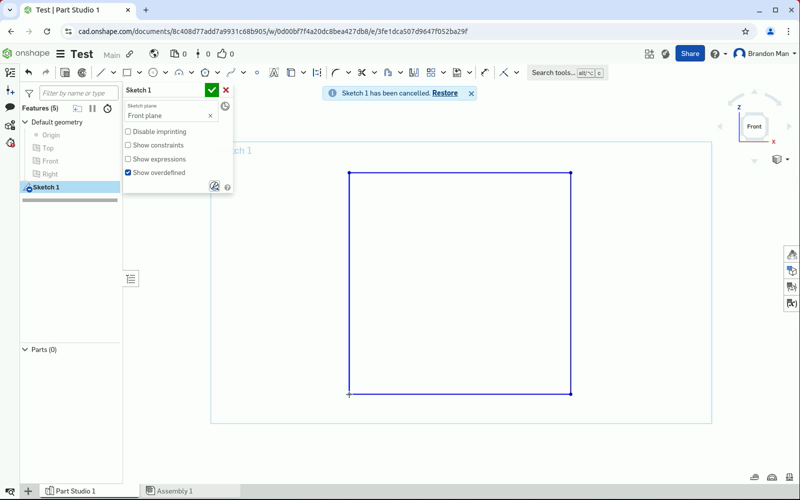
mouse_move(356, 387)
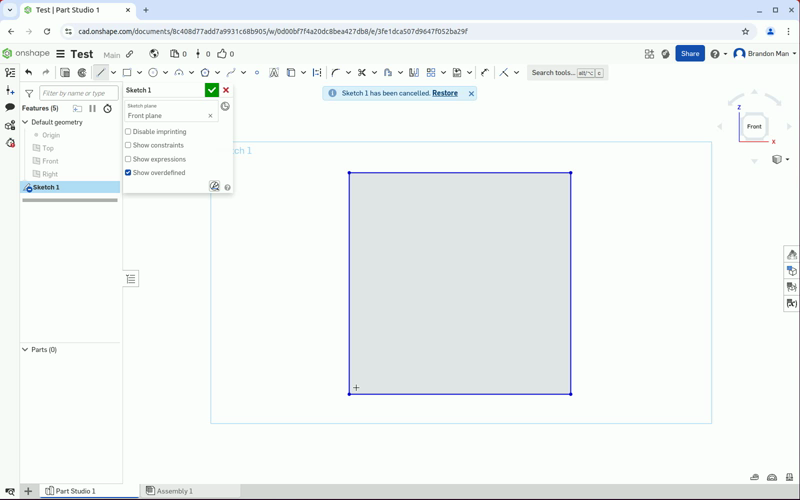
click(356, 387)
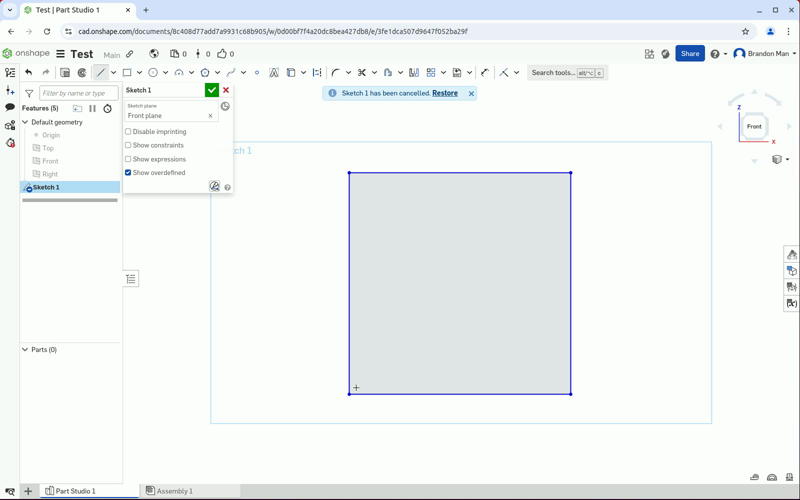
key_up(shift)
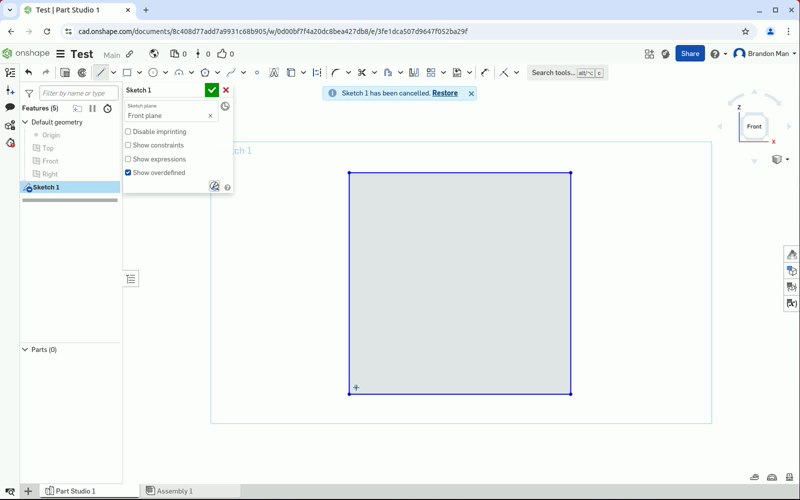
key_down(shift)
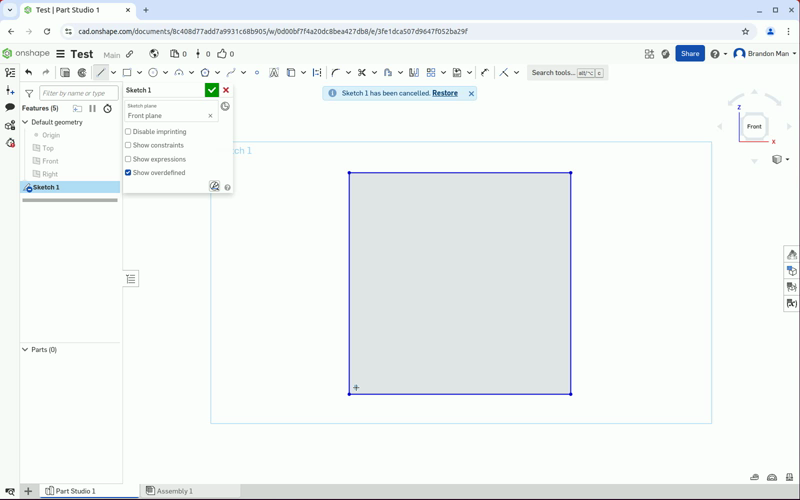
mouse_move(458, 387)
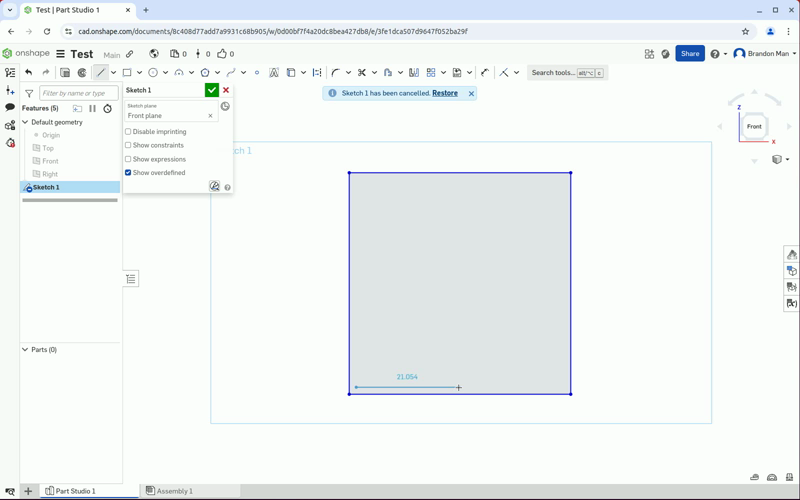
click(458, 387)
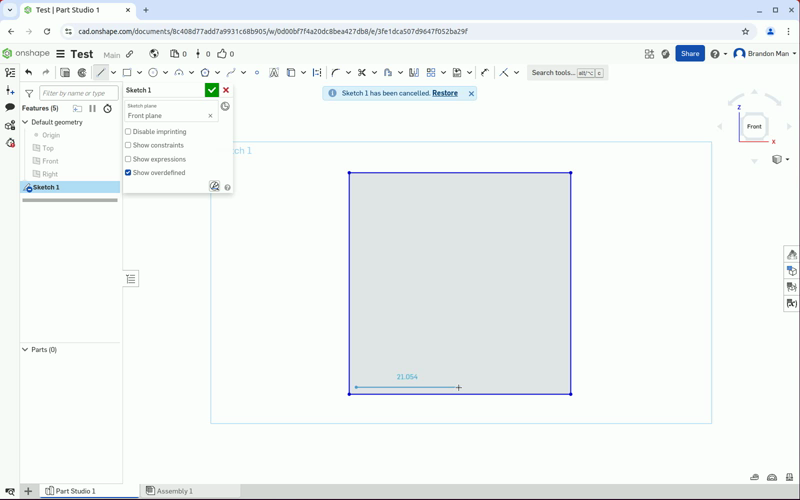
key_up(shift)
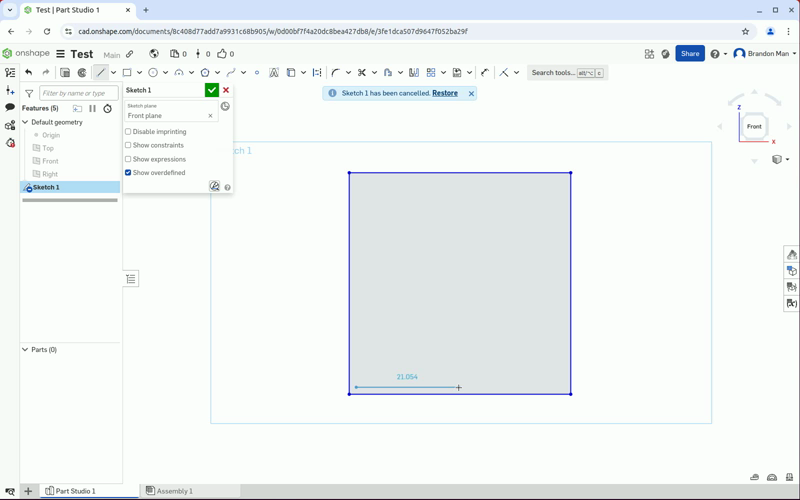
key_down(shift)
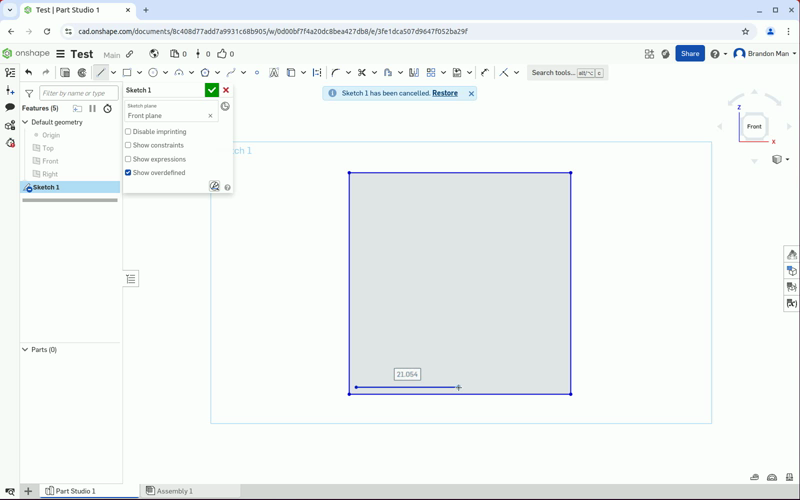
mouse_move(489, 387)
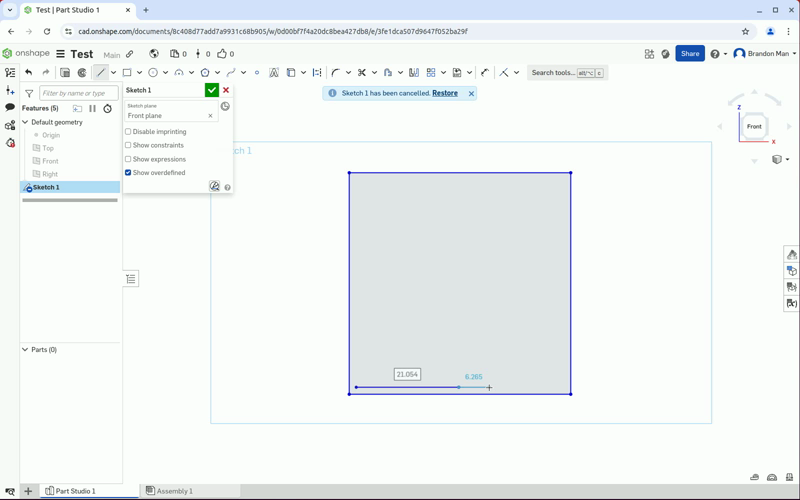
mouse_move(461, 387)
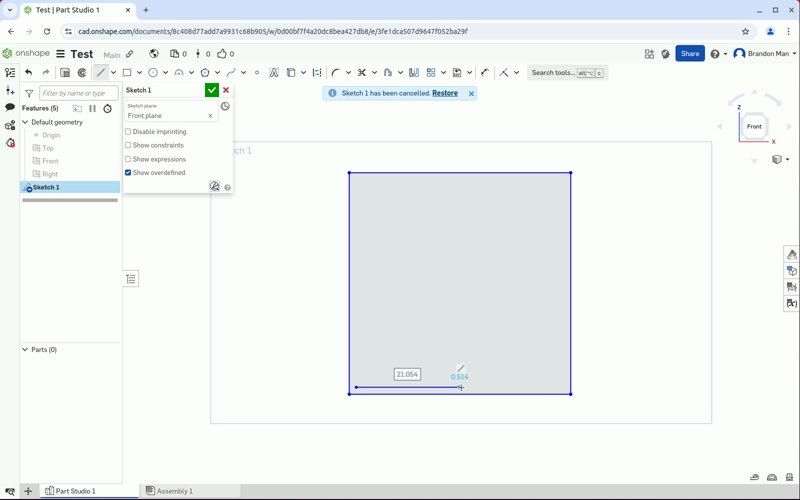
scroll(6)
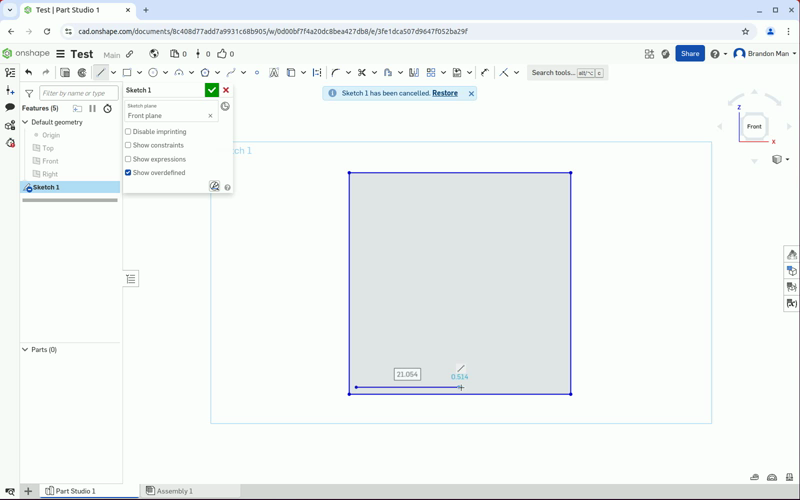
scroll(6)
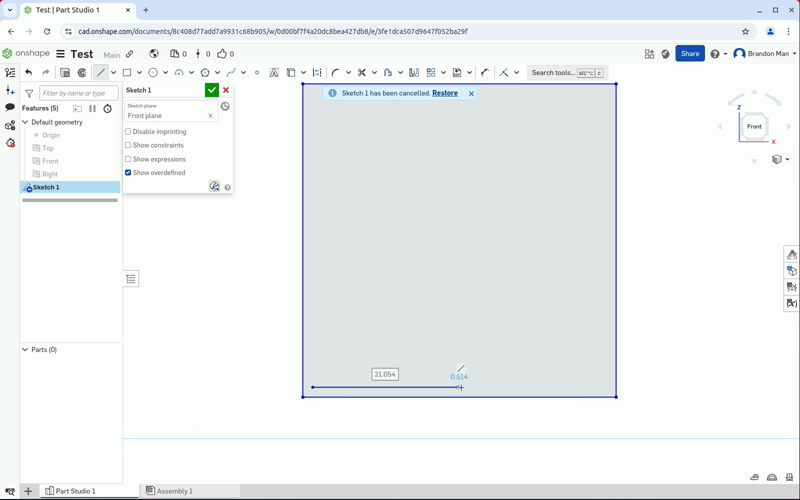
scroll(6)
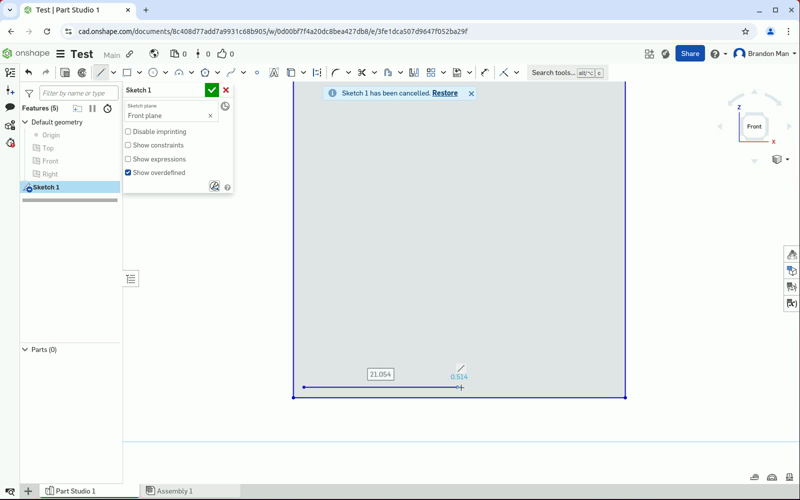
scroll(6)
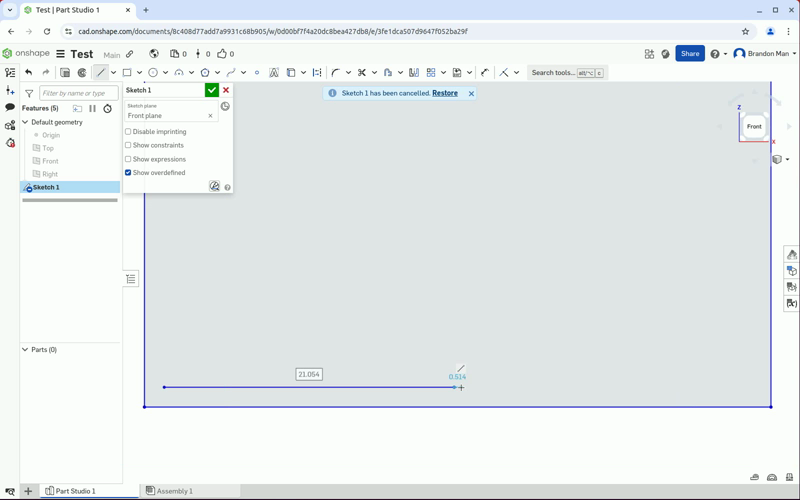
scroll(6)
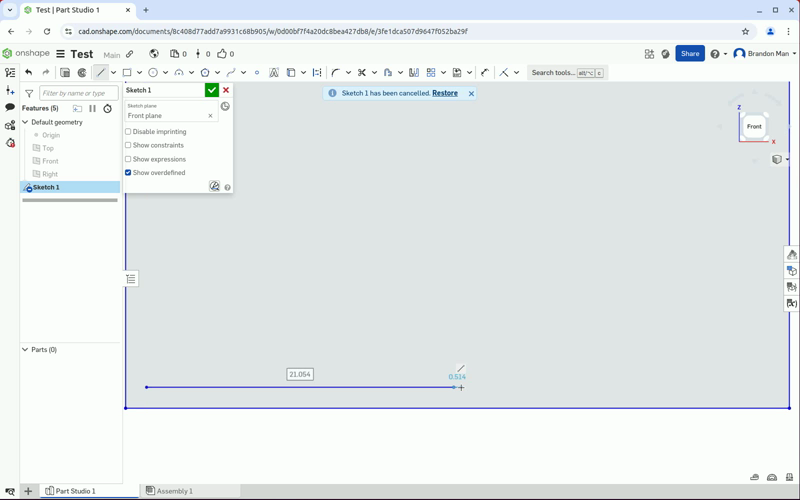
scroll(6)
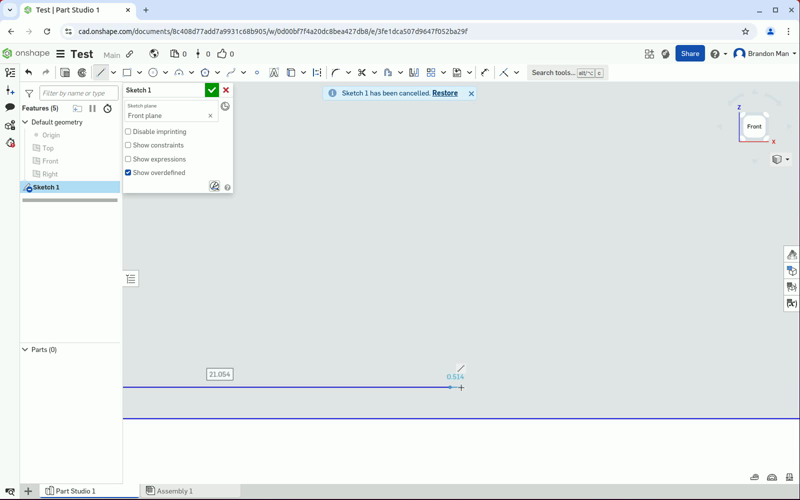
scroll(6)
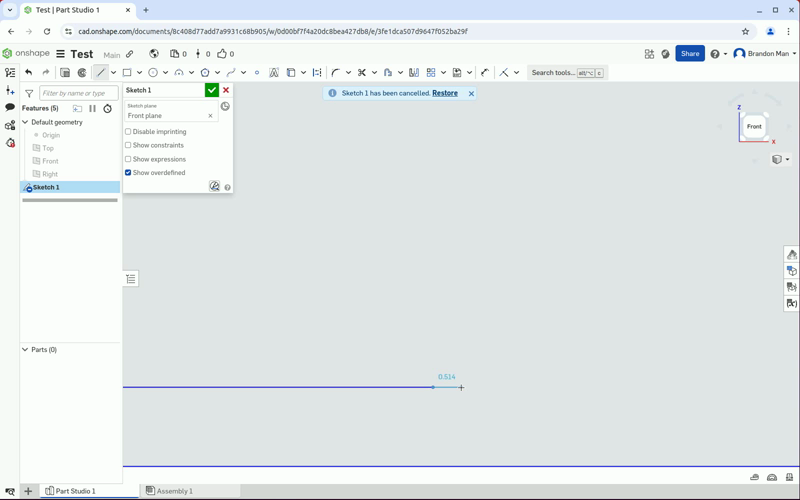
click(461, 387)
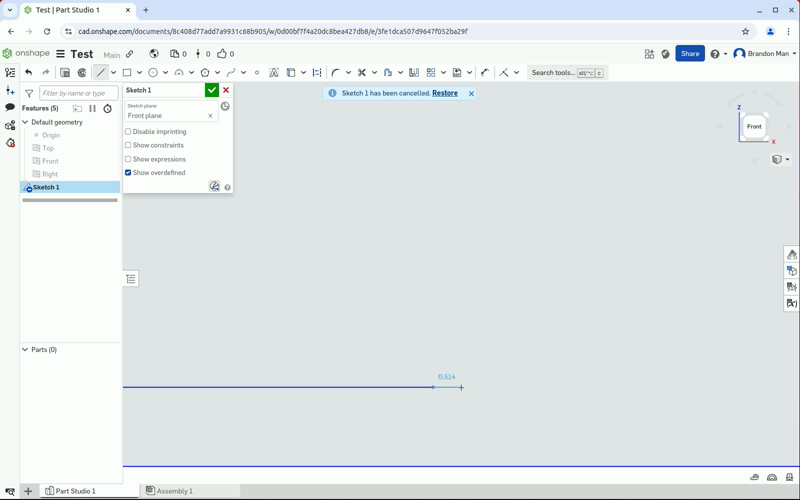
scroll(-6)
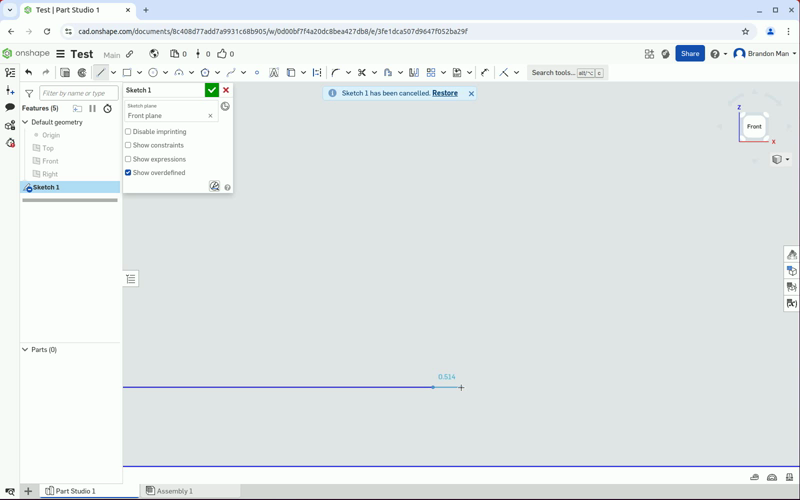
scroll(-6)
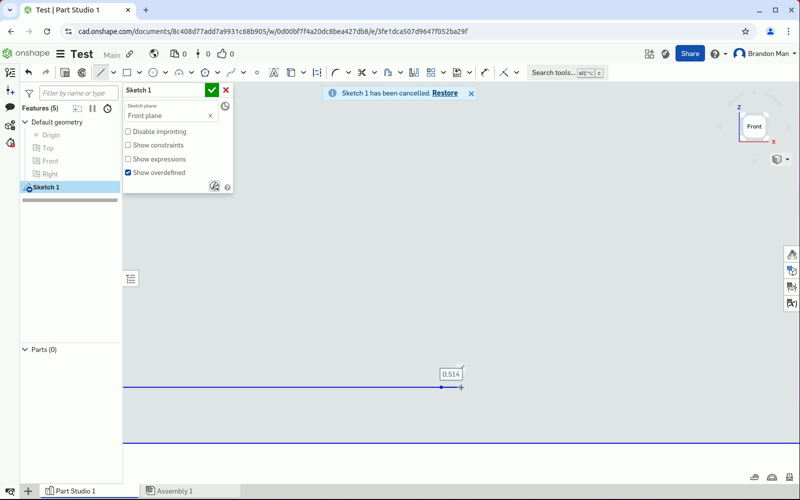
scroll(-6)
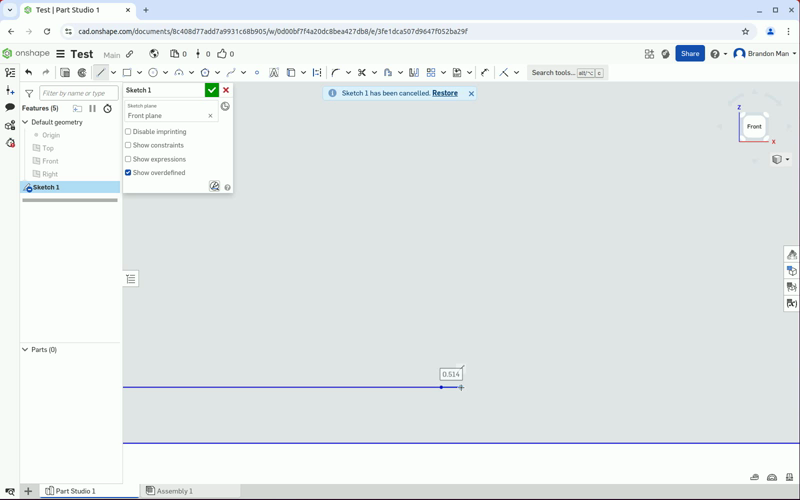
scroll(-6)
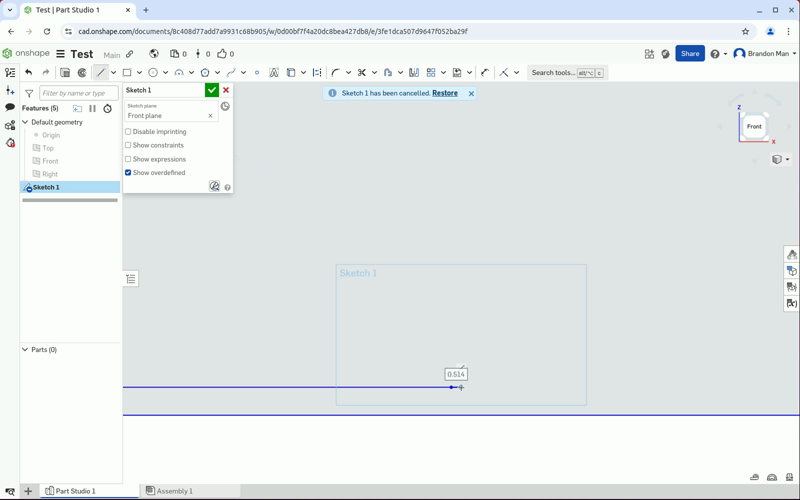
scroll(-6)
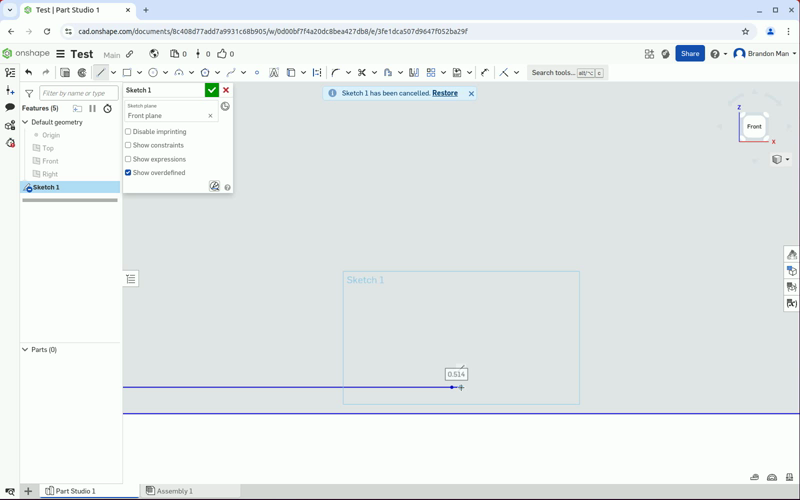
scroll(-6)
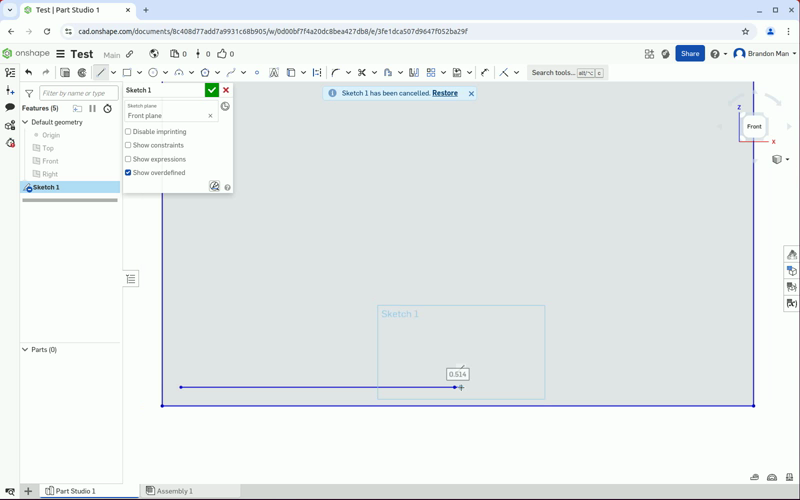
scroll(-6)
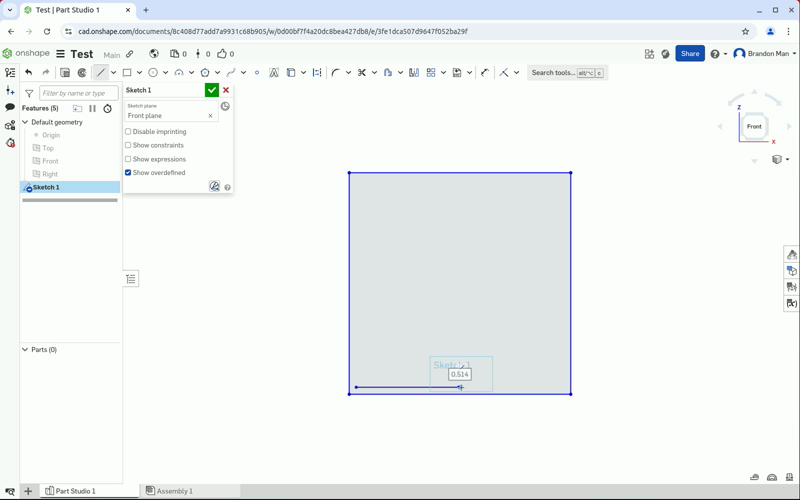
key_up(shift)
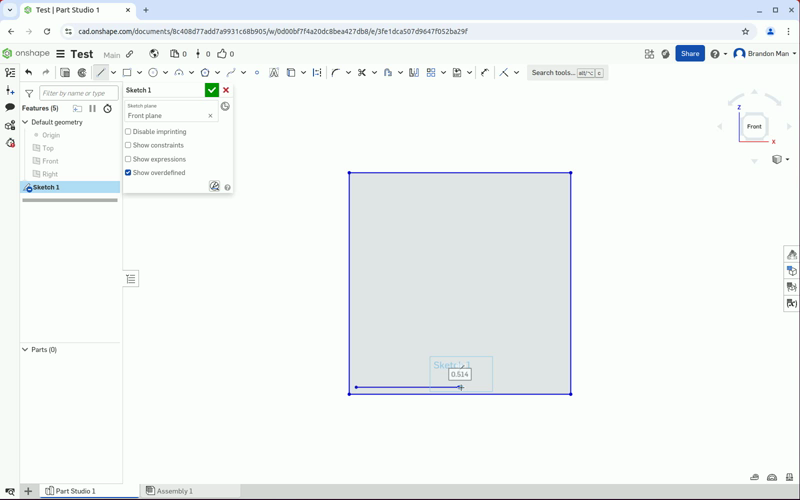
key_down(shift)
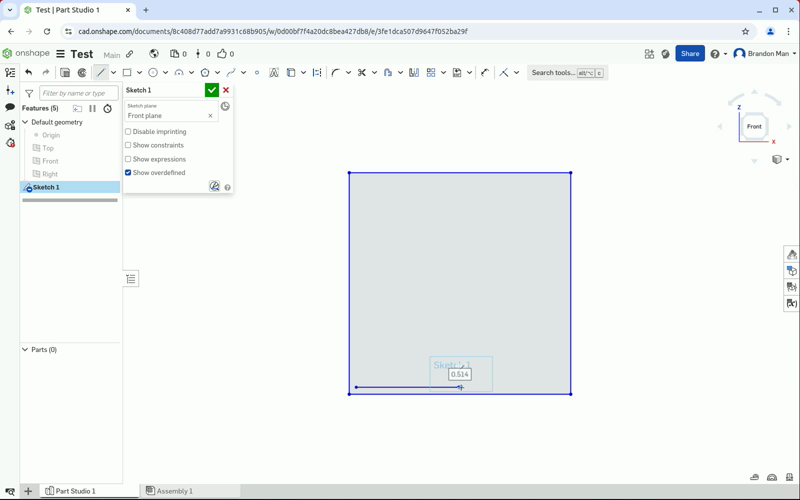
mouse_move(564, 387)
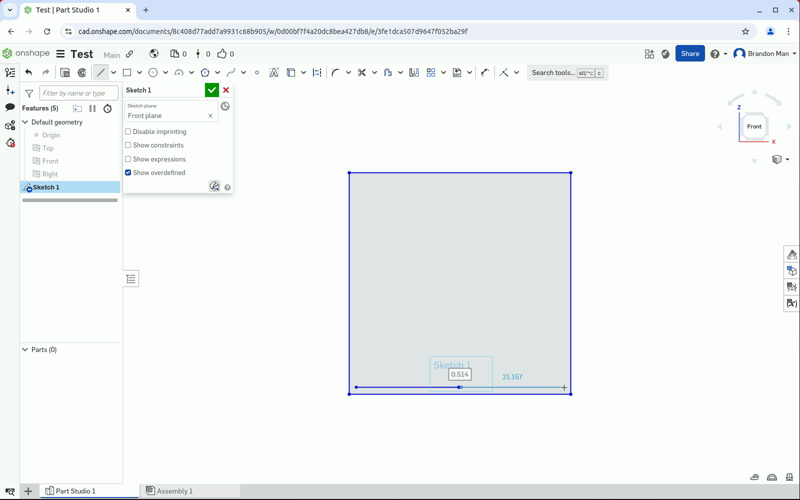
click(564, 387)
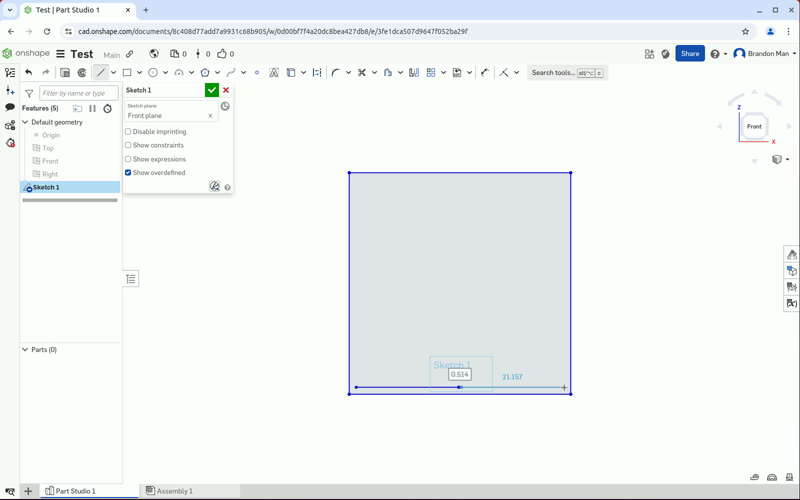
key_up(shift)
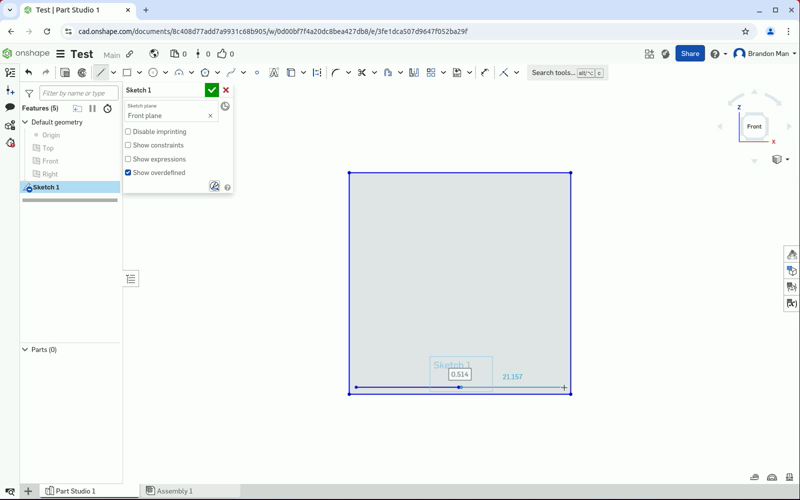
key_down(shift)
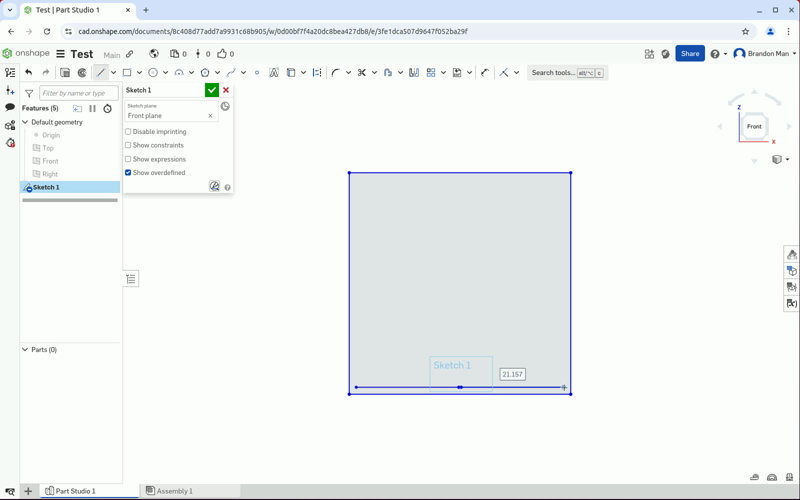
mouse_move(564, 284)
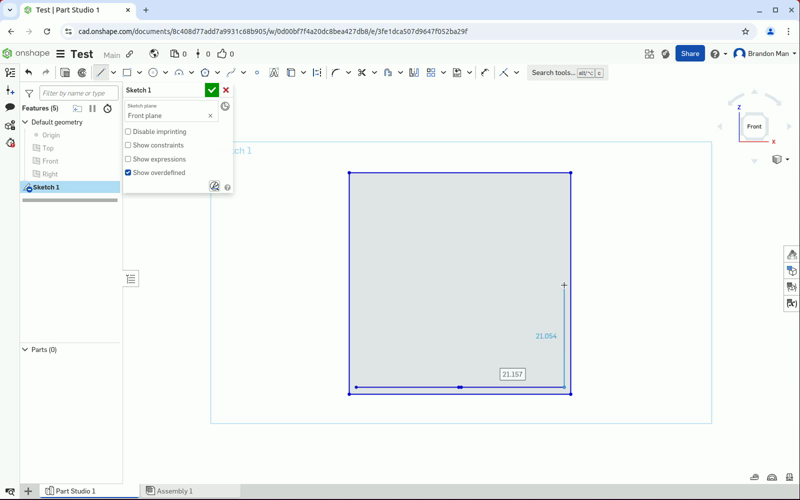
click(564, 284)
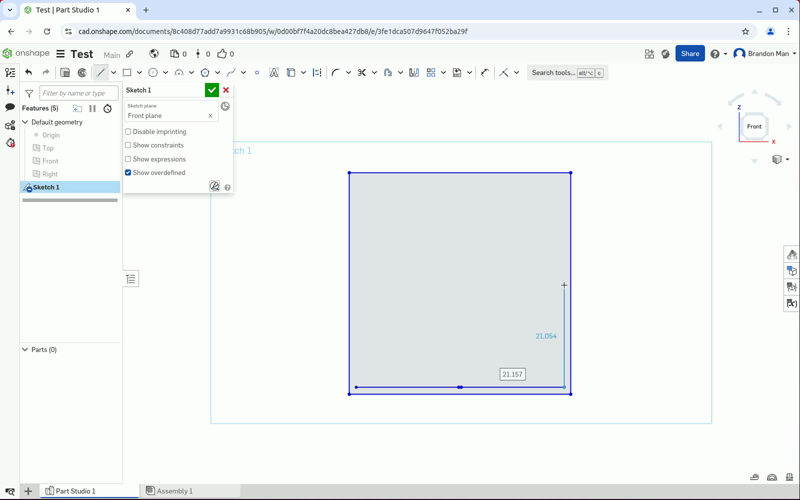
key_up(shift)
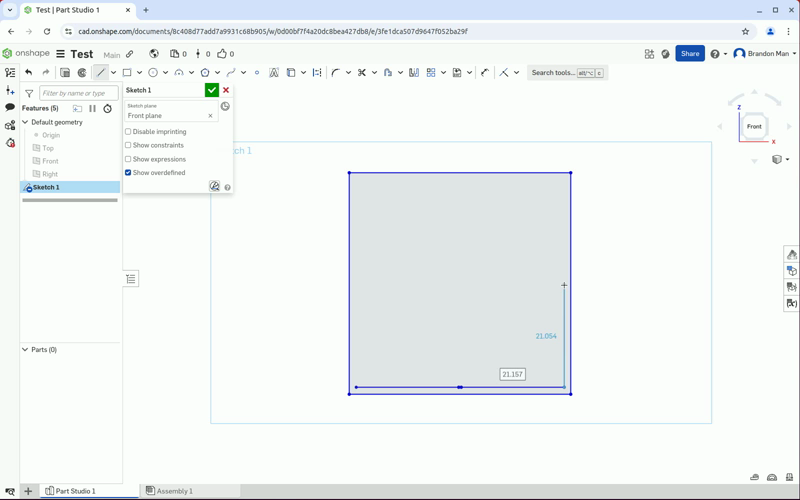
key_down(shift)
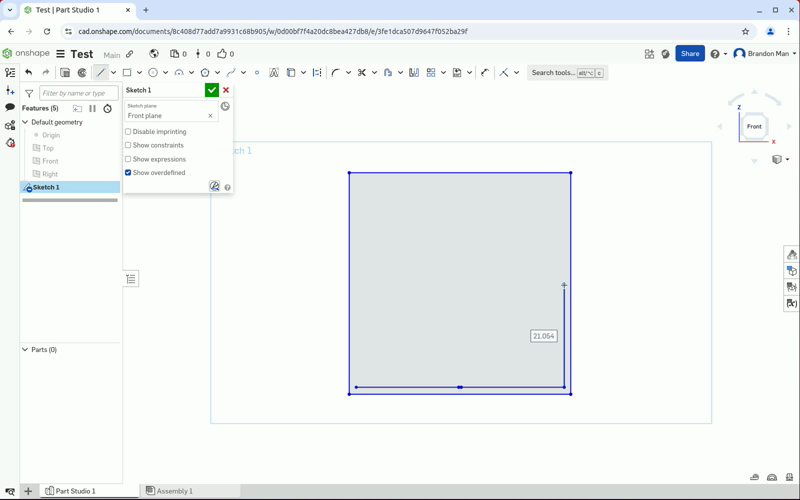
mouse_move(589, 284)
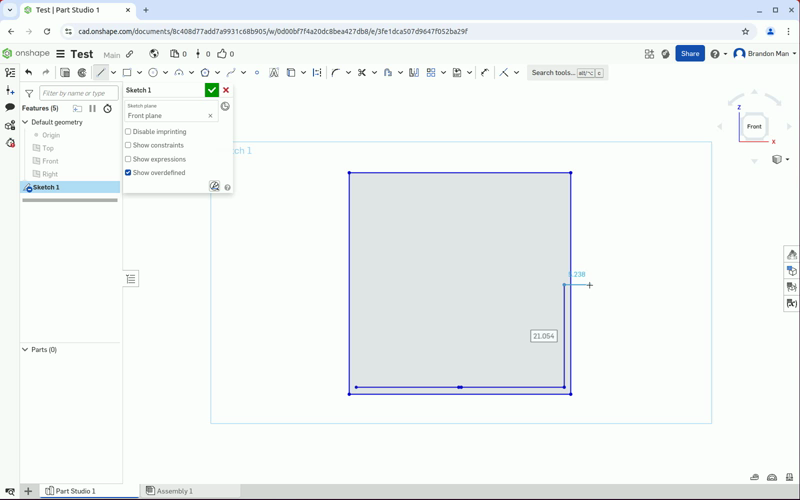
mouse_move(564, 282)
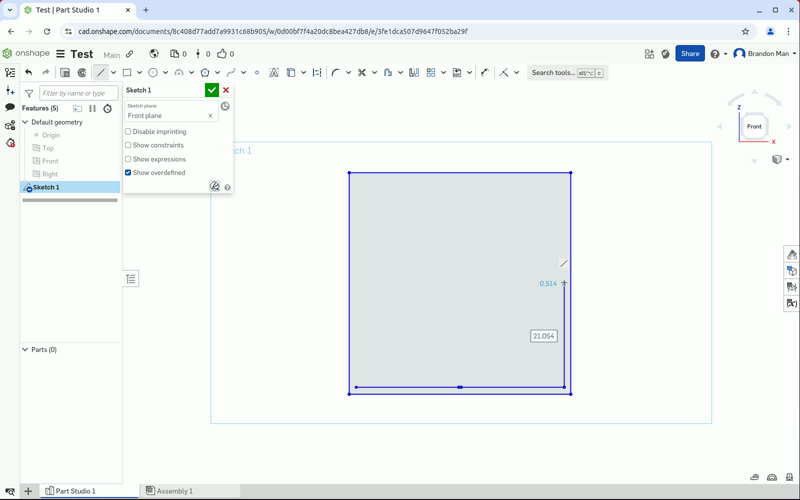
scroll(6)
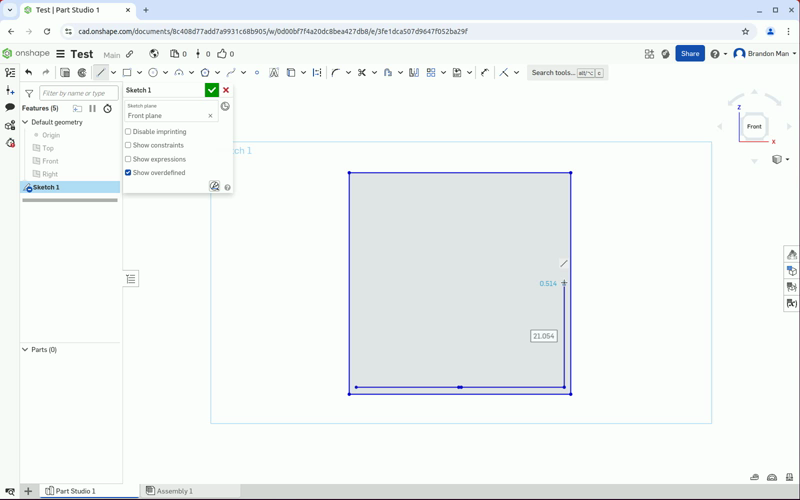
scroll(6)
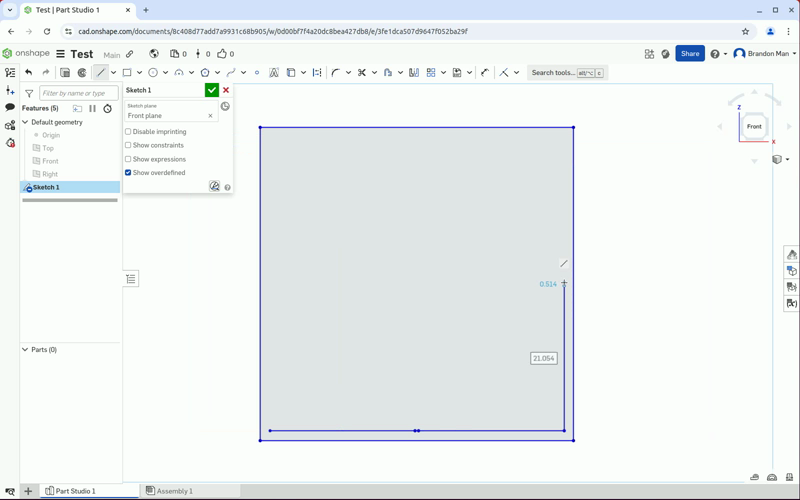
scroll(6)
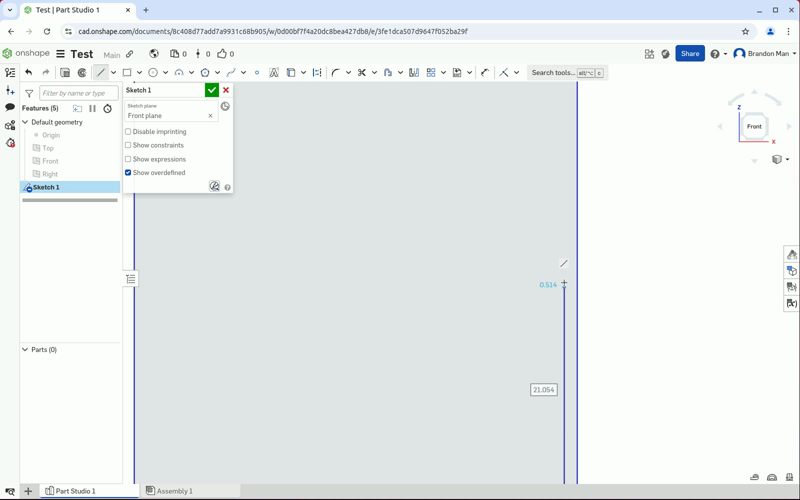
scroll(6)
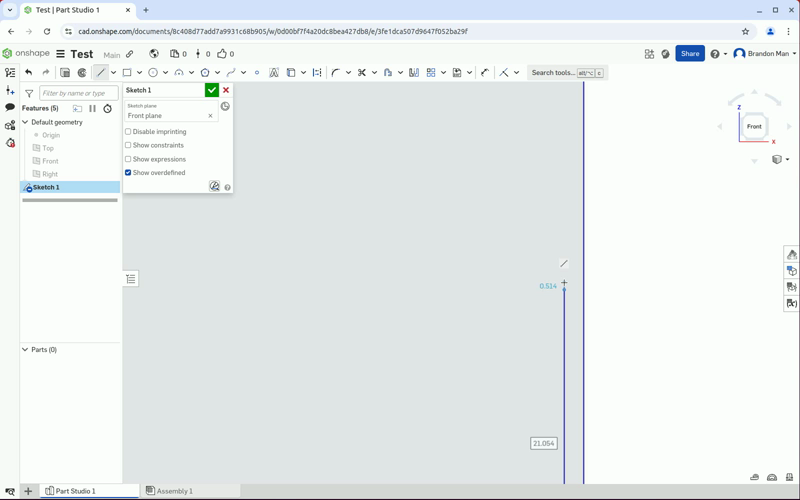
scroll(6)
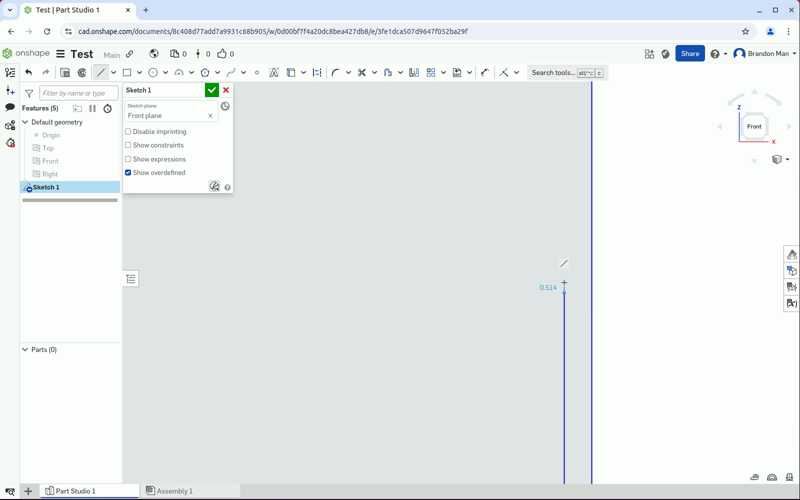
scroll(6)
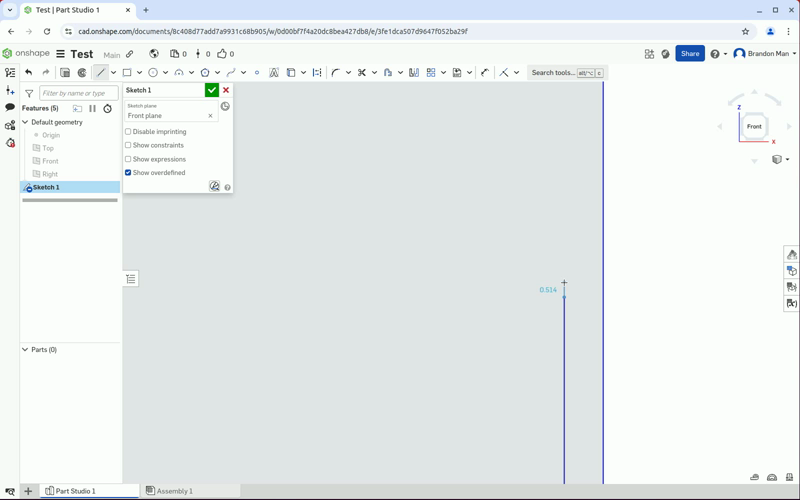
scroll(6)
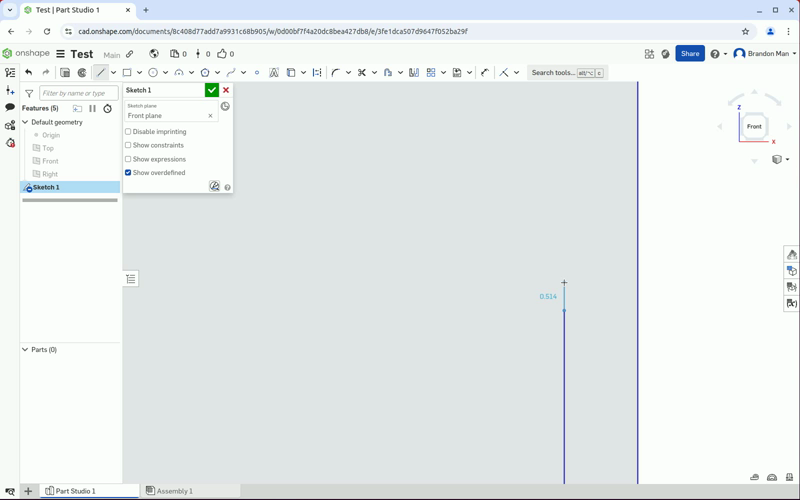
click(564, 282)
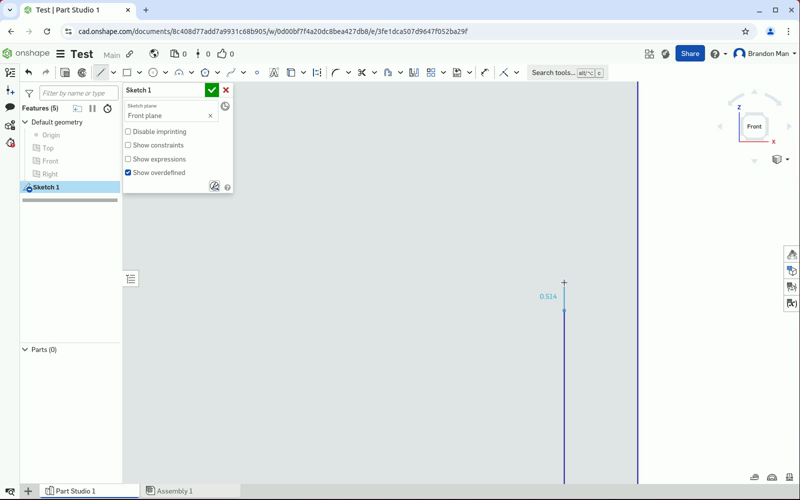
scroll(-6)
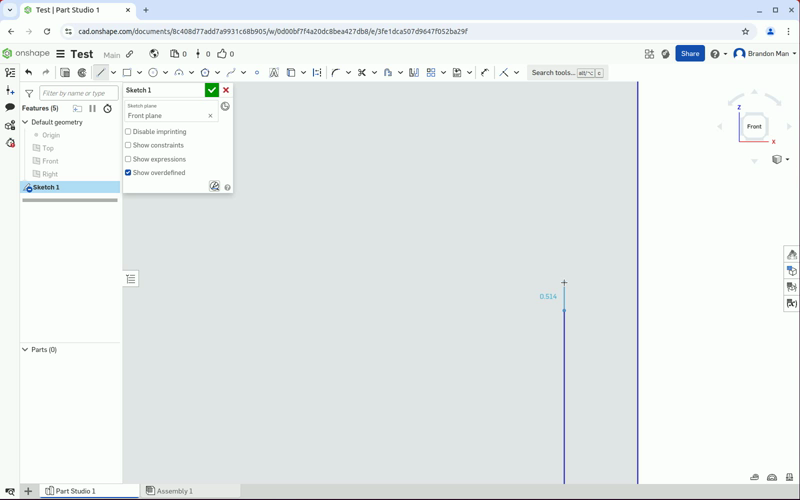
scroll(-6)
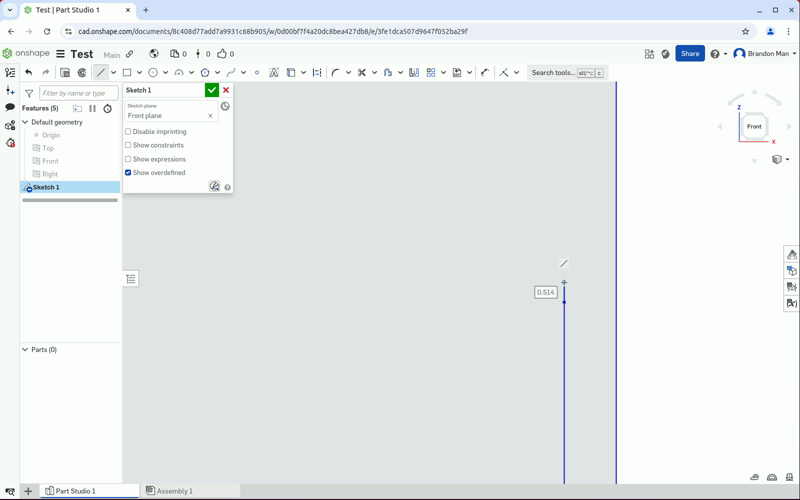
scroll(-6)
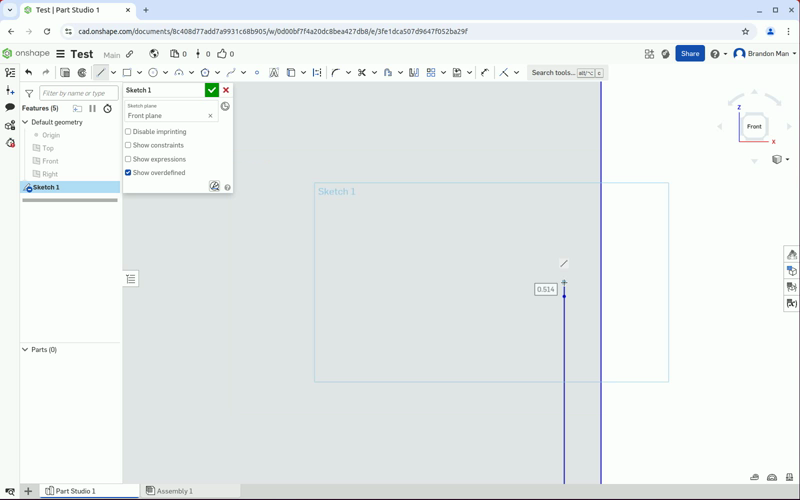
scroll(-6)
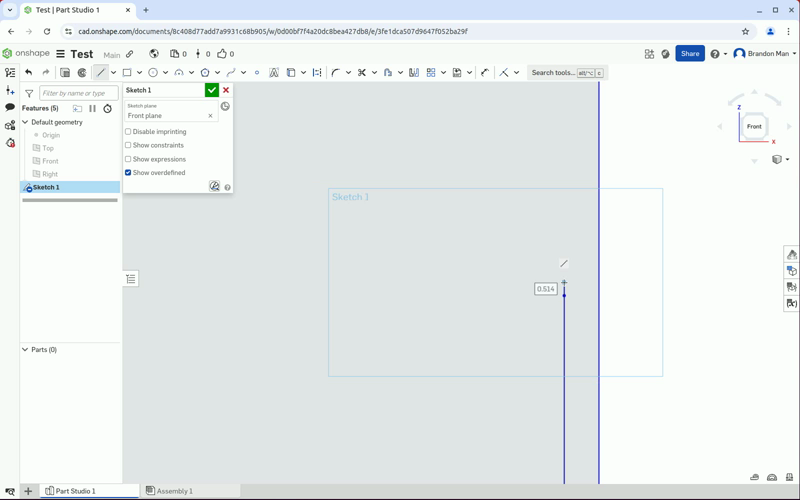
scroll(-6)
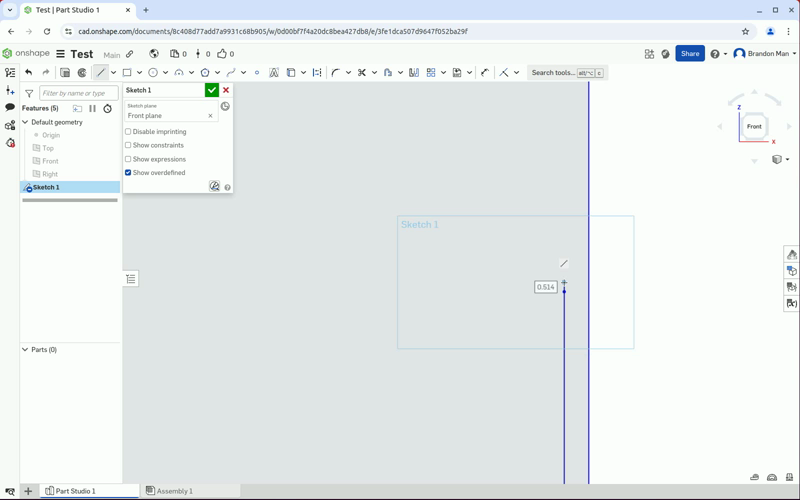
scroll(-6)
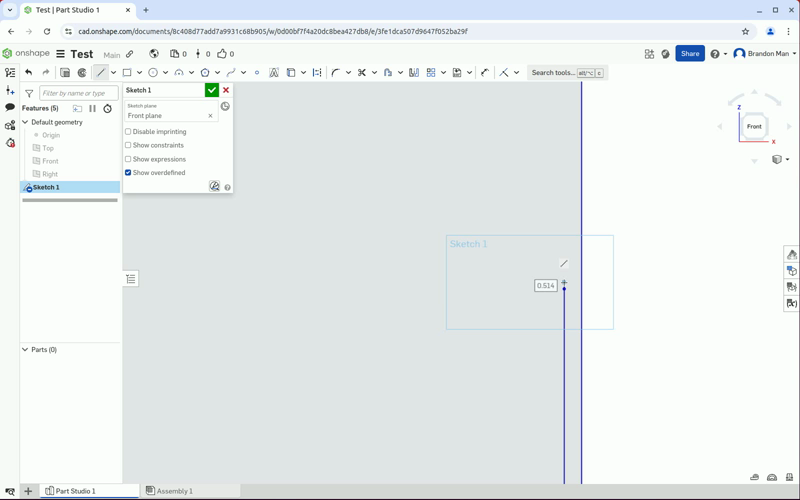
scroll(-6)
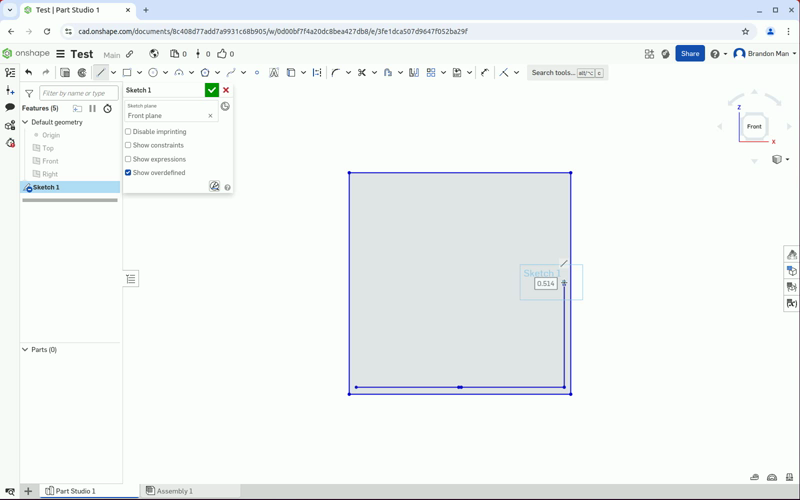
key_up(shift)
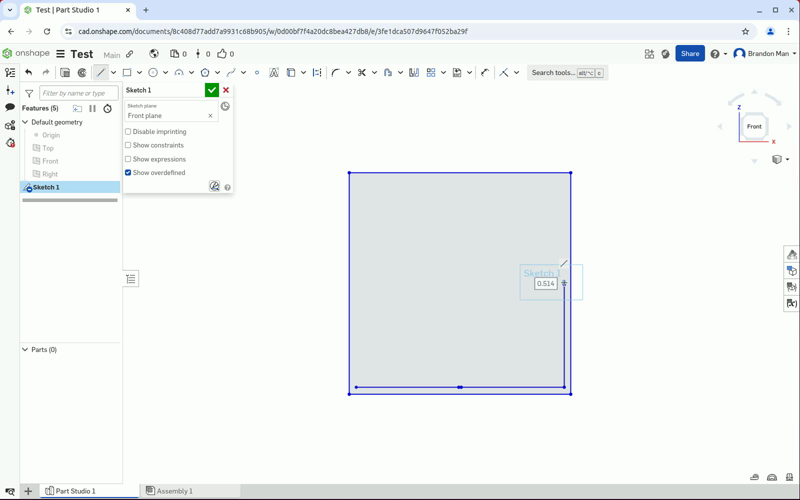
key_down(shift)
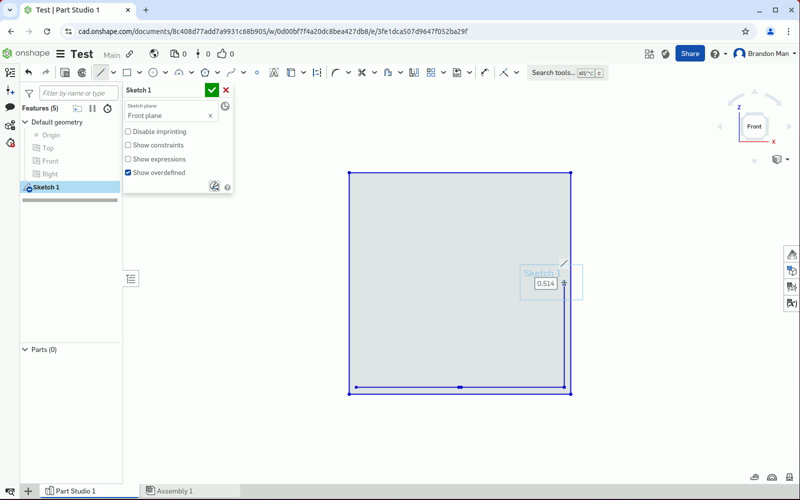
mouse_move(564, 179)
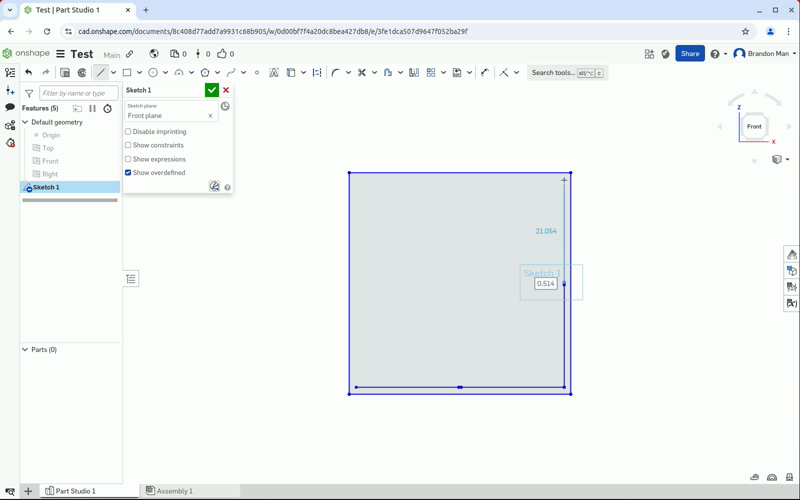
click(564, 179)
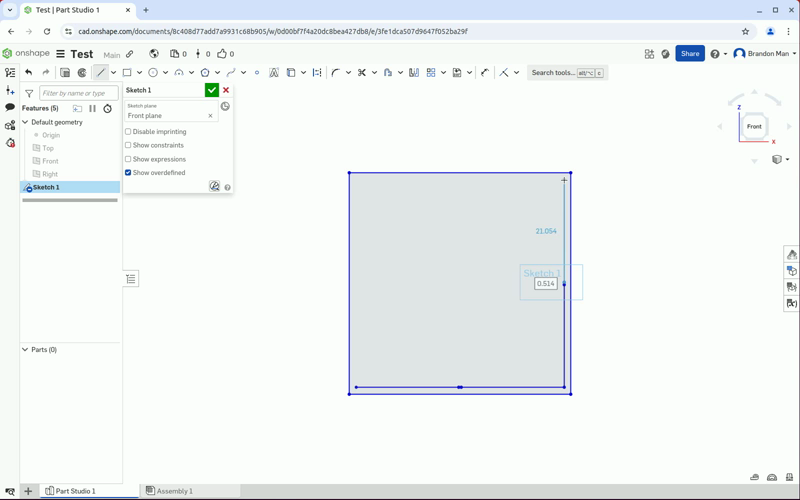
key_up(shift)
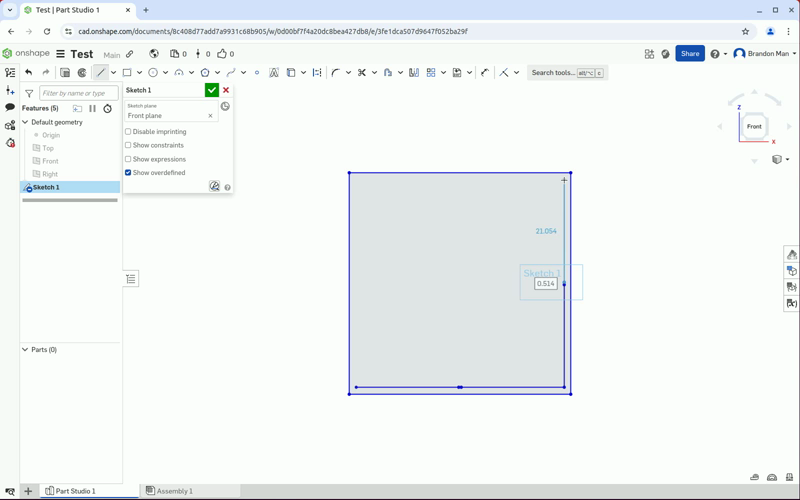
key_down(shift)
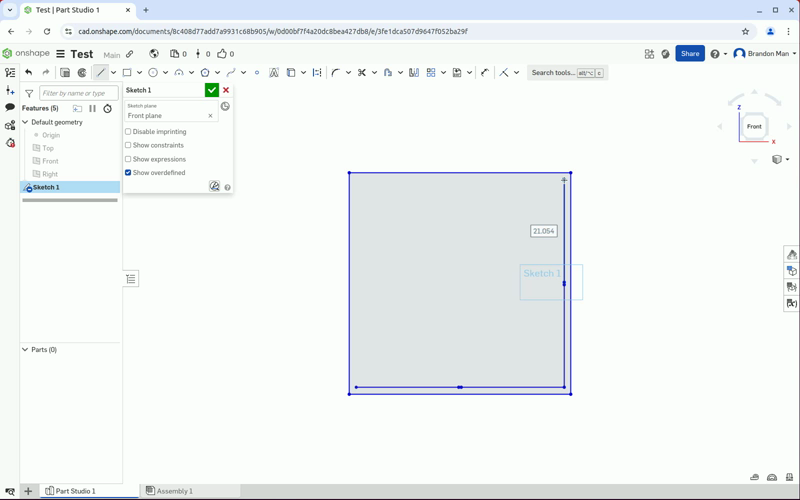
mouse_move(461, 179)
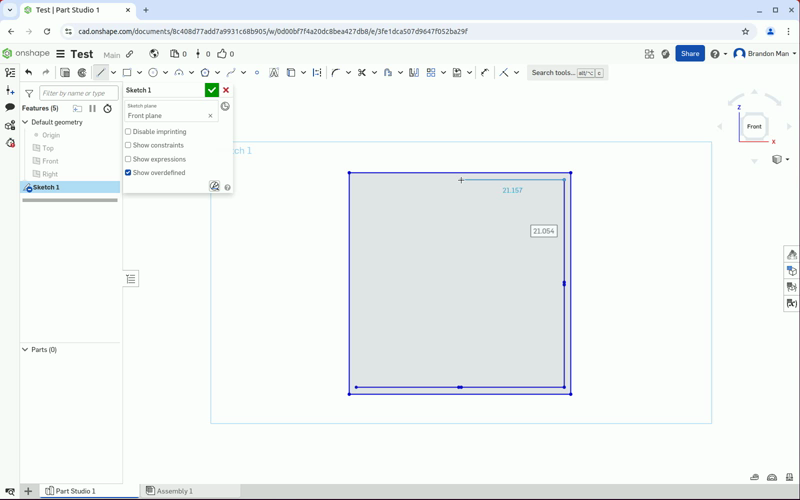
click(461, 179)
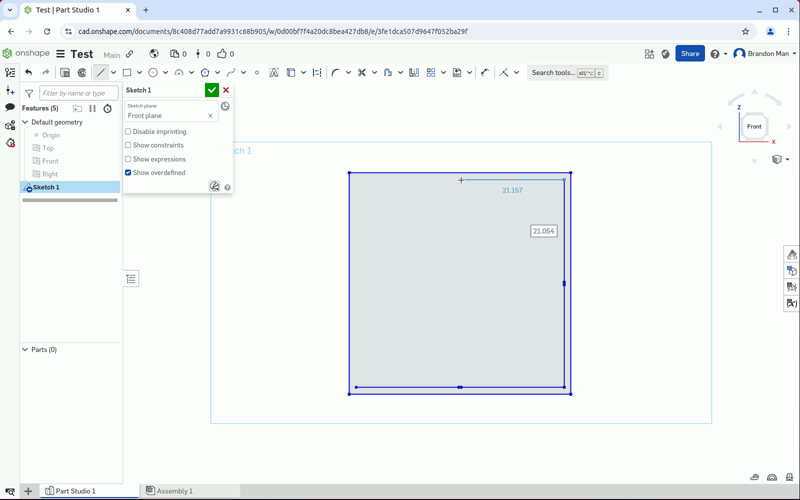
key_up(shift)
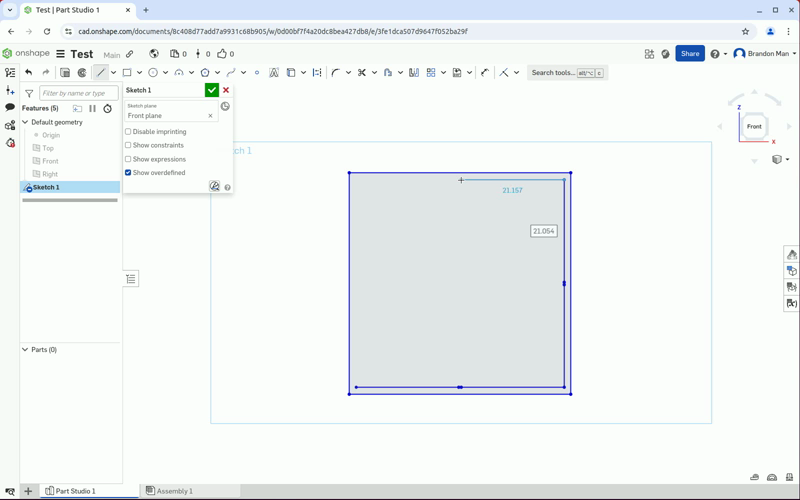
key_down(shift)
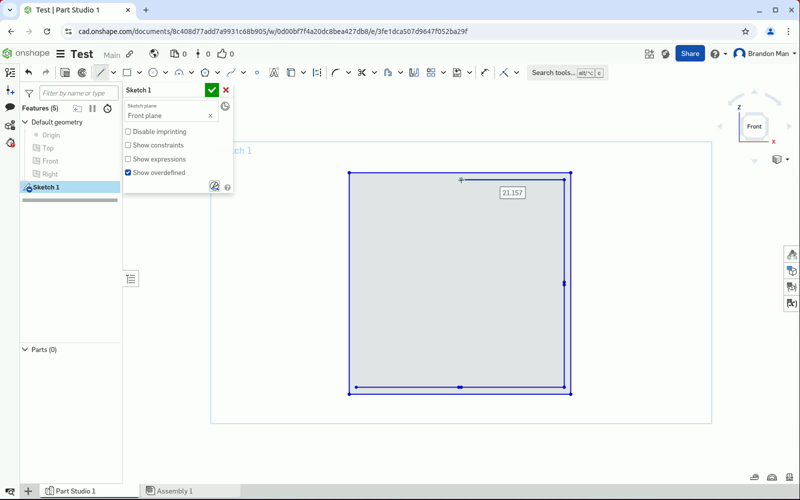
mouse_move(491, 179)
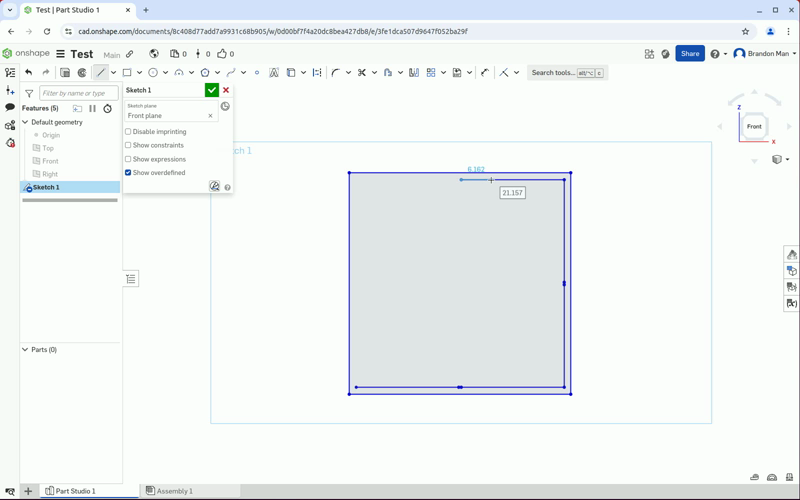
mouse_move(458, 179)
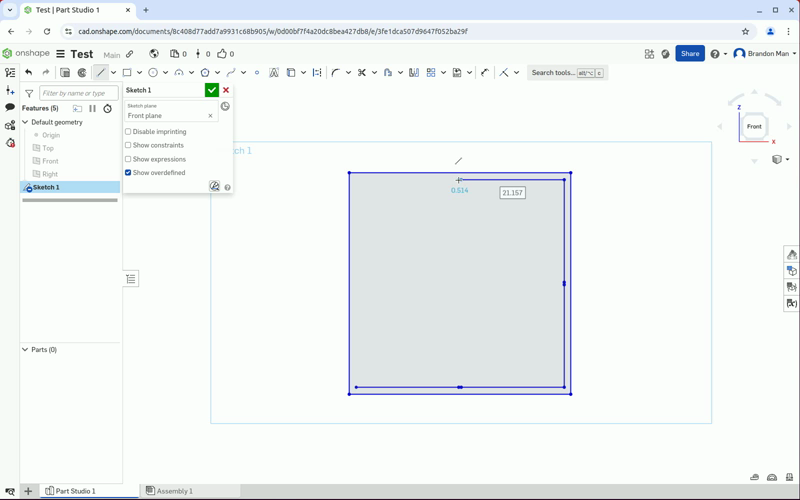
scroll(6)
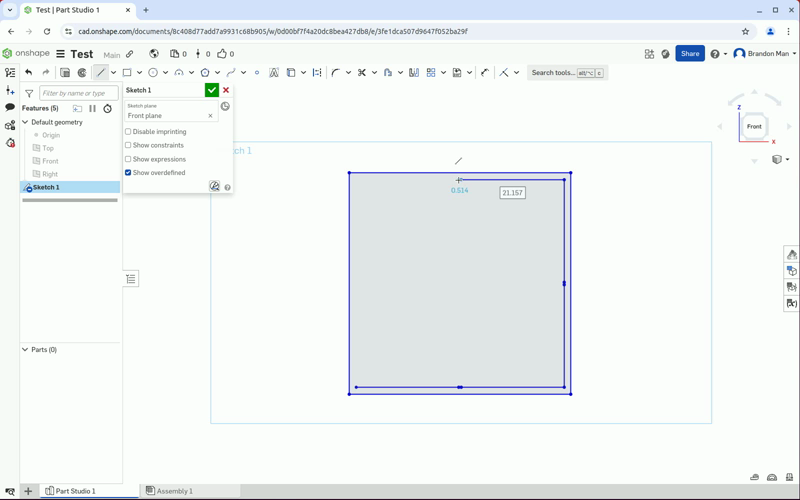
scroll(6)
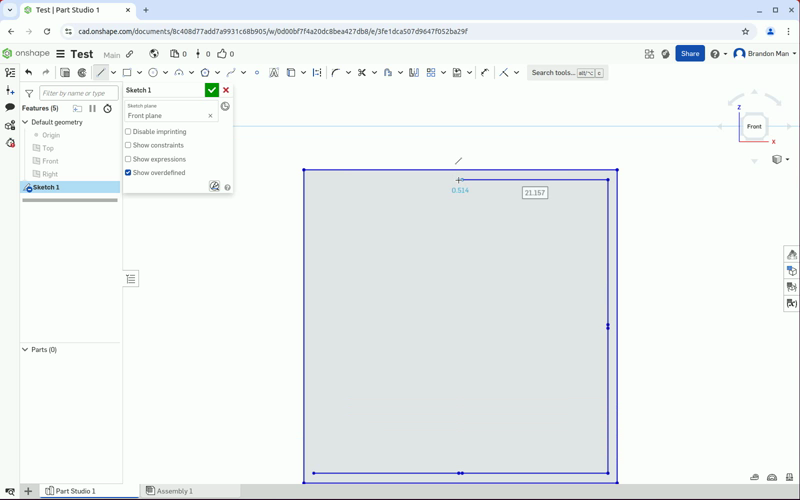
scroll(6)
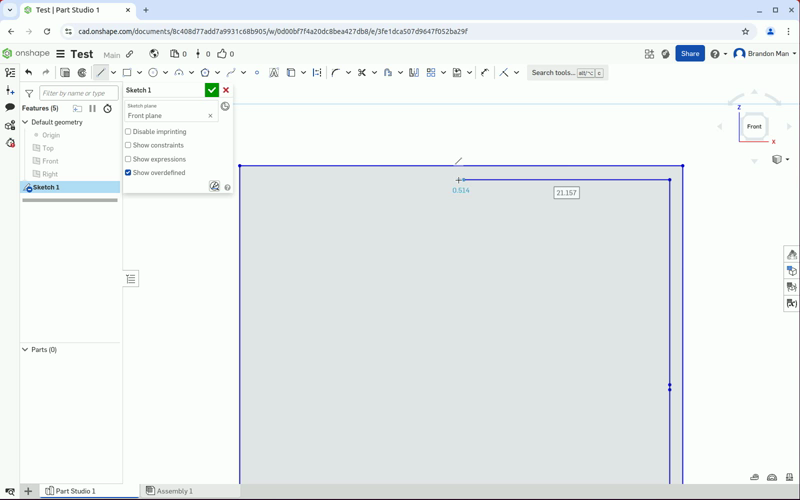
scroll(6)
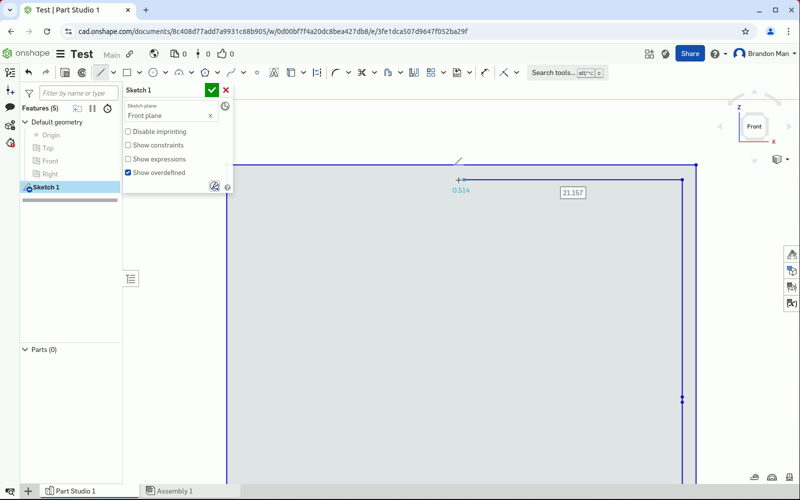
scroll(6)
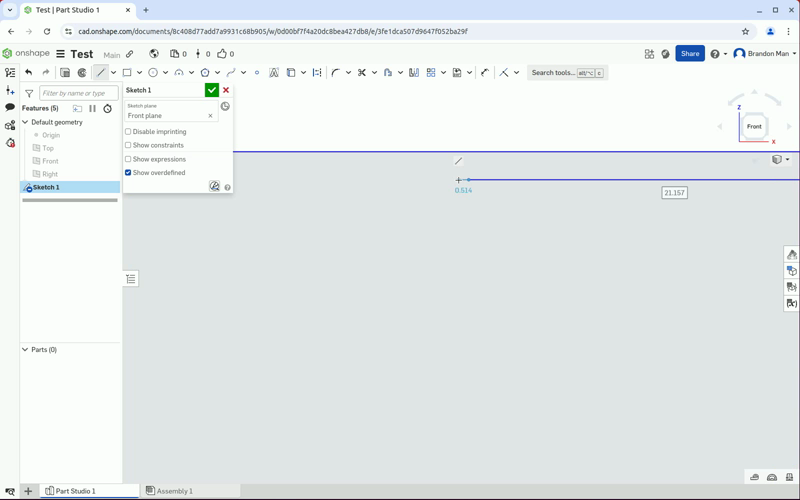
scroll(6)
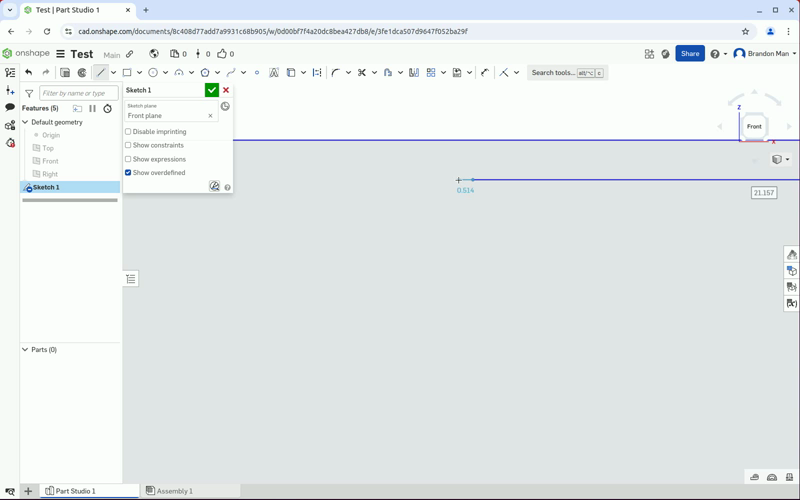
scroll(6)
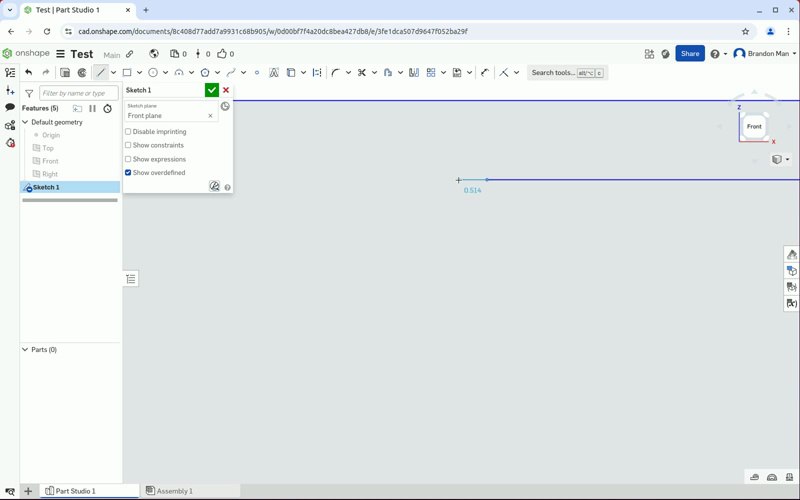
click(458, 179)
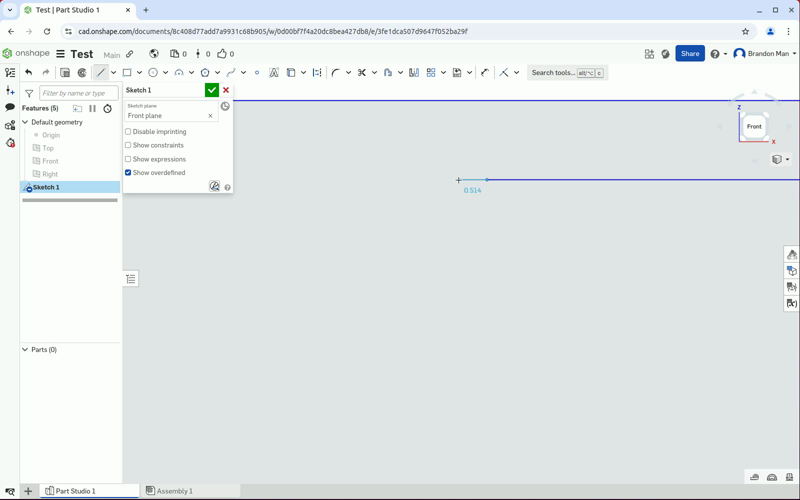
scroll(-6)
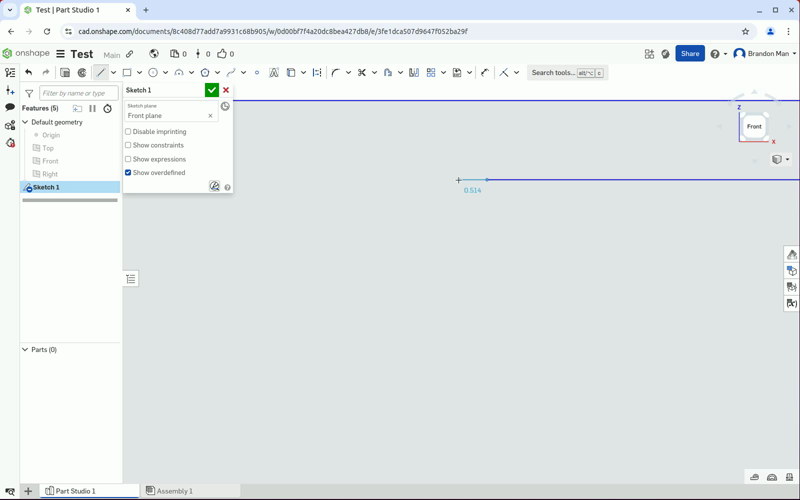
scroll(-6)
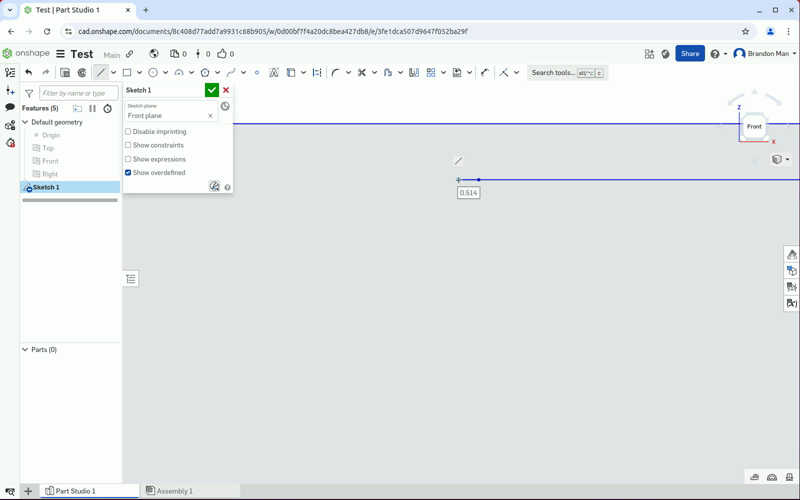
scroll(-6)
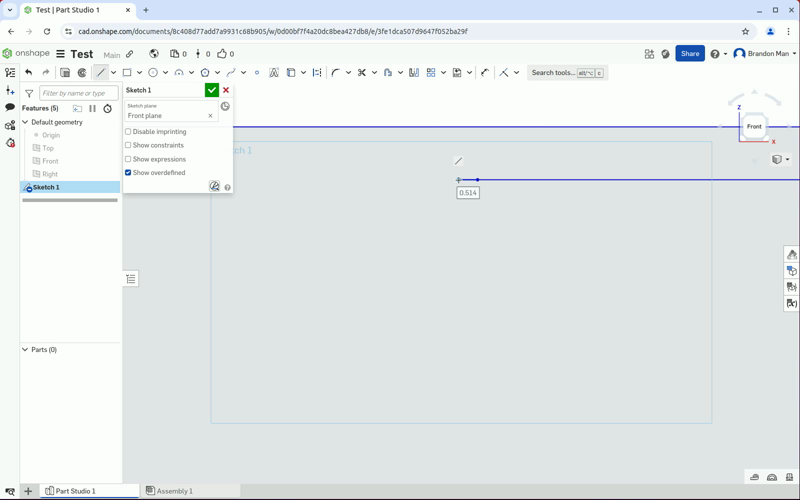
scroll(-6)
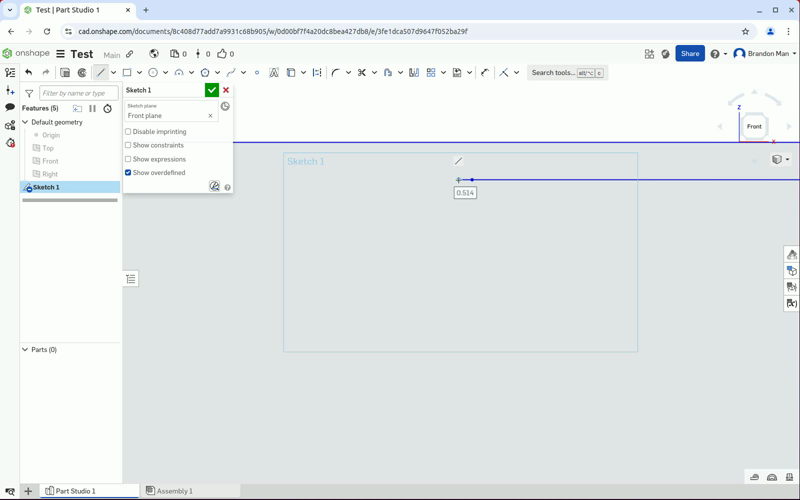
scroll(-6)
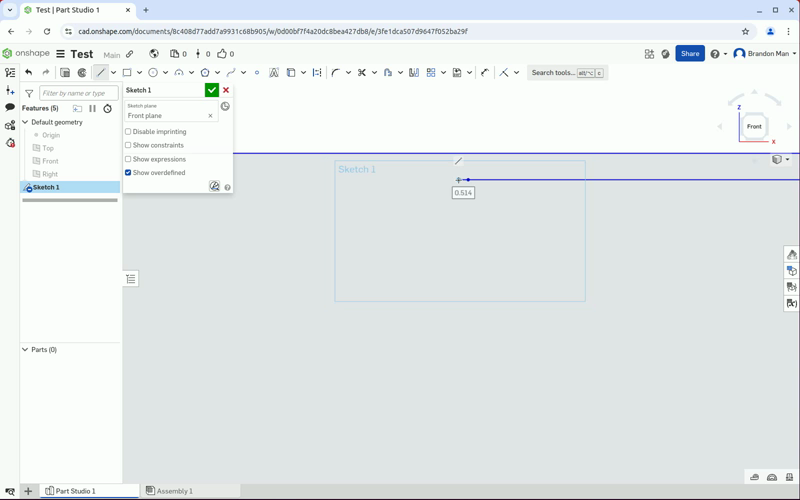
scroll(-6)
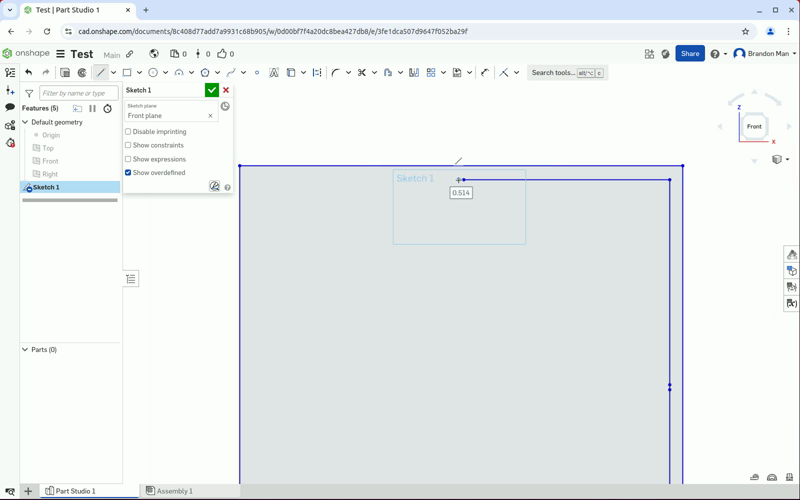
scroll(-6)
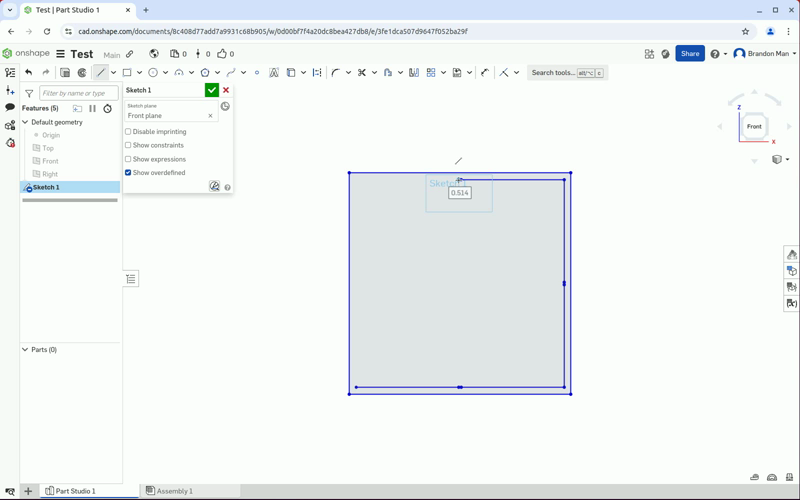
key_up(shift)
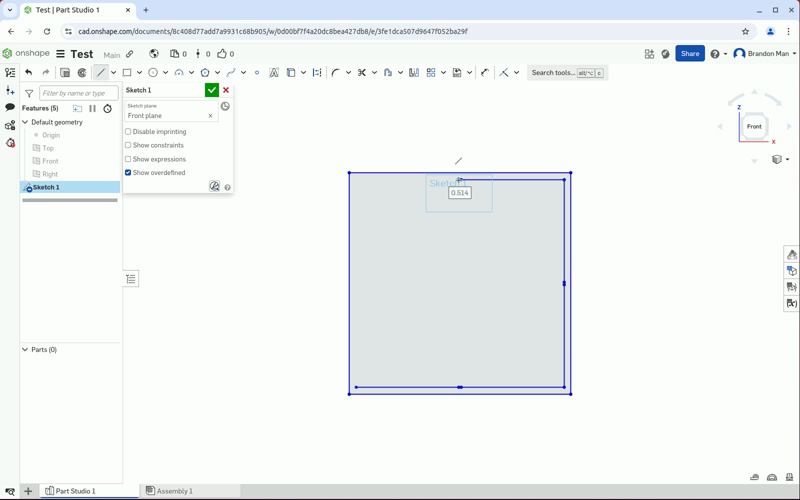
key_down(shift)
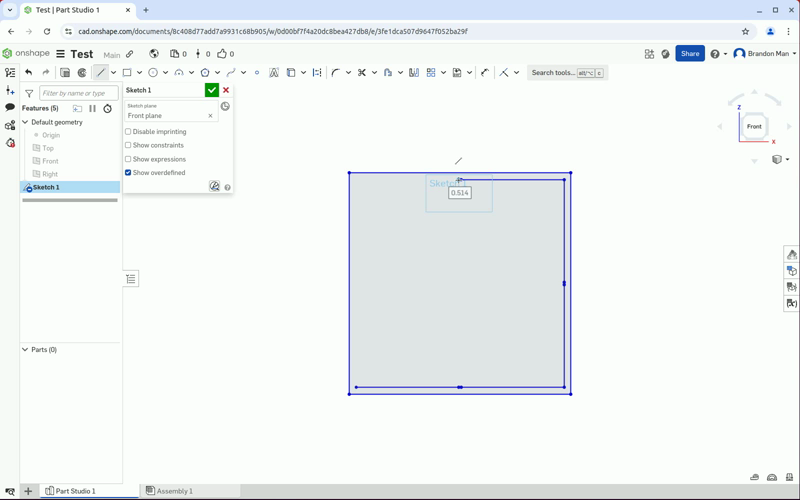
mouse_move(356, 179)
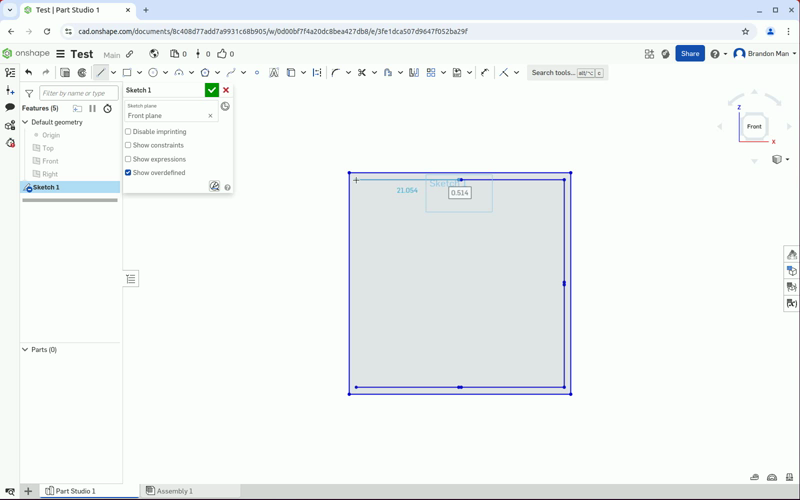
click(356, 179)
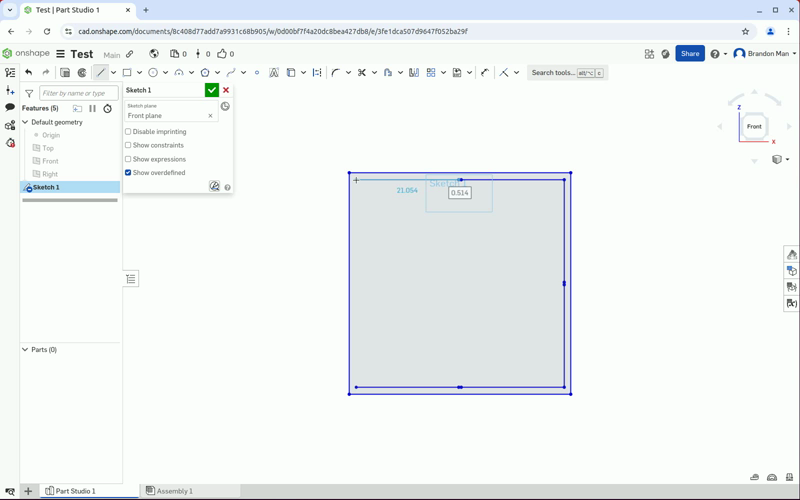
key_up(shift)
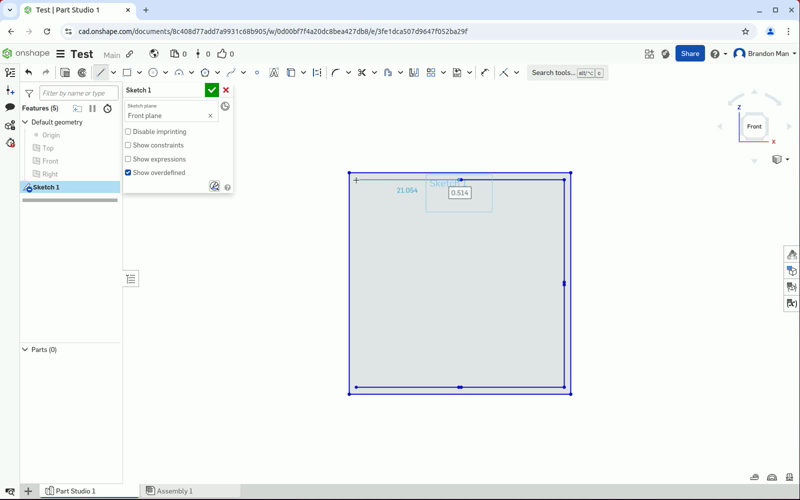
key_down(shift)
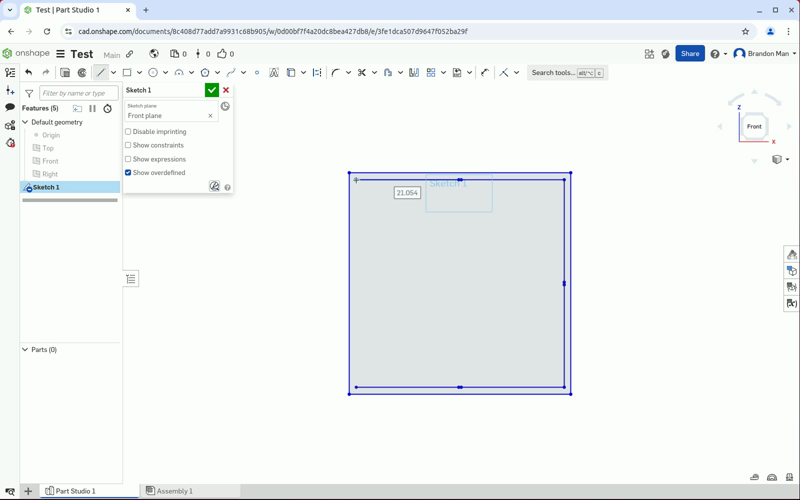
mouse_move(356, 282)
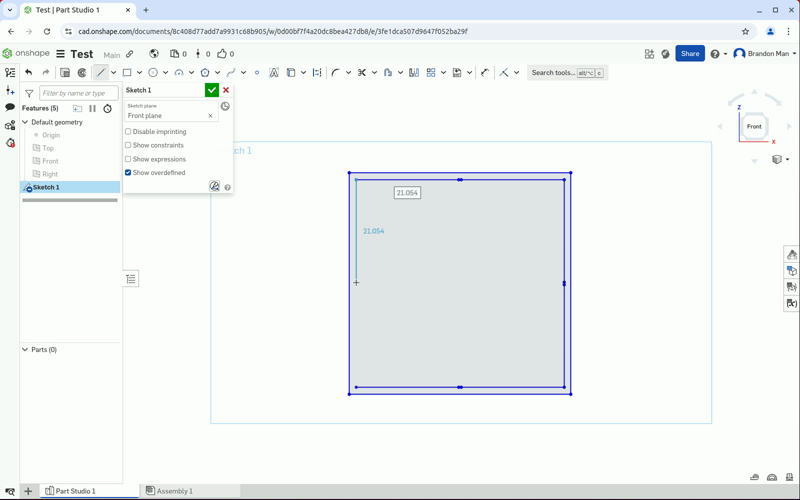
click(356, 282)
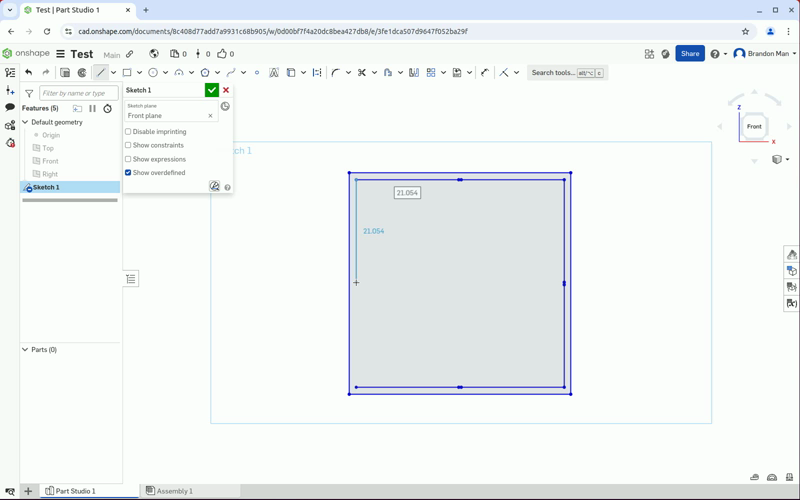
key_up(shift)
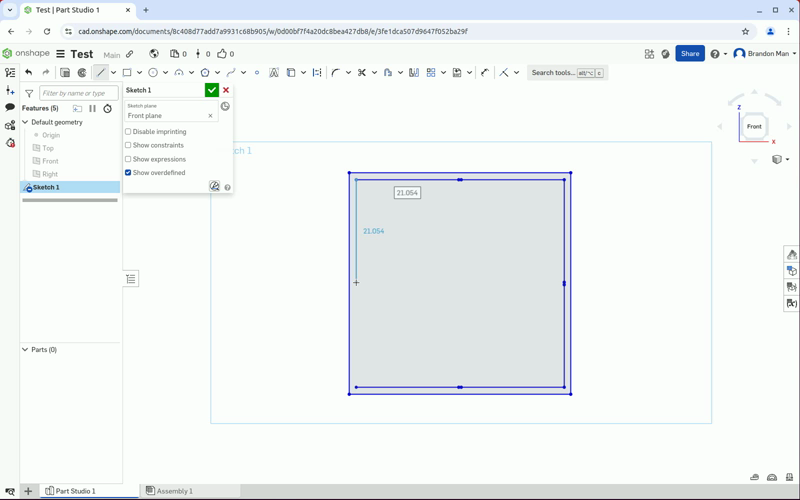
key_down(shift)
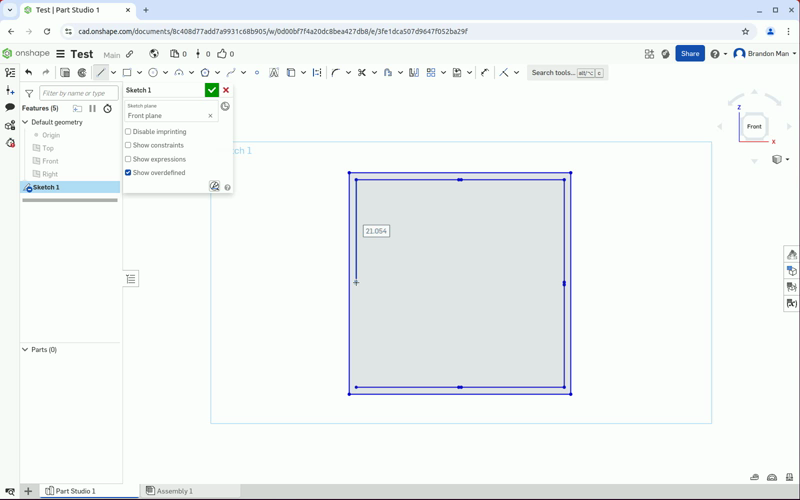
mouse_move(386, 282)
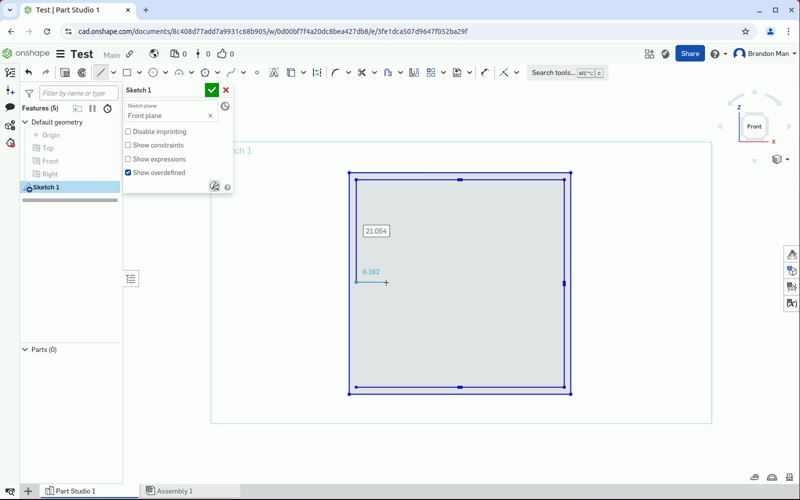
mouse_move(356, 284)
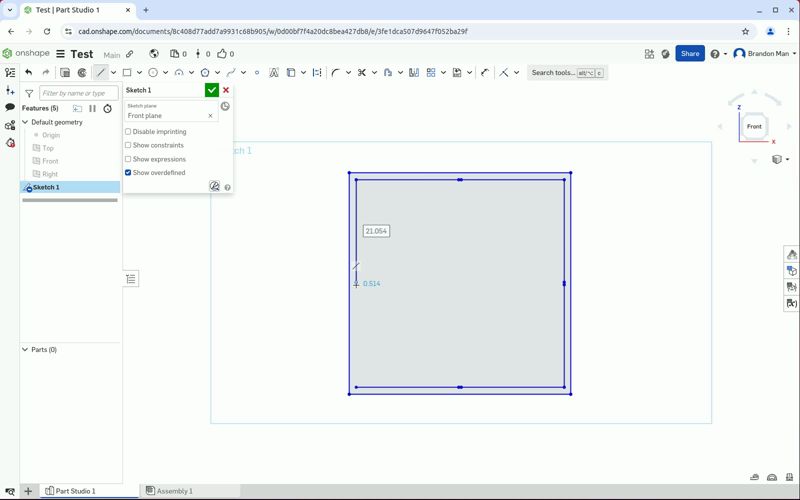
scroll(6)
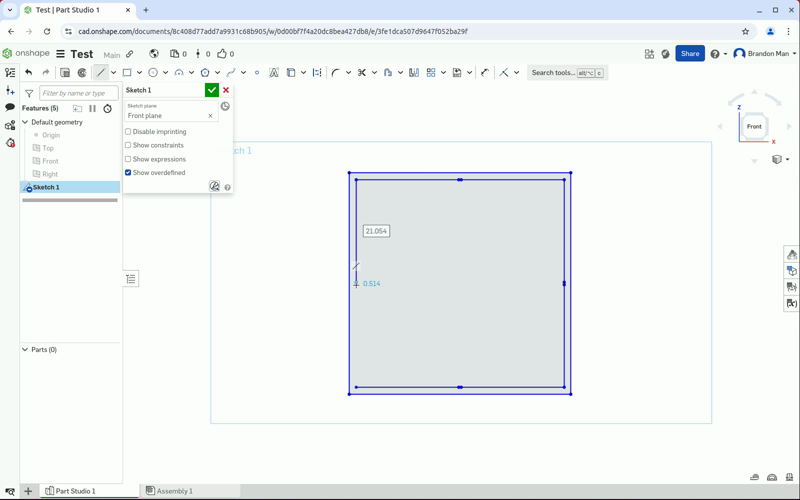
scroll(6)
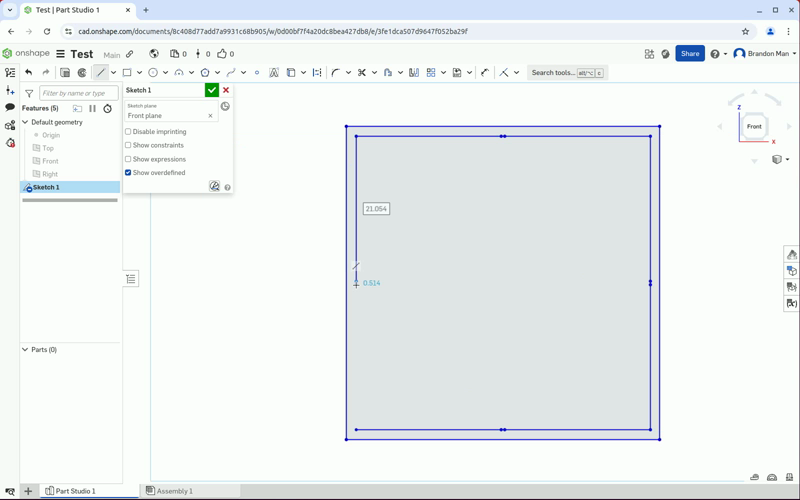
scroll(6)
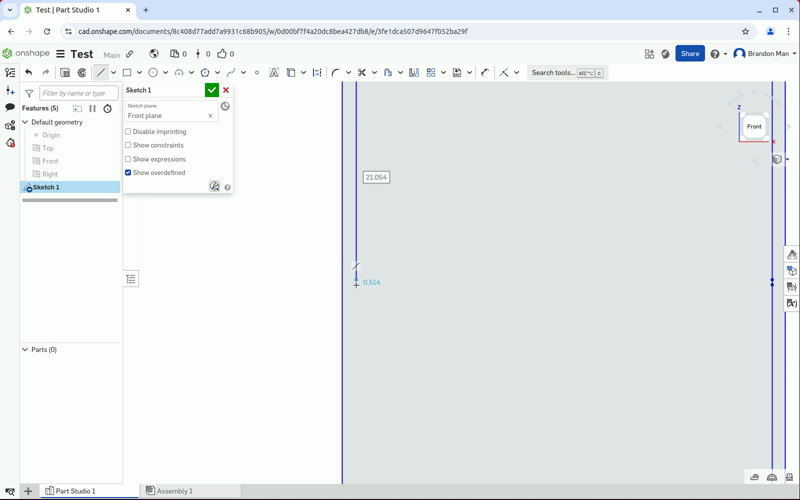
scroll(6)
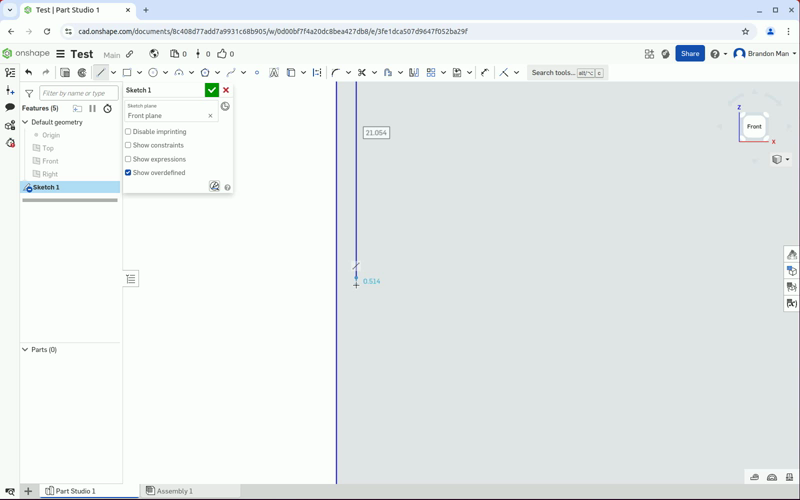
scroll(6)
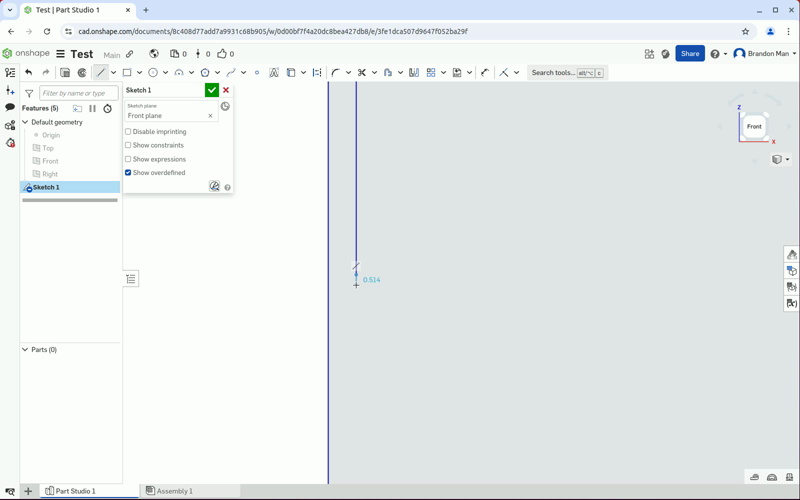
scroll(6)
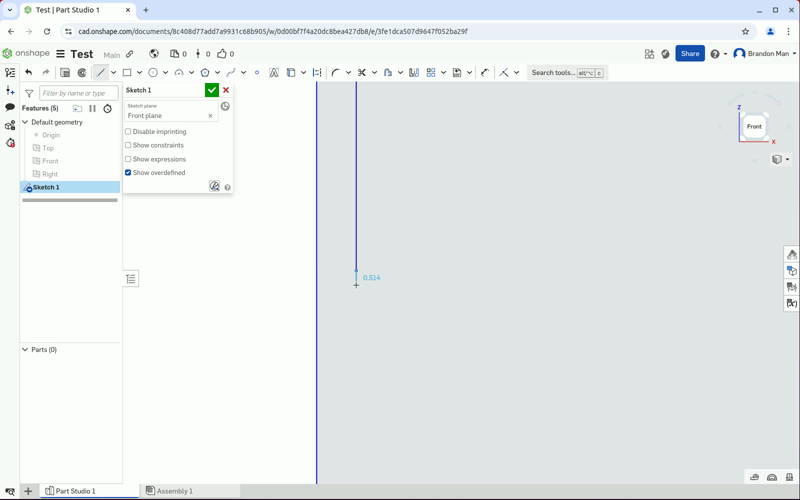
scroll(6)
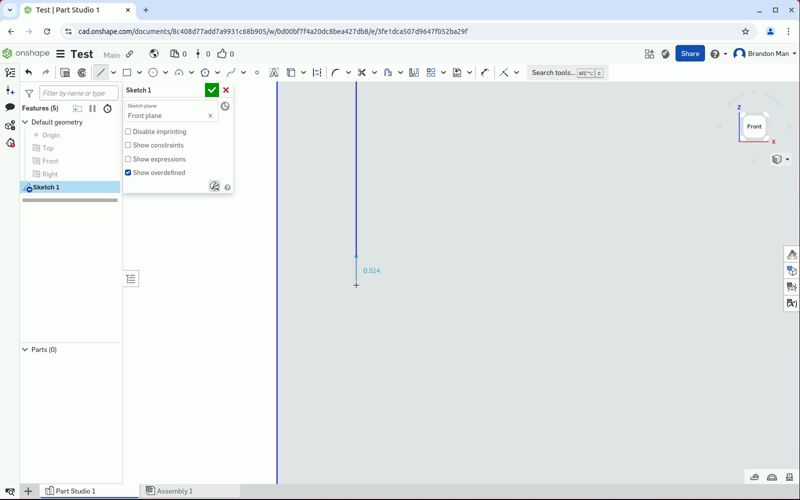
click(356, 284)
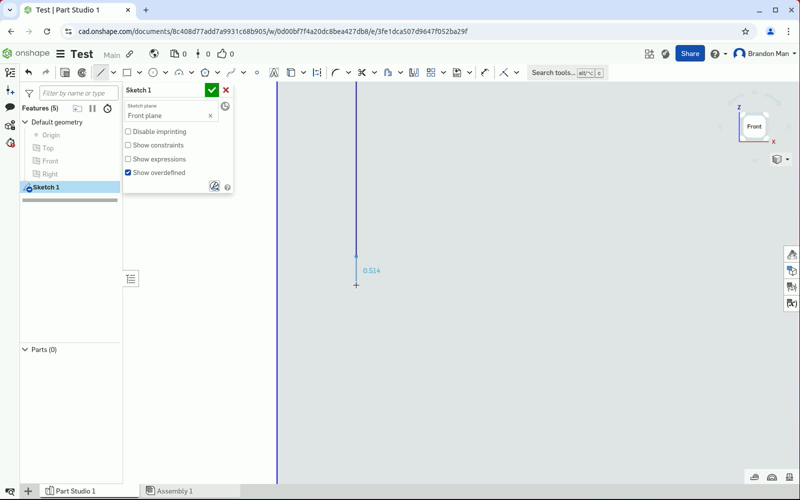
scroll(-6)
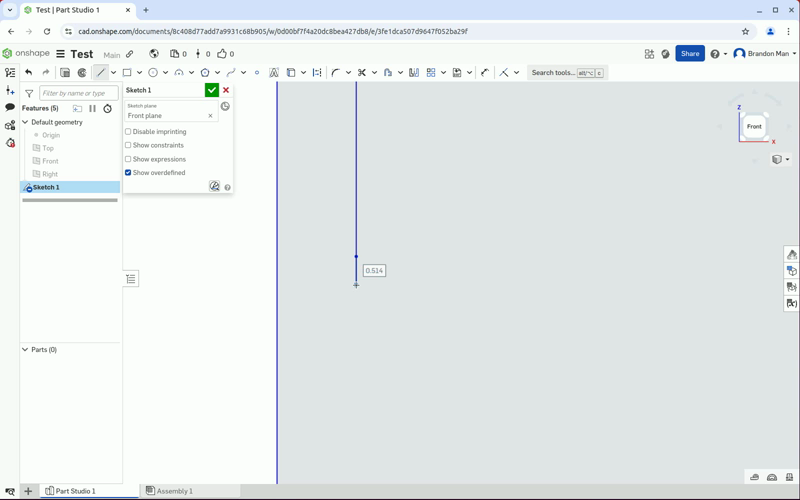
scroll(-6)
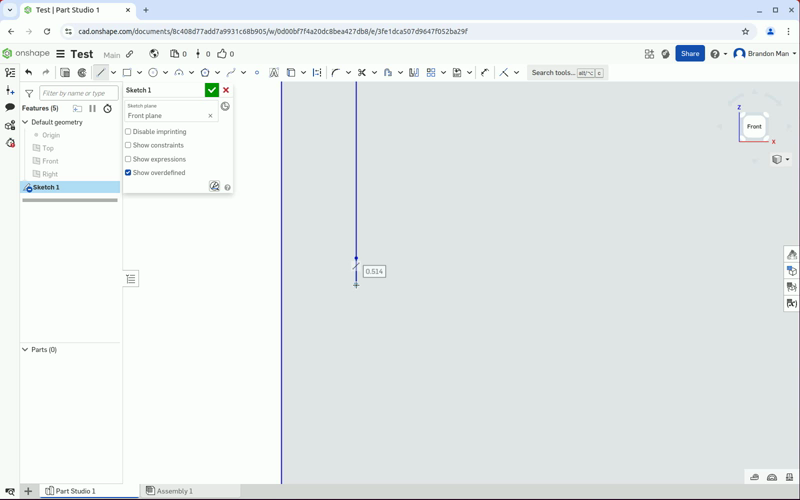
scroll(-6)
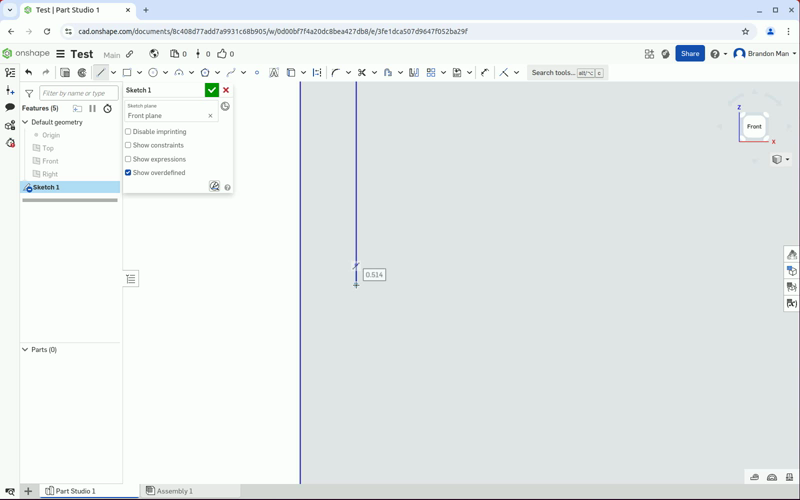
scroll(-6)
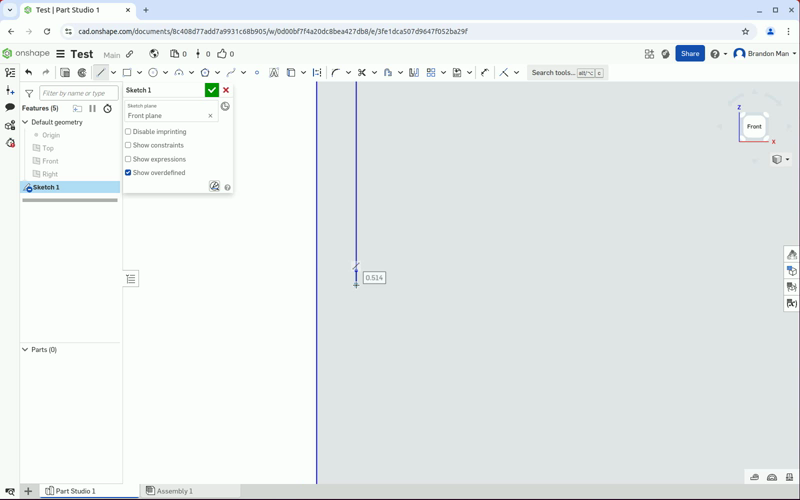
scroll(-6)
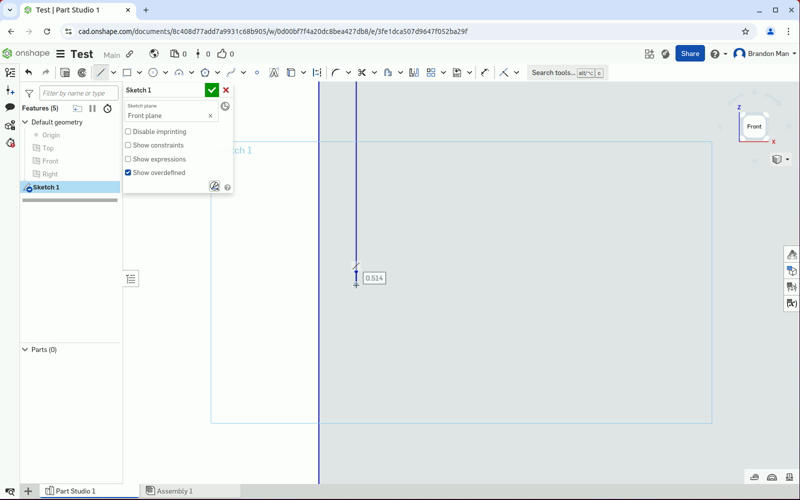
scroll(-6)
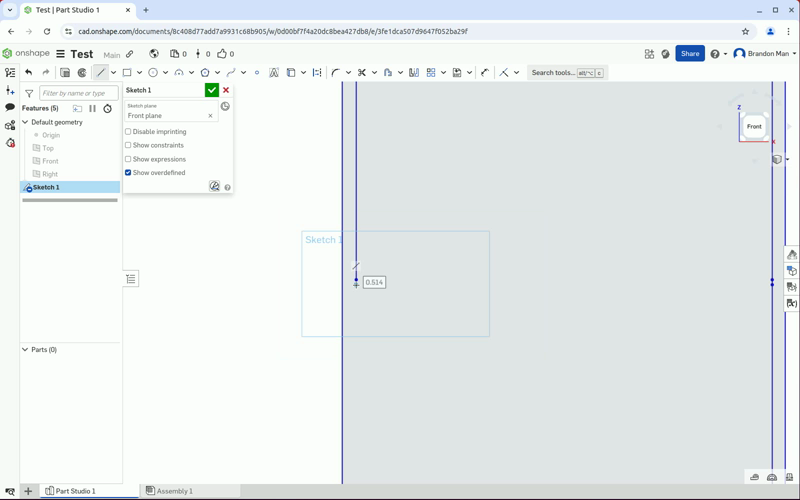
scroll(-6)
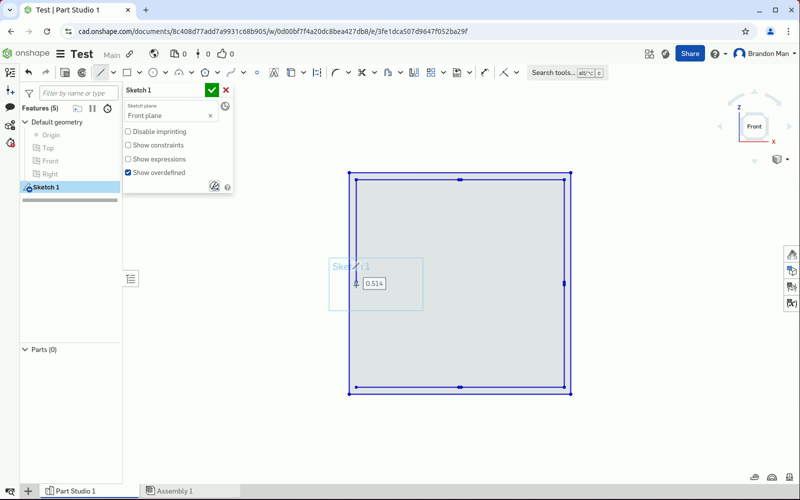
key_up(shift)
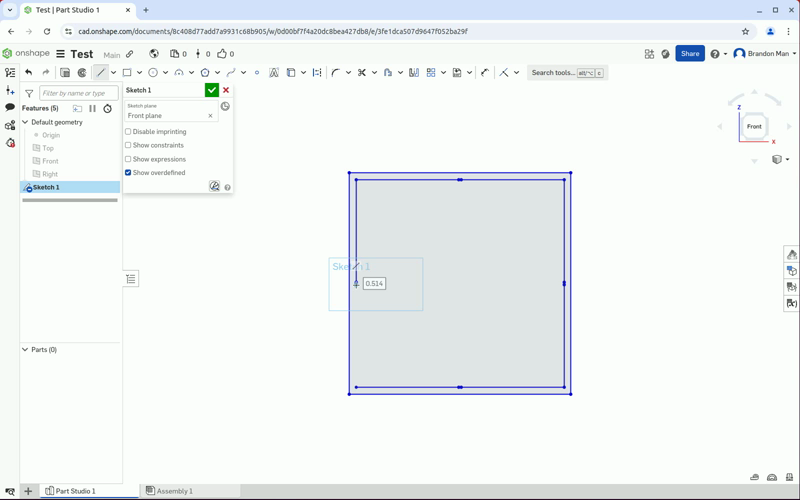
key_down(shift)
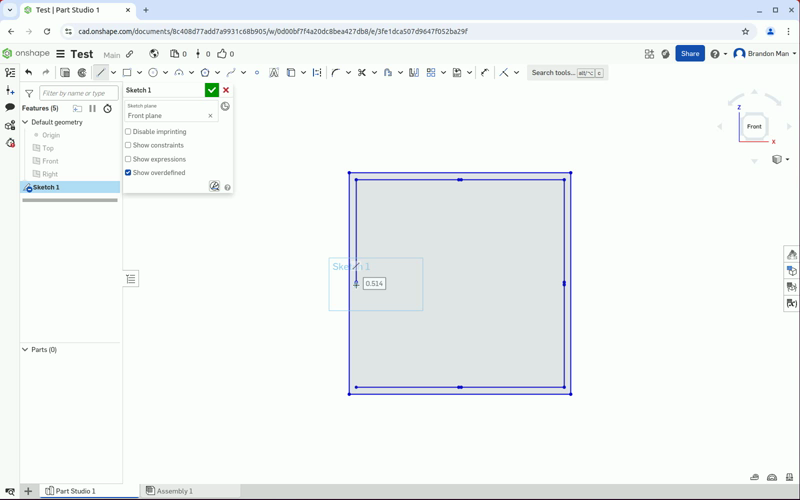
mouse_move(356, 387)
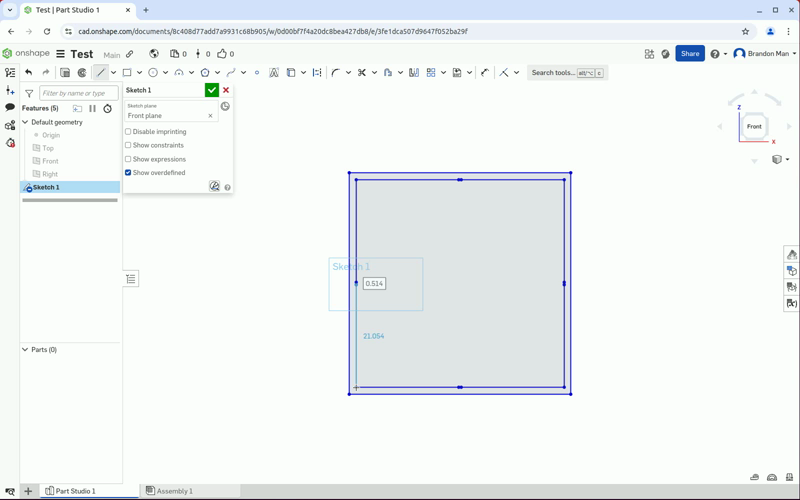
key_up(shift)
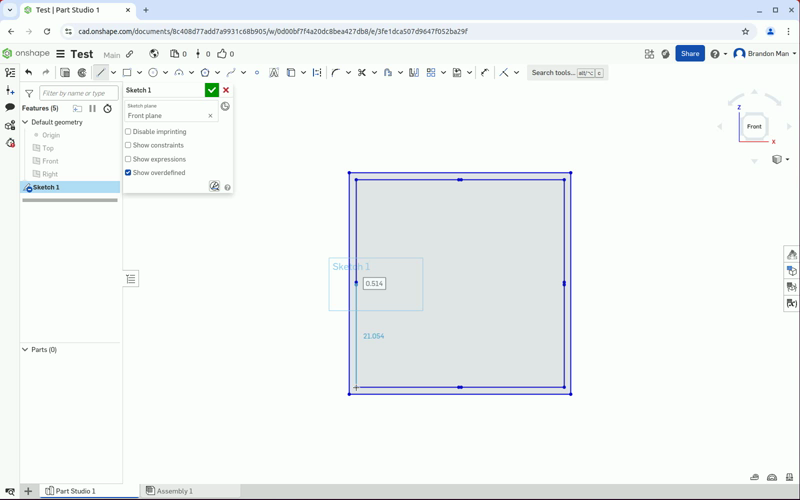
click(356, 387)
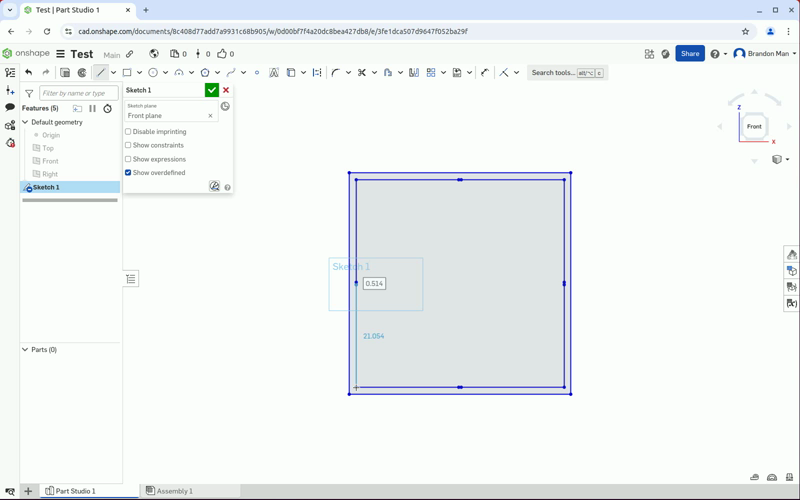
key(esc)
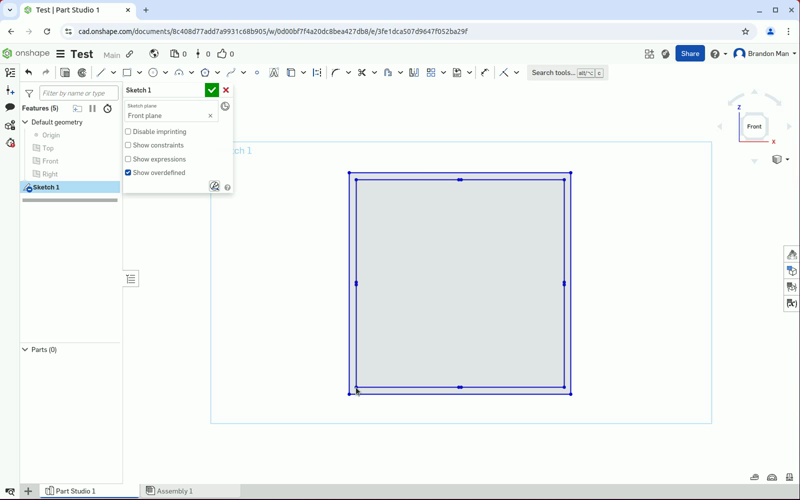
mouse_move(566, 390)
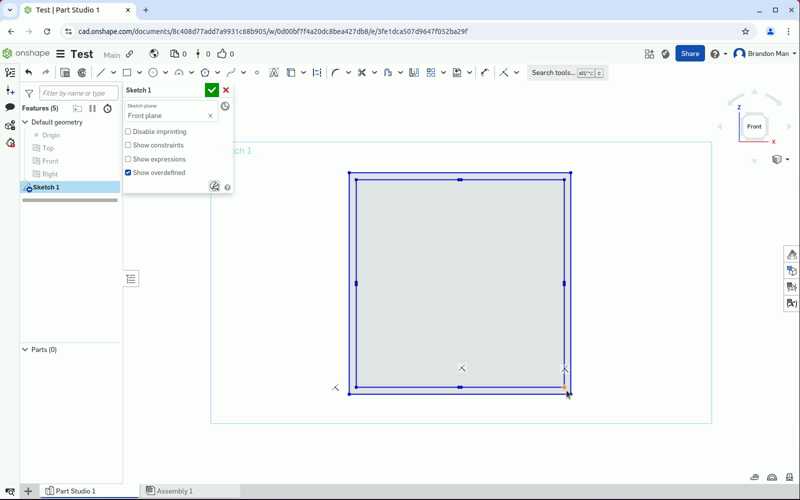
click(566, 390)
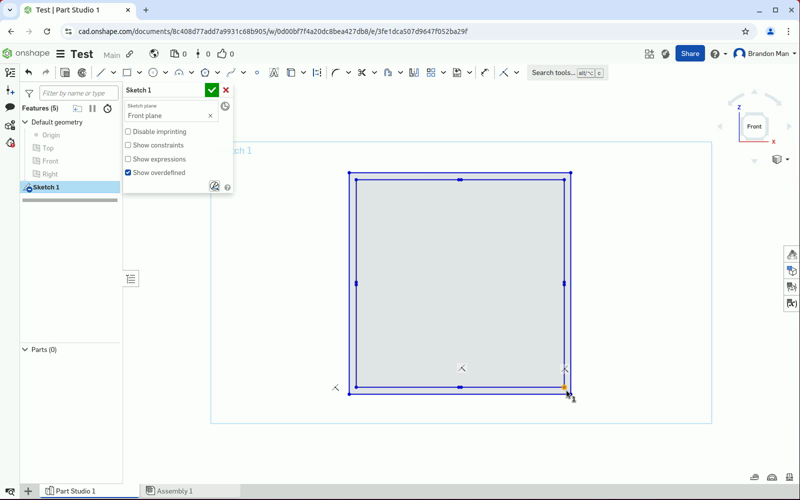
mouse_move(73, 352)
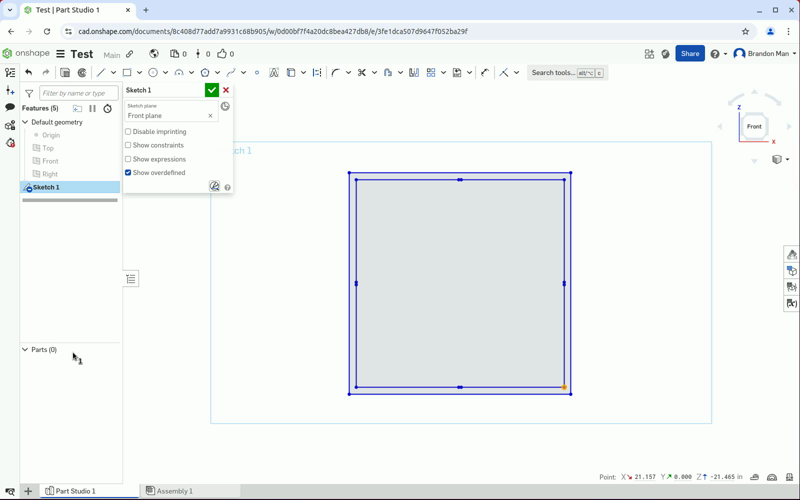
key(shift+y)
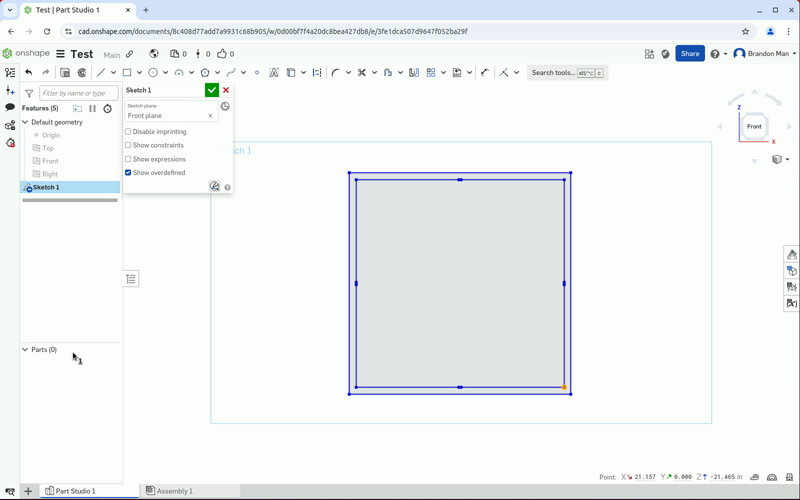
key(shift+e)
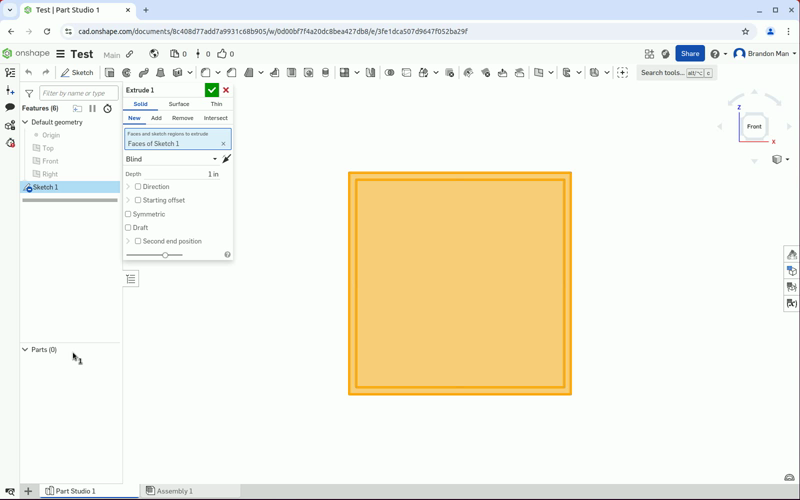
mouse_move(143, 106)
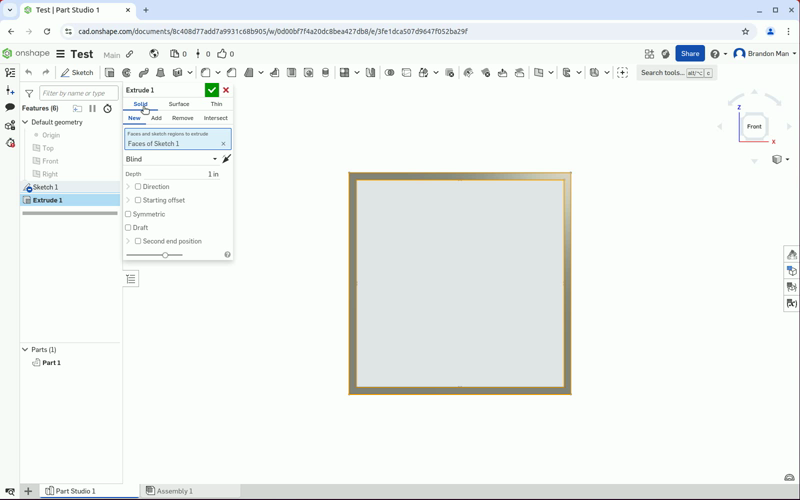
click(143, 106)
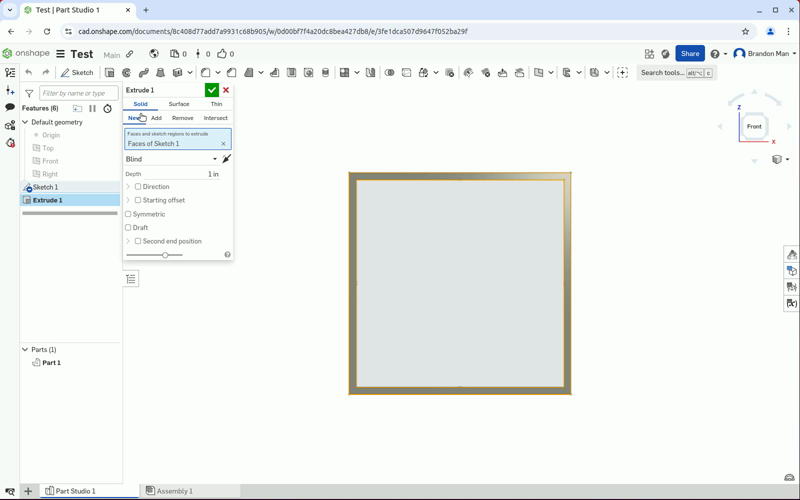
mouse_move(137, 120)
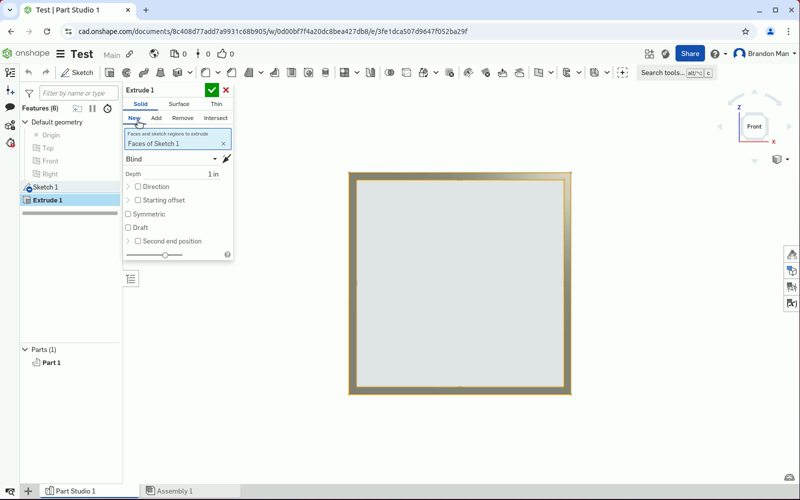
click(137, 120)
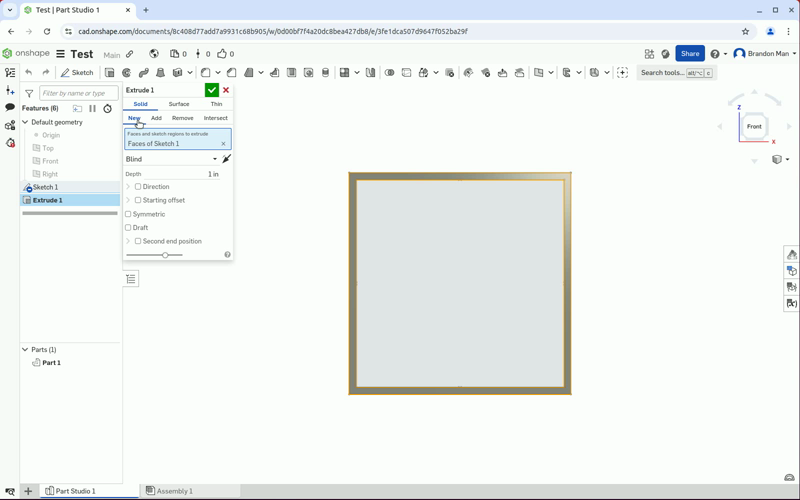
key(tab, 4)
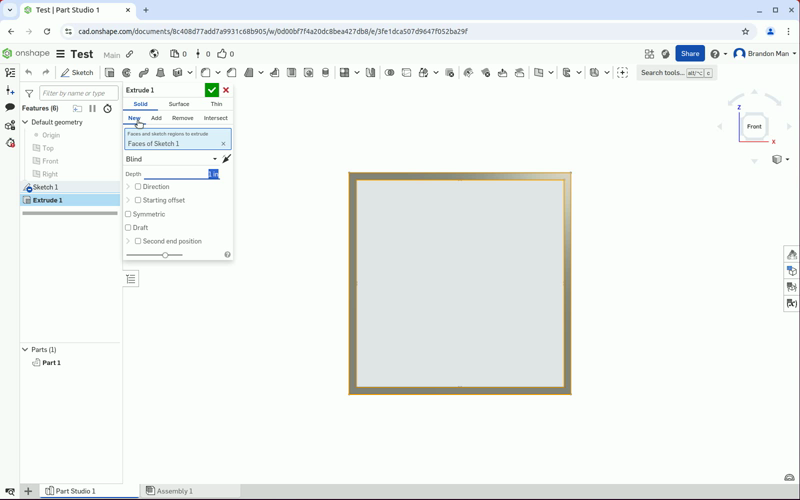
text(23.108)
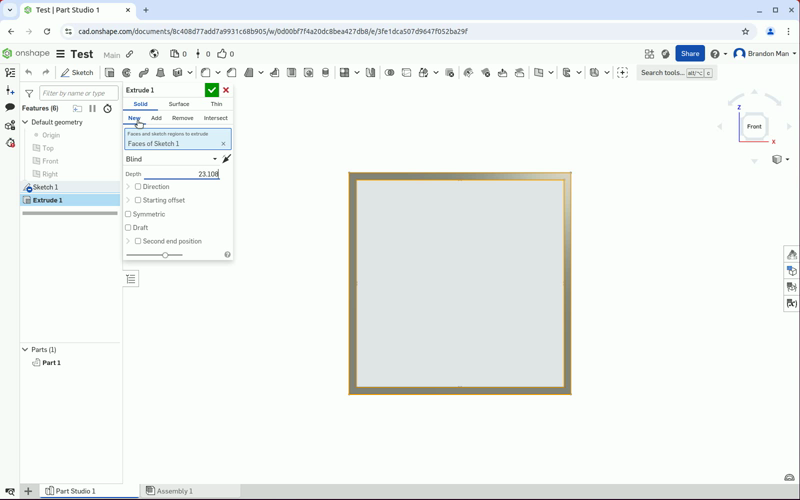
key(enter)
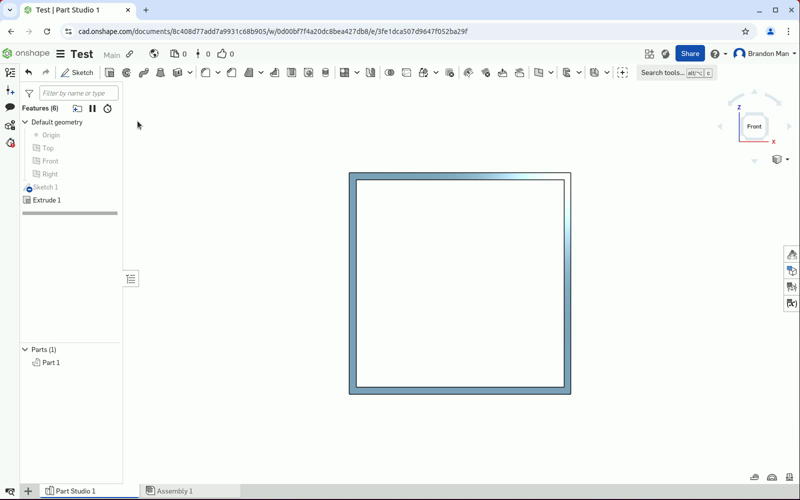
key(shift+h)
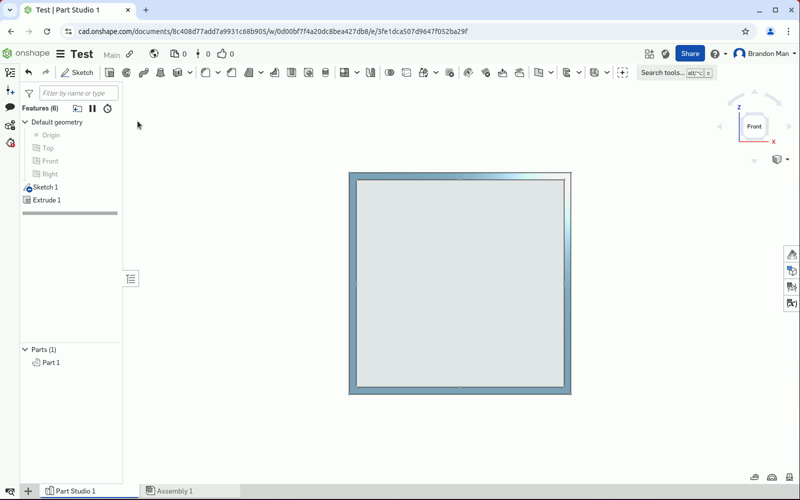
key(shift+h)
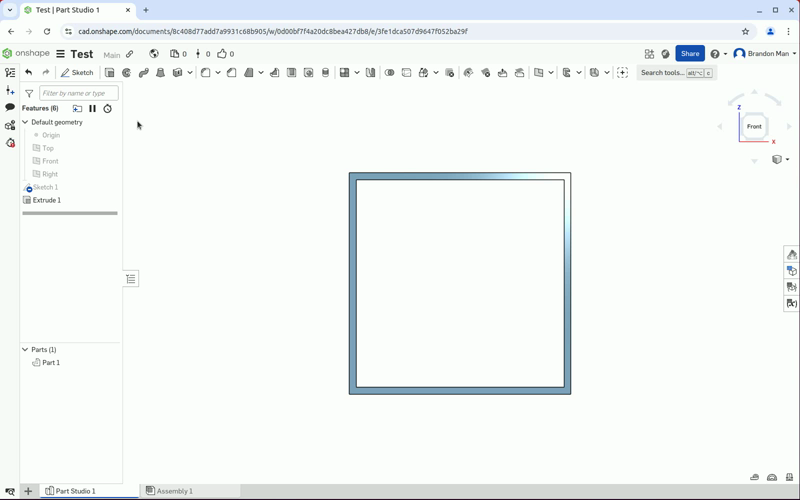
mouse_move(73, 189)
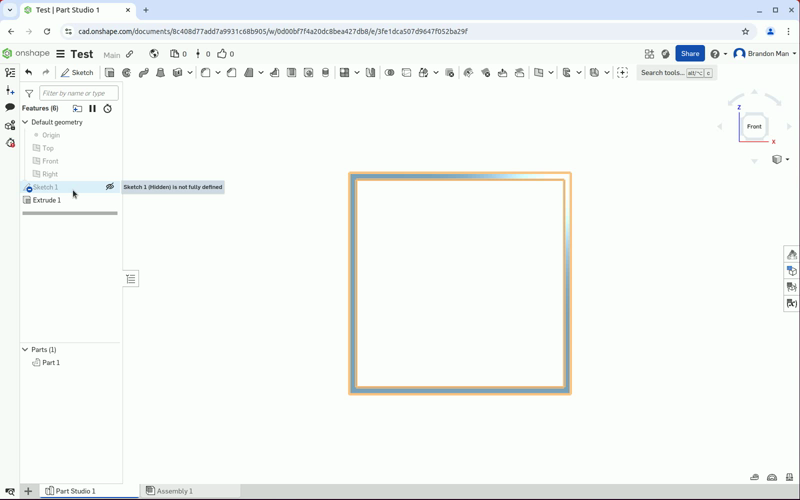
click(73, 189)
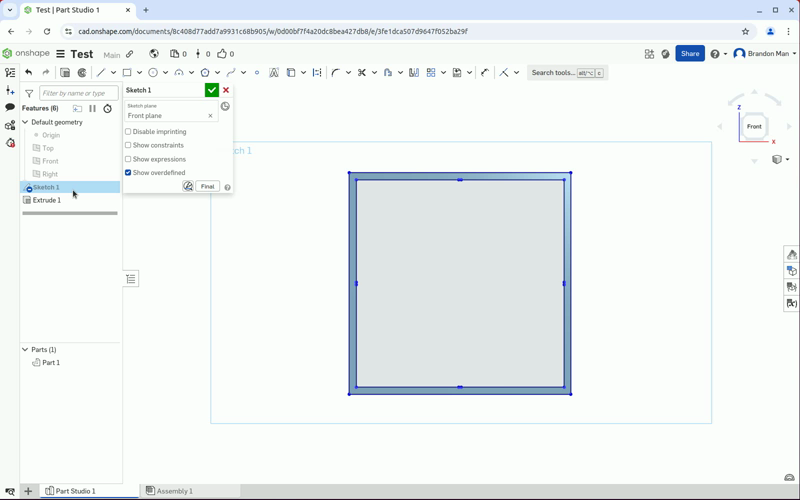
mouse_move(229, 92)
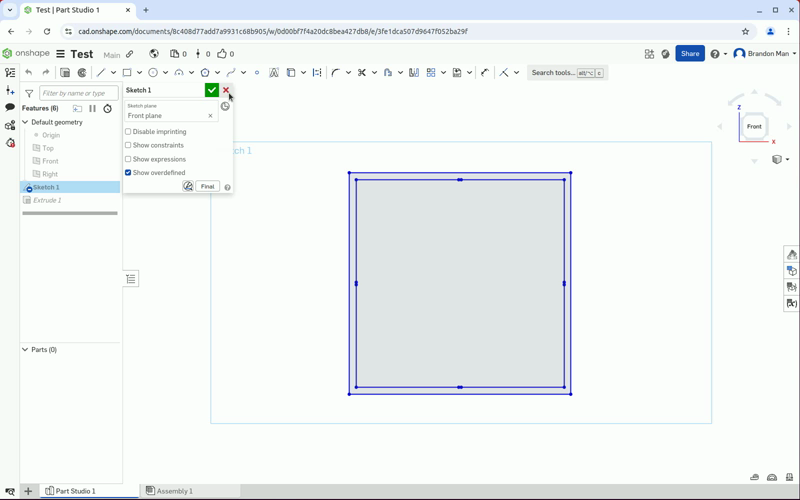
click(229, 92)
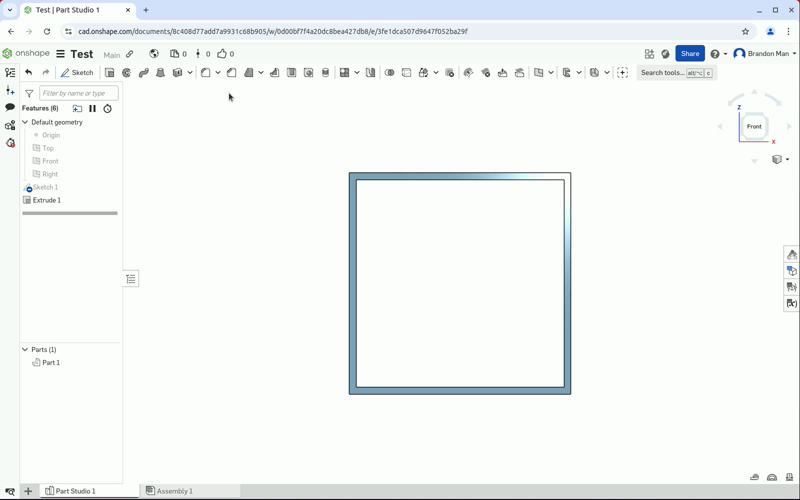
mouse_move(541, 75)
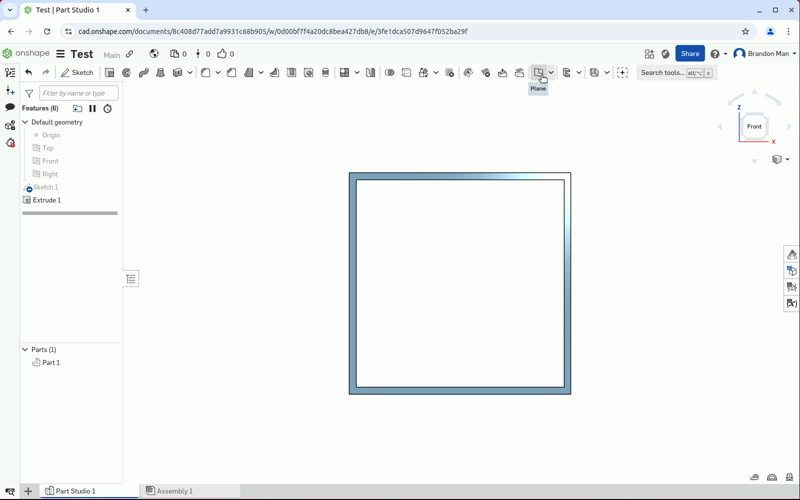
click(541, 75)
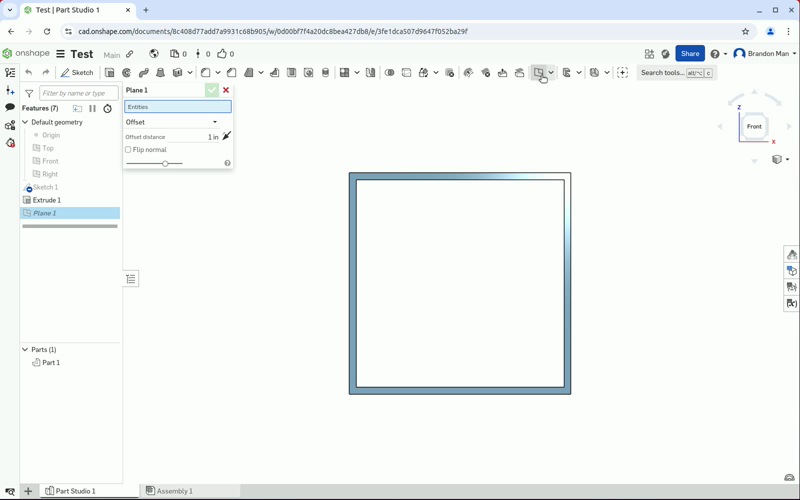
mouse_move(73, 163)
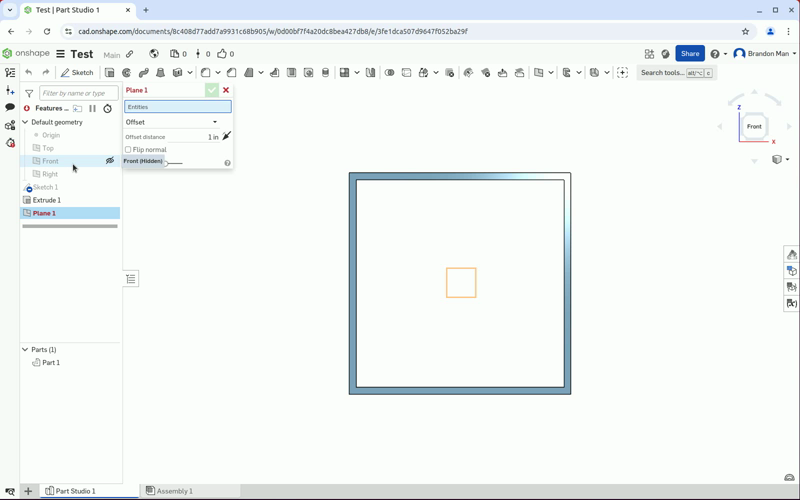
click(73, 163)
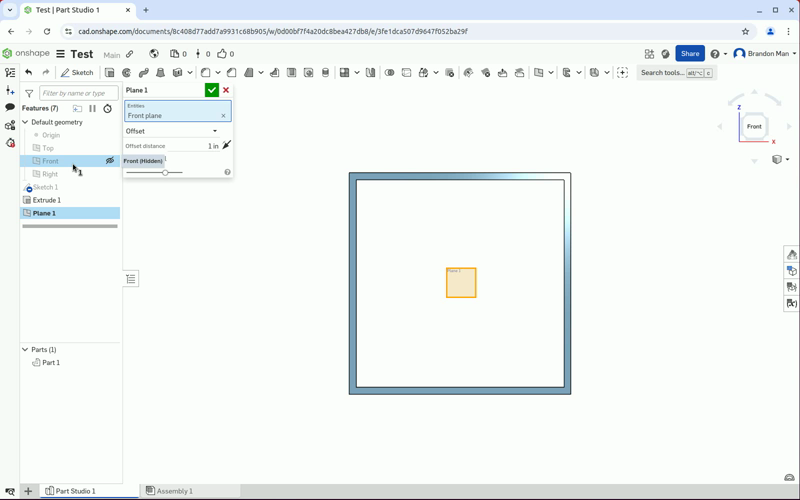
key(tab, 2)
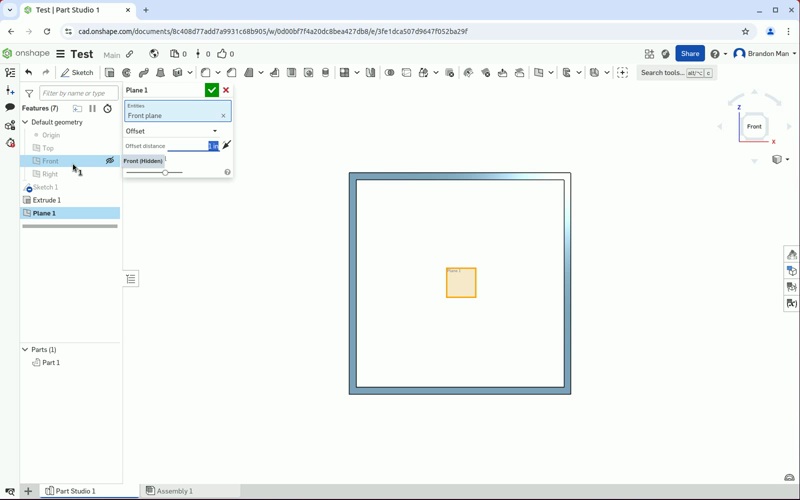
text(23.108)
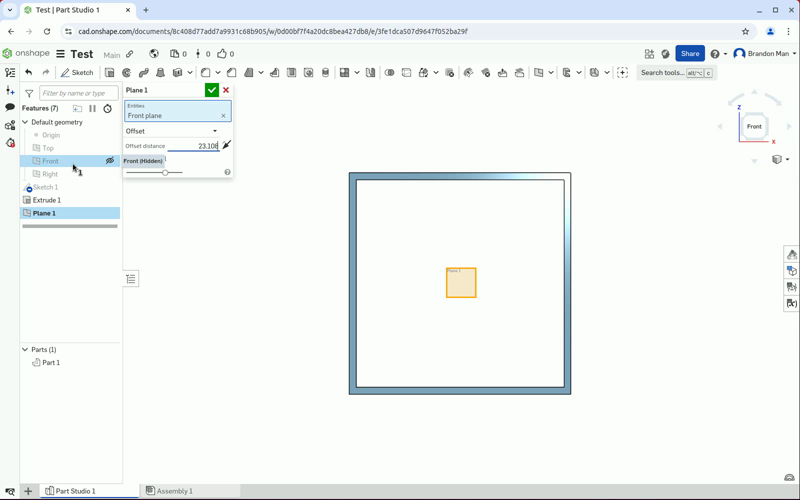
key(enter, 2)
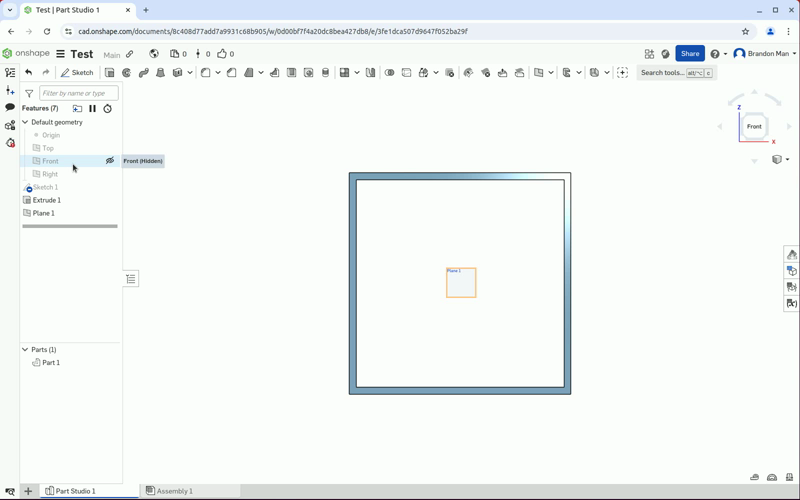
key(shift+s)
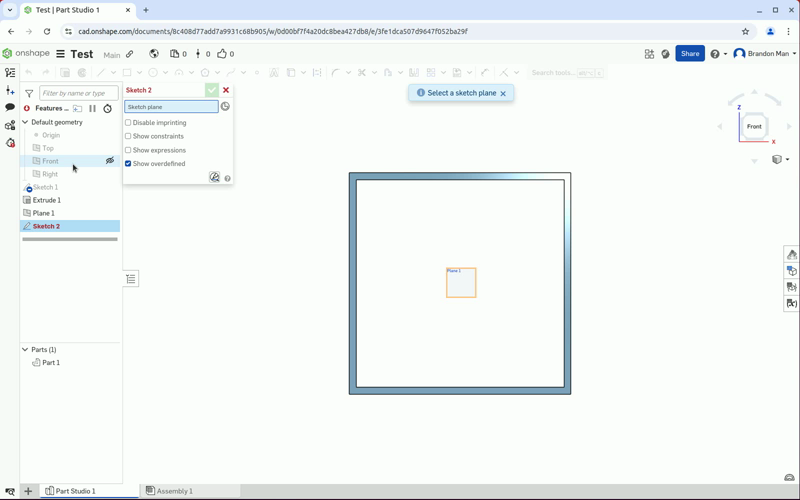
mouse_move(73, 215)
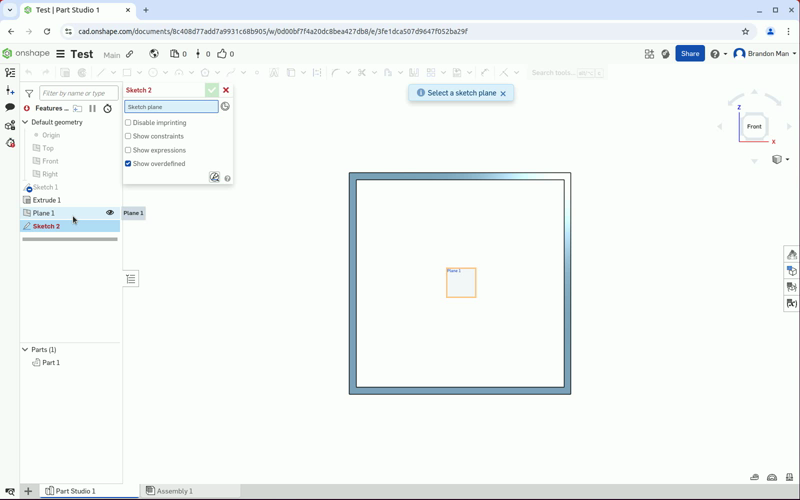
click(73, 215)
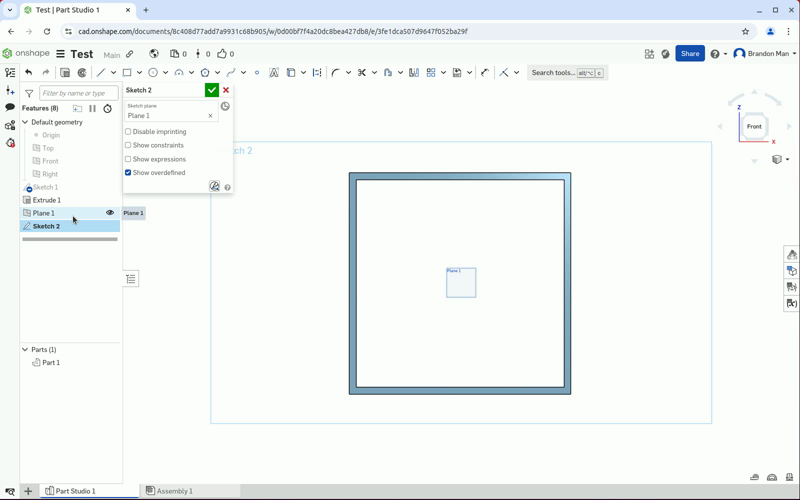
mouse_move(73, 352)
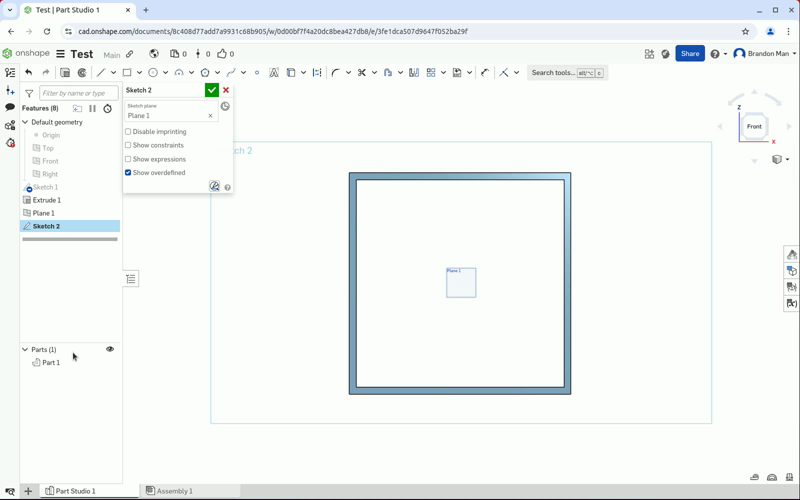
key(y)
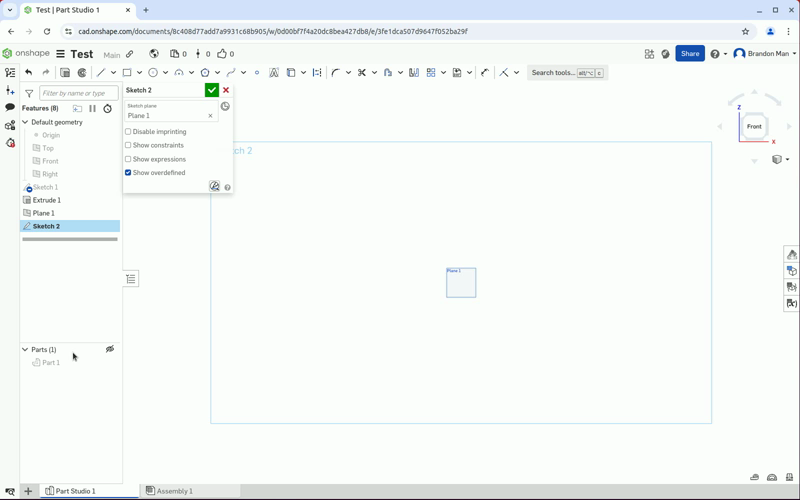
key(l)
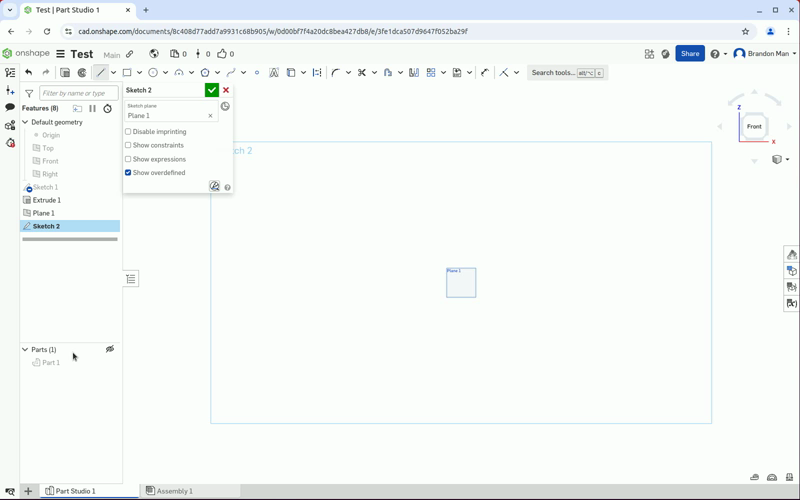
key_down(shift)
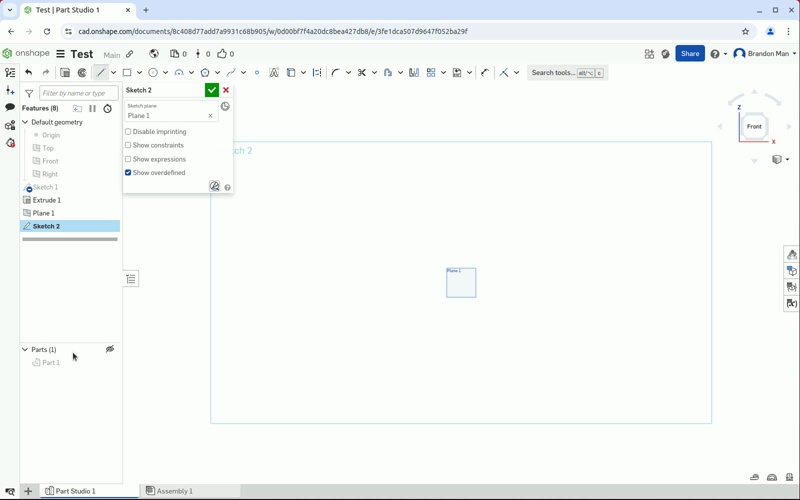
mouse_move(356, 285)
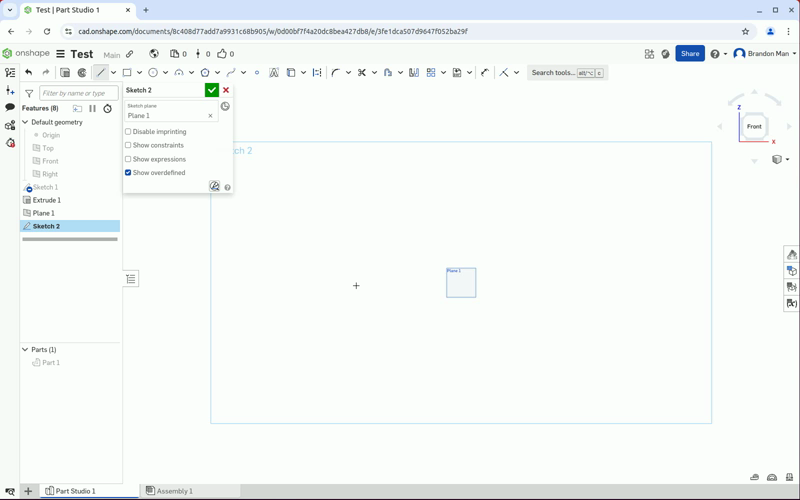
click(356, 285)
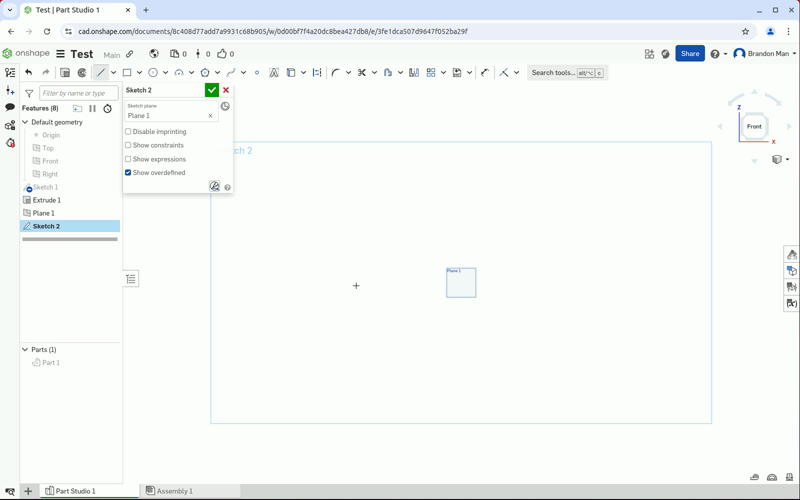
key_up(shift)
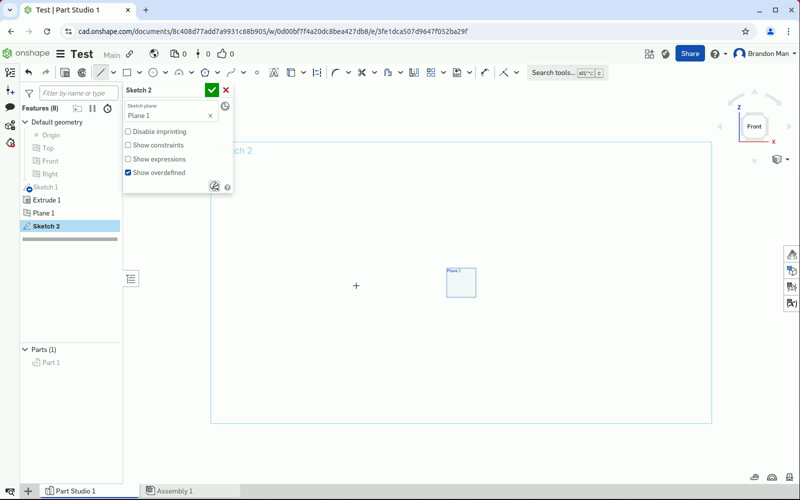
key_down(shift)
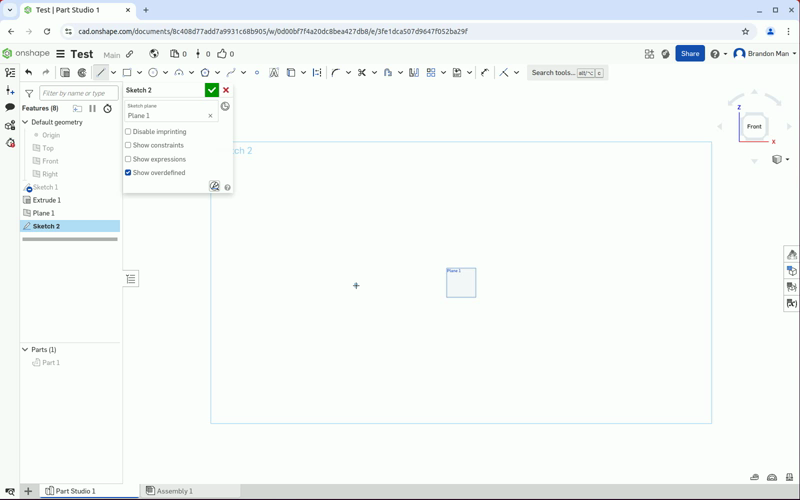
mouse_move(563, 285)
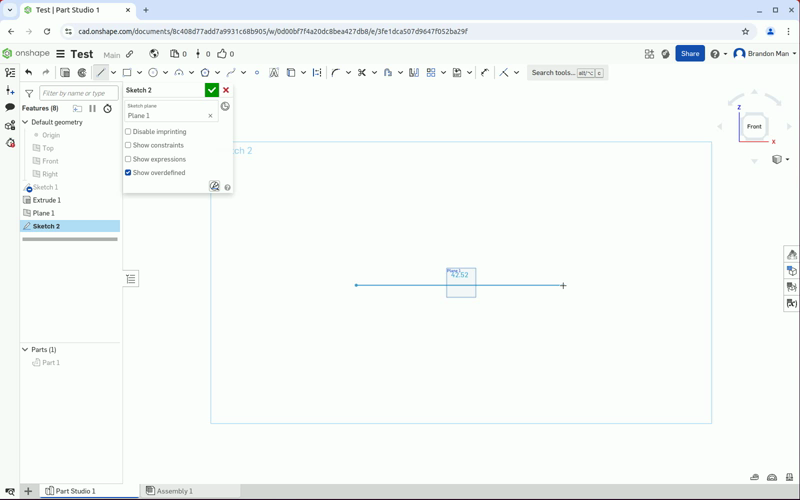
click(563, 285)
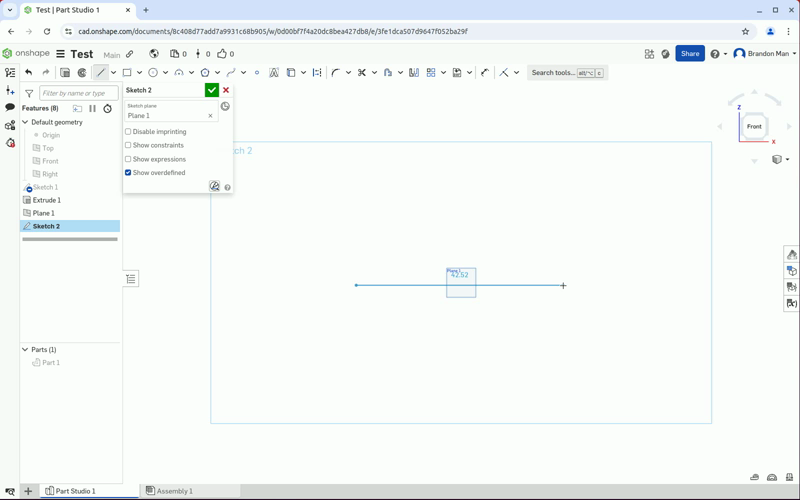
key_up(shift)
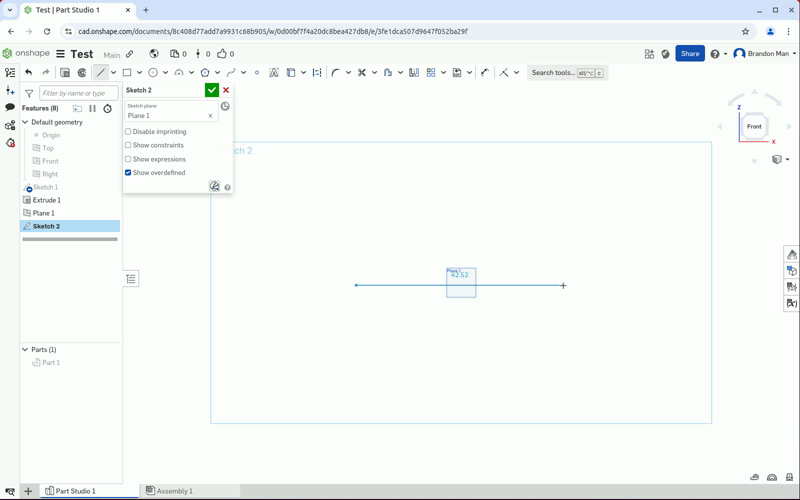
key_down(shift)
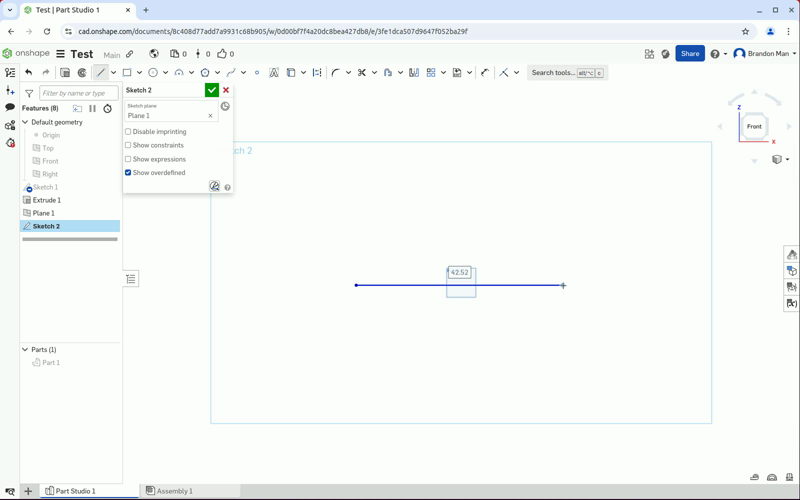
mouse_move(589, 285)
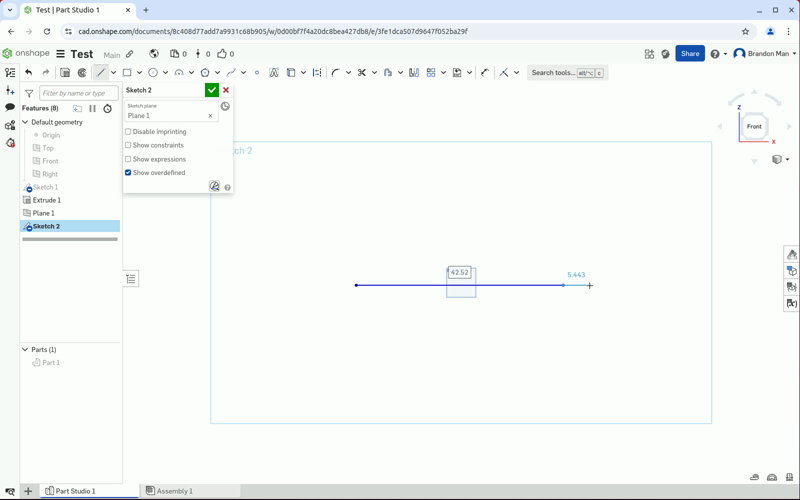
mouse_move(563, 281)
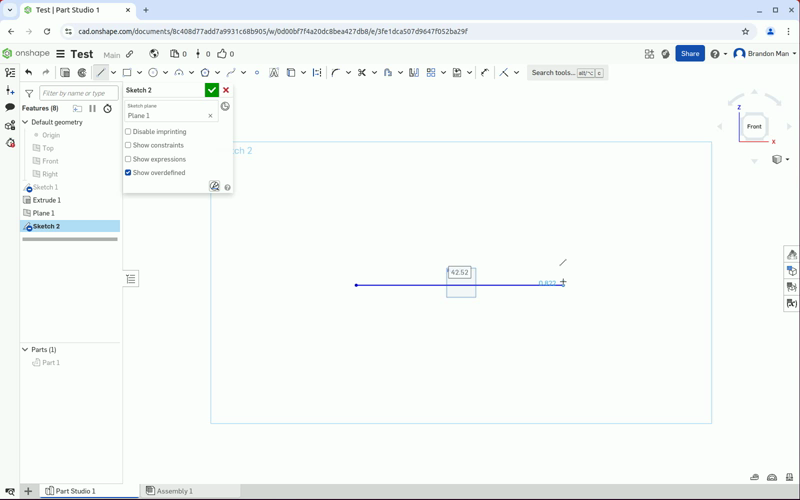
scroll(6)
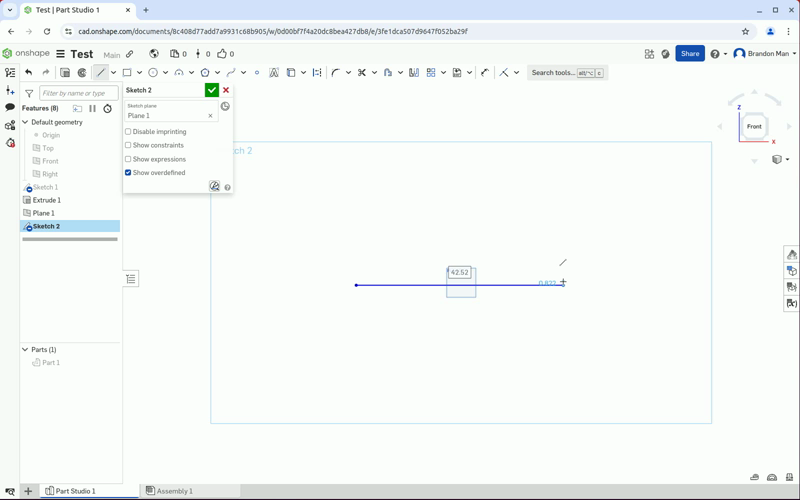
scroll(6)
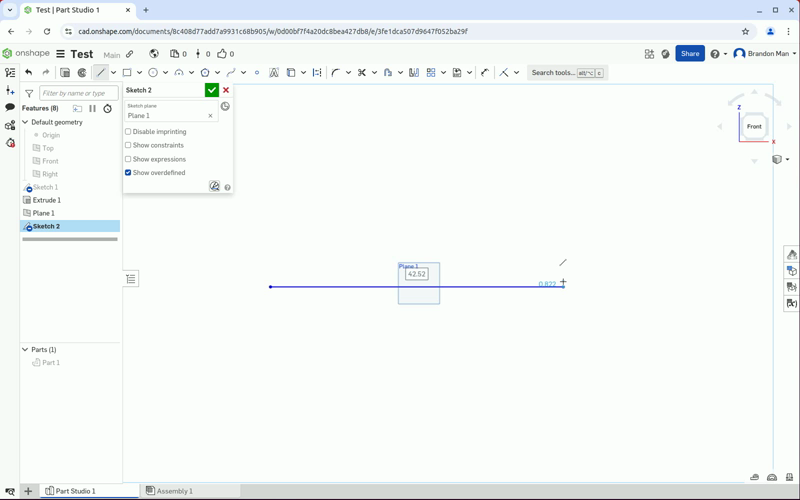
scroll(6)
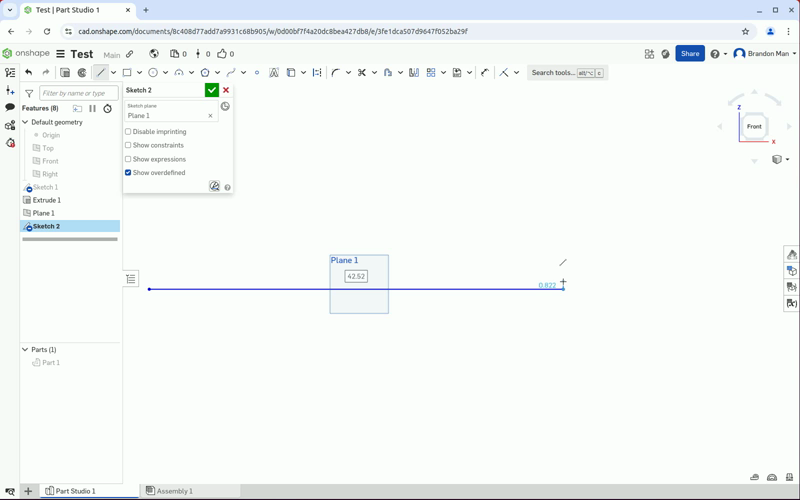
scroll(6)
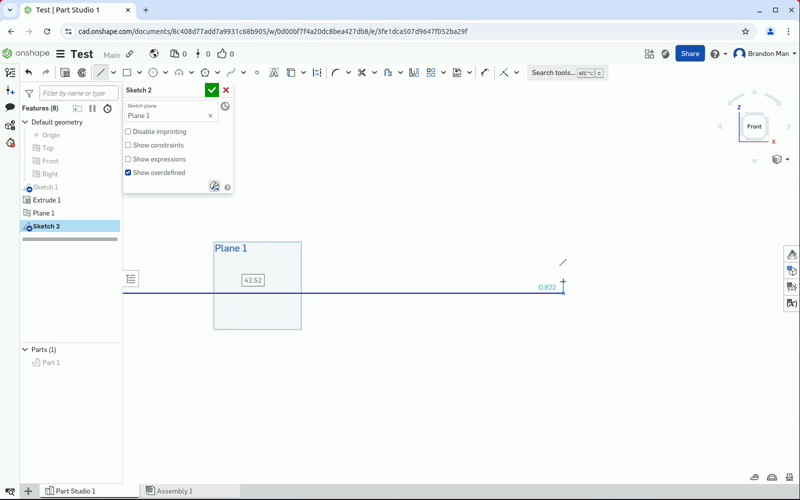
scroll(6)
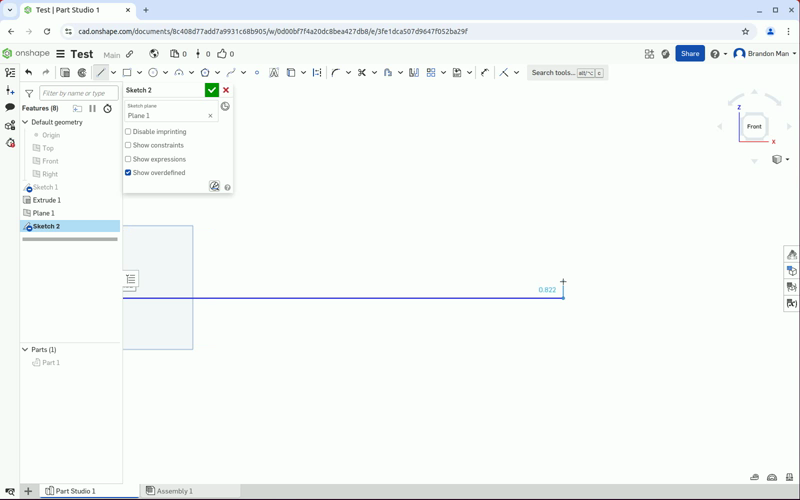
scroll(6)
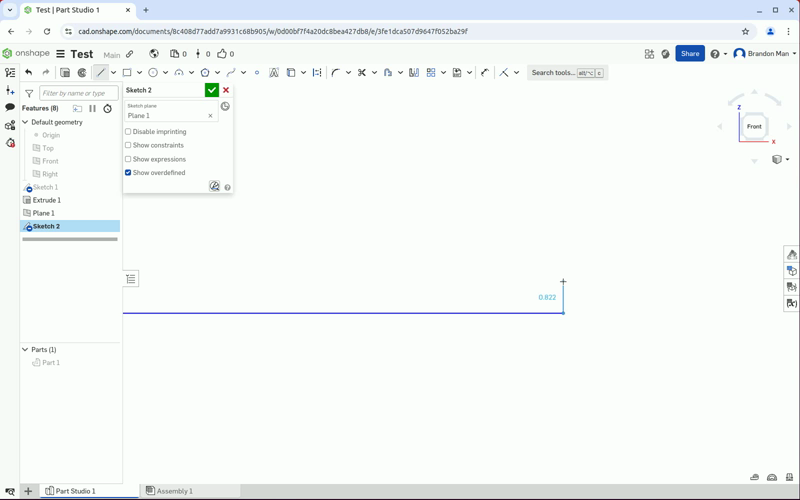
scroll(6)
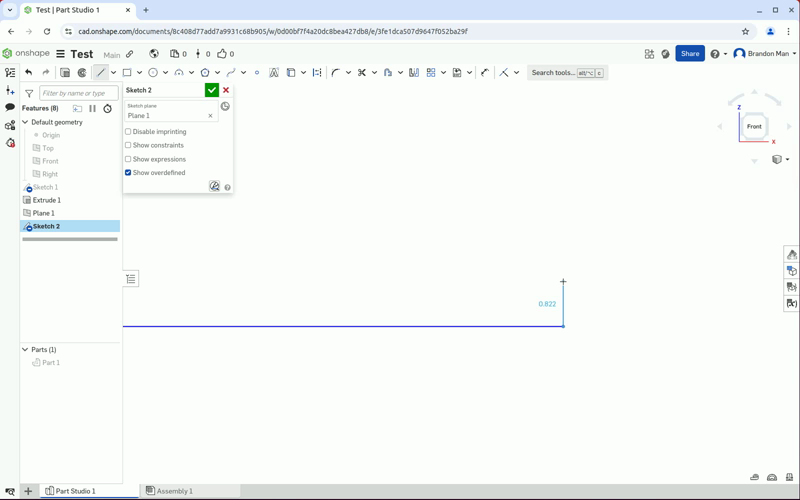
click(563, 281)
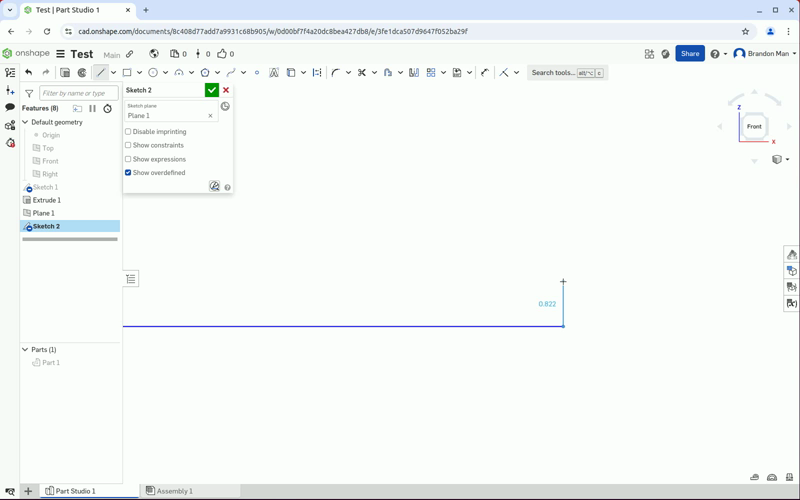
scroll(-6)
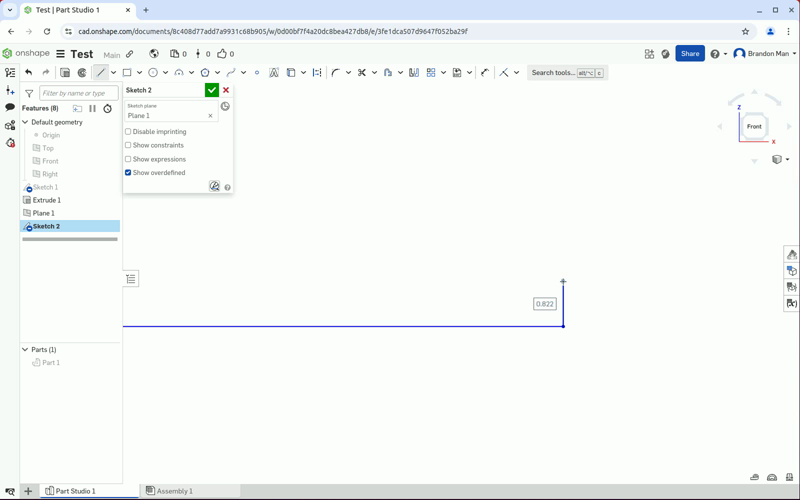
scroll(-6)
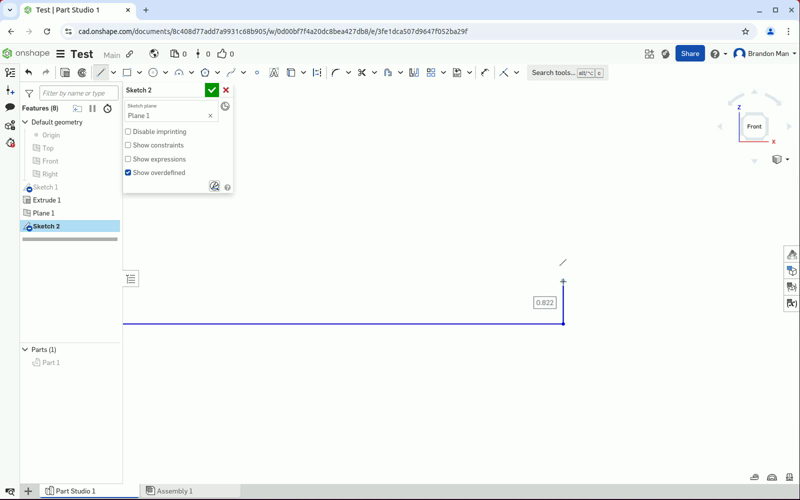
scroll(-6)
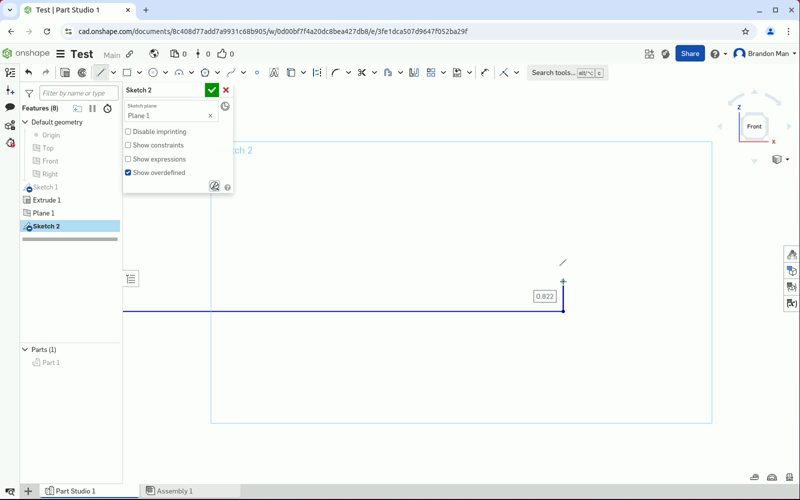
scroll(-6)
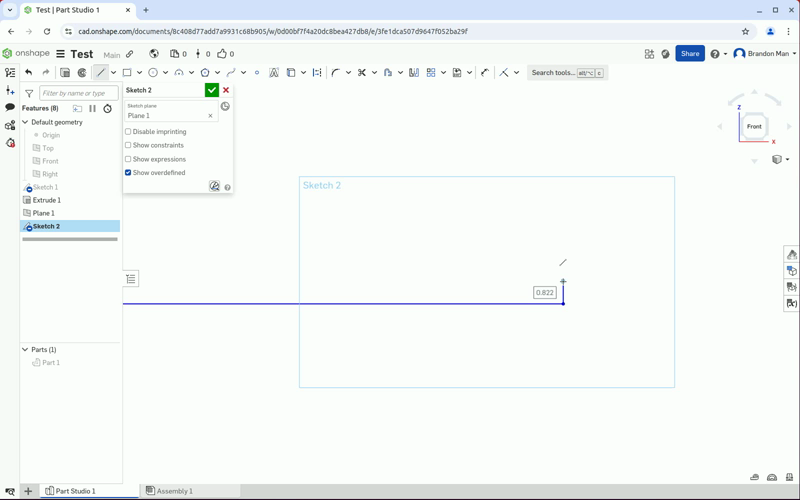
scroll(-6)
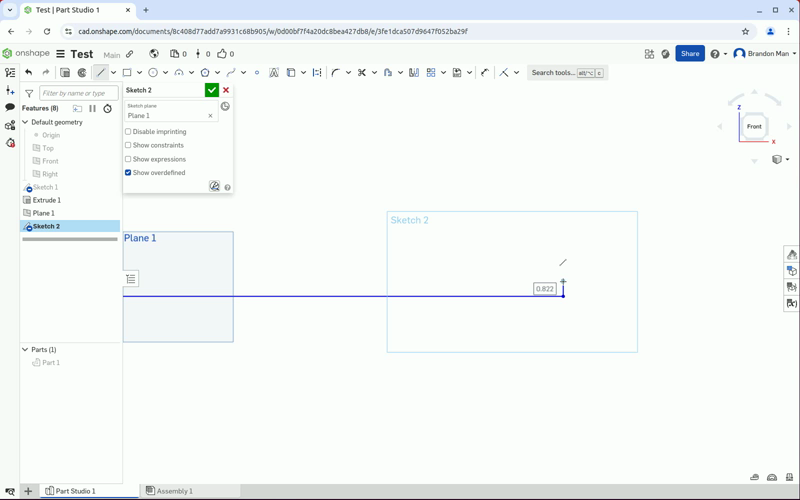
scroll(-6)
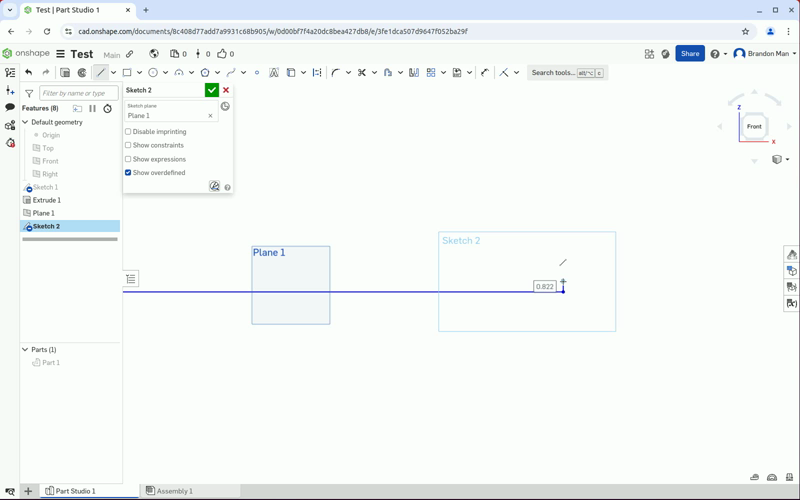
scroll(-6)
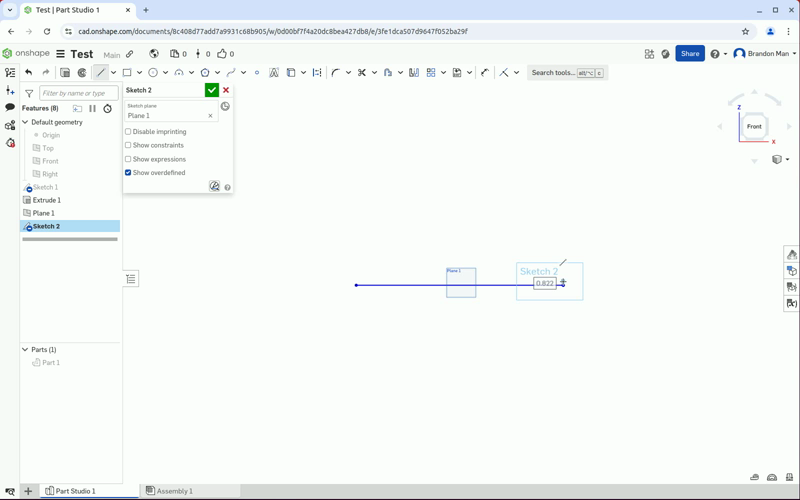
key_up(shift)
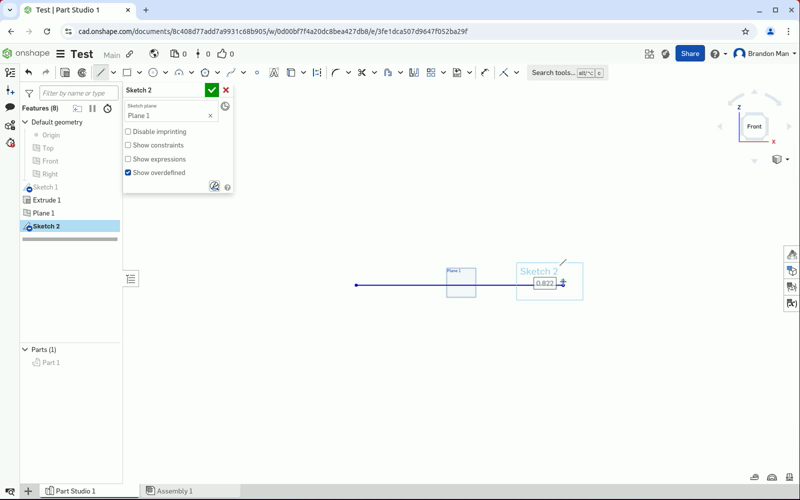
key_down(shift)
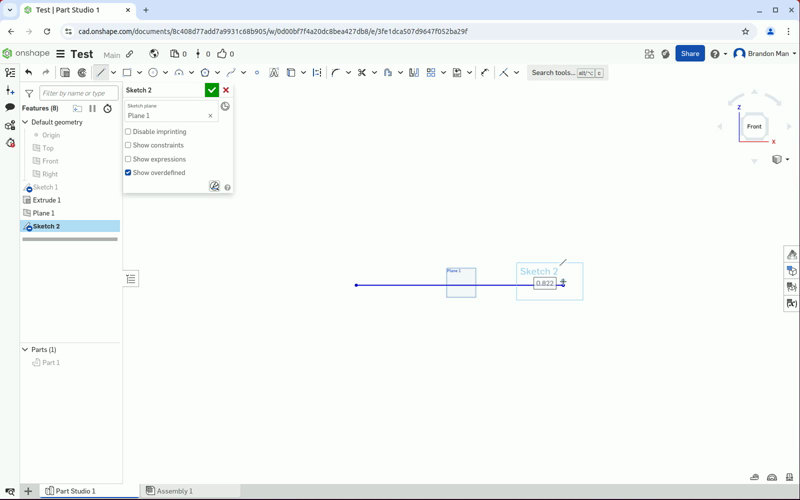
mouse_move(356, 281)
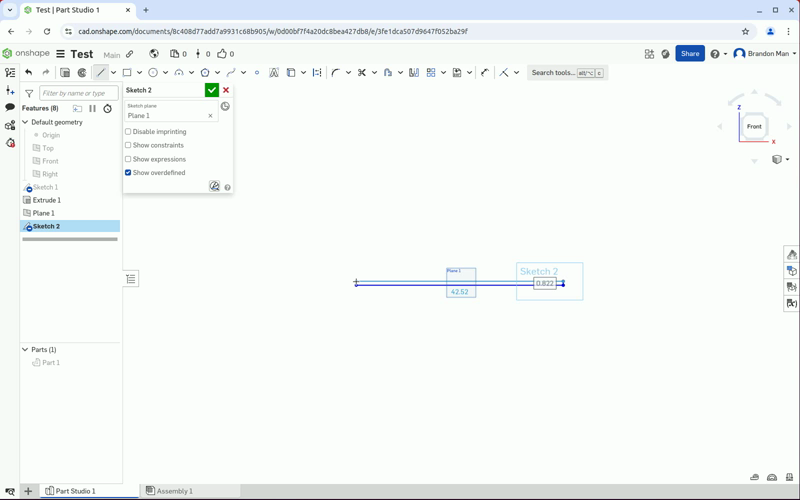
scroll(6)
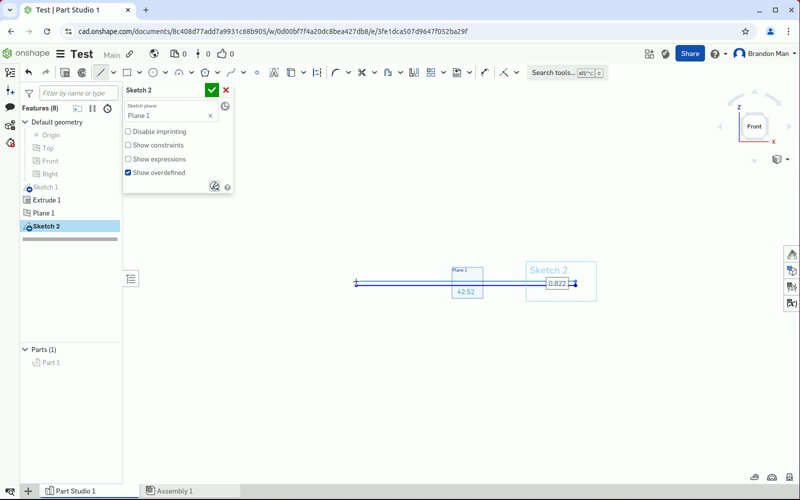
scroll(6)
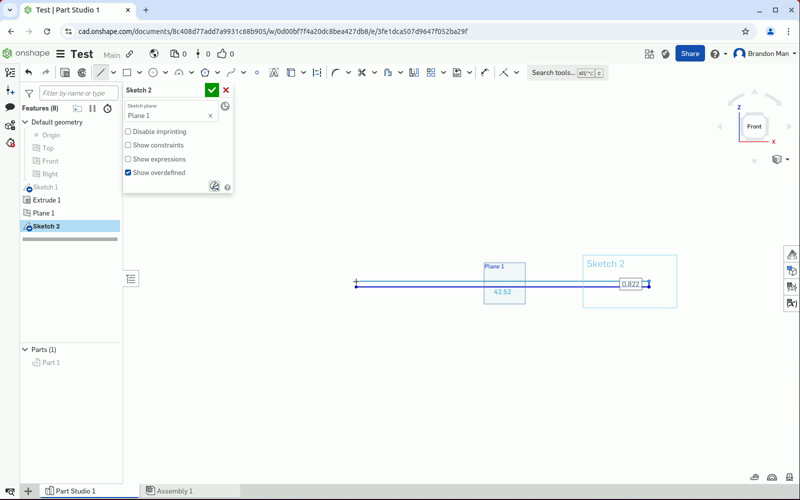
scroll(6)
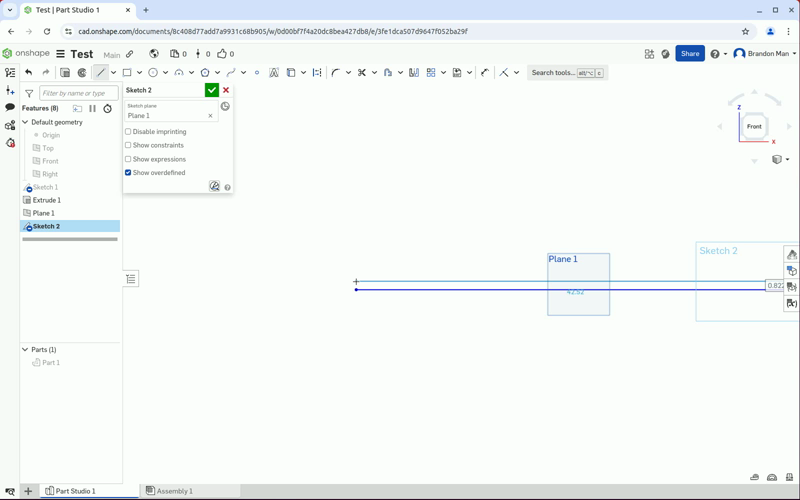
scroll(6)
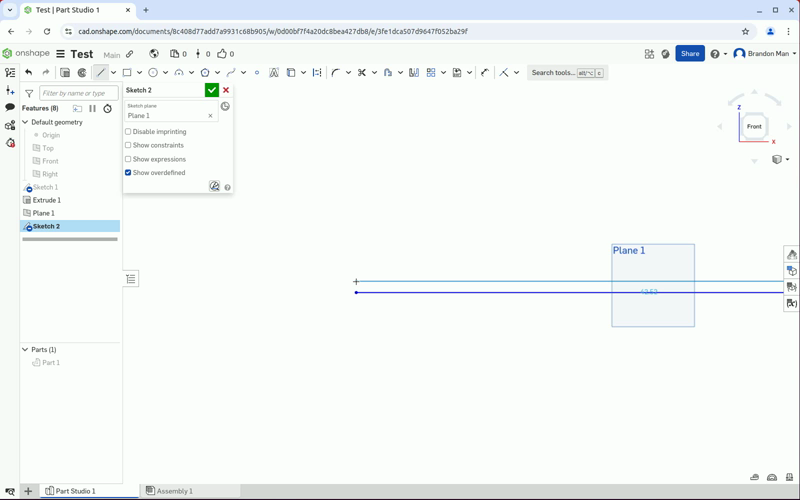
scroll(6)
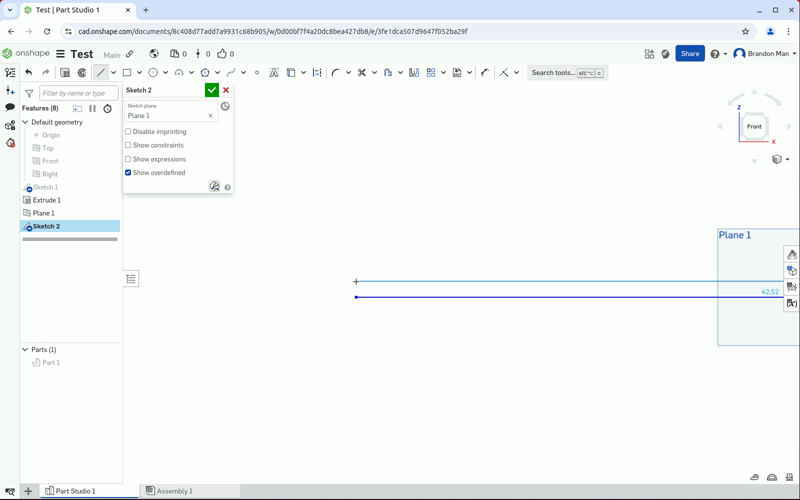
scroll(6)
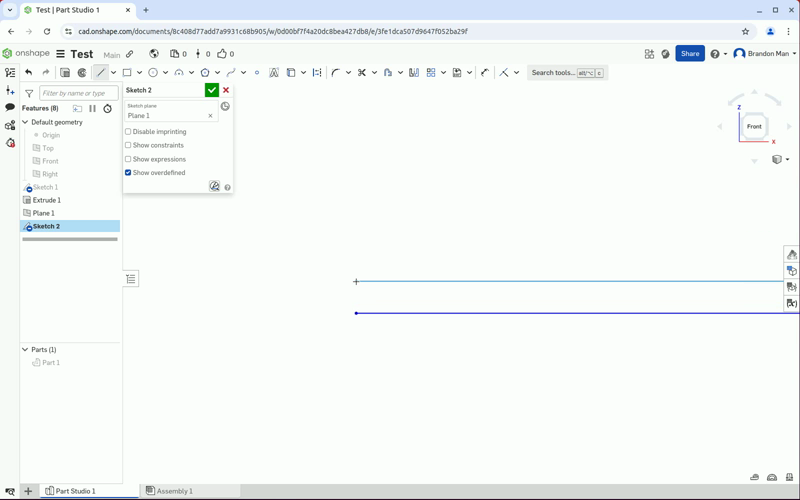
scroll(6)
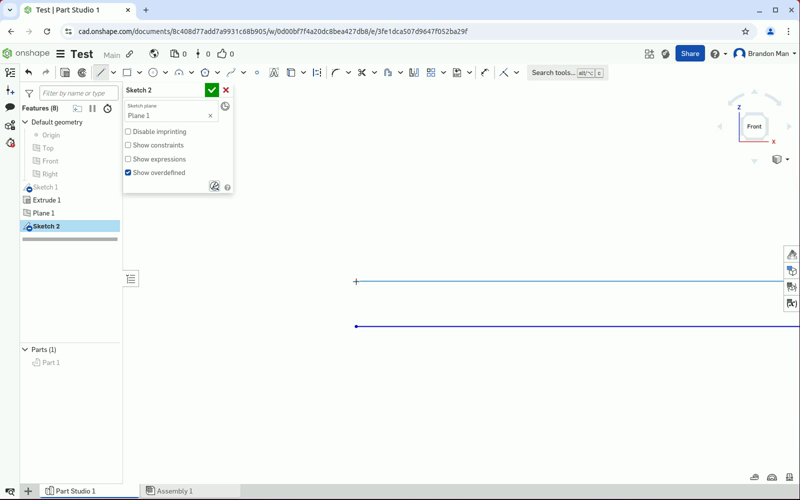
click(356, 281)
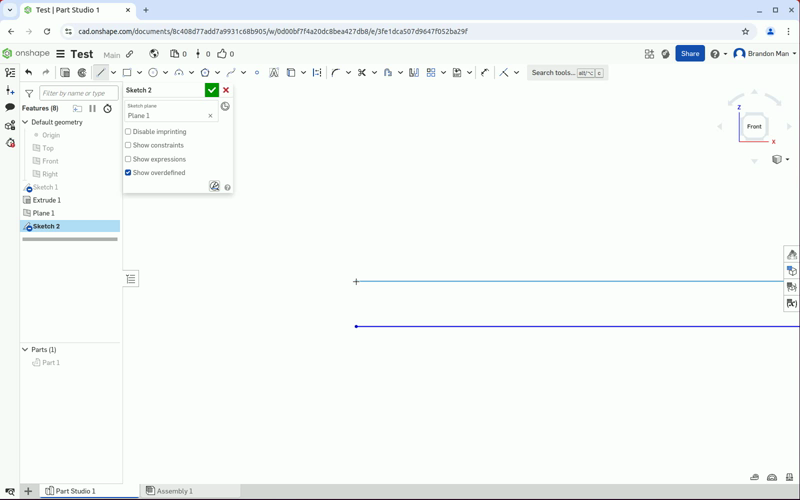
scroll(-6)
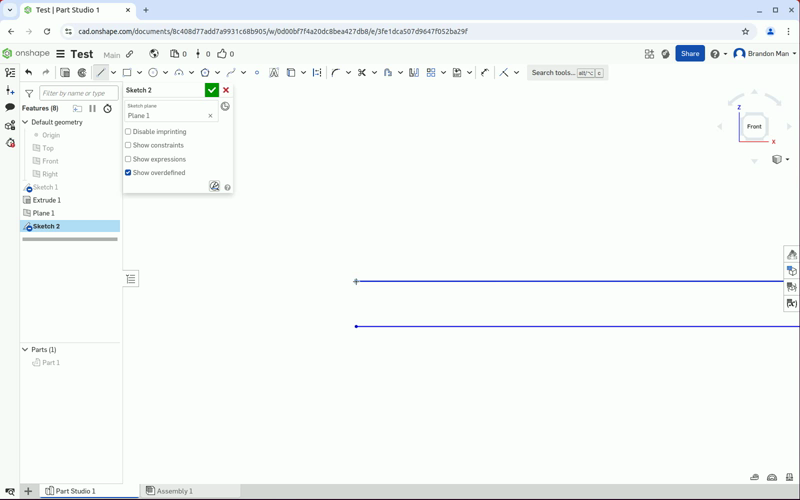
scroll(-6)
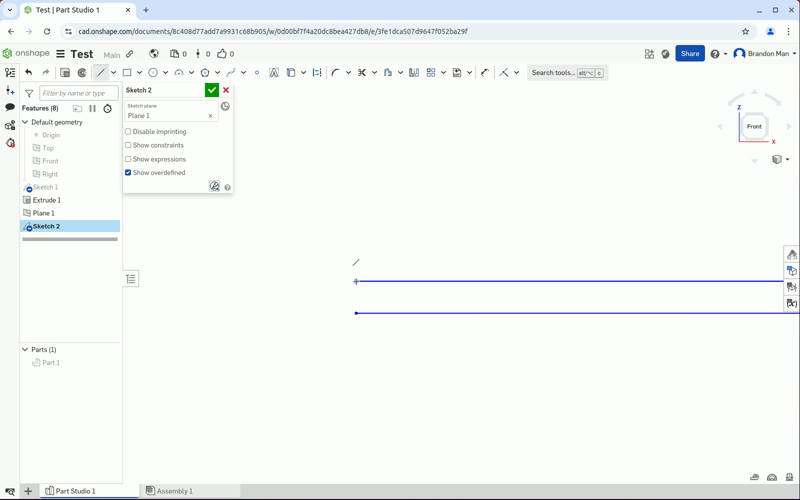
scroll(-6)
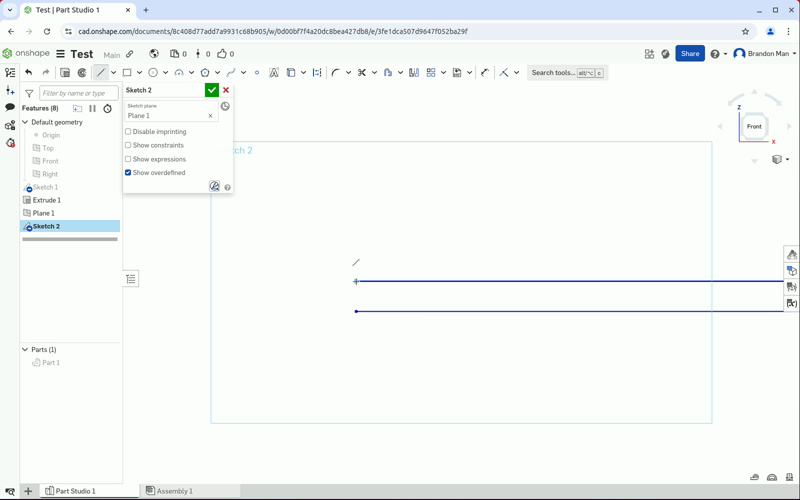
scroll(-6)
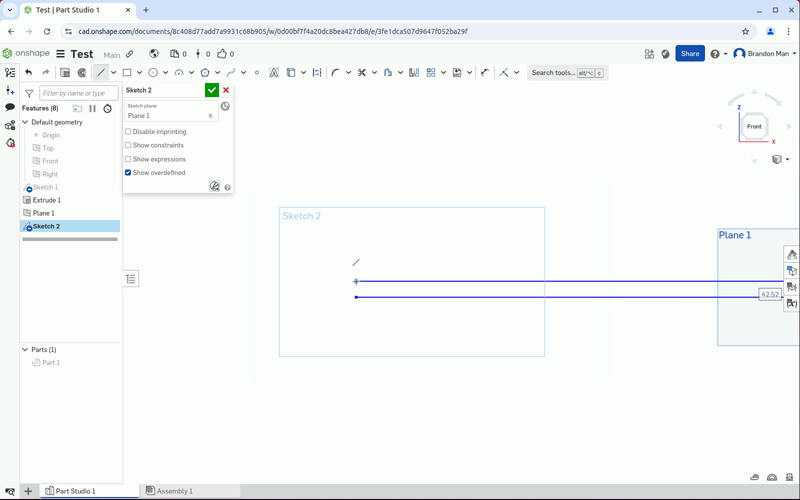
scroll(-6)
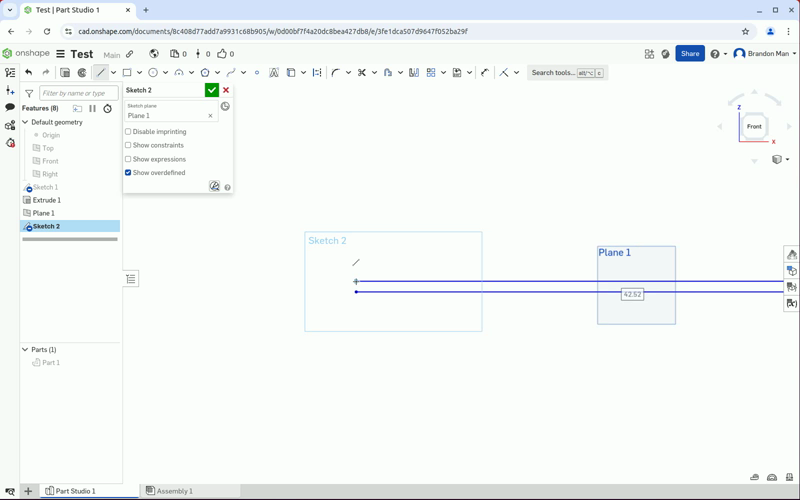
scroll(-6)
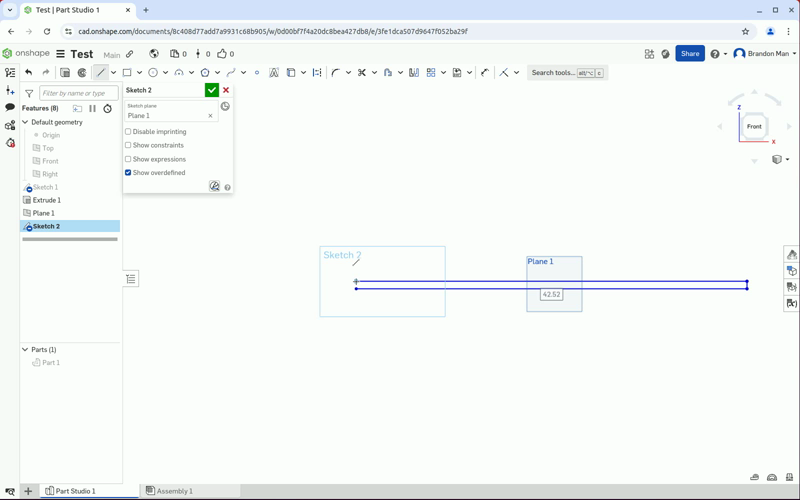
scroll(-6)
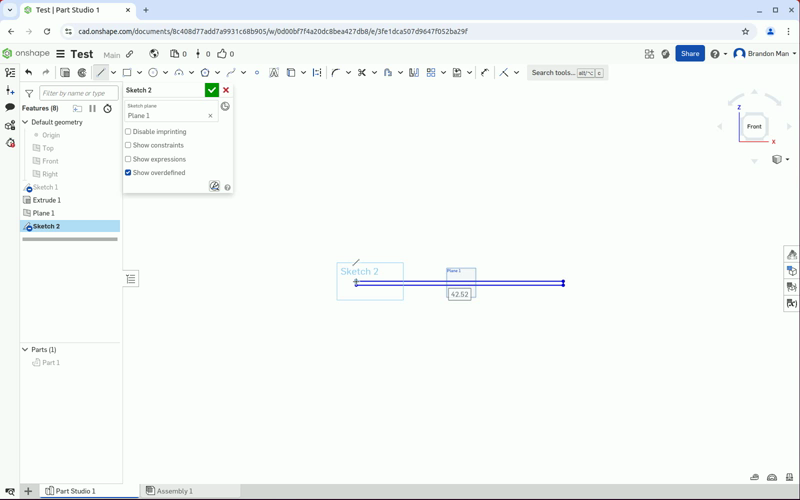
key_up(shift)
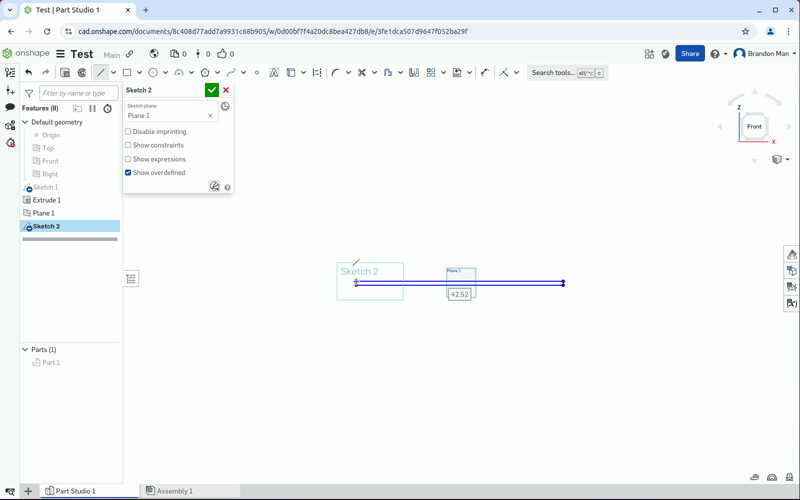
mouse_move(386, 281)
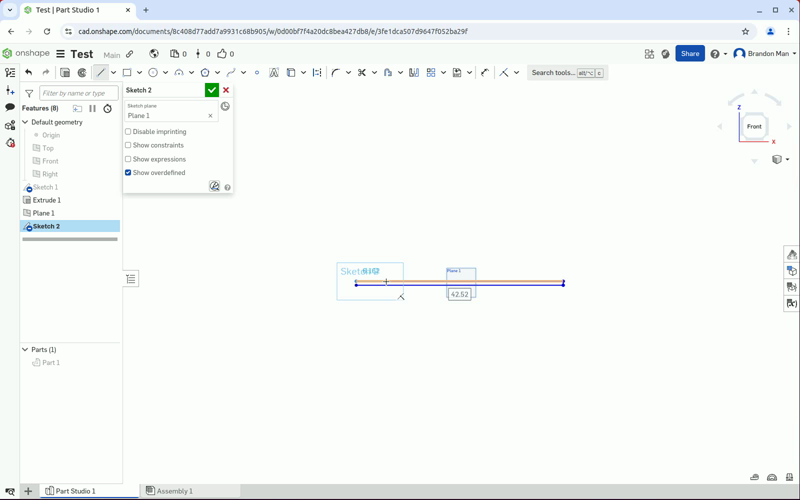
key_down(shift)
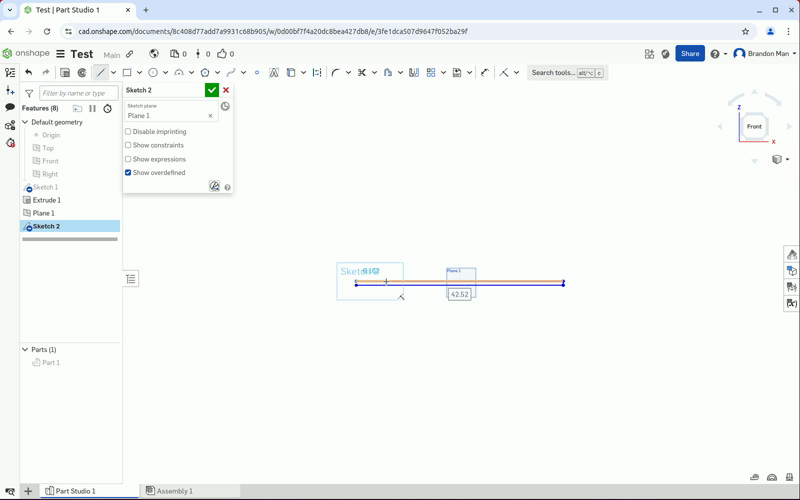
mouse_move(356, 285)
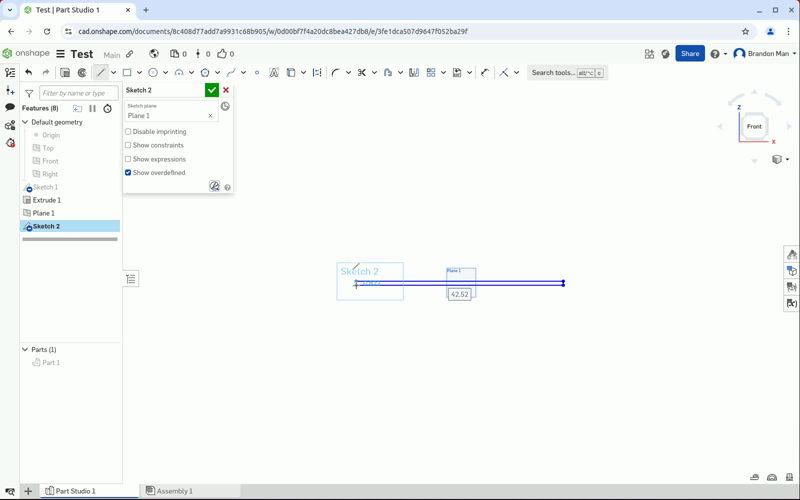
scroll(6)
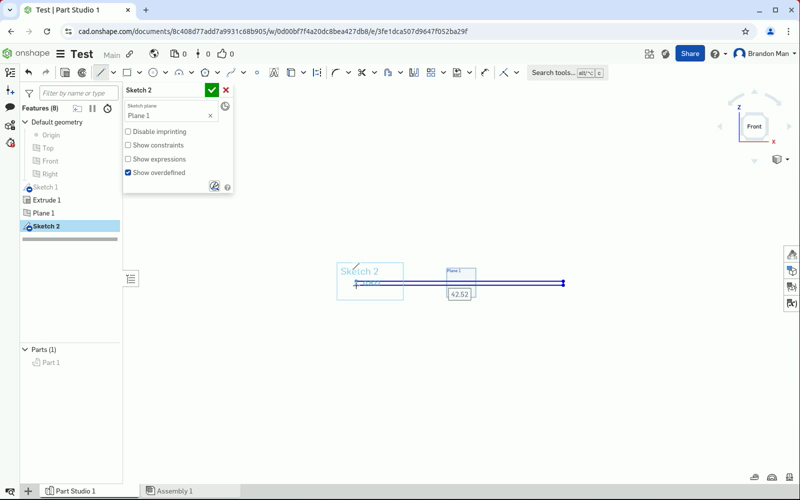
scroll(6)
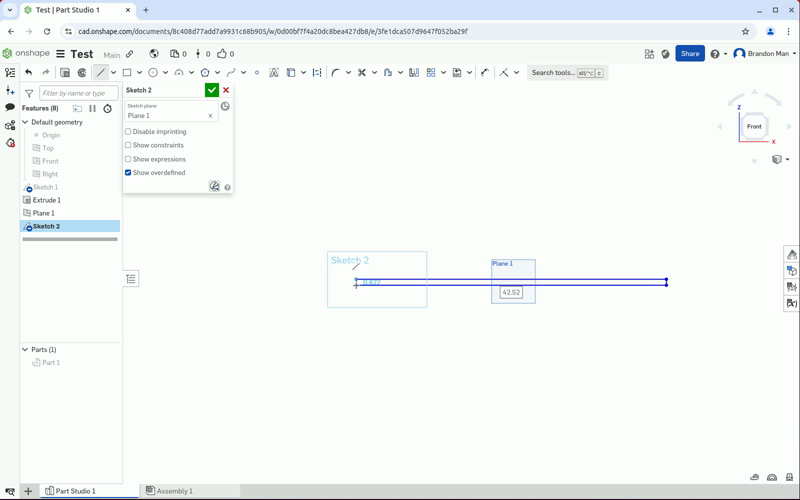
scroll(6)
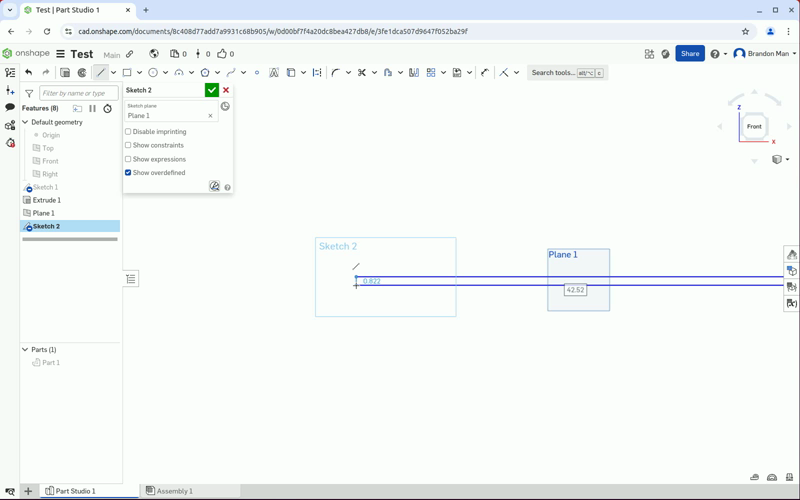
scroll(6)
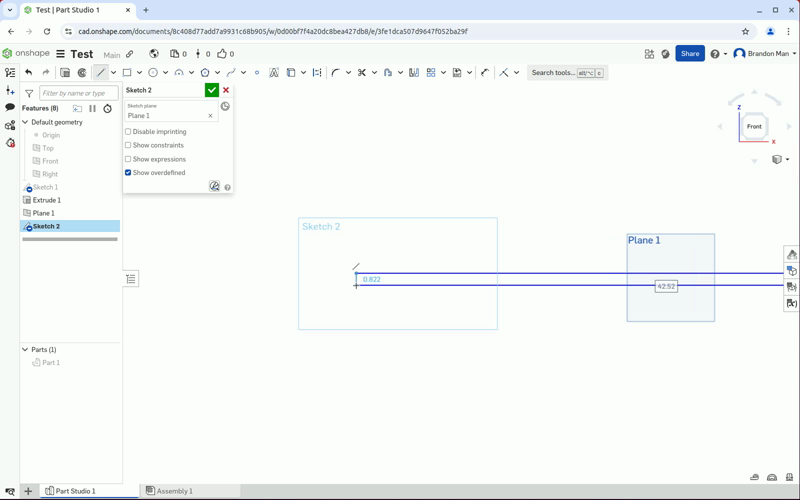
scroll(6)
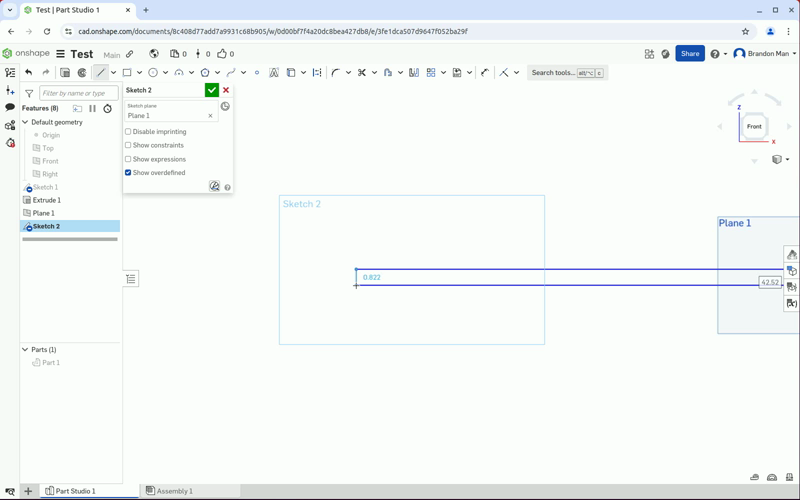
scroll(6)
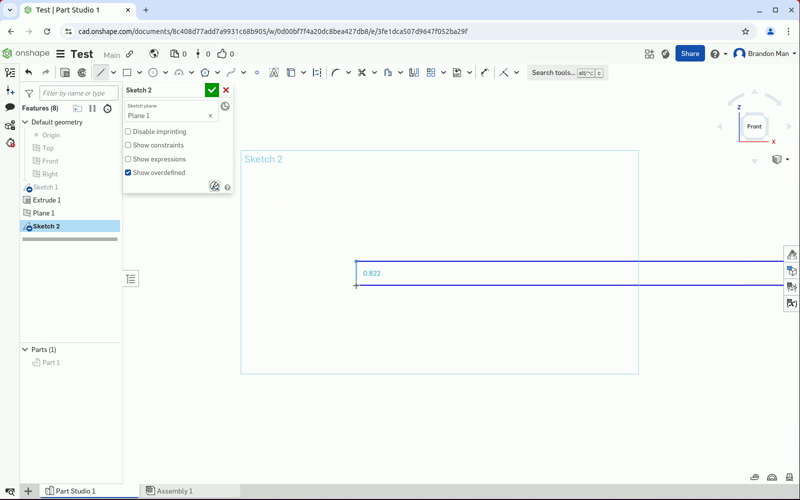
scroll(6)
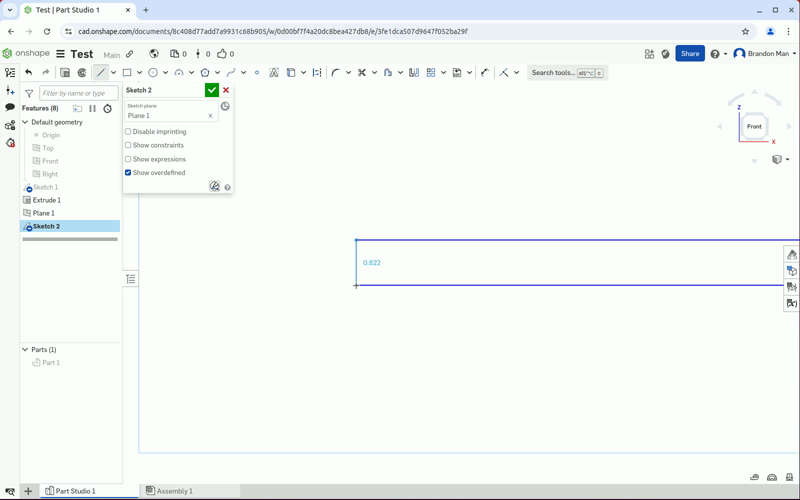
key_up(shift)
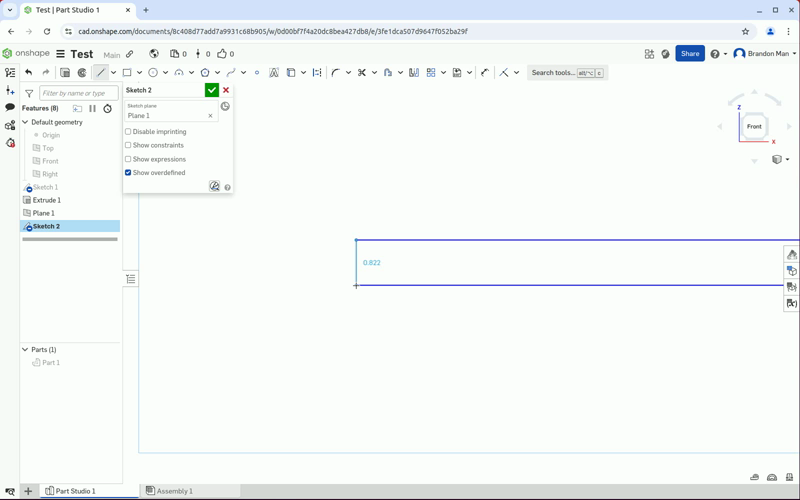
click(356, 285)
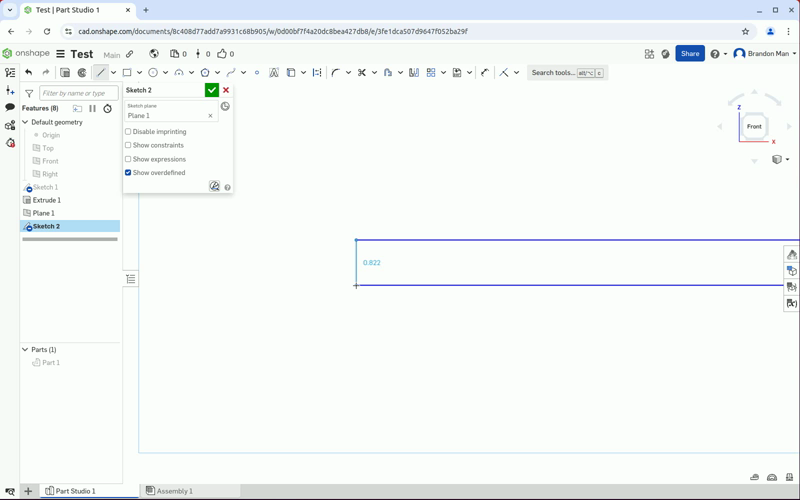
scroll(-6)
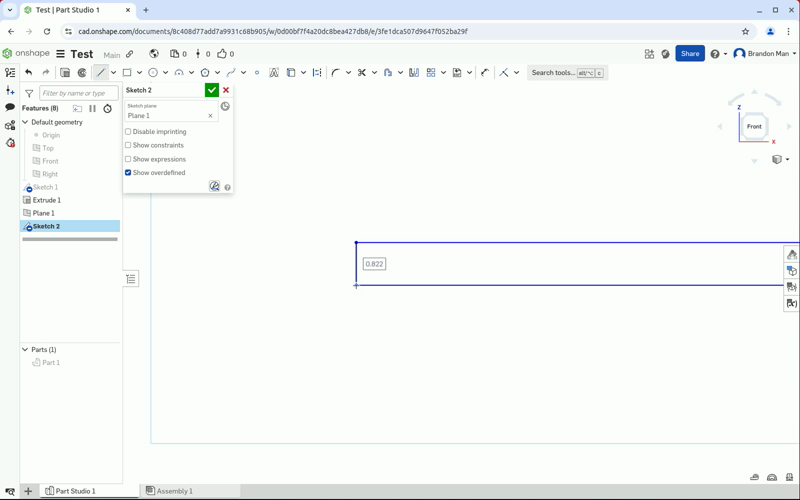
scroll(-6)
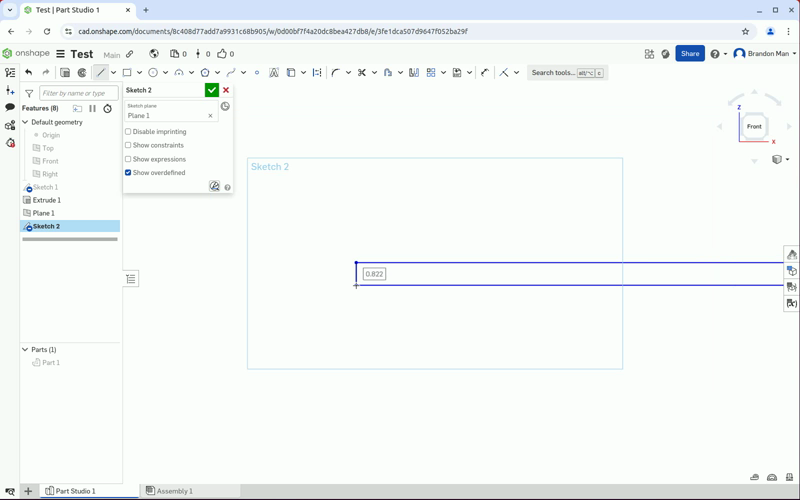
scroll(-6)
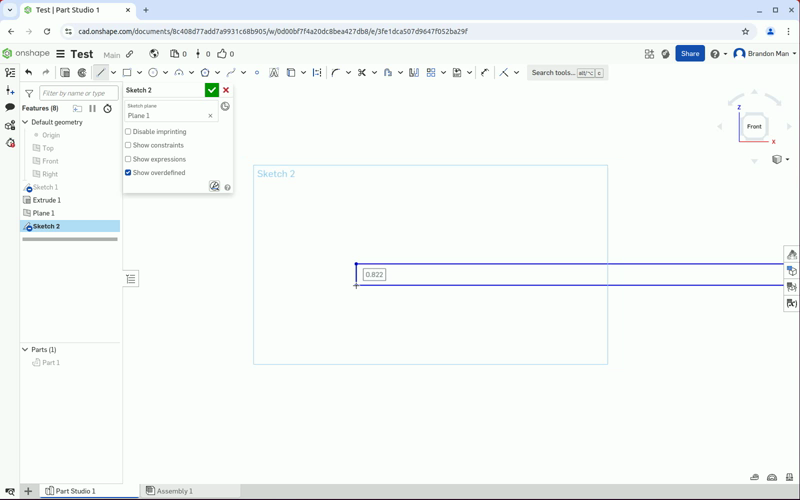
scroll(-6)
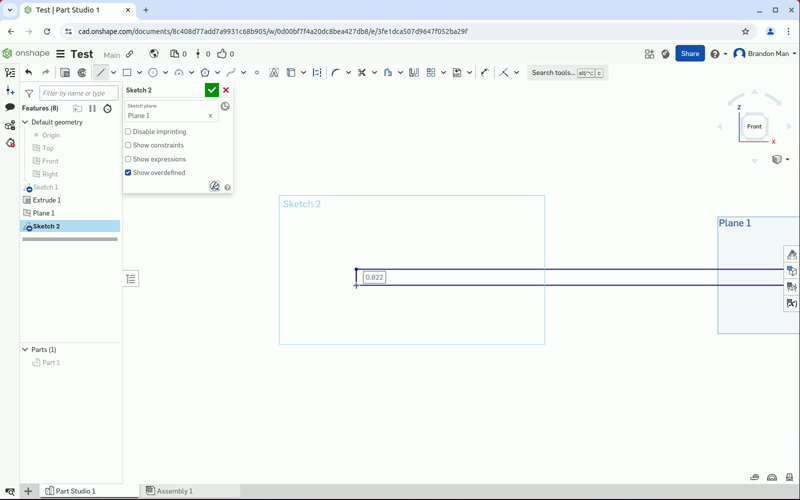
scroll(-6)
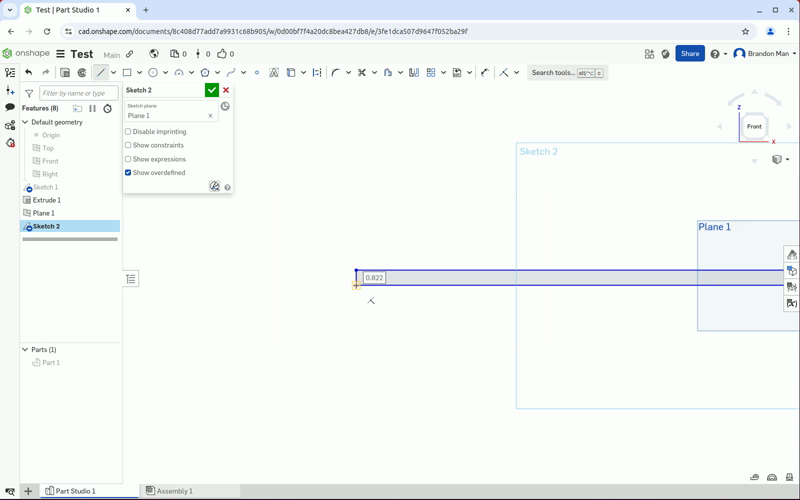
scroll(-6)
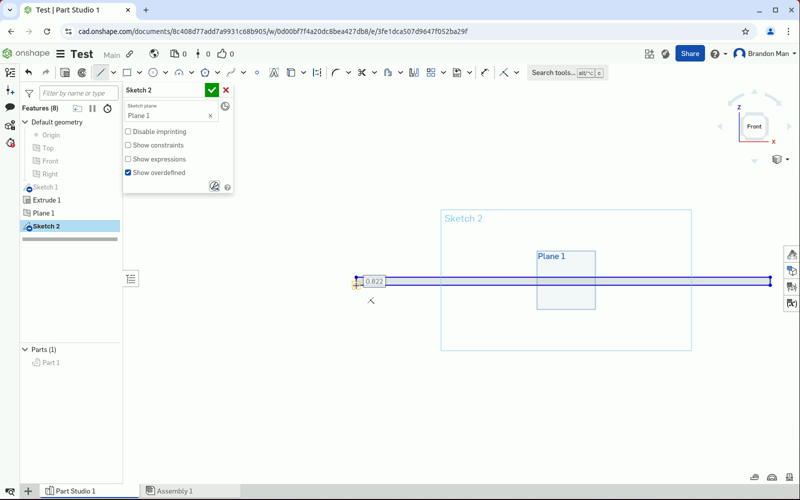
scroll(-6)
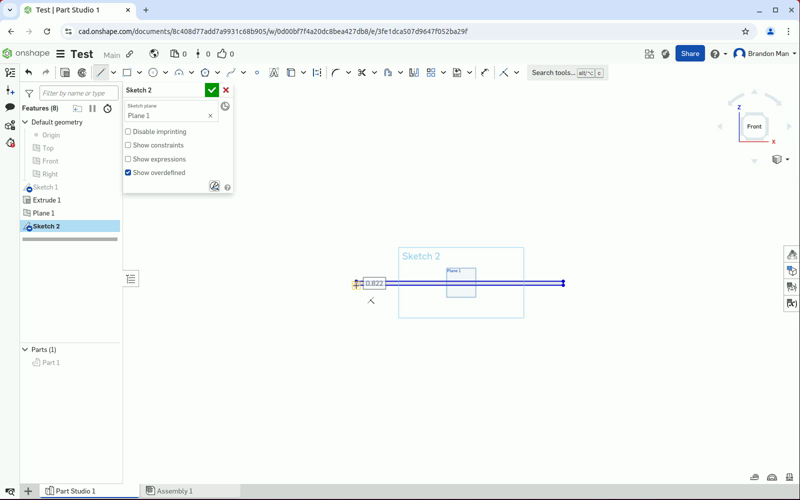
key(esc)
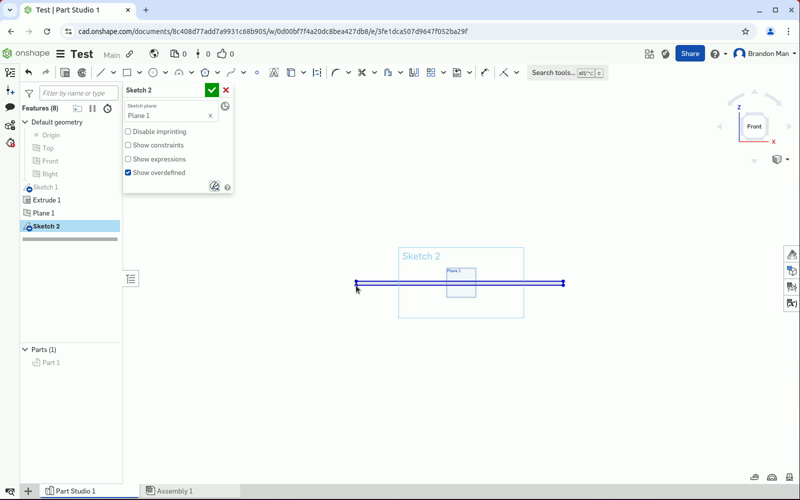
mouse_move(385, 282)
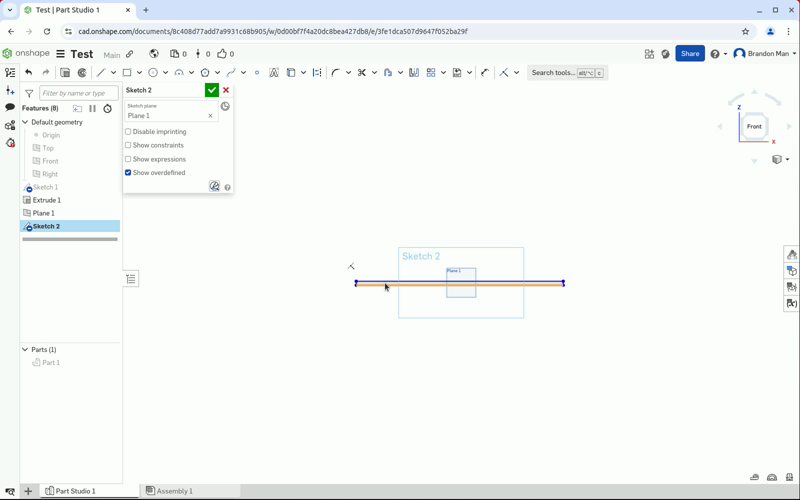
scroll(6)
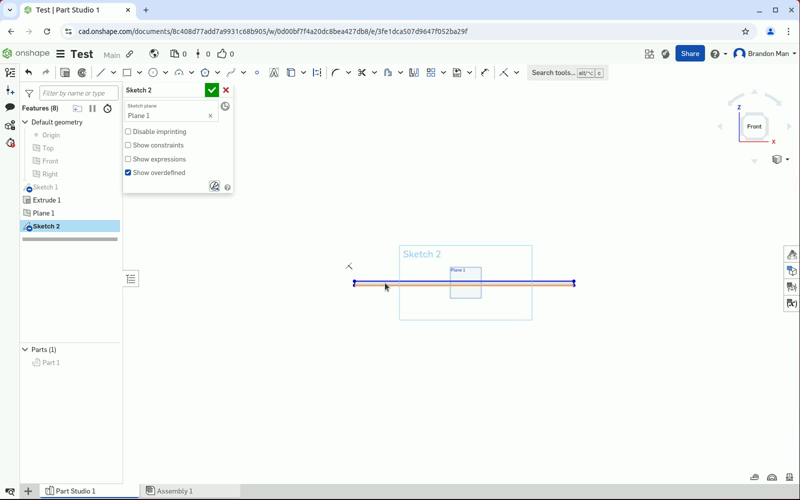
scroll(6)
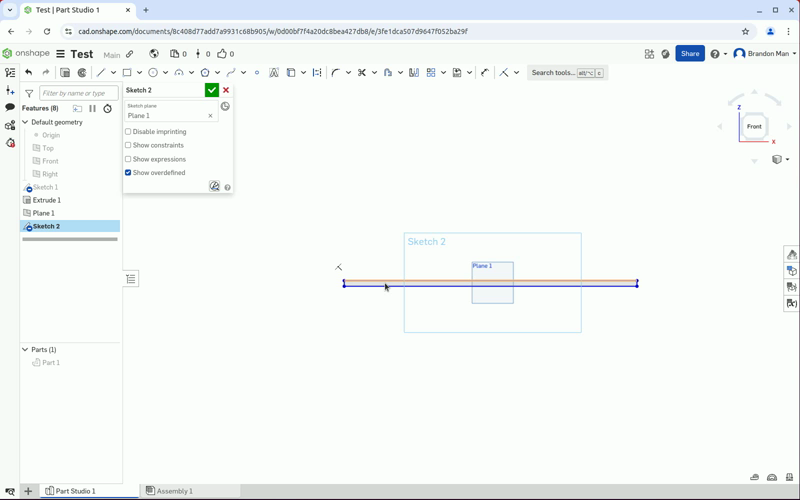
scroll(6)
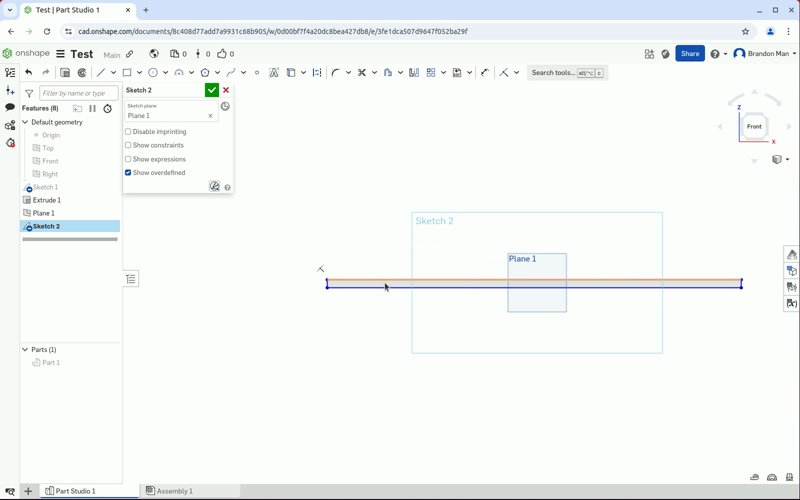
scroll(6)
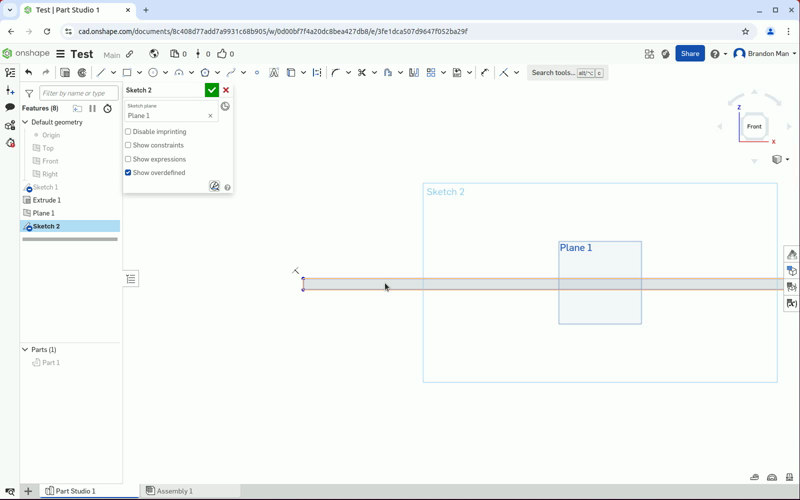
scroll(6)
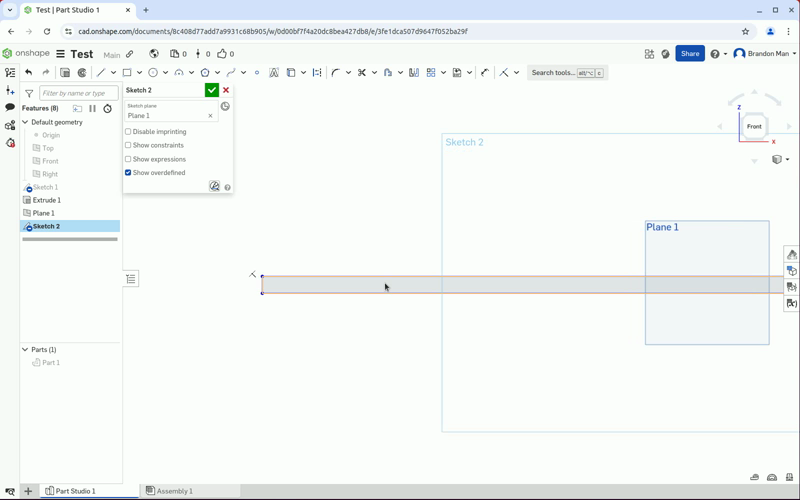
scroll(6)
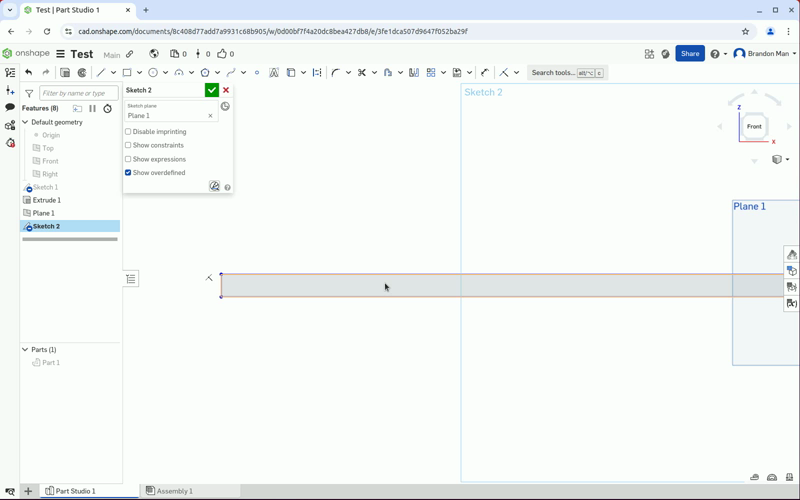
scroll(6)
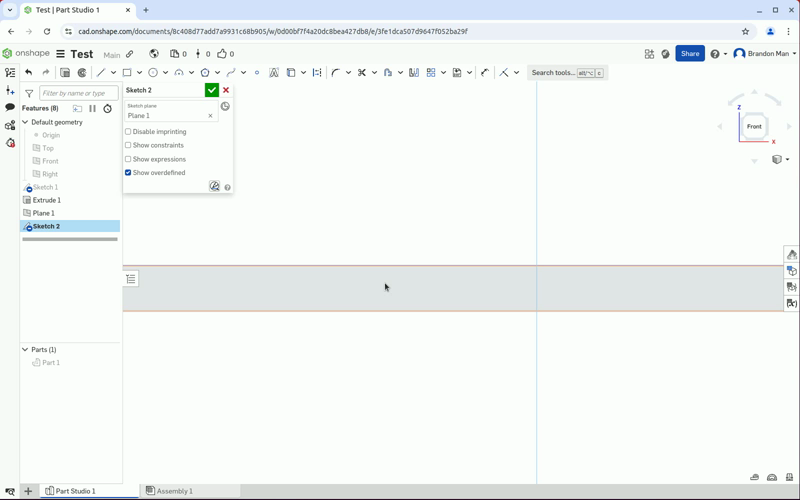
click(385, 282)
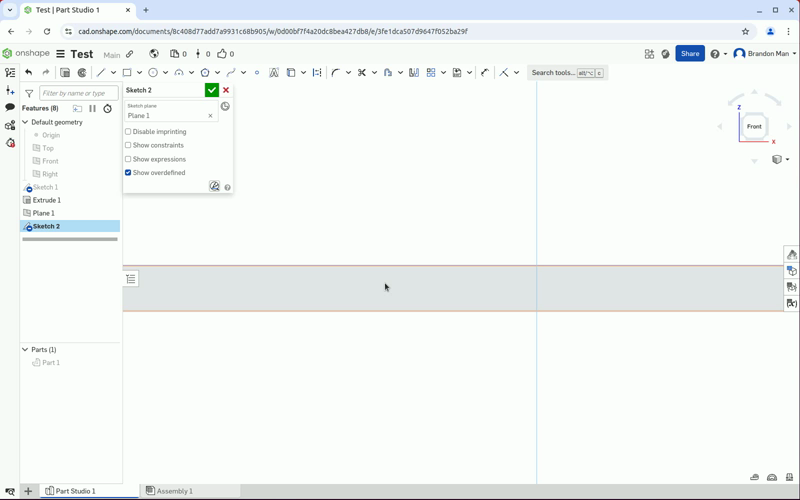
scroll(-6)
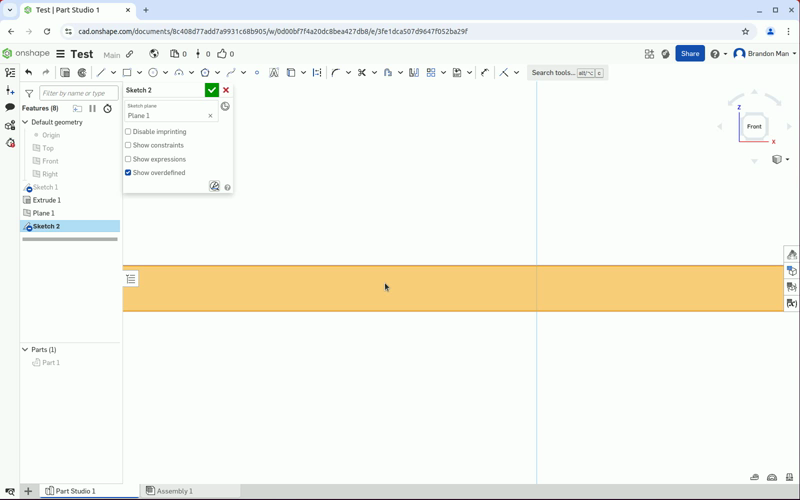
scroll(-6)
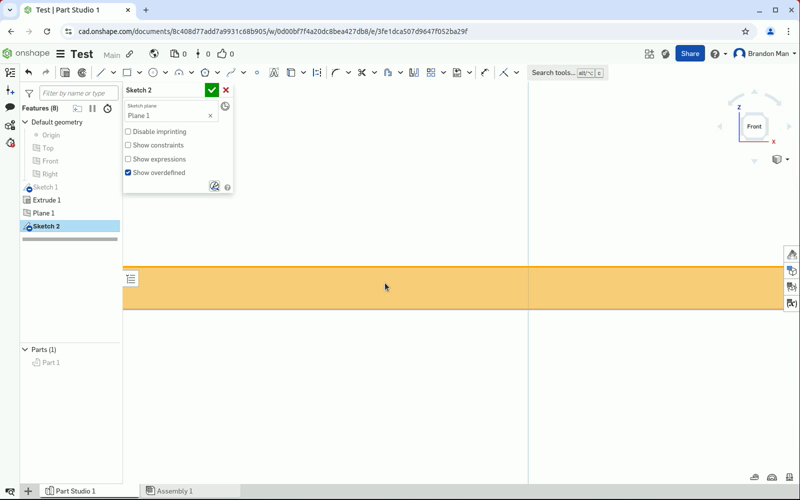
scroll(-6)
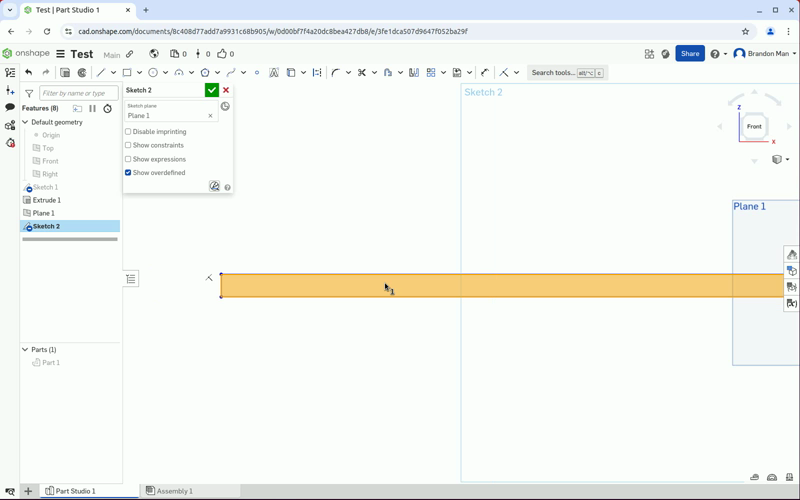
scroll(-6)
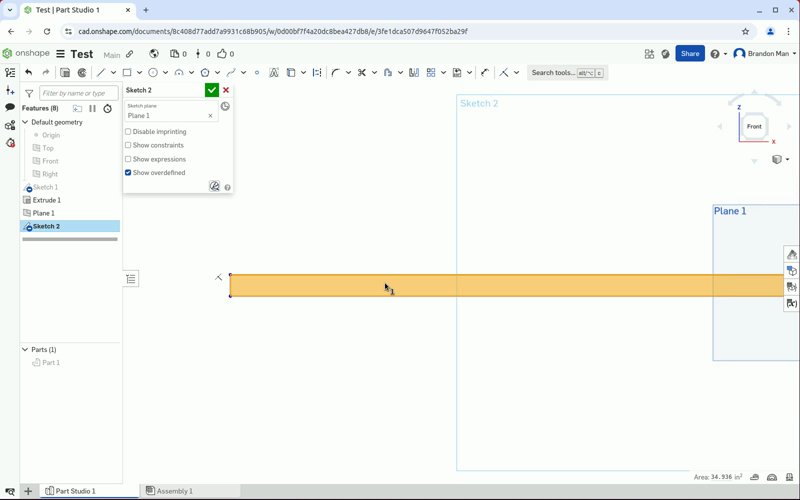
scroll(-6)
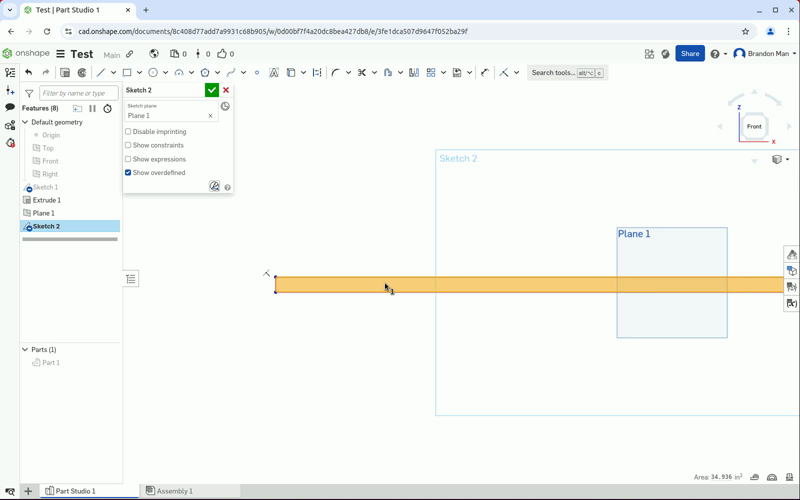
scroll(-6)
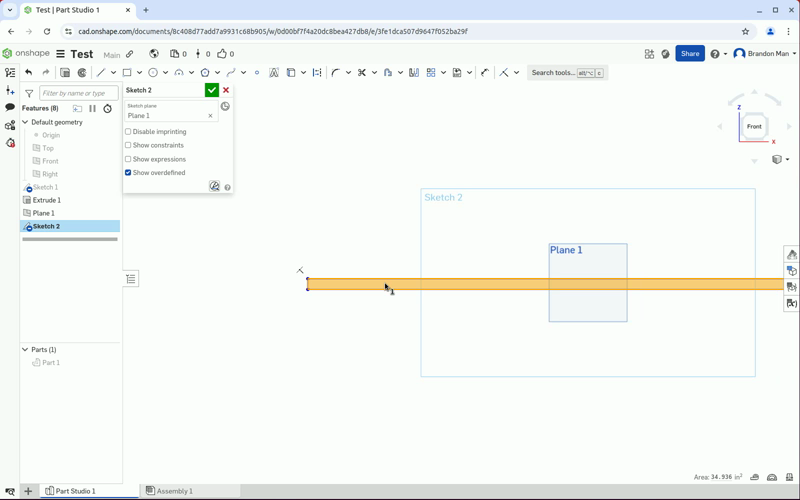
scroll(-6)
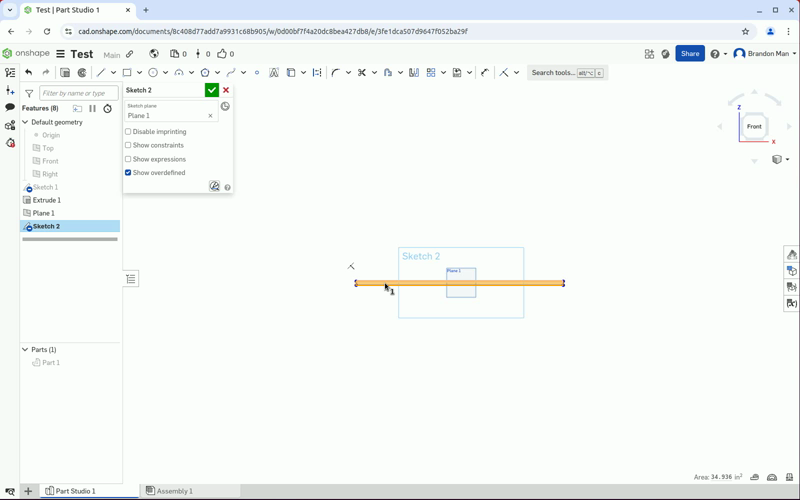
mouse_move(73, 352)
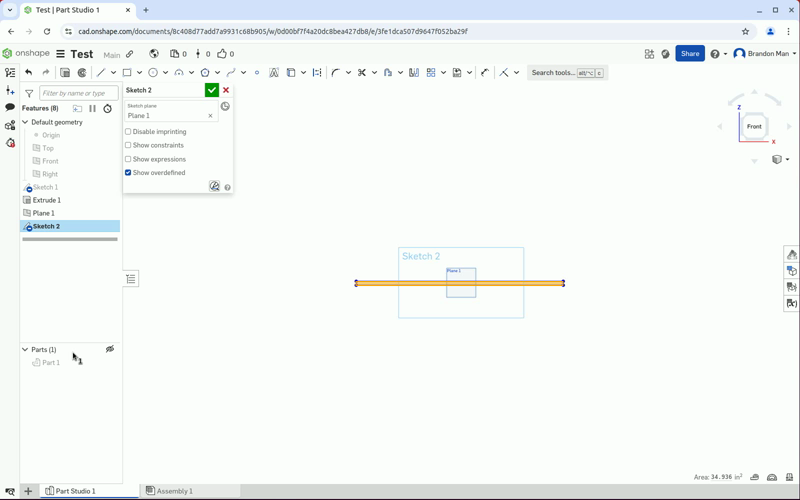
key(shift+y)
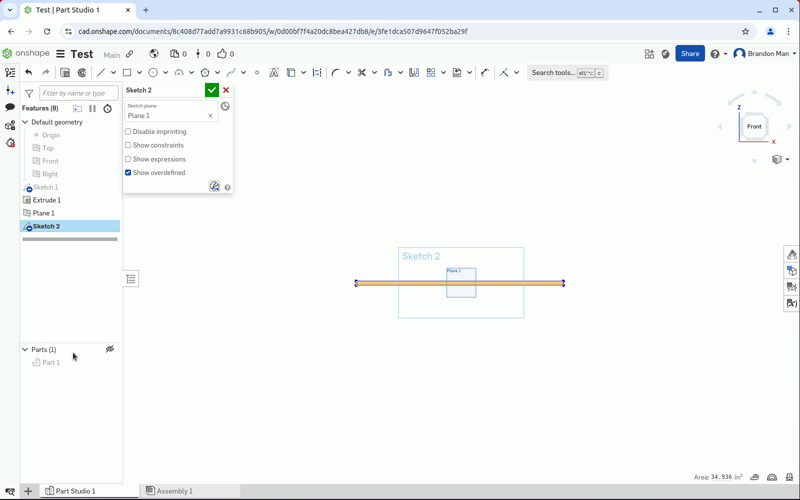
key(shift+e)
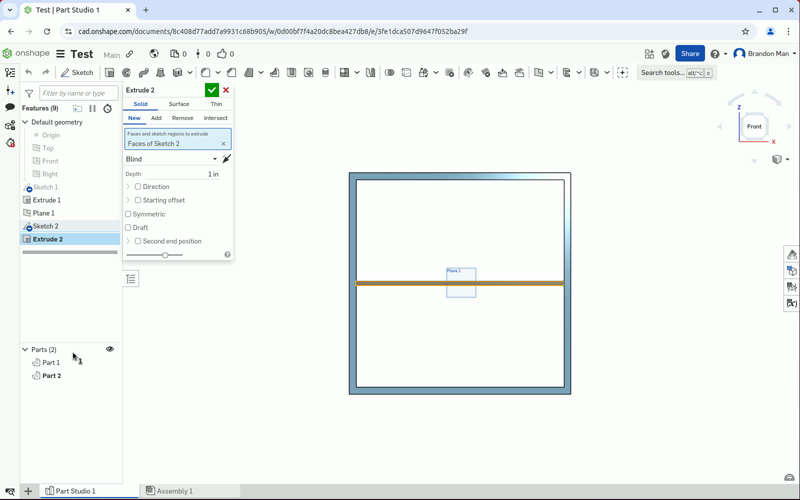
mouse_move(143, 106)
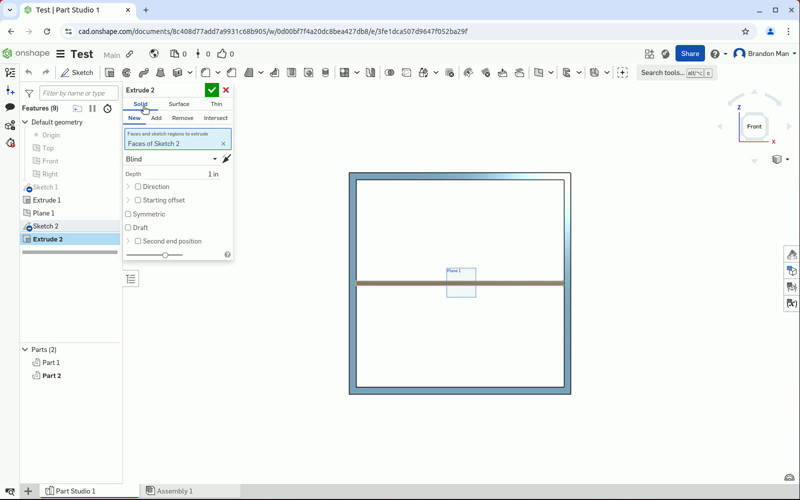
click(143, 106)
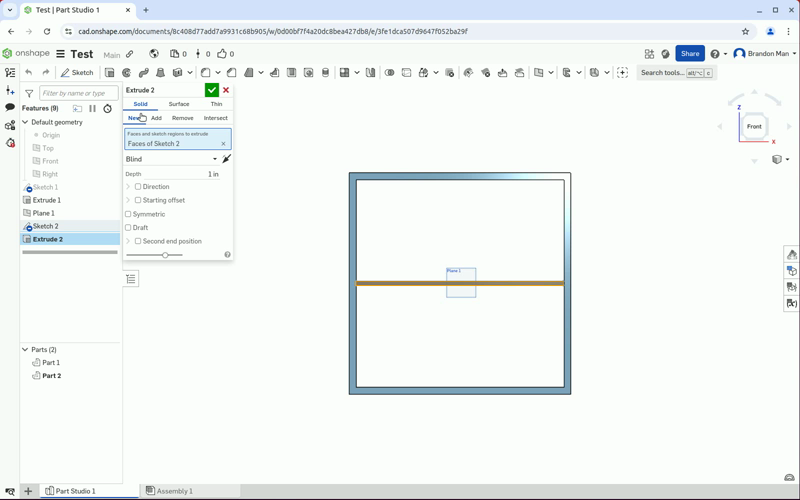
mouse_move(137, 120)
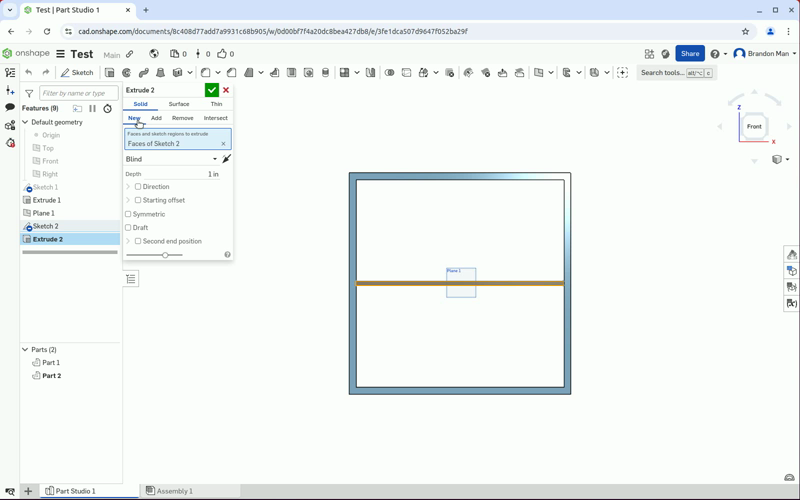
click(137, 120)
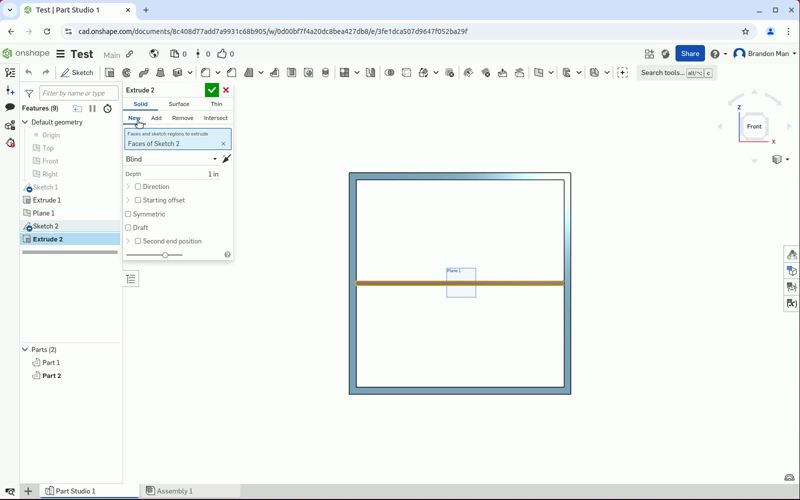
key(tab, 4)
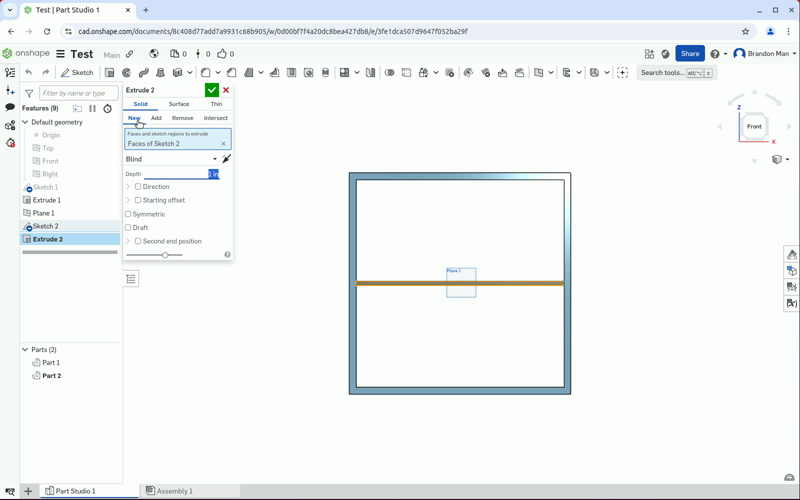
text(-23.108)
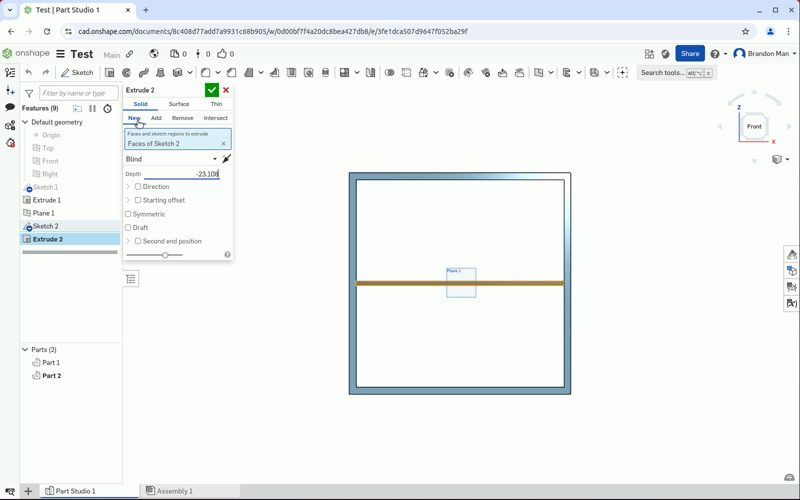
key(enter)
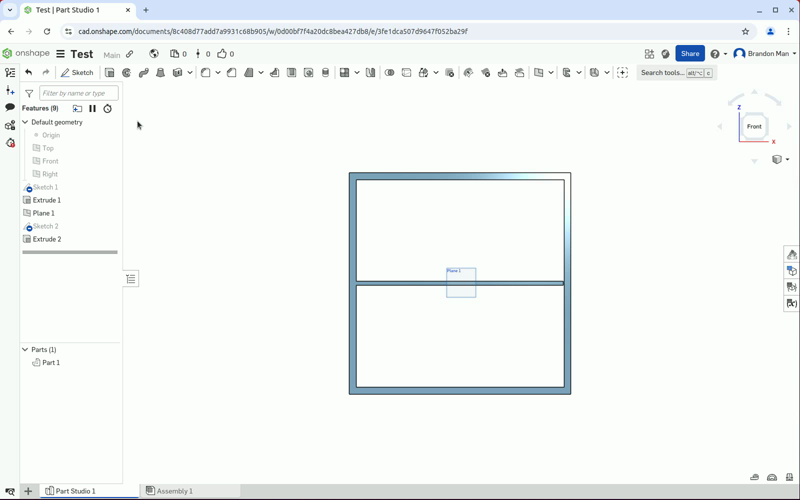
key(shift+h)
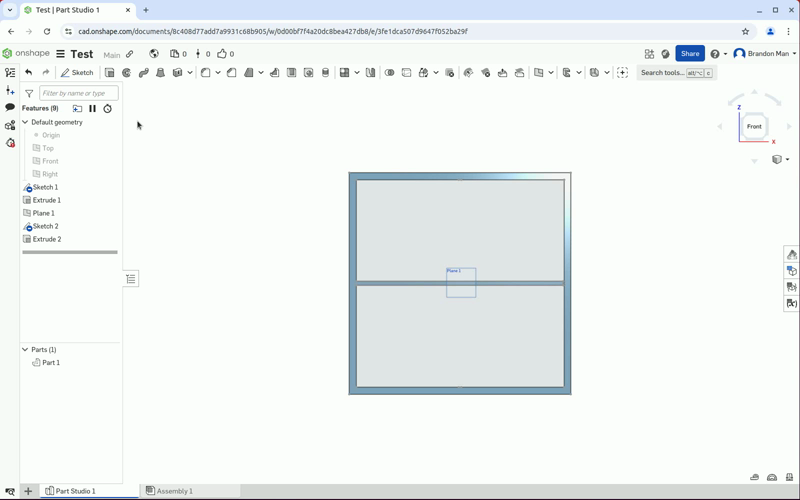
key(shift+h)
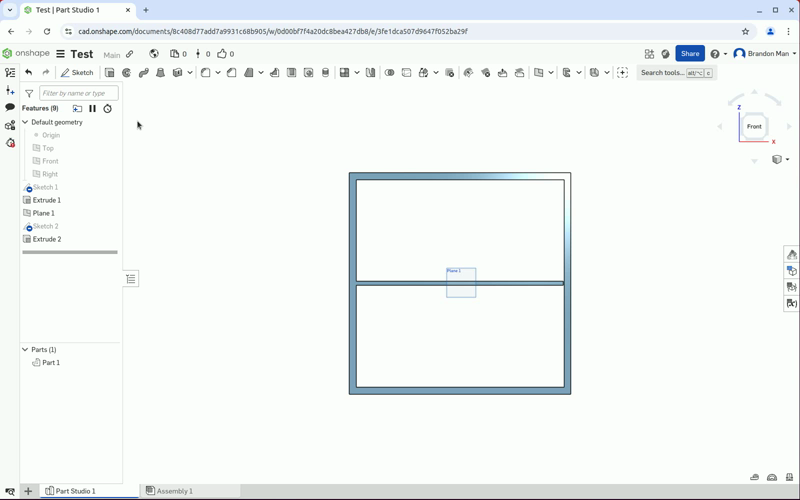
mouse_move(73, 189)
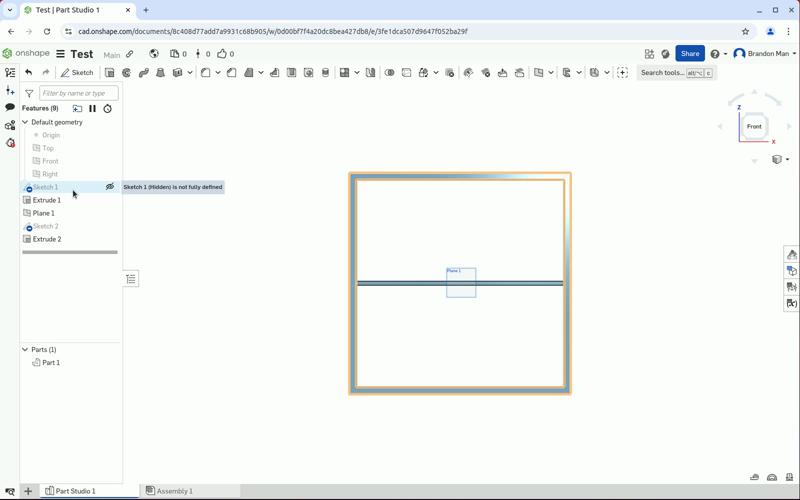
click(73, 189)
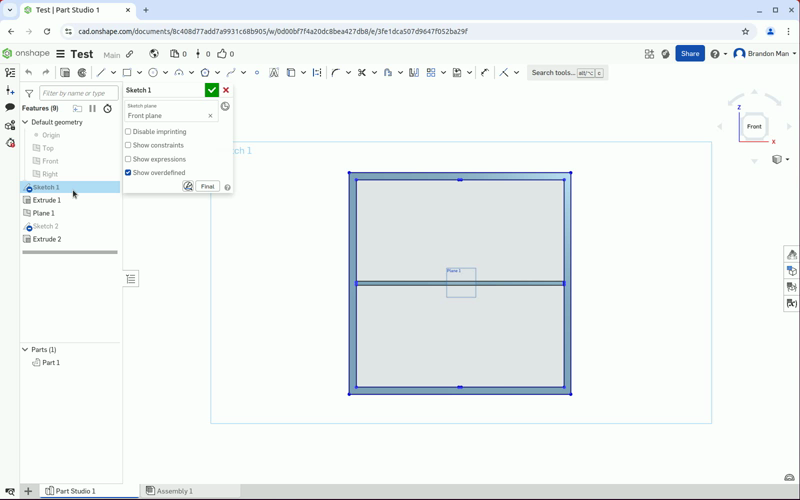
mouse_move(229, 92)
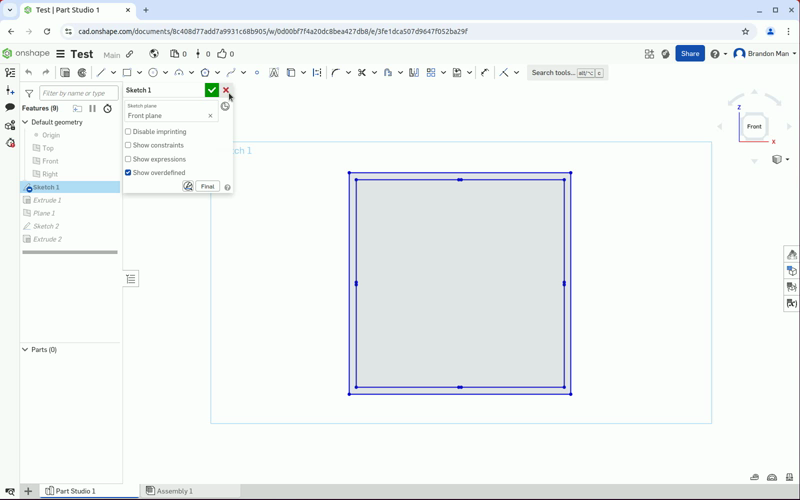
click(229, 92)
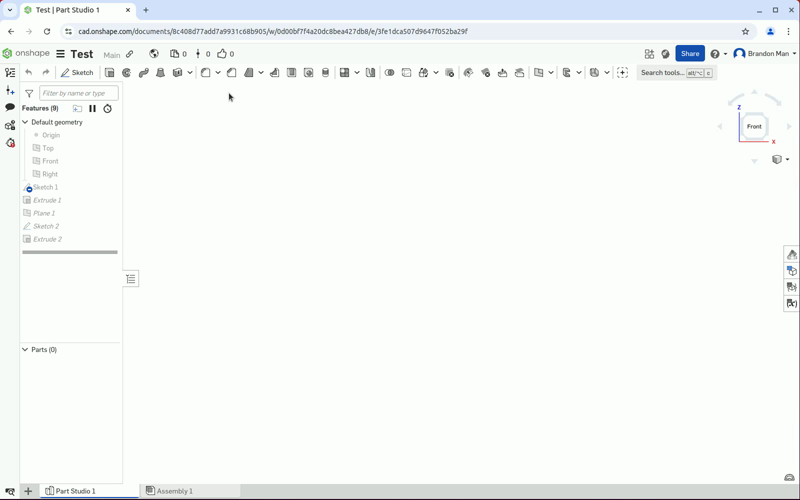
key(shift+s)
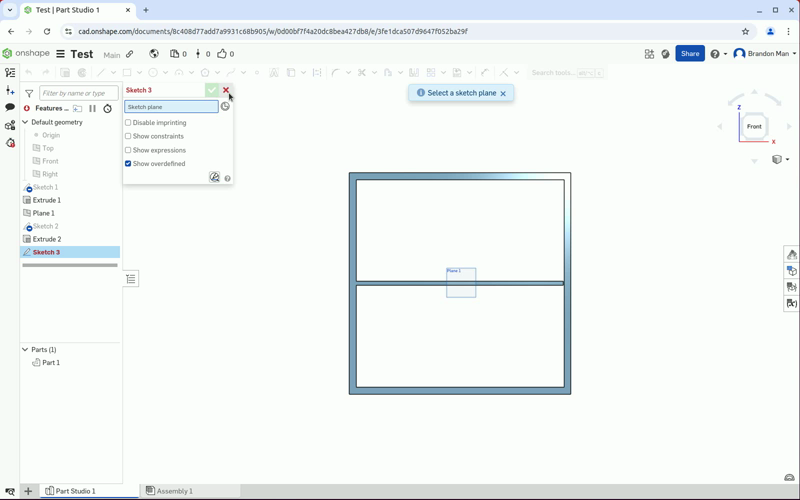
mouse_move(73, 215)
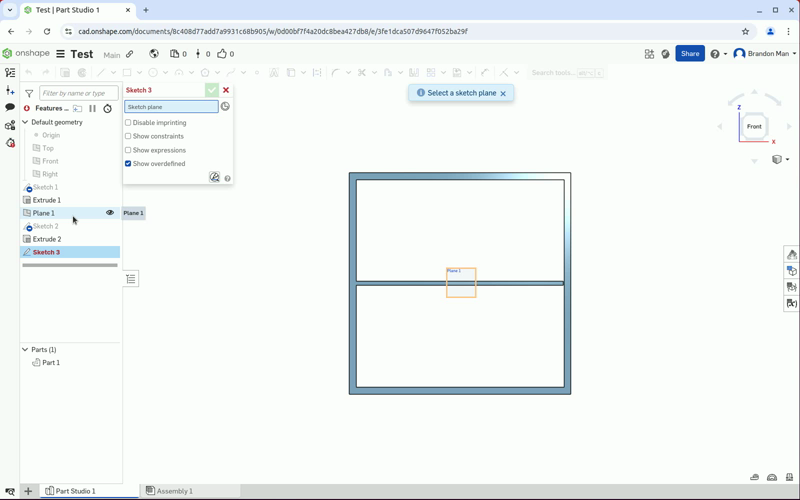
click(73, 215)
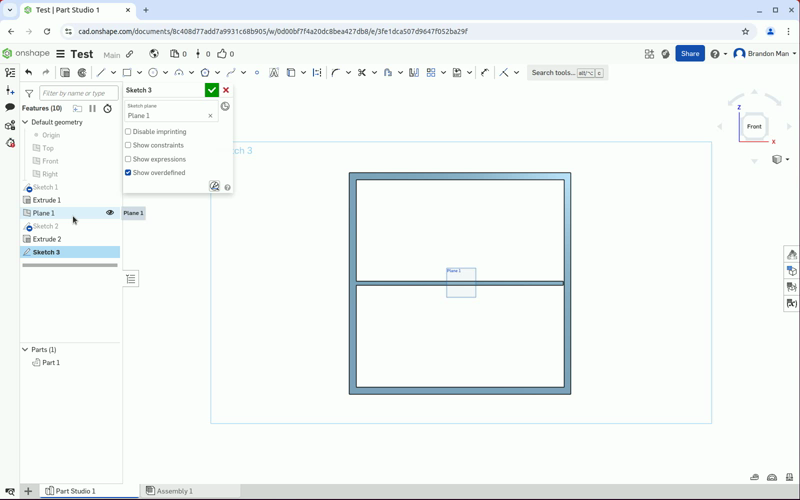
mouse_move(73, 352)
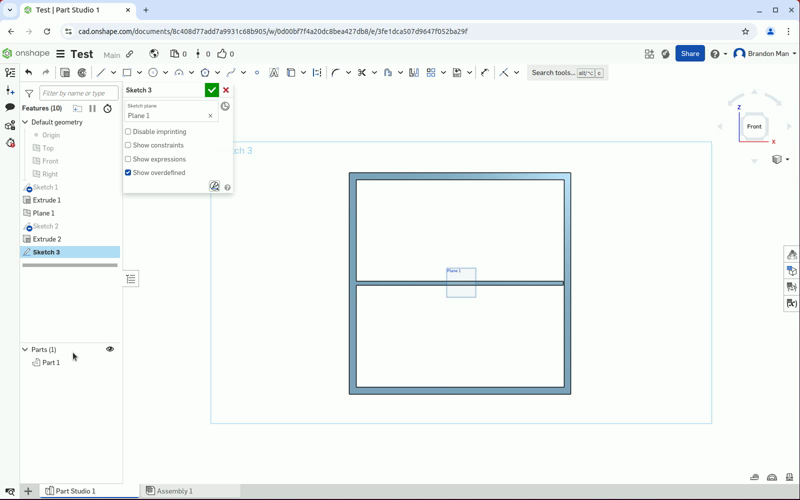
key(y)
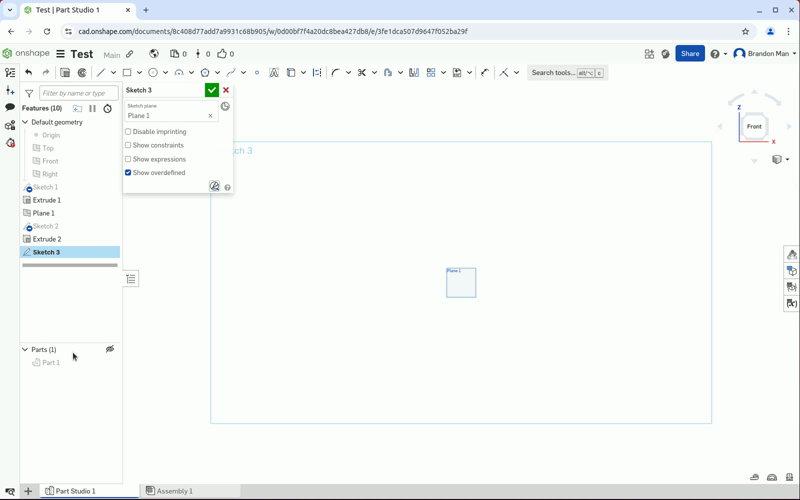
key(l)
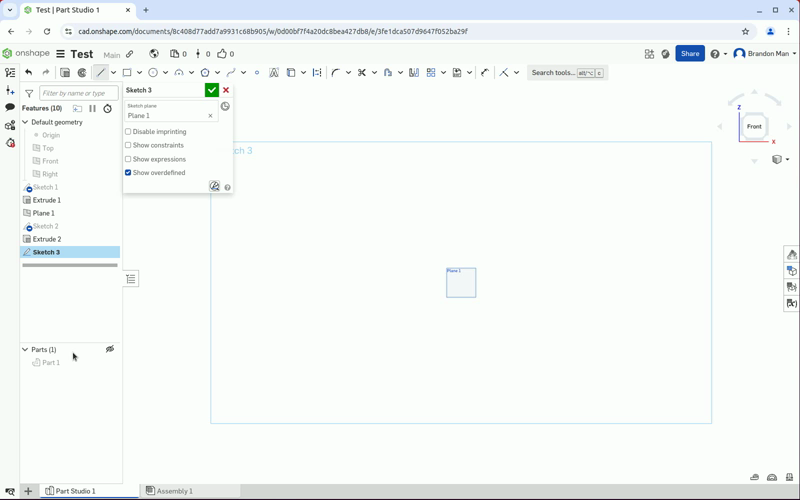
key_down(shift)
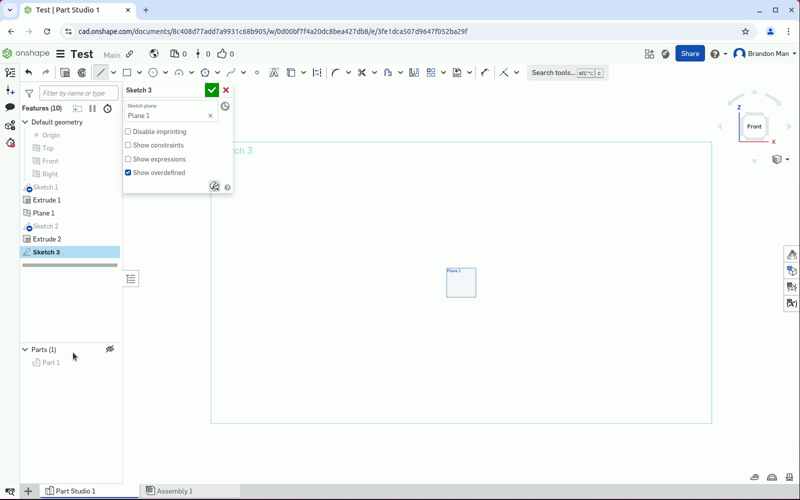
mouse_move(458, 387)
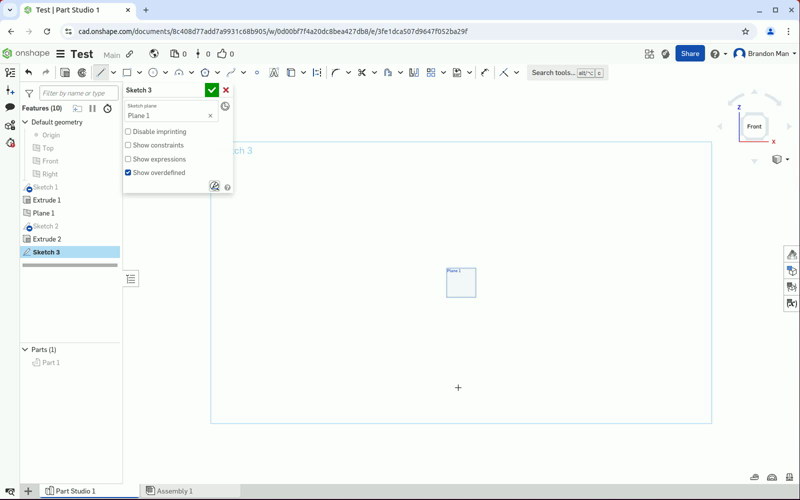
click(458, 387)
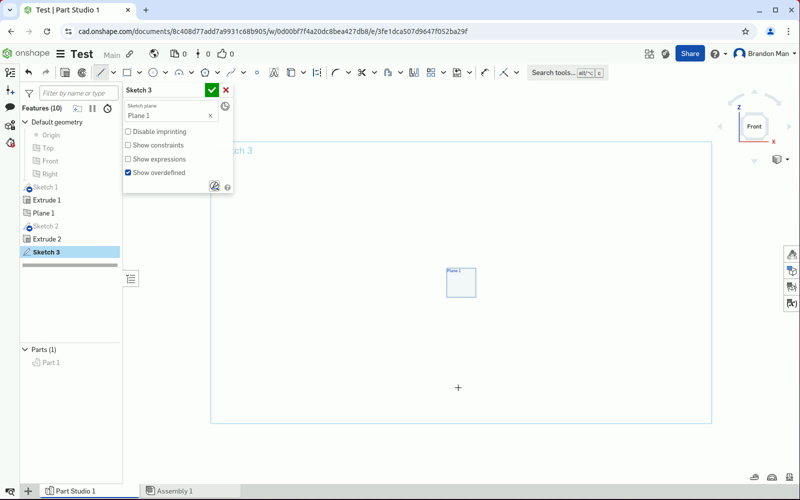
key_up(shift)
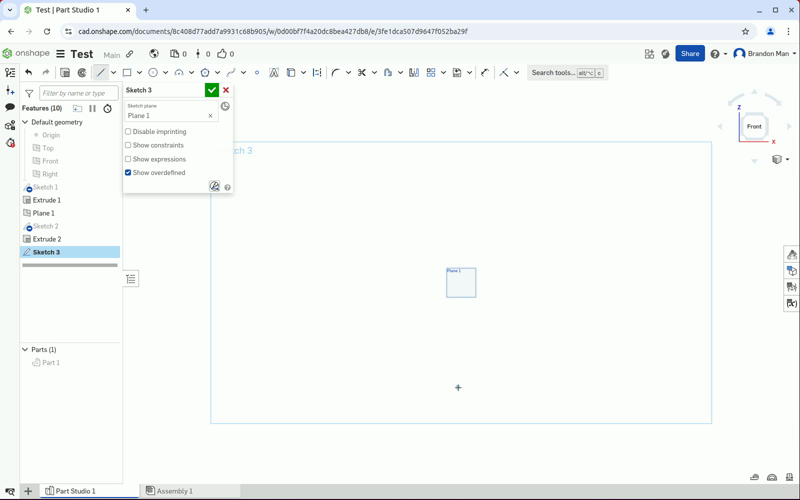
key_down(shift)
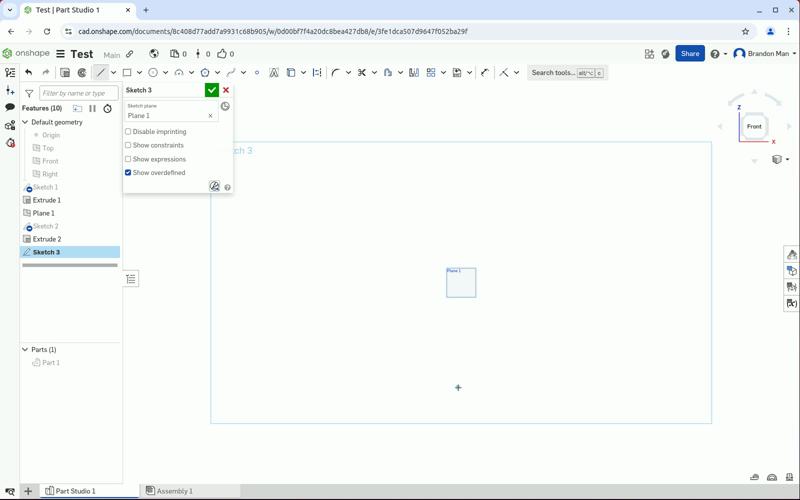
mouse_move(488, 387)
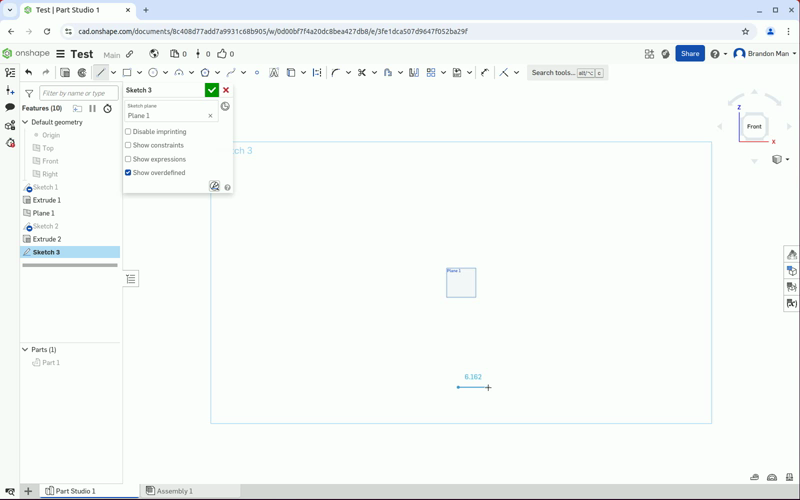
mouse_move(462, 387)
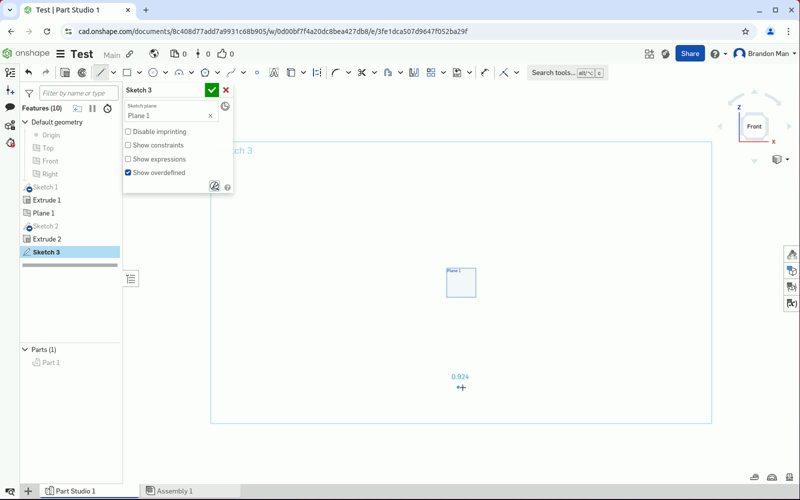
scroll(6)
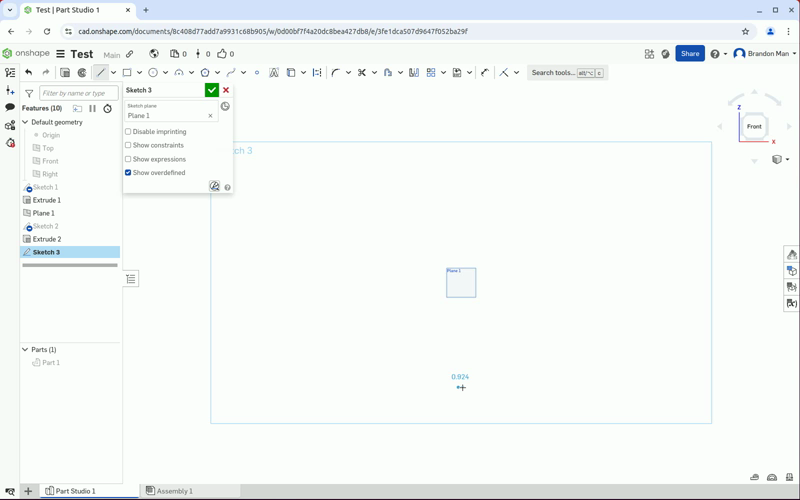
scroll(6)
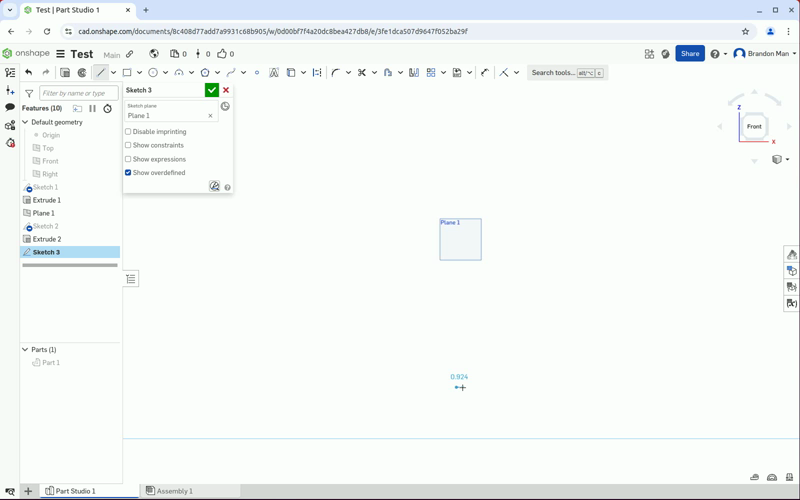
scroll(6)
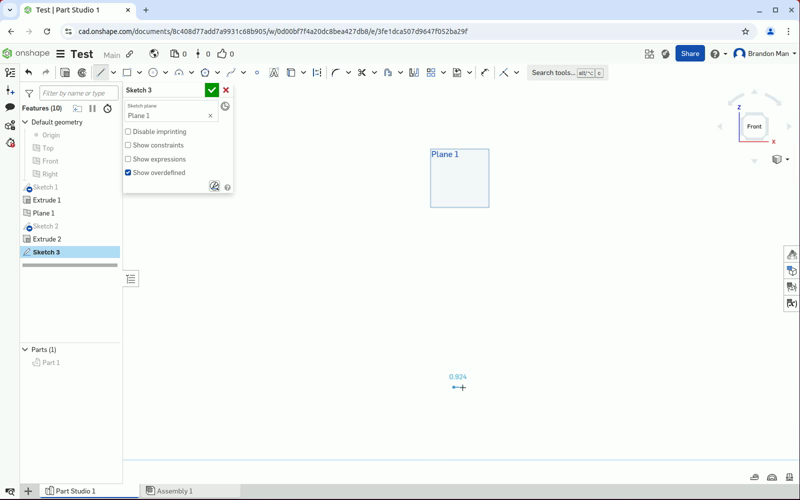
scroll(6)
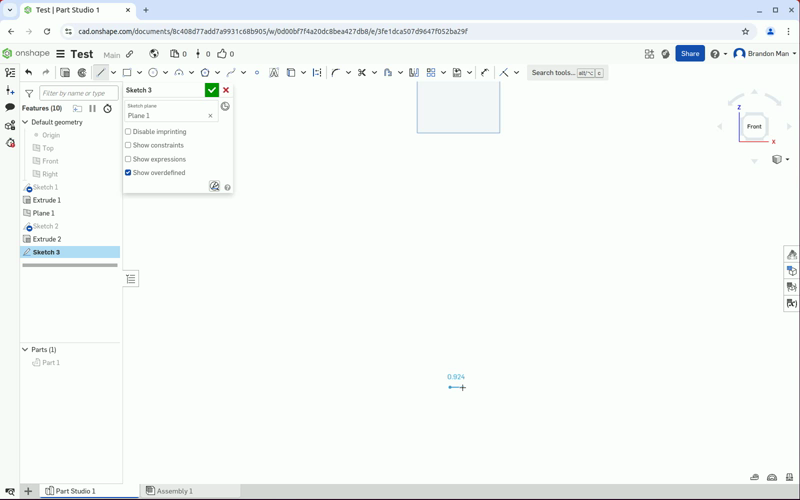
scroll(6)
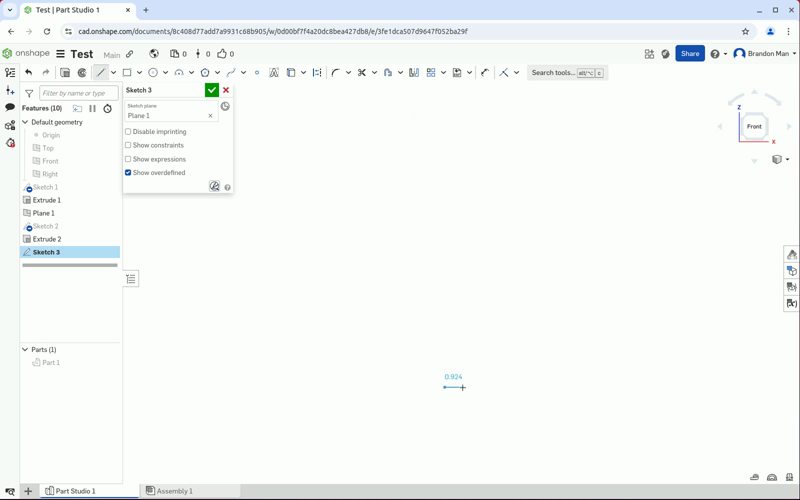
scroll(6)
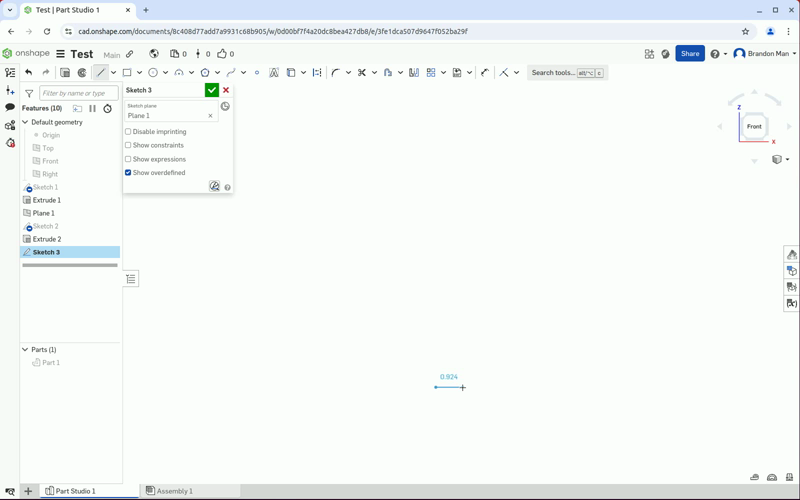
scroll(6)
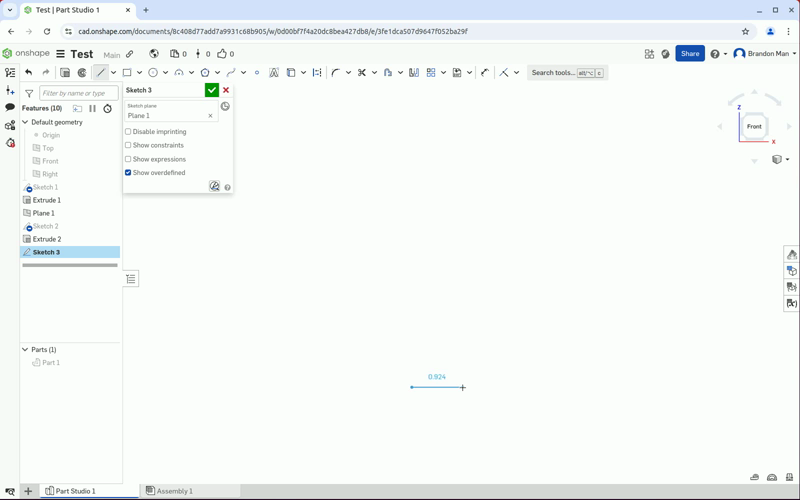
click(462, 387)
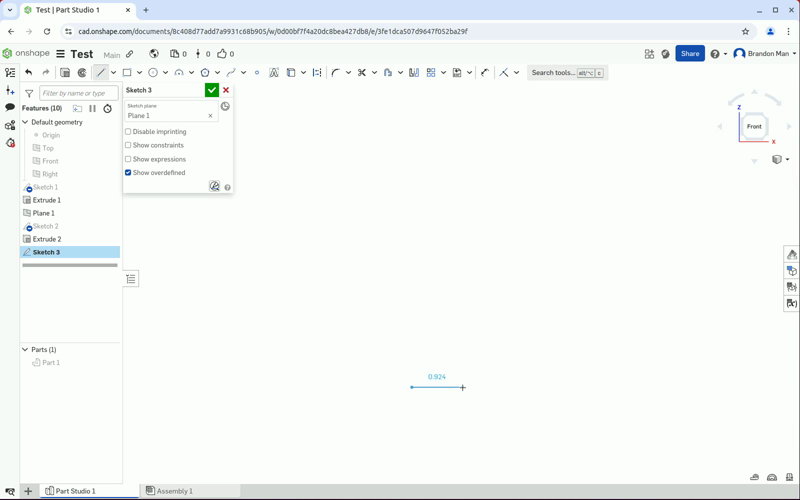
scroll(-6)
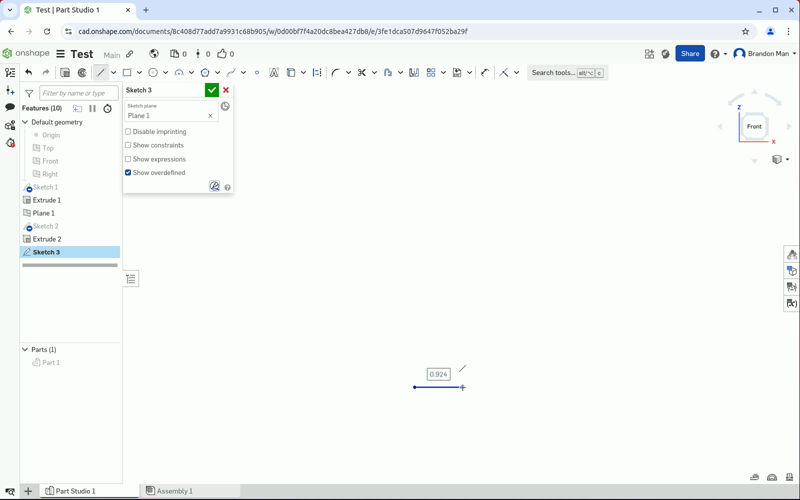
scroll(-6)
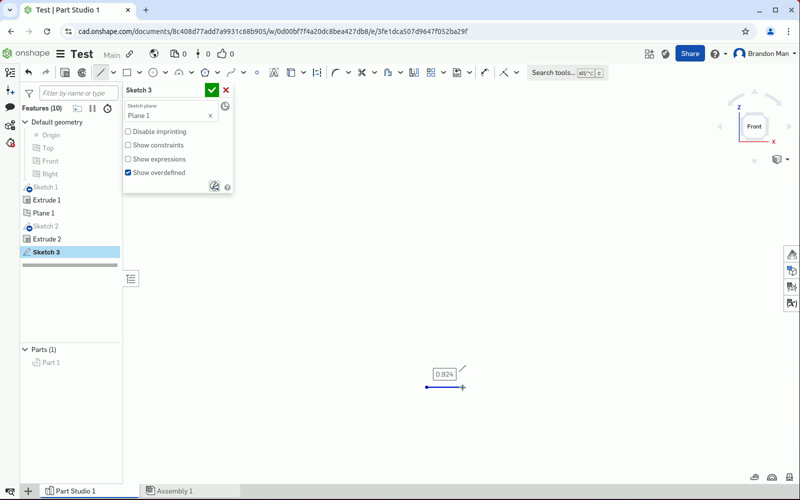
scroll(-6)
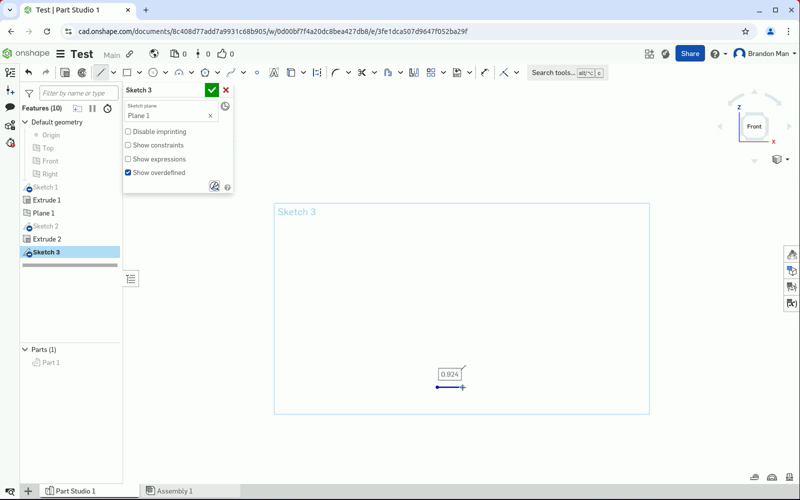
scroll(-6)
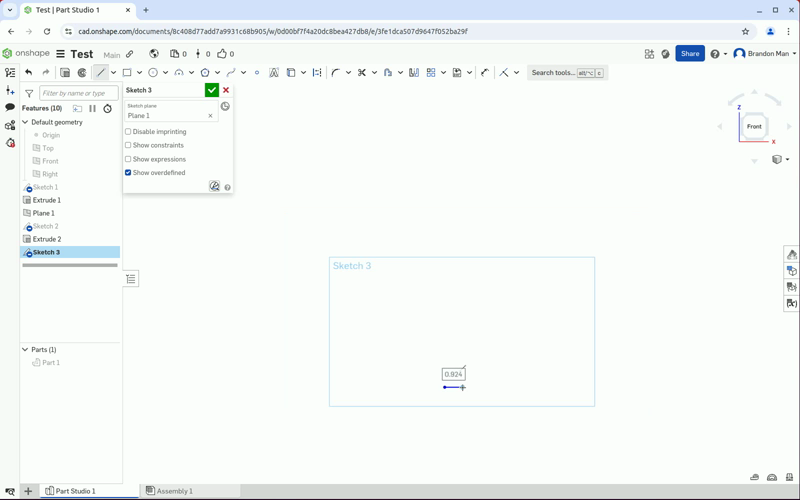
scroll(-6)
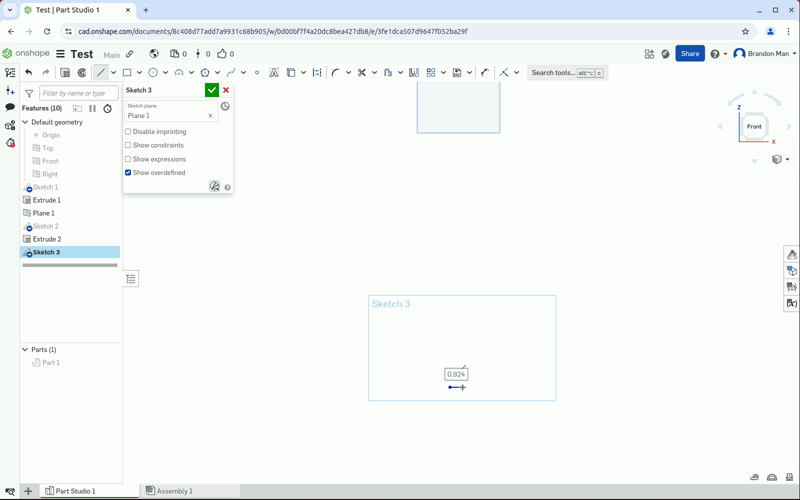
scroll(-6)
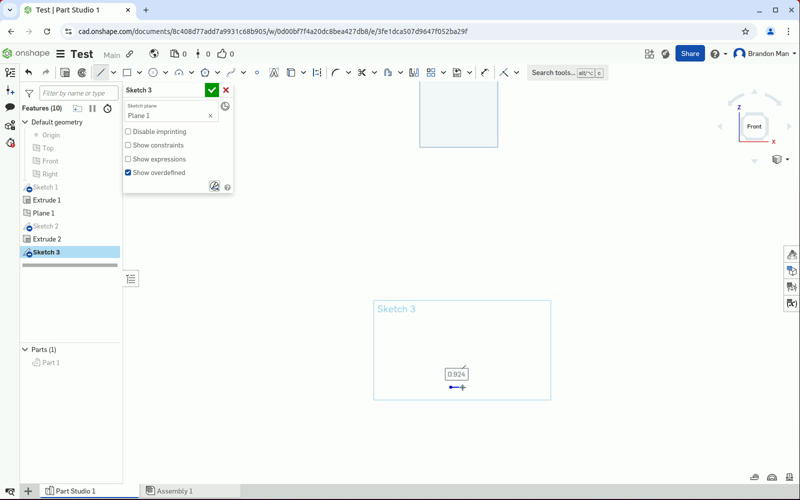
scroll(-6)
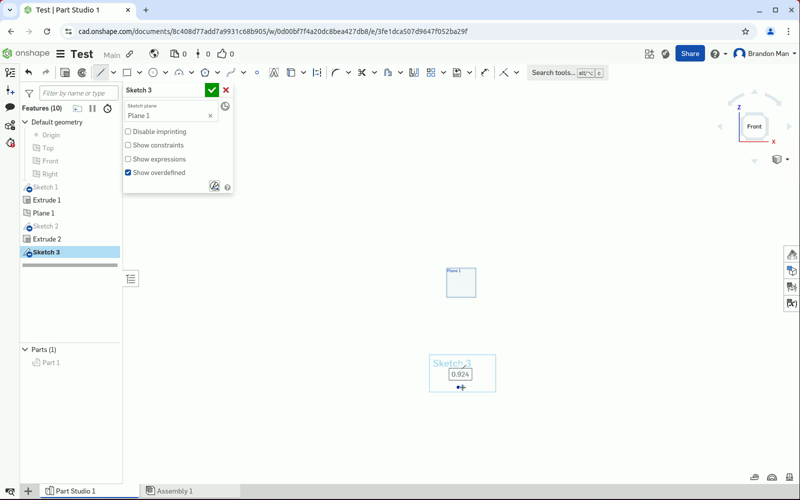
key_up(shift)
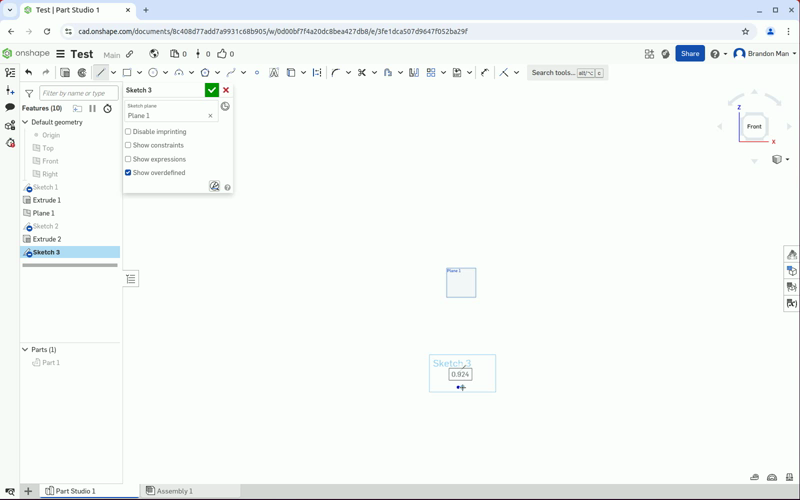
key_down(shift)
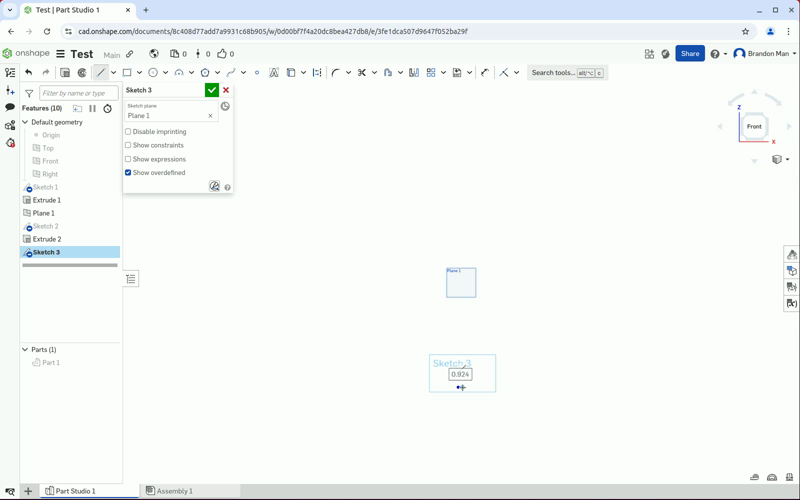
mouse_move(462, 180)
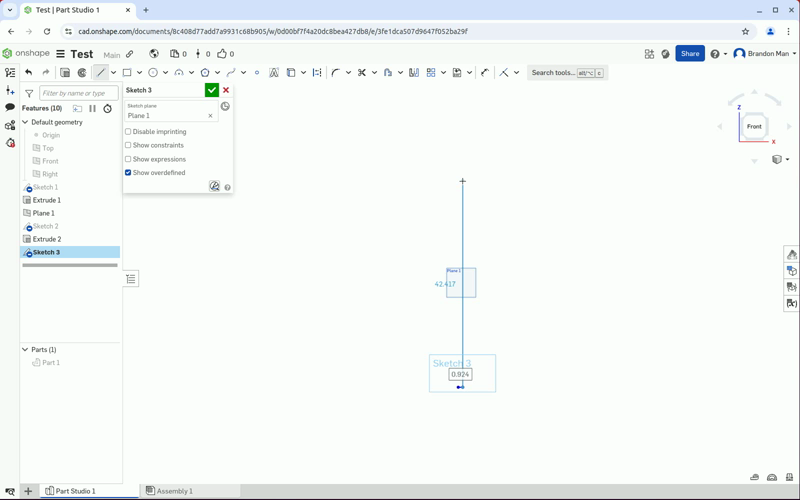
click(462, 180)
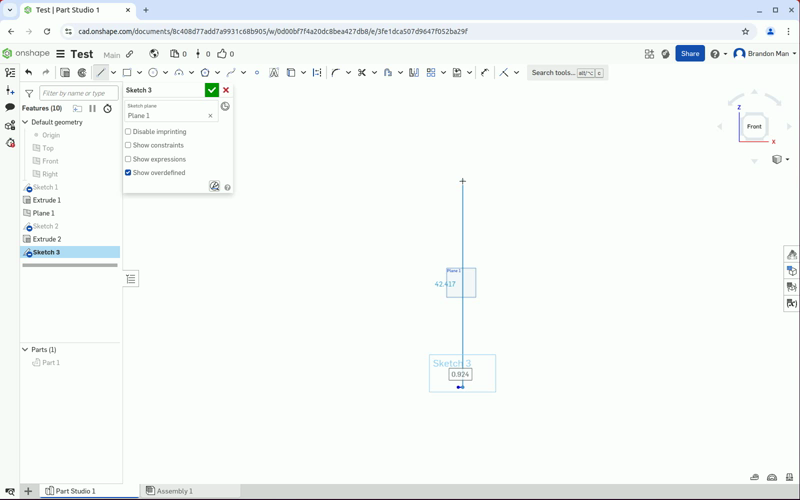
key_up(shift)
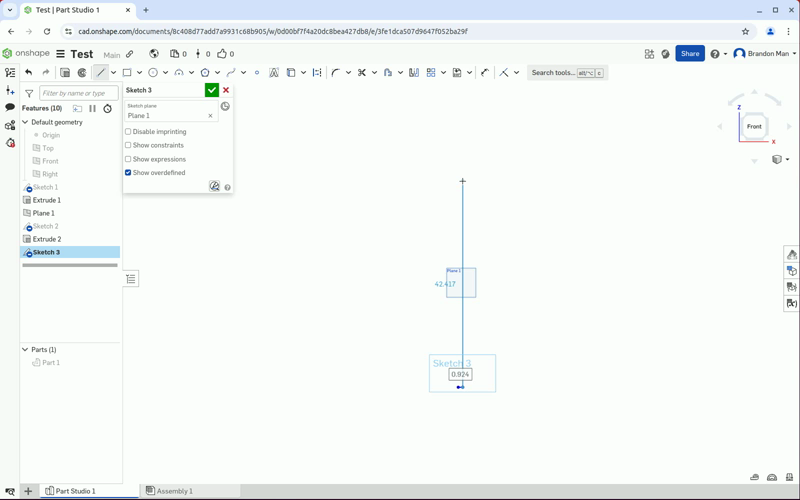
key_down(shift)
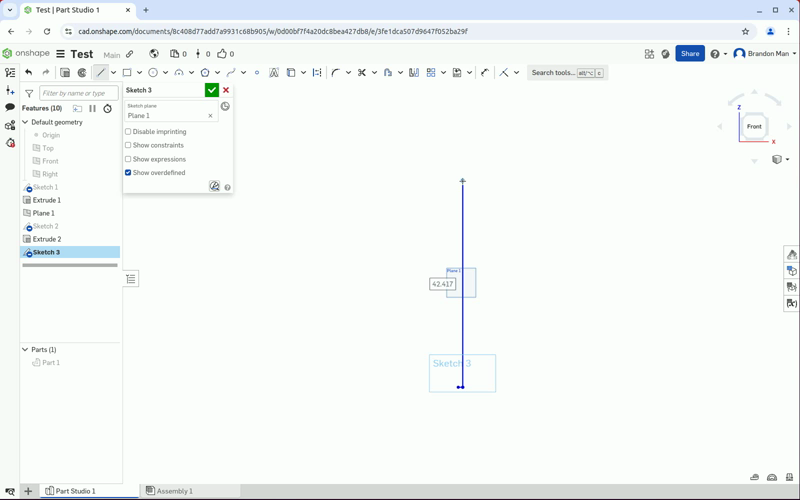
mouse_move(492, 180)
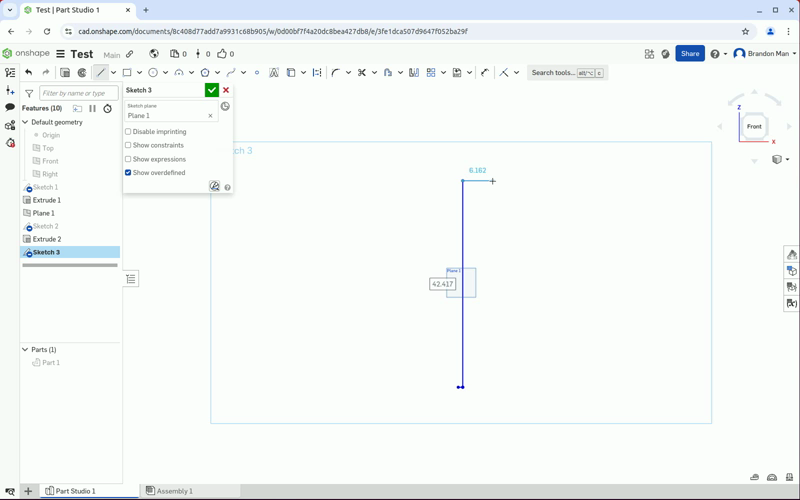
mouse_move(458, 180)
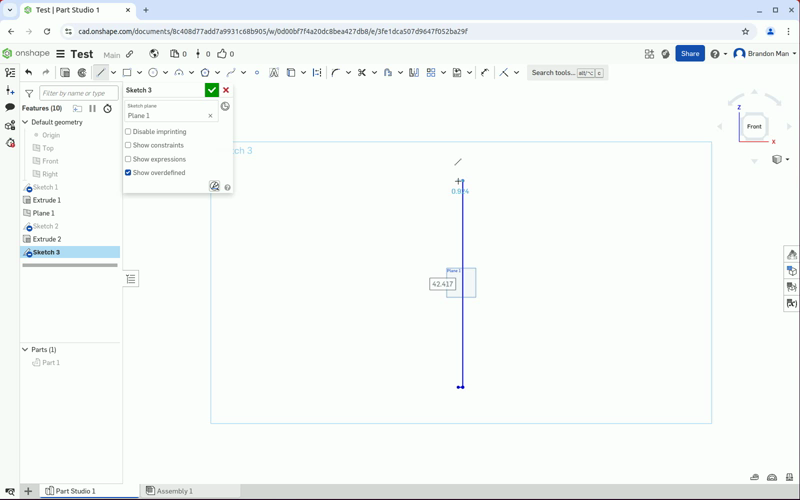
scroll(6)
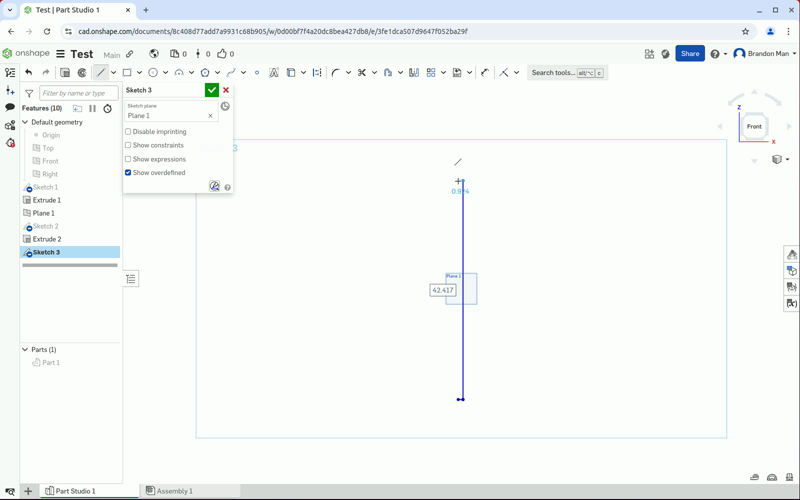
scroll(6)
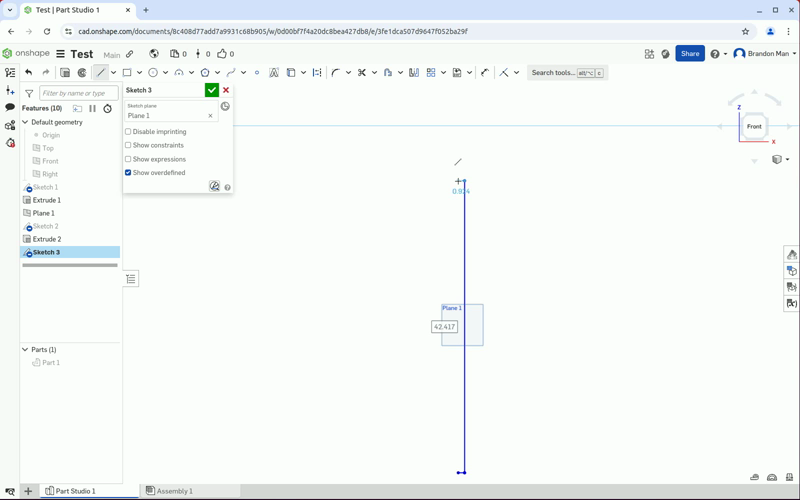
scroll(6)
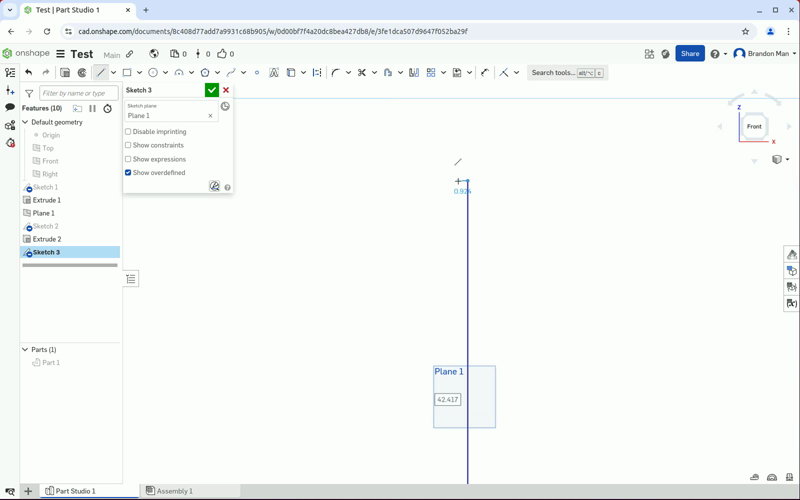
scroll(6)
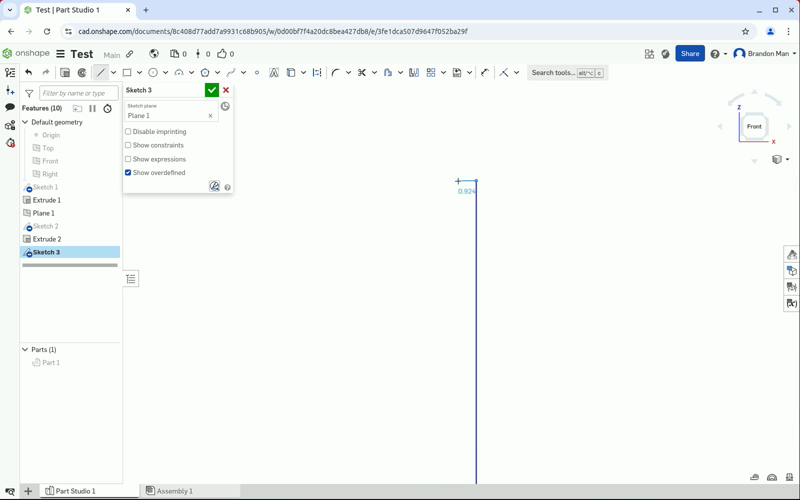
scroll(6)
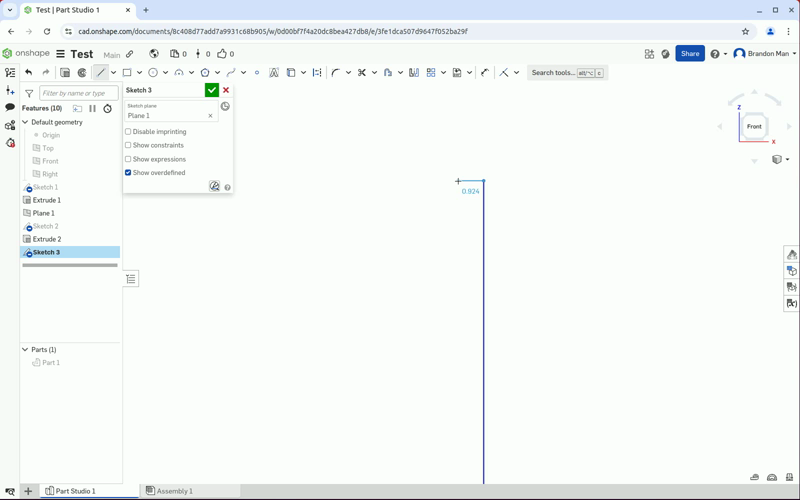
scroll(6)
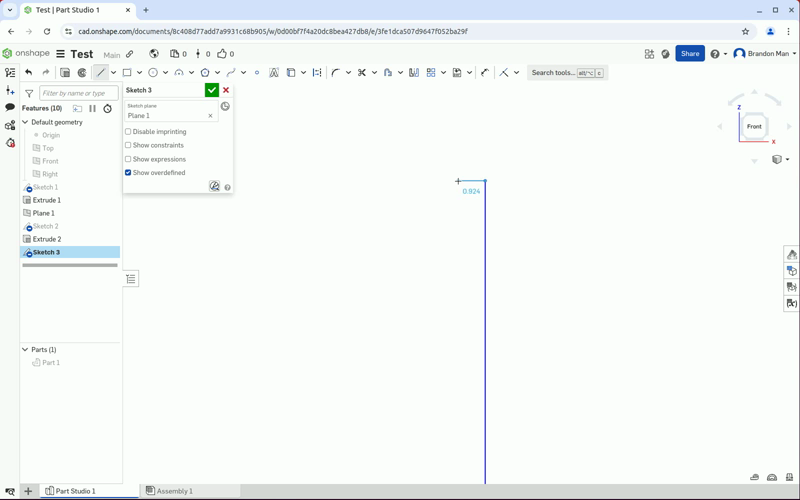
scroll(6)
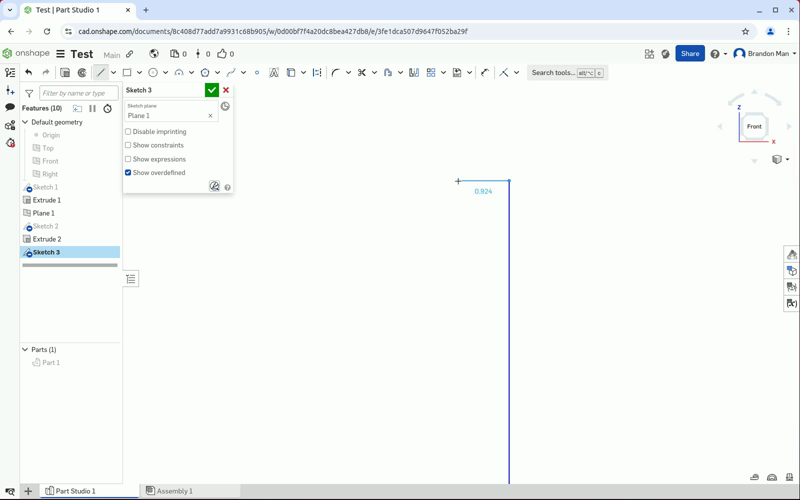
click(458, 180)
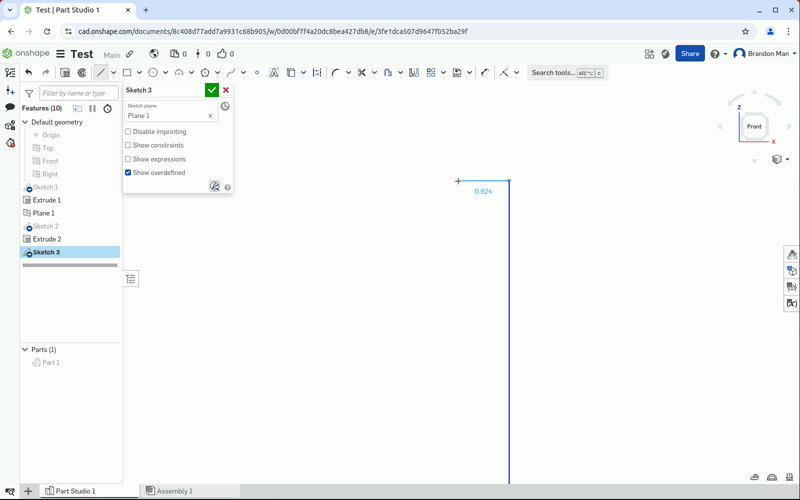
scroll(-6)
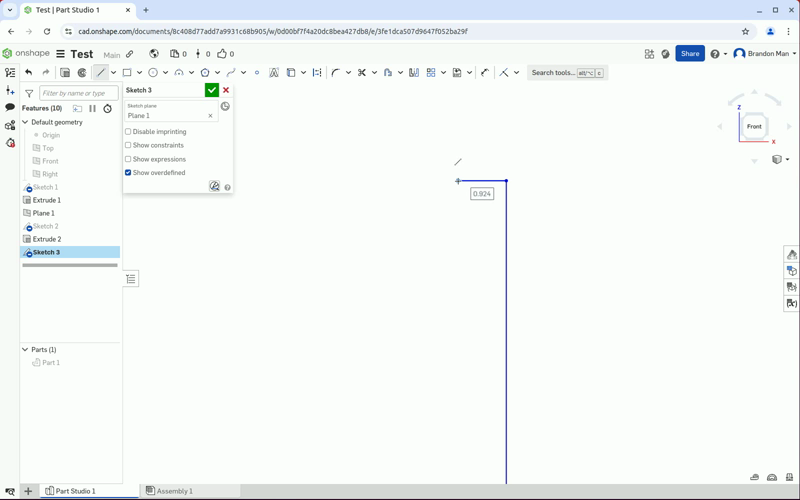
scroll(-6)
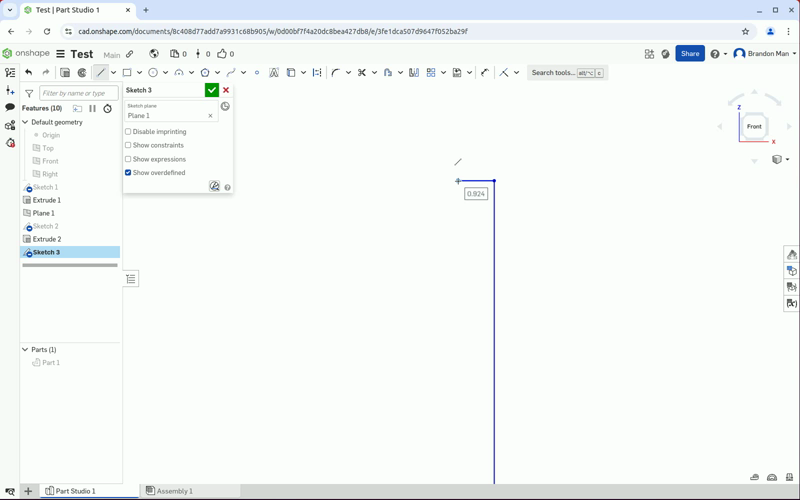
scroll(-6)
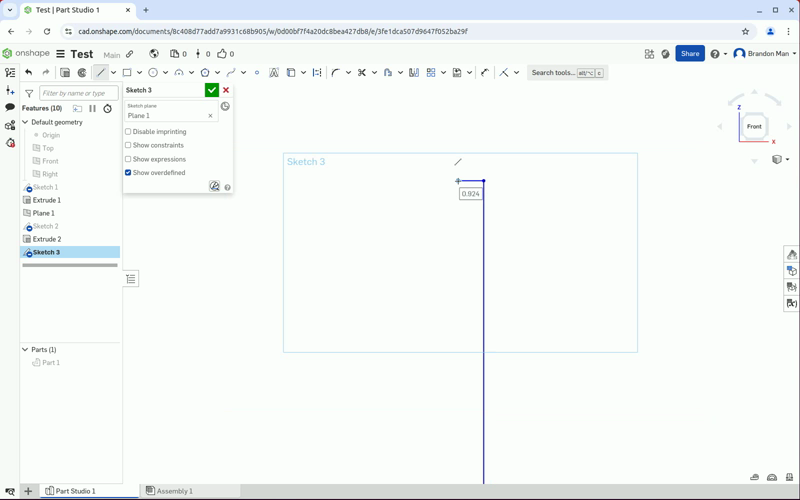
scroll(-6)
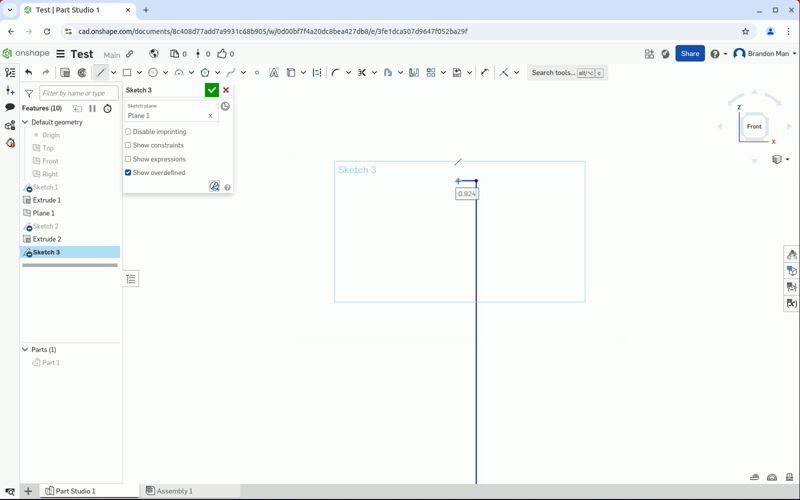
scroll(-6)
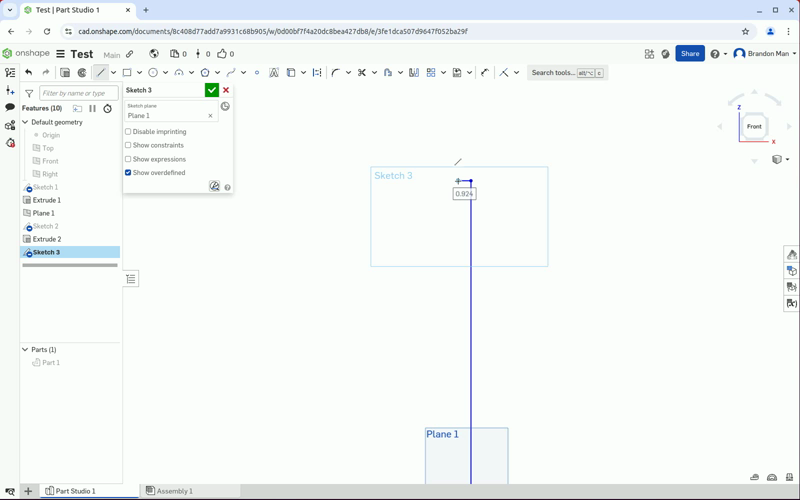
scroll(-6)
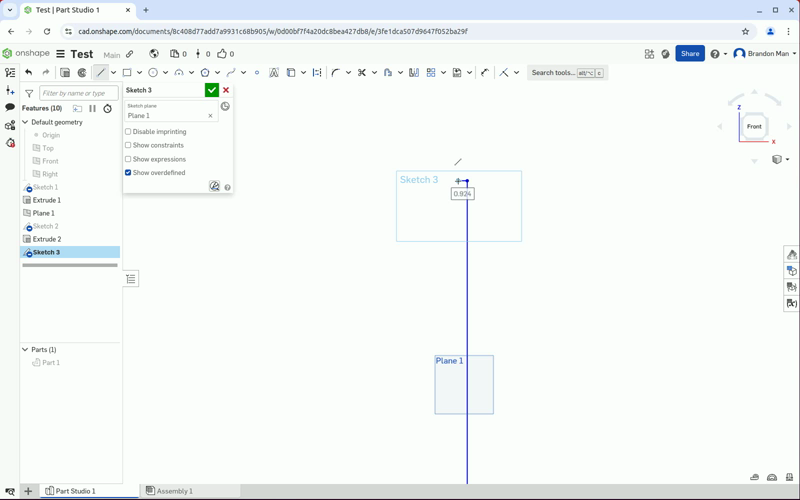
scroll(-6)
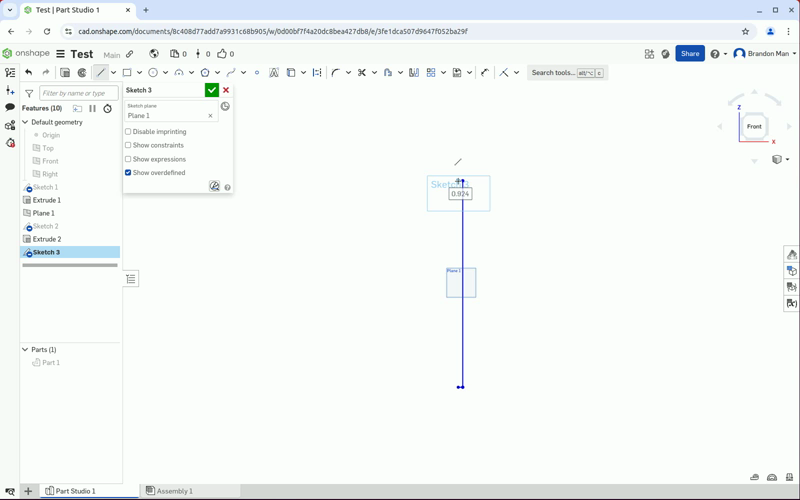
key_up(shift)
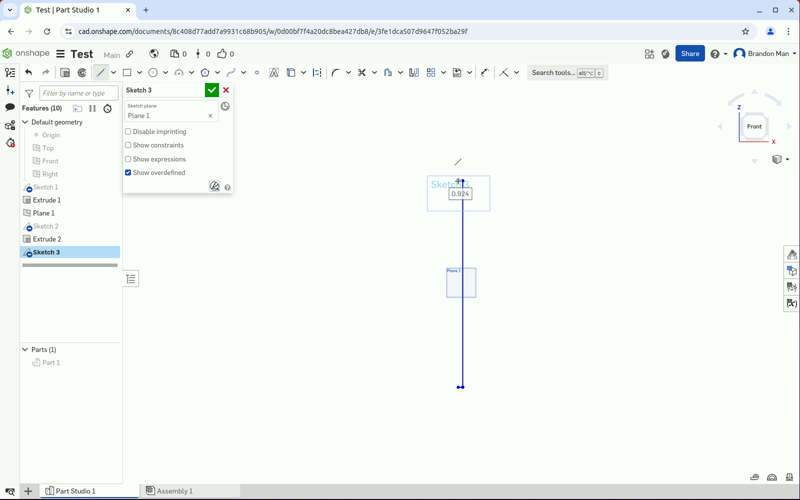
key_down(shift)
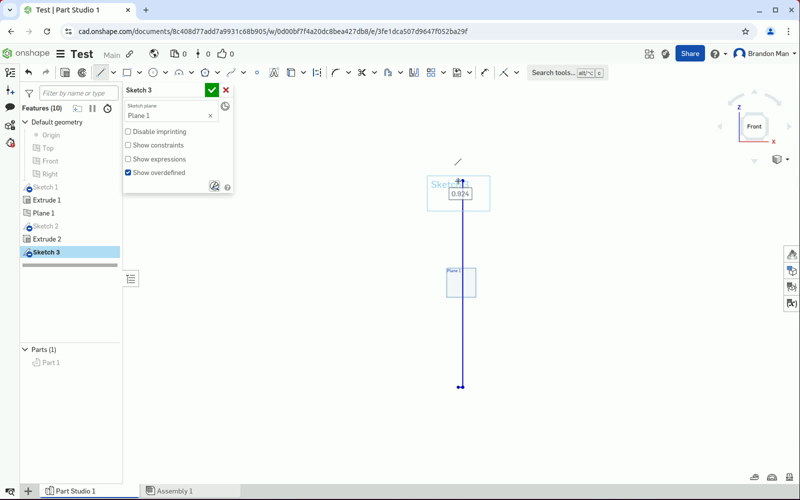
mouse_move(458, 387)
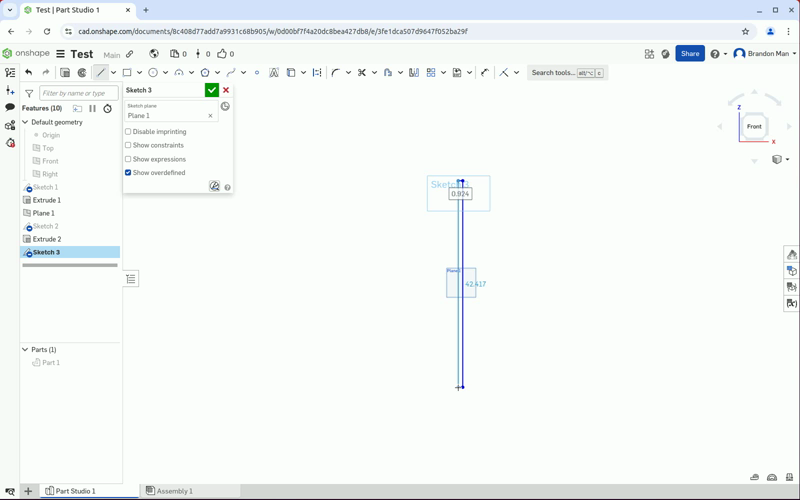
scroll(6)
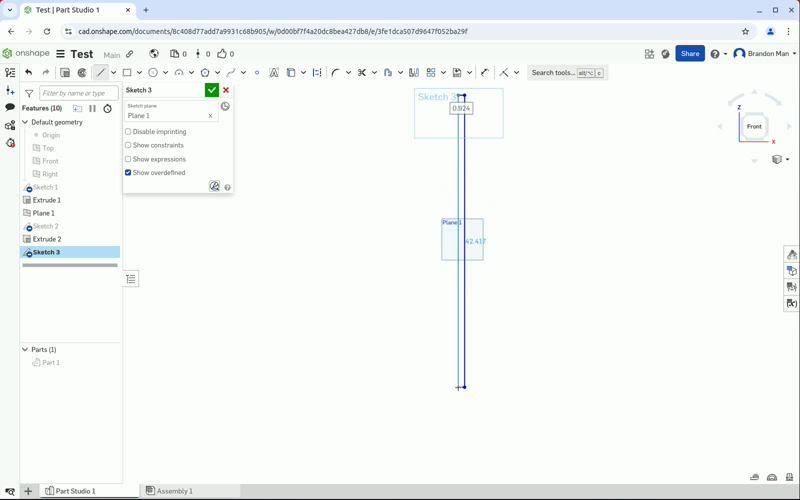
scroll(6)
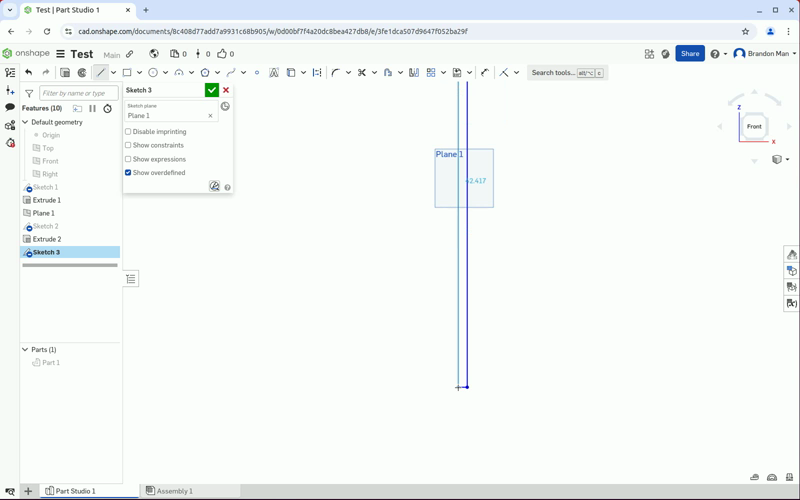
scroll(6)
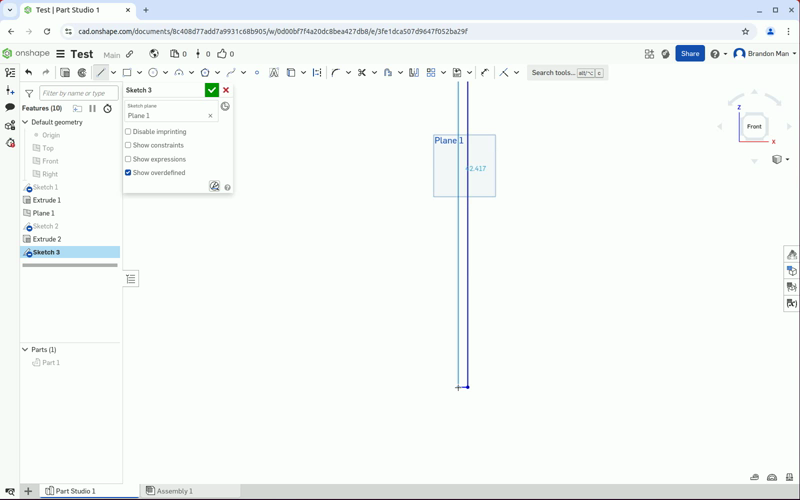
scroll(6)
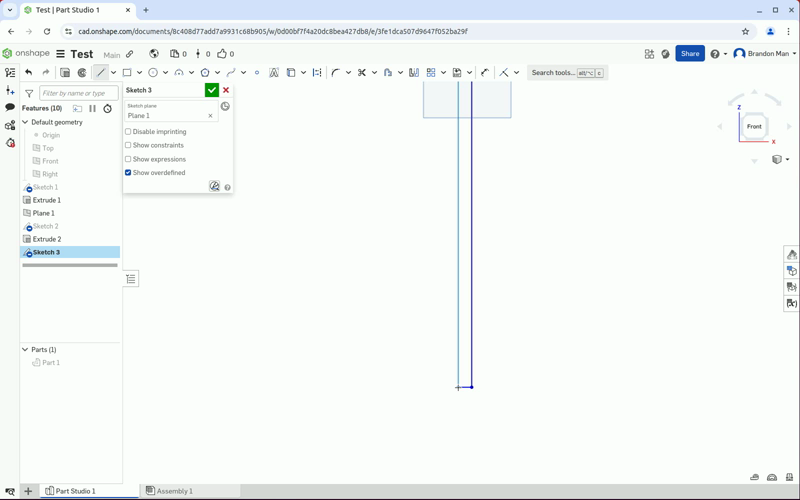
scroll(6)
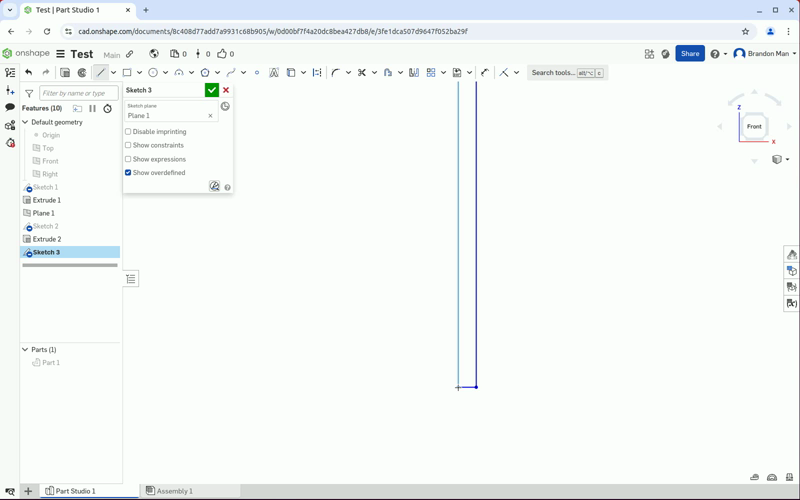
scroll(6)
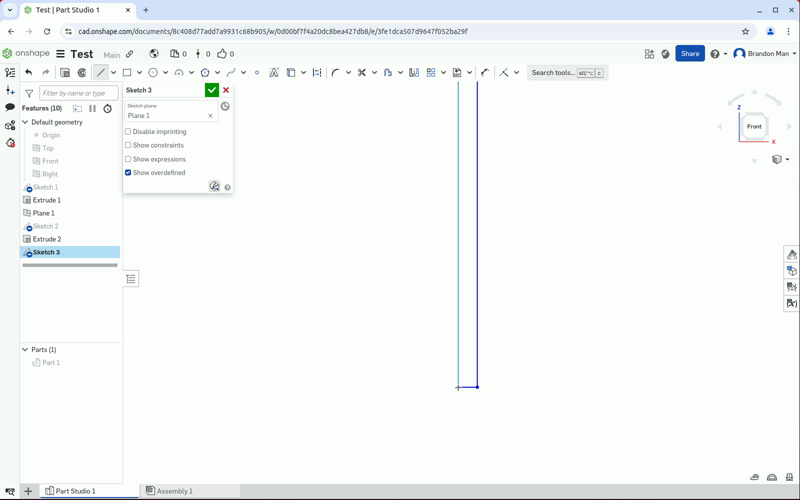
scroll(6)
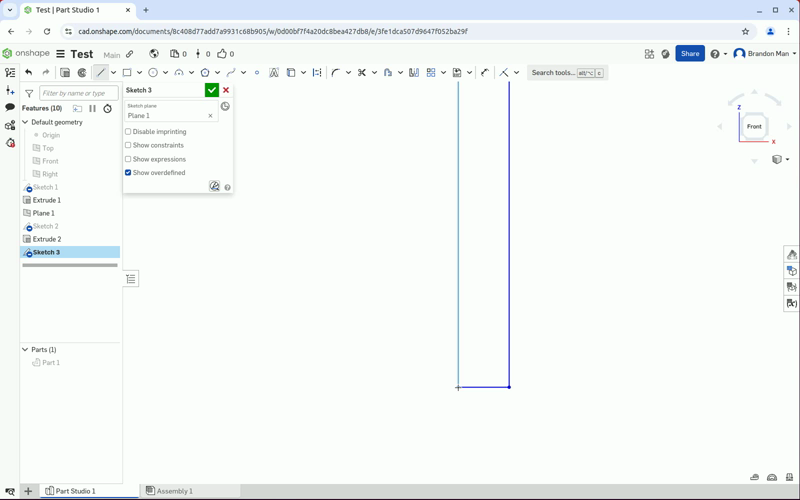
key_up(shift)
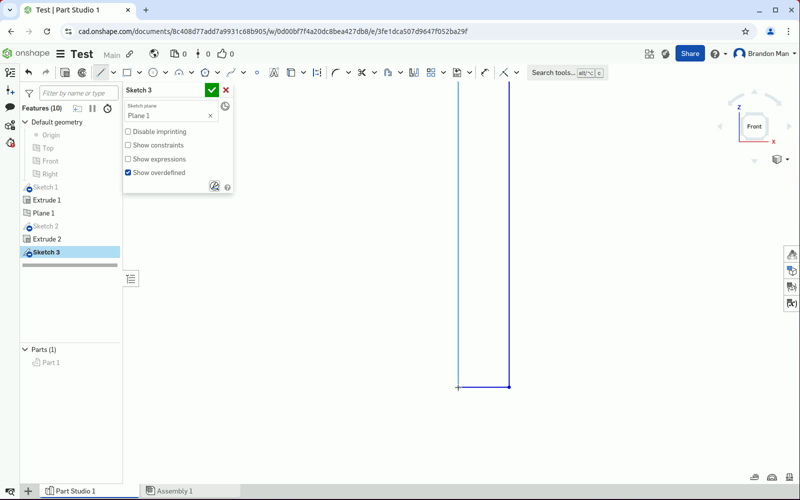
click(458, 387)
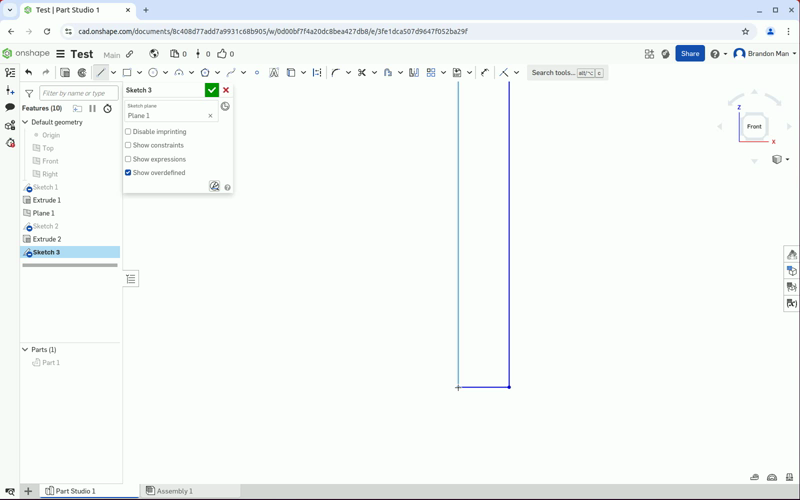
scroll(-6)
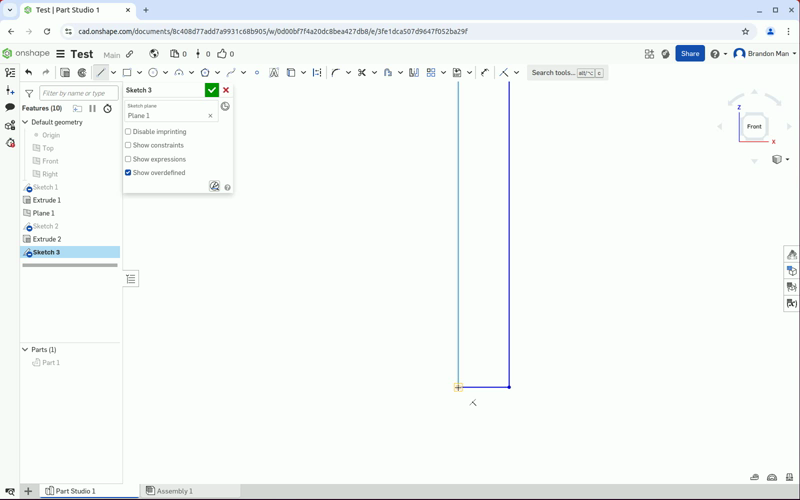
scroll(-6)
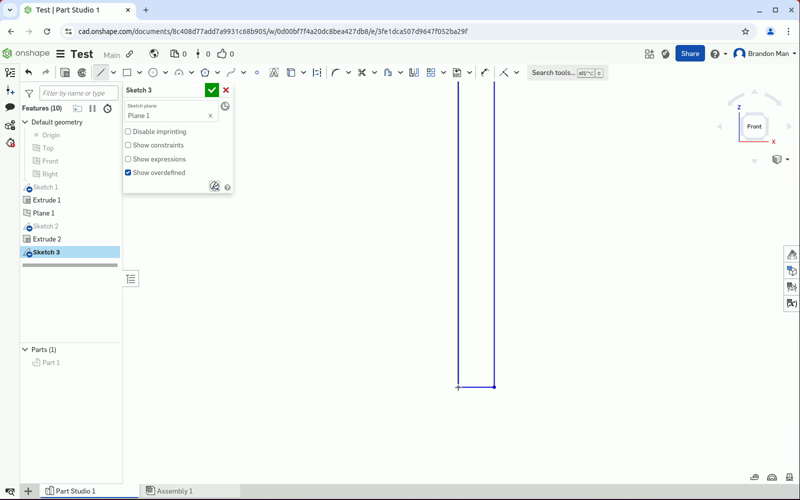
scroll(-6)
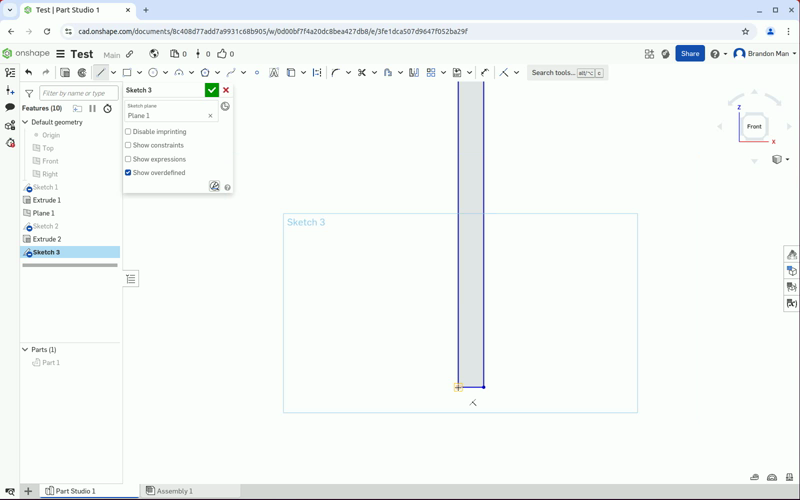
scroll(-6)
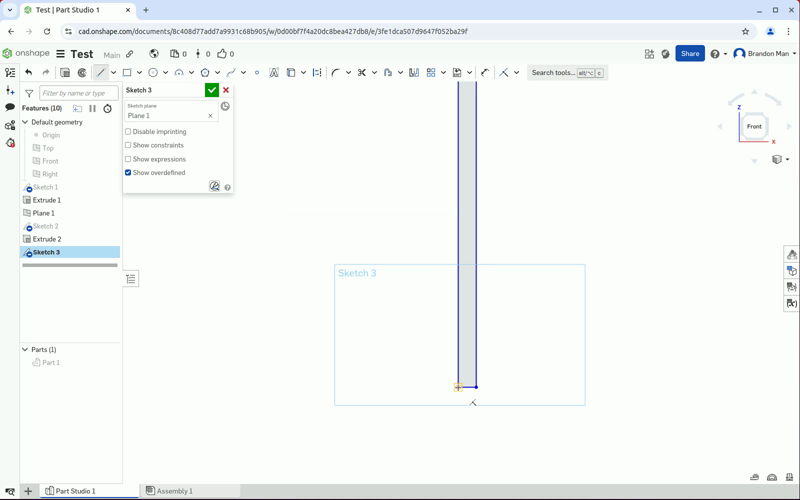
scroll(-6)
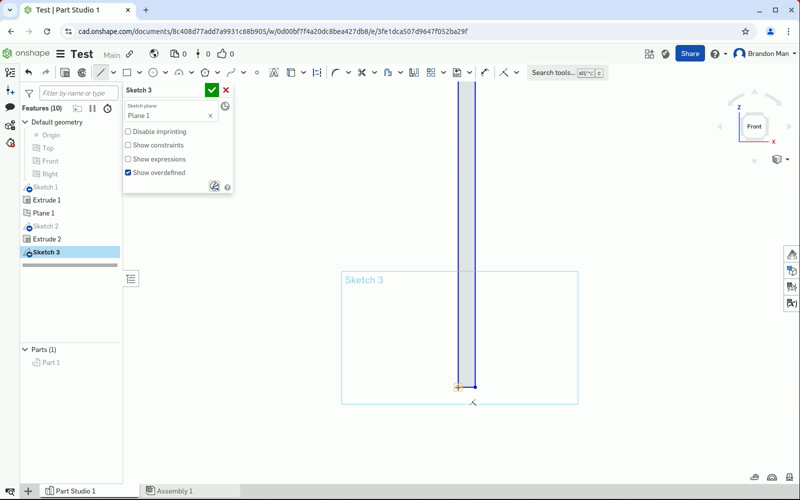
scroll(-6)
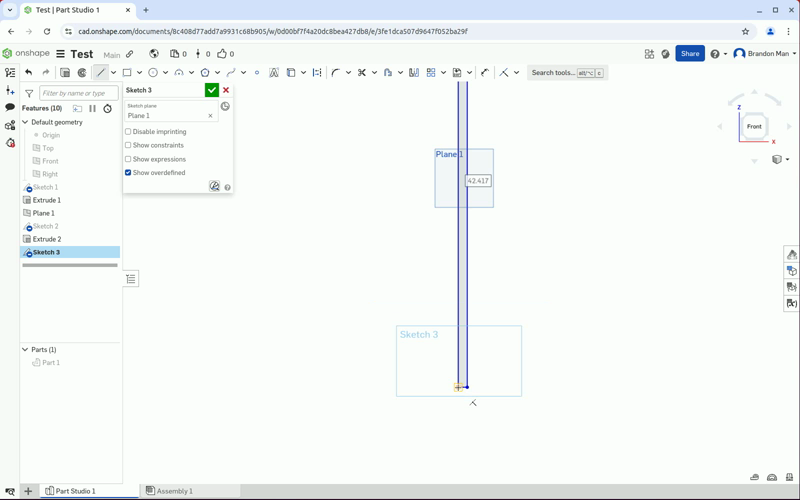
scroll(-6)
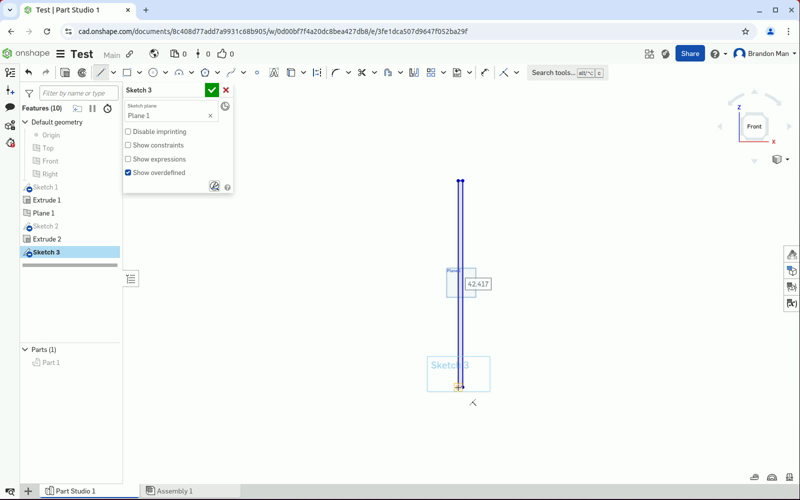
key(esc)
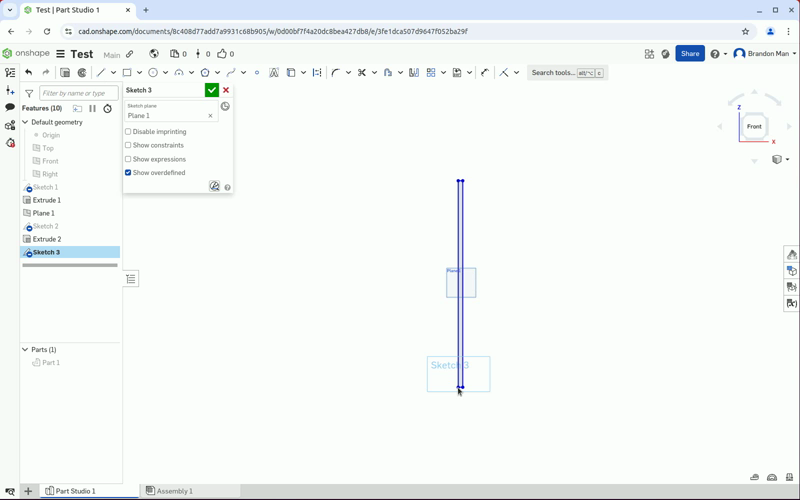
mouse_move(461, 328)
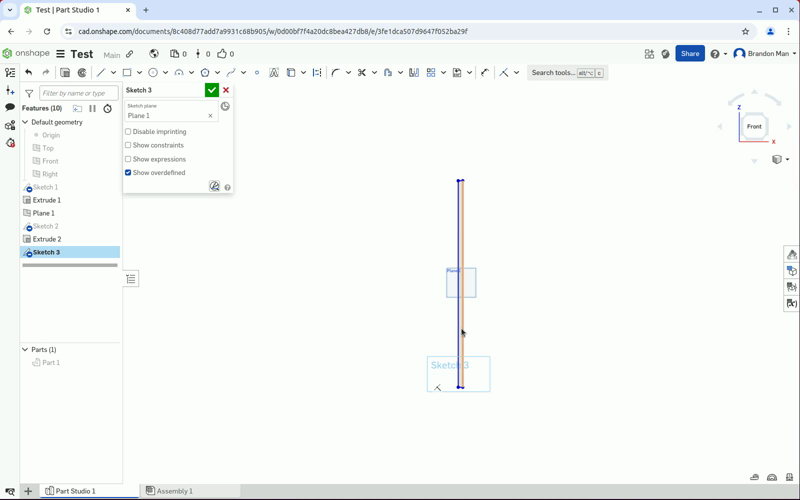
scroll(6)
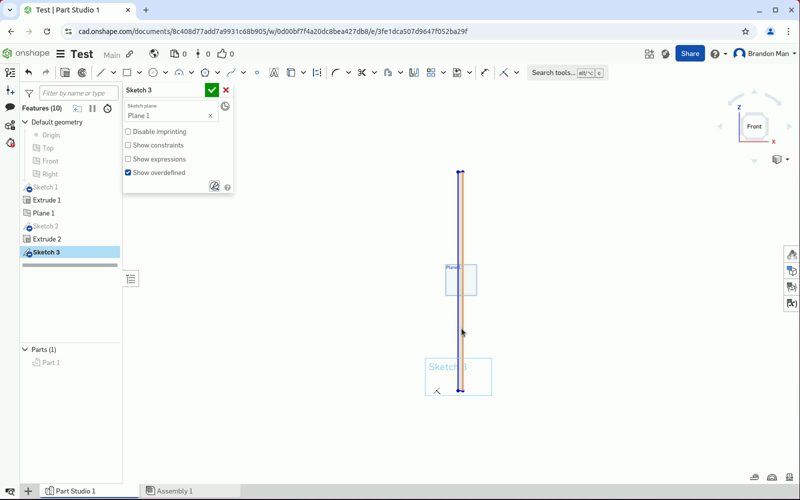
scroll(6)
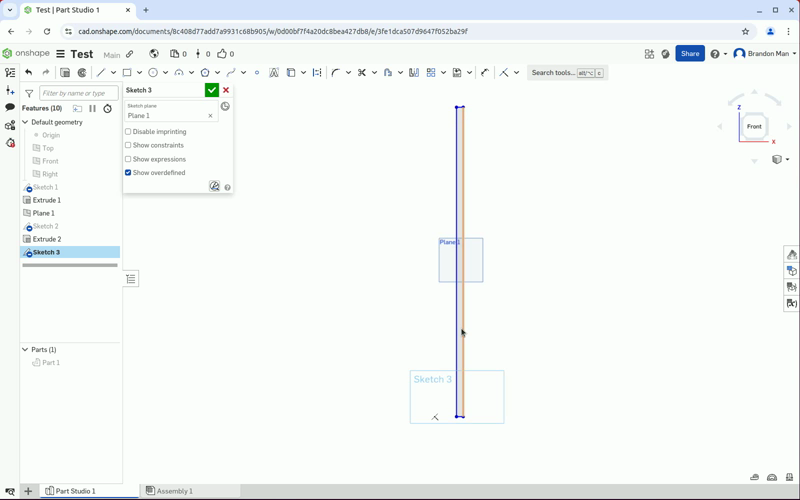
scroll(6)
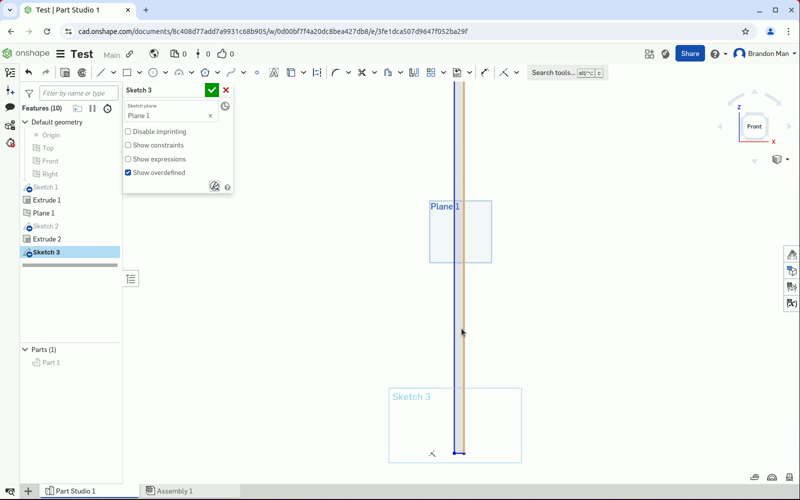
scroll(6)
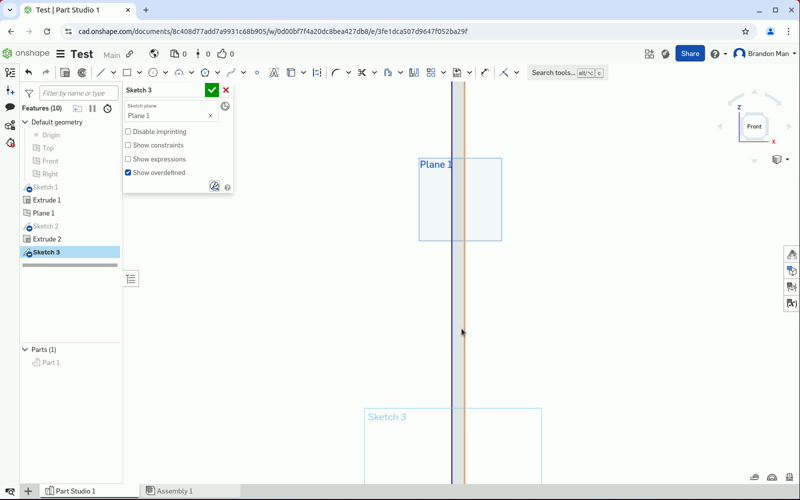
scroll(6)
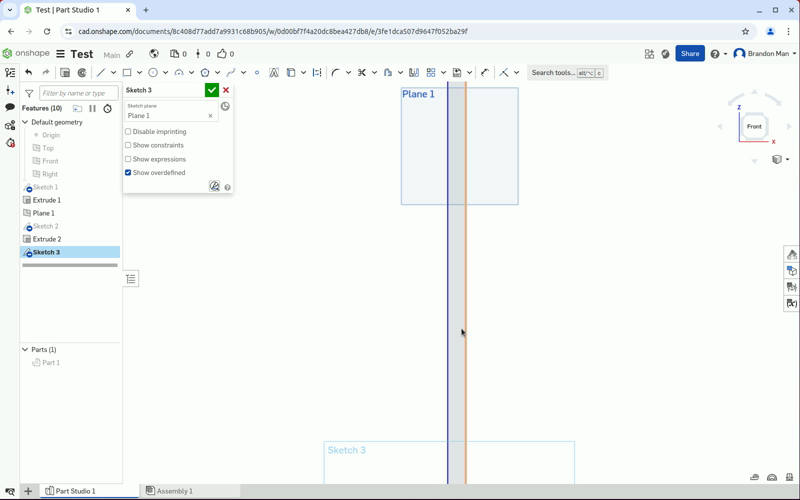
scroll(6)
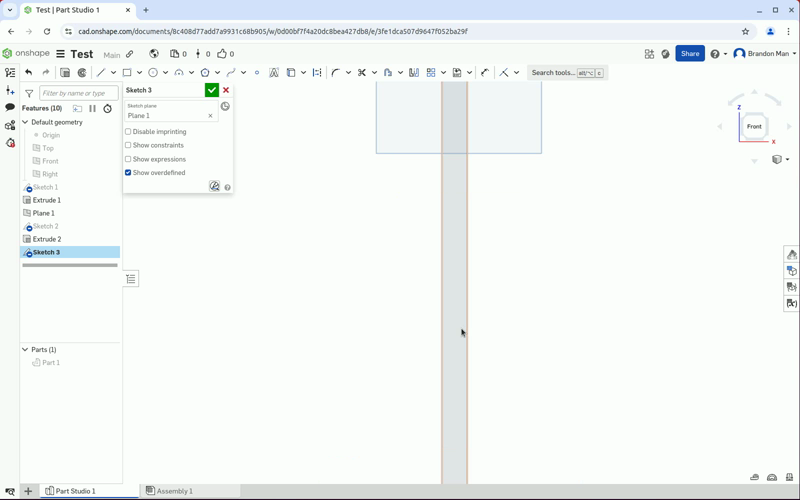
scroll(6)
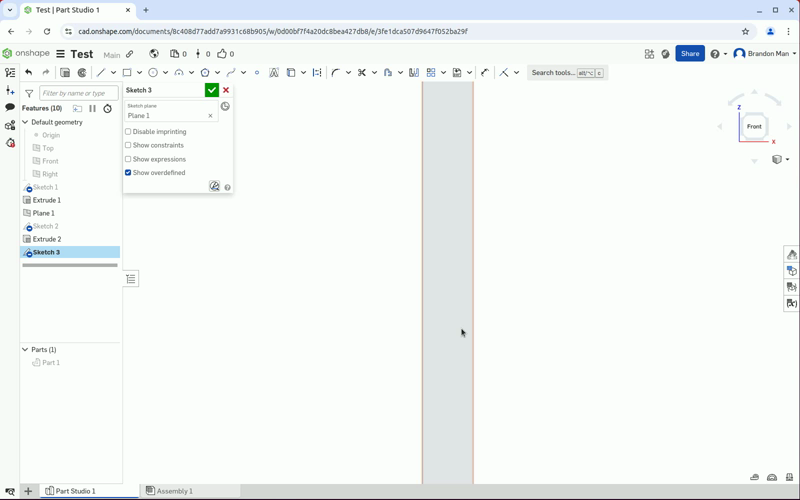
click(461, 328)
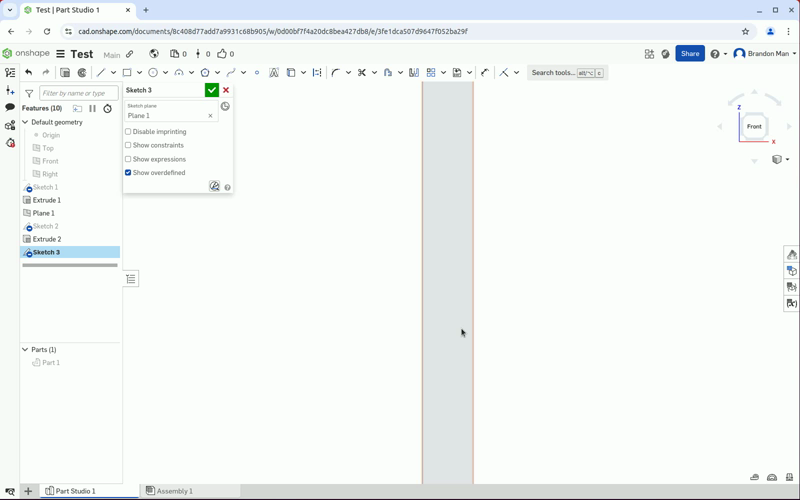
scroll(-6)
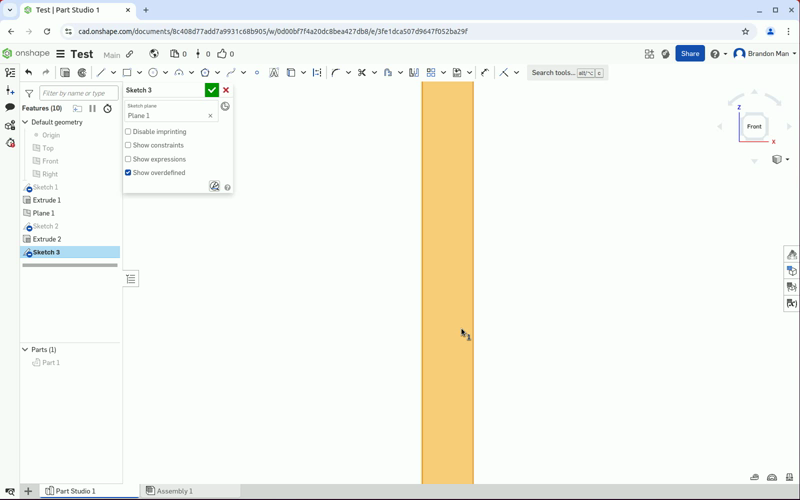
scroll(-6)
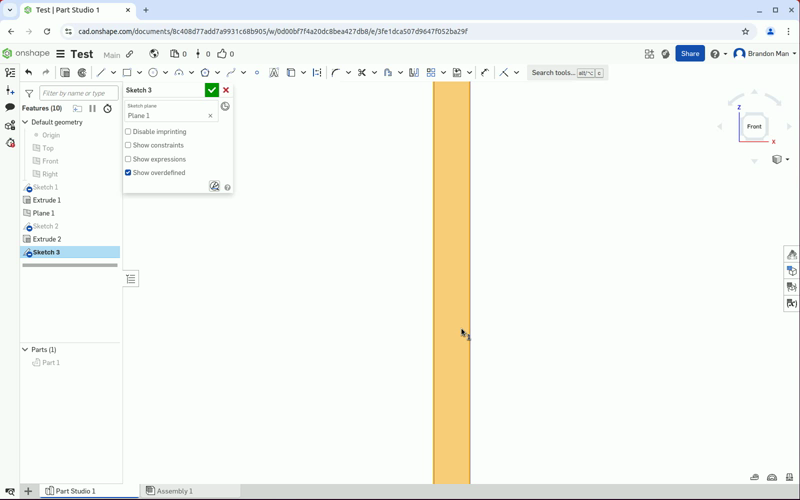
scroll(-6)
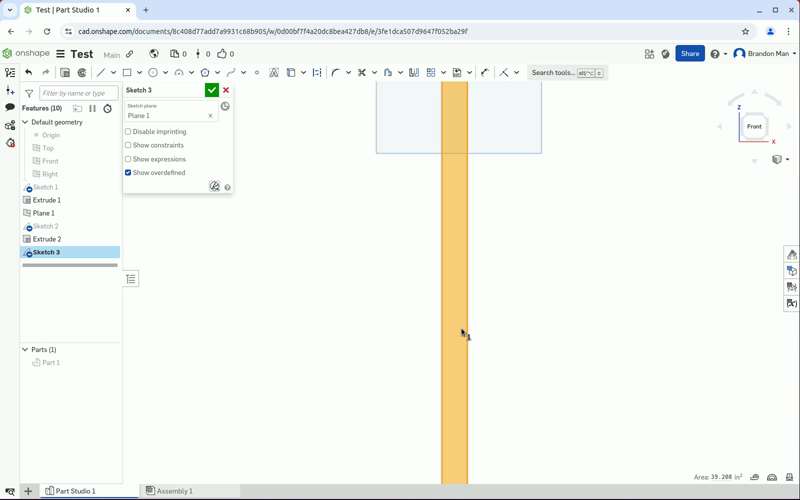
scroll(-6)
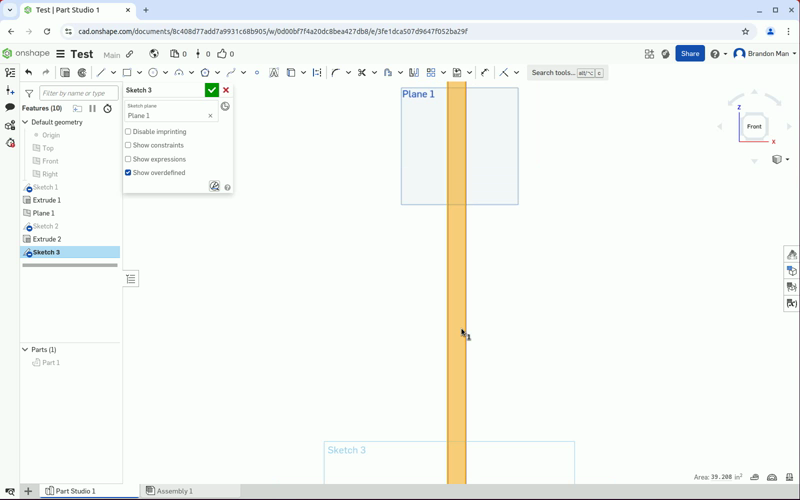
scroll(-6)
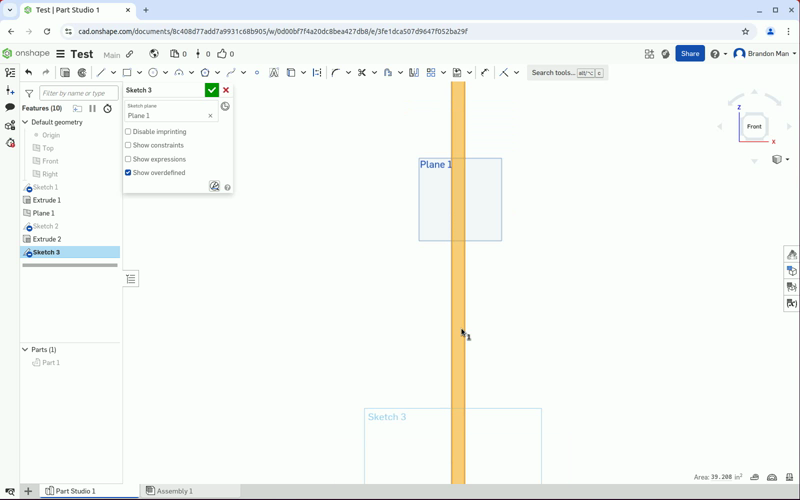
scroll(-6)
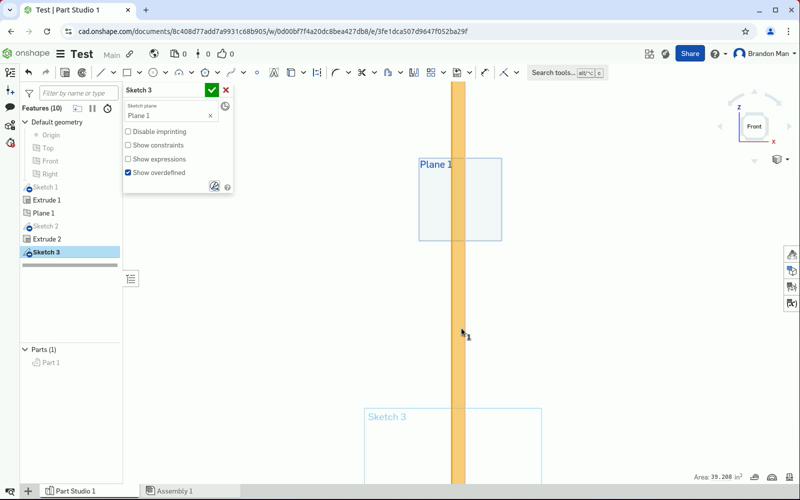
scroll(-6)
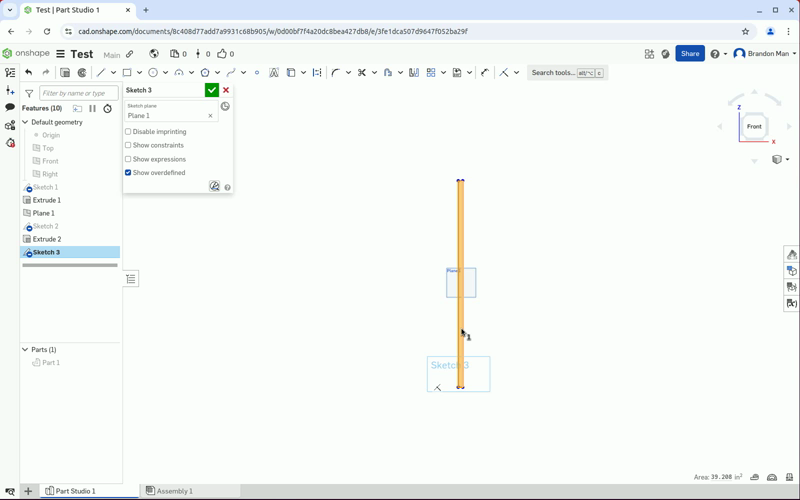
mouse_move(73, 352)
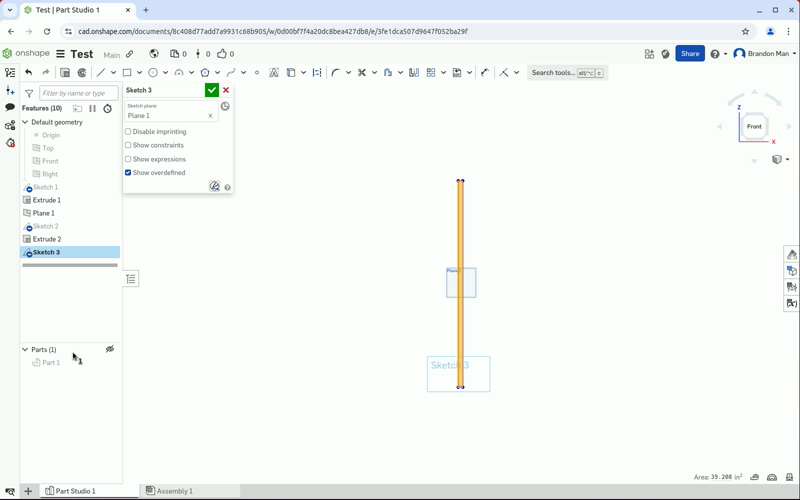
key(shift+y)
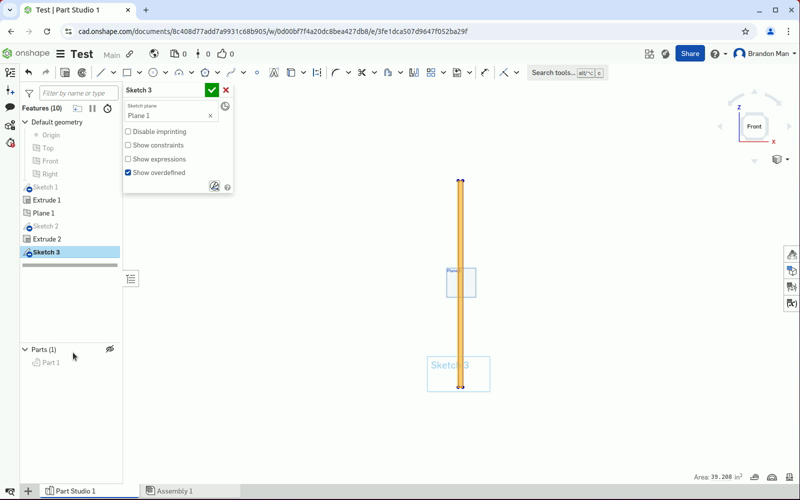
key(shift+e)
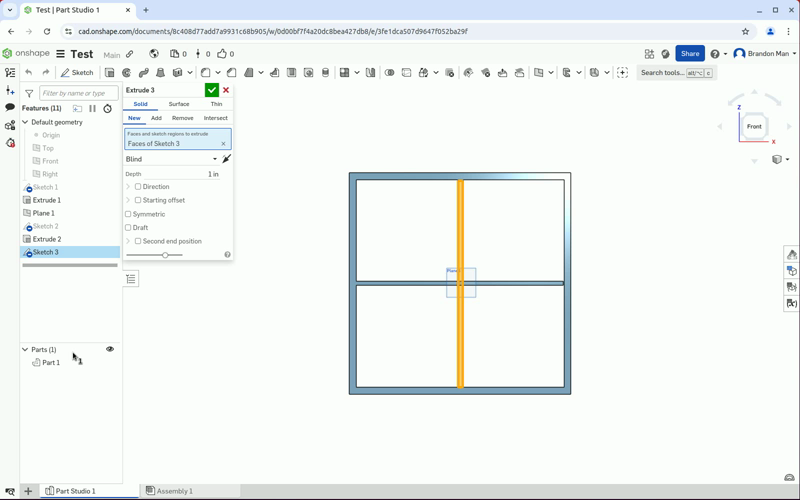
mouse_move(143, 106)
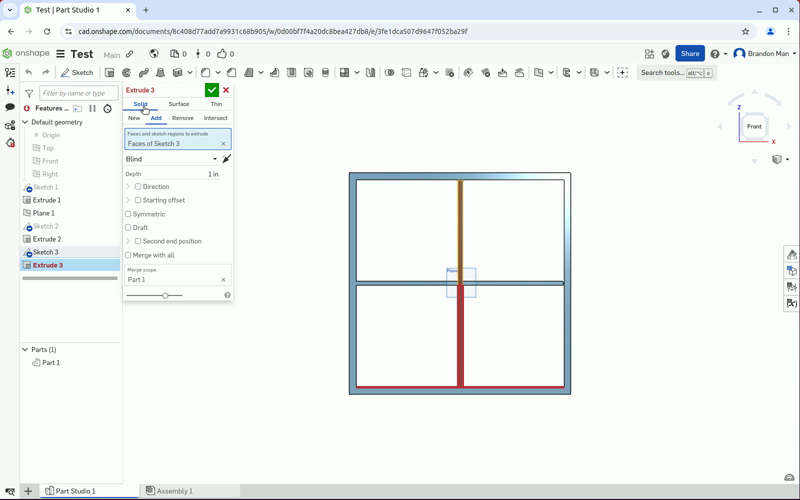
click(143, 106)
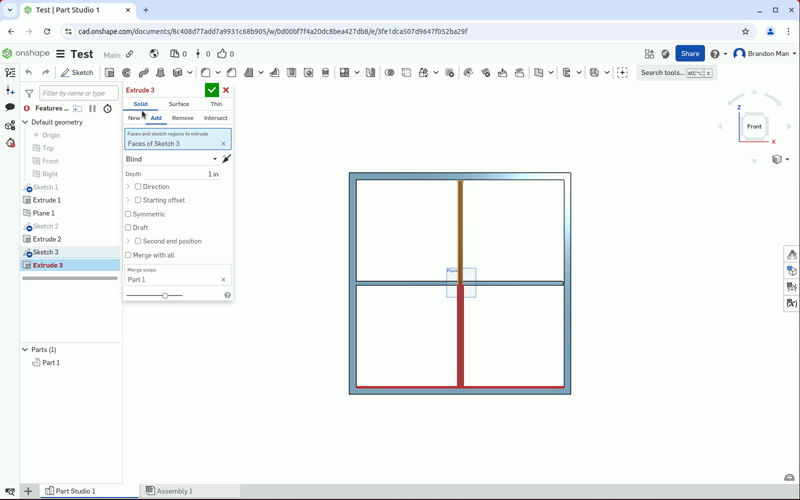
mouse_move(137, 120)
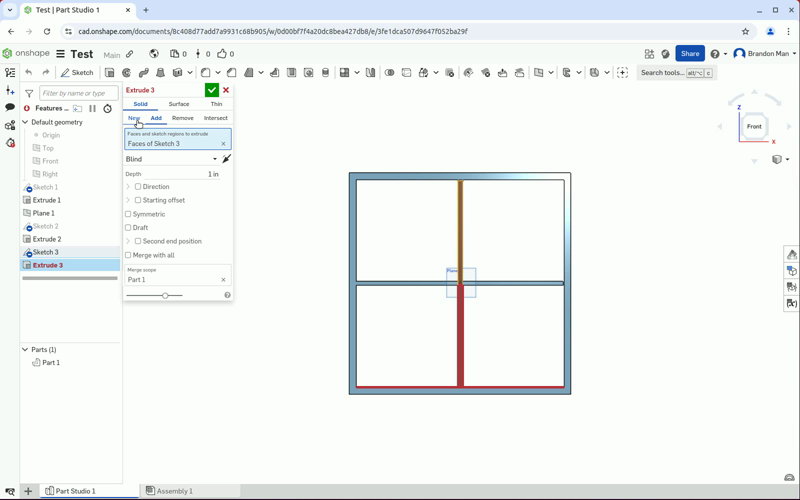
click(137, 120)
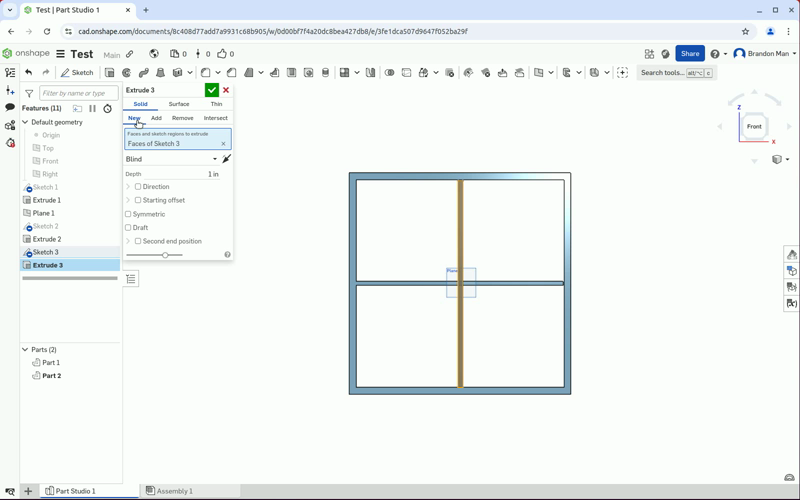
key(tab, 4)
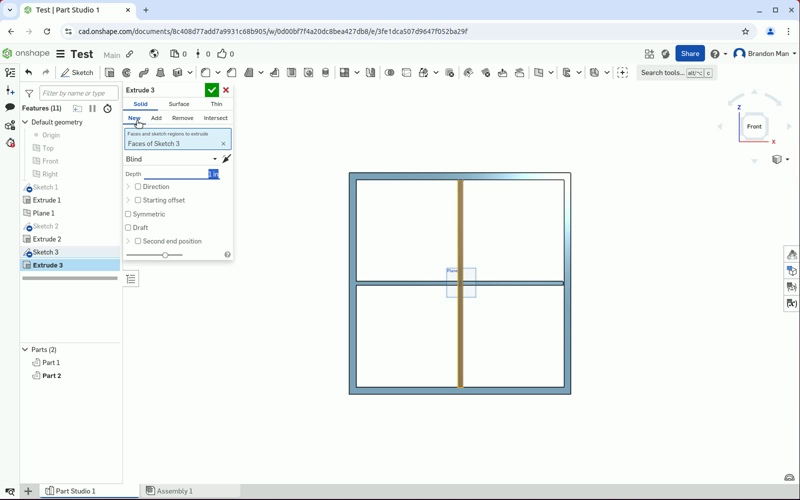
text(-23.108)
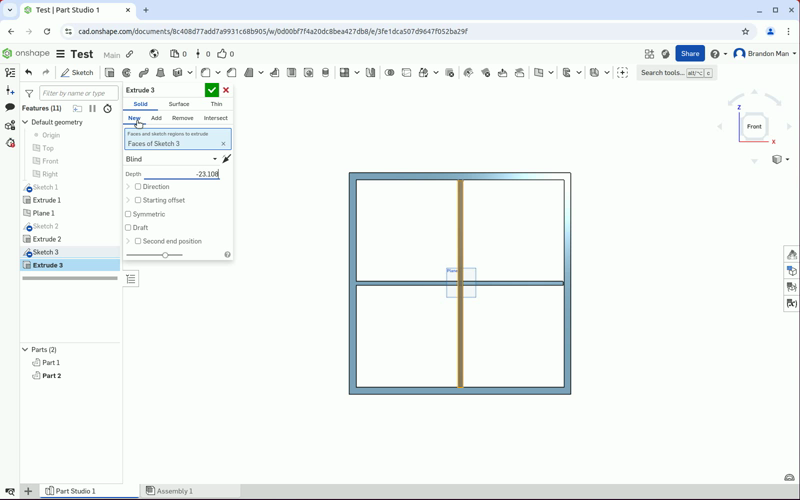
key(enter)
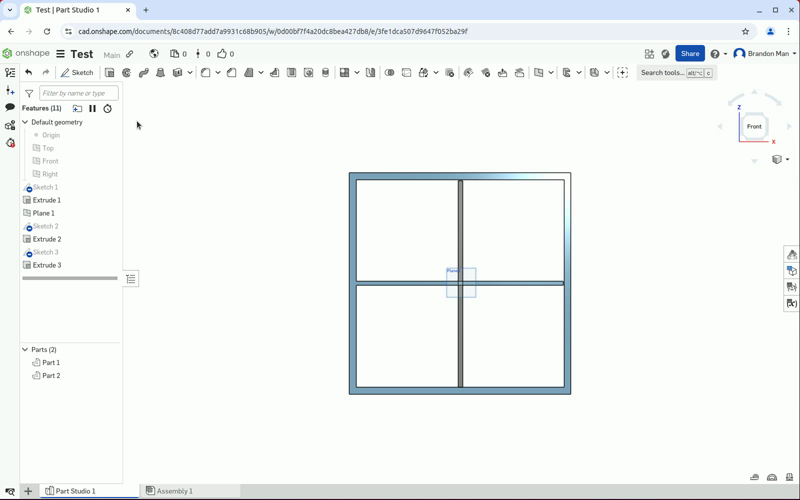
key(shift+h)
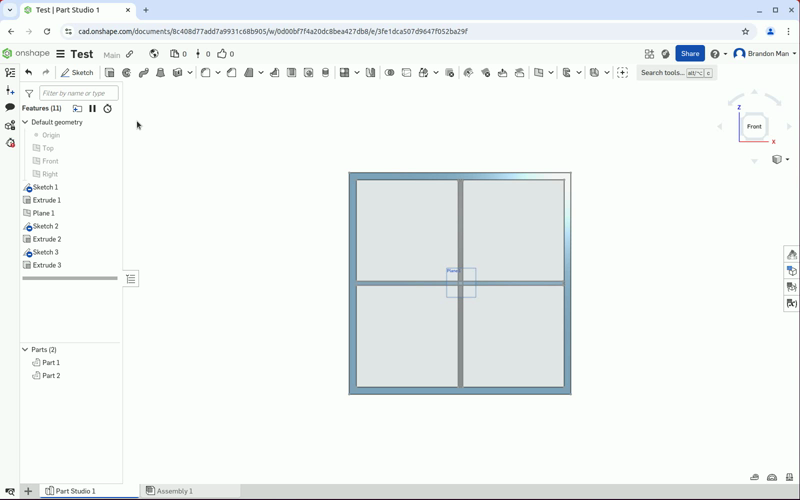
key(shift+h)
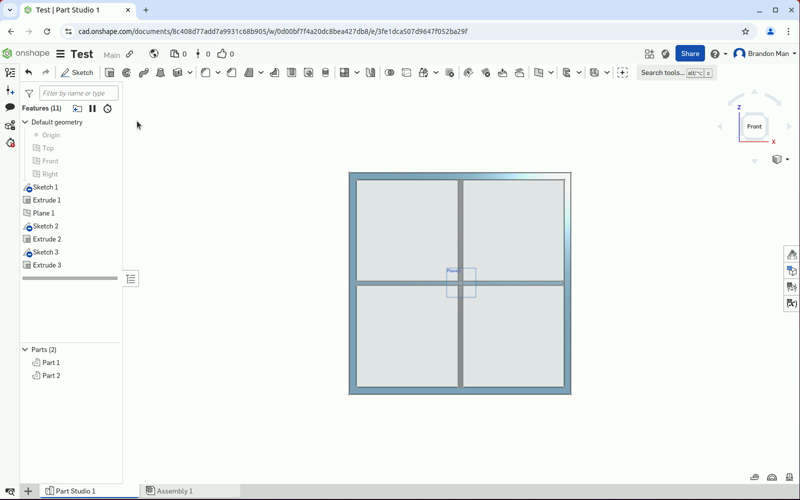
key(shift+7)
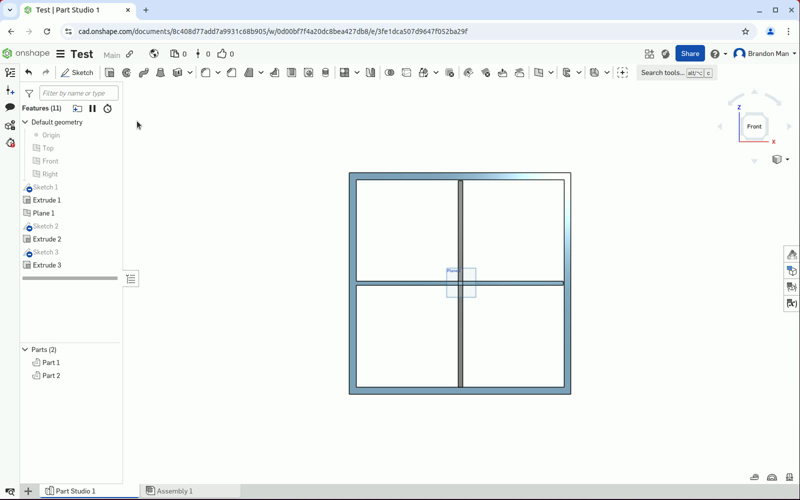
key(left, 2)
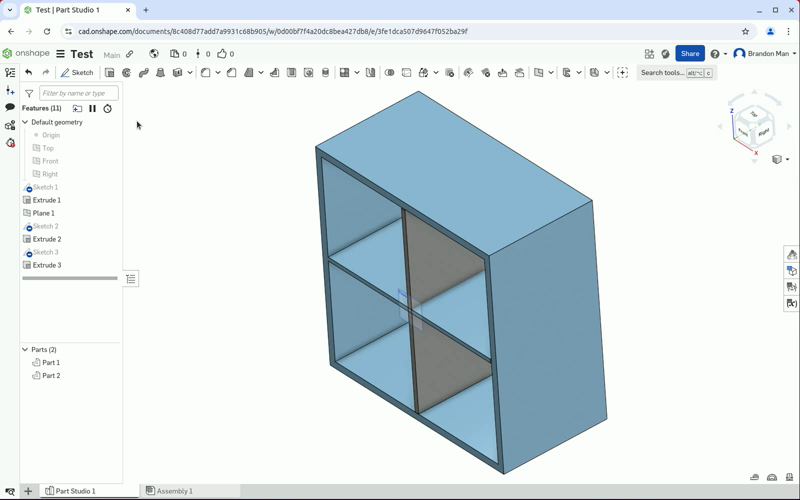
key(down, 2)
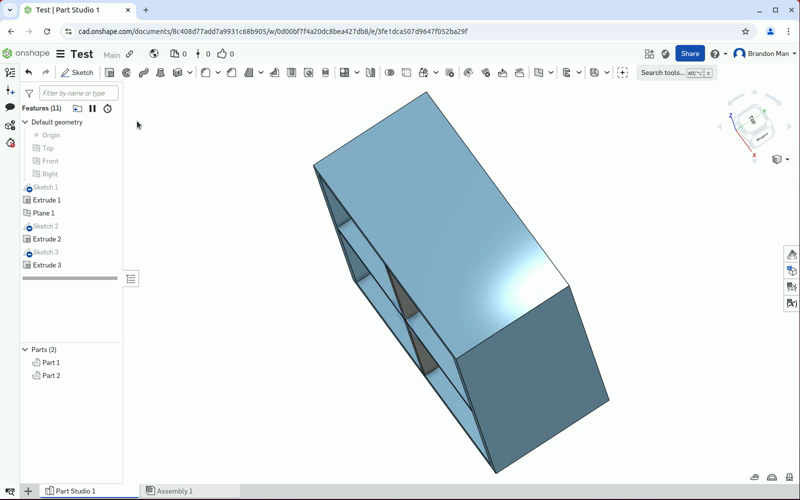
key(up, 2)
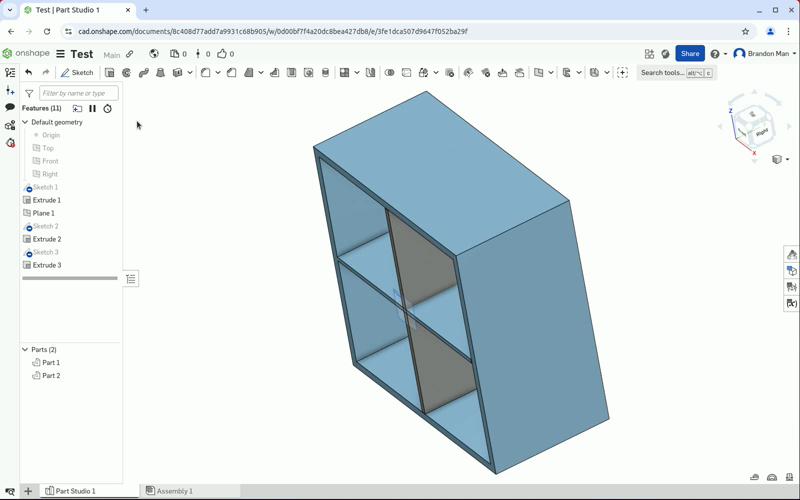
key(right, 2)
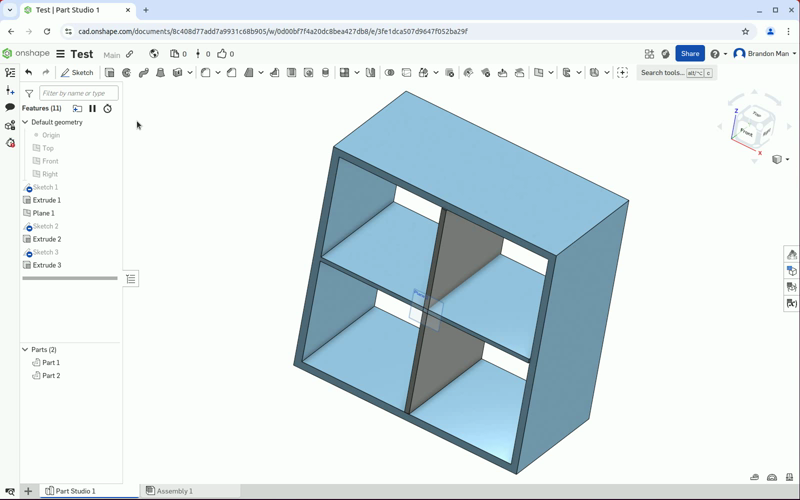
mouse_move(73, 189)
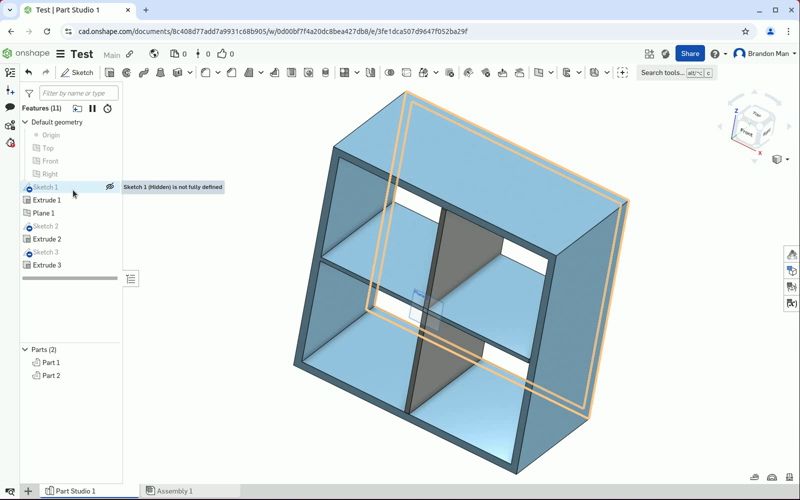
click(73, 189)